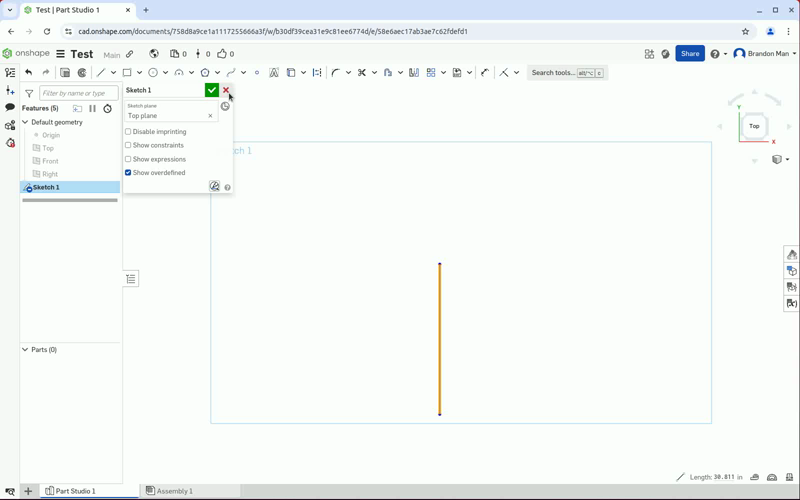
key(shift+h)
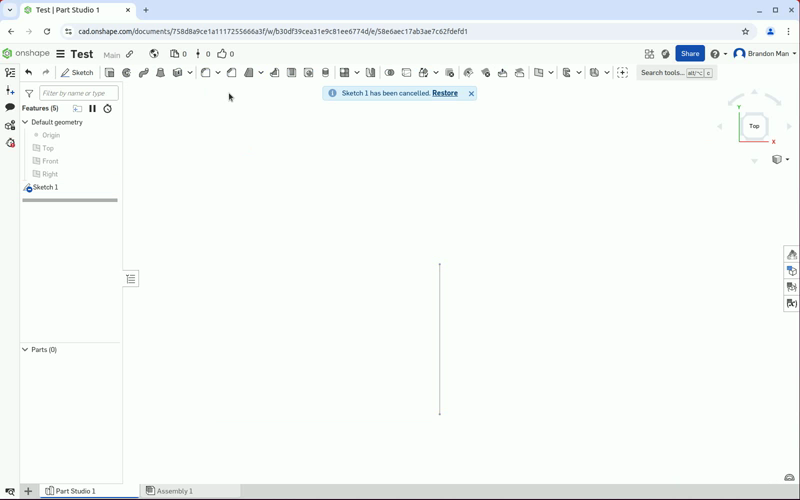
key(shift+s)
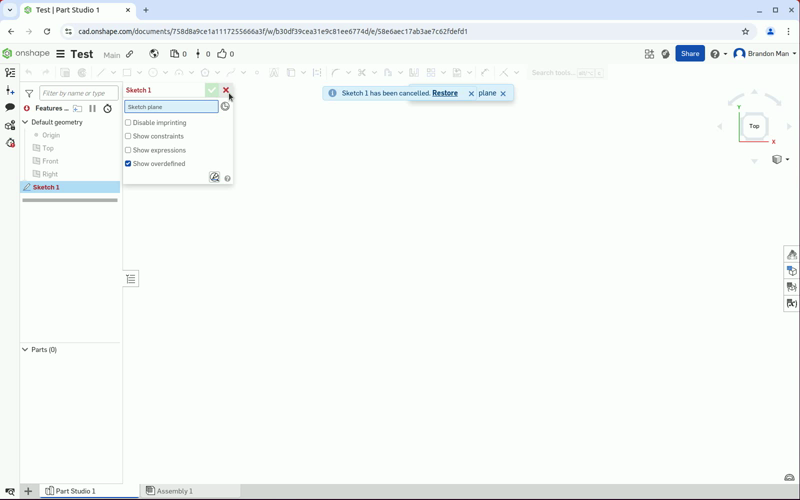
mouse_move(73, 150)
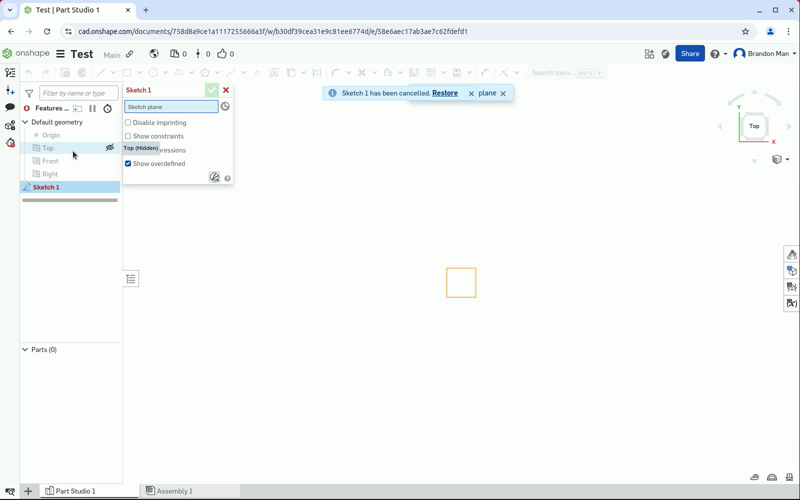
click(73, 150)
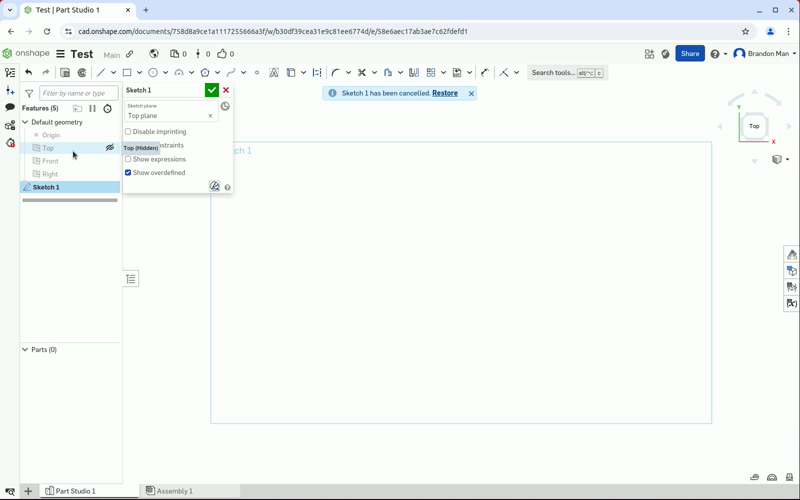
mouse_move(73, 352)
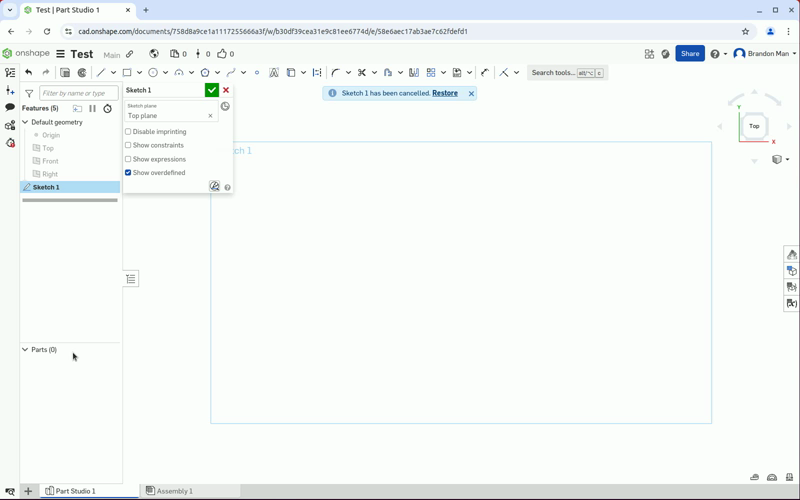
key(y)
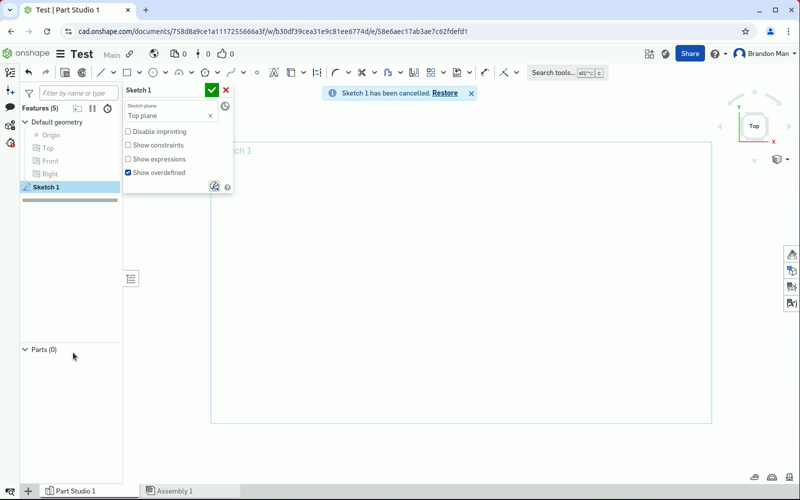
key(l)
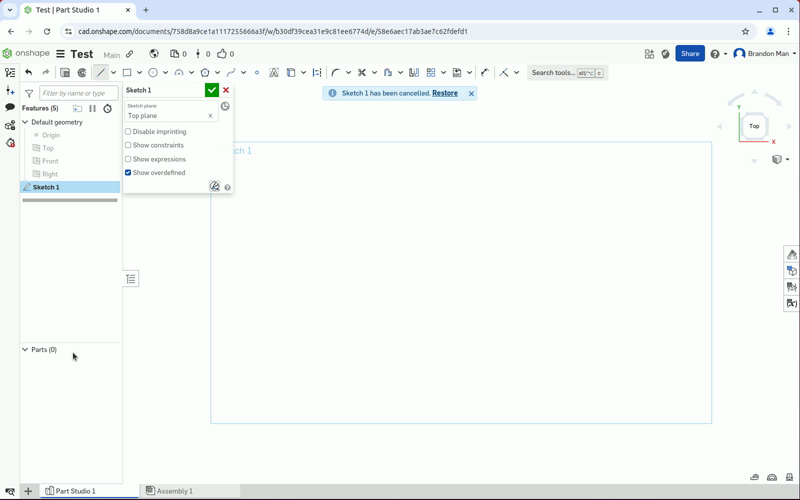
key_down(shift)
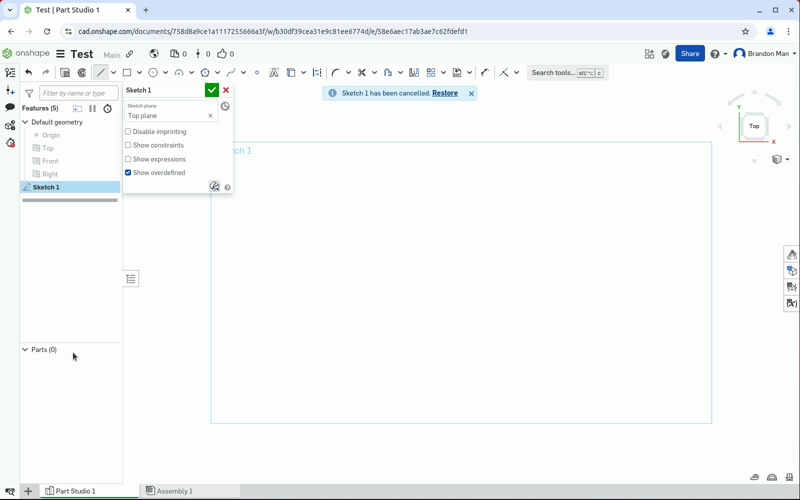
mouse_move(460, 336)
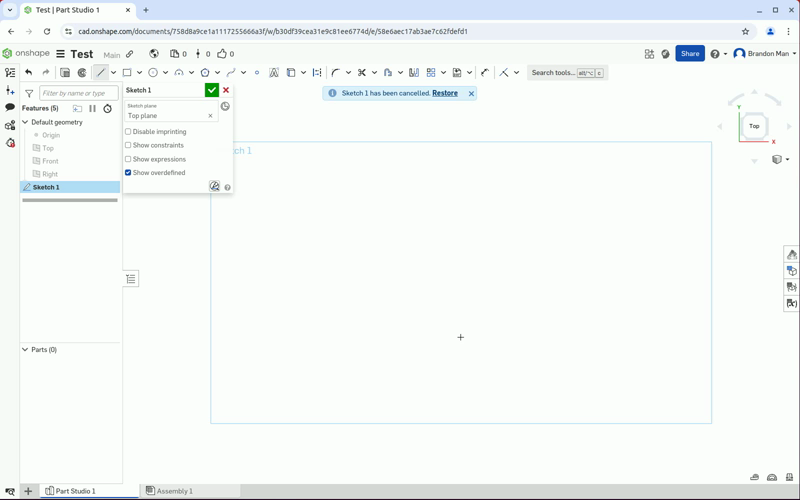
click(460, 336)
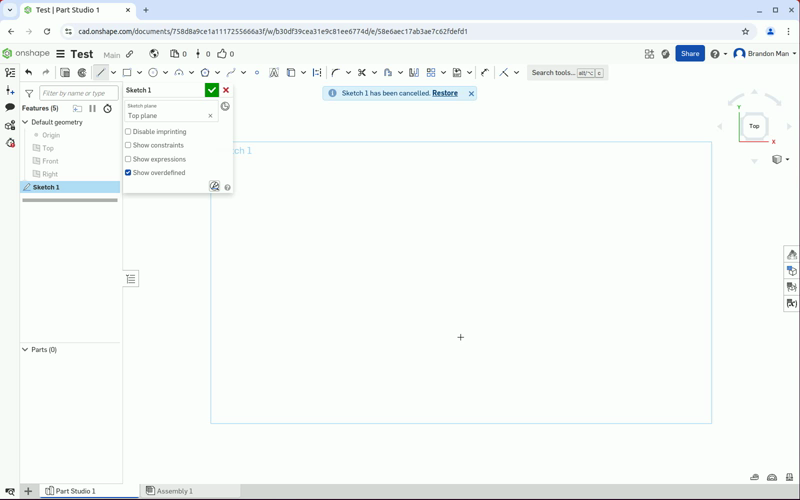
key_up(shift)
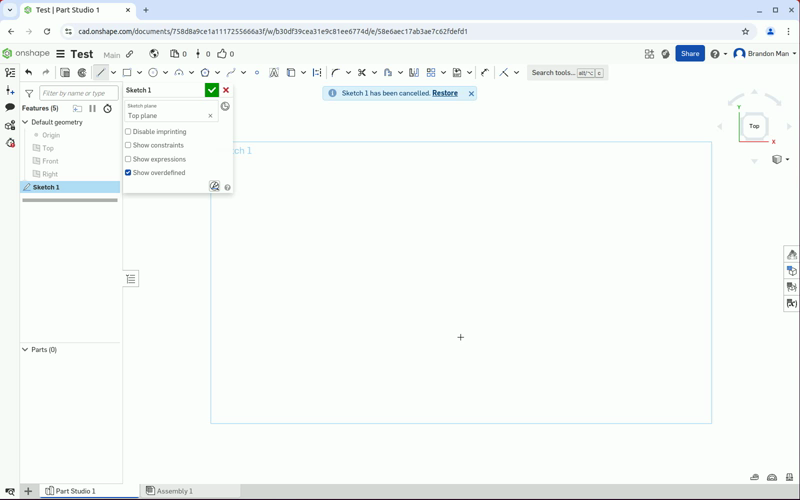
key_down(shift)
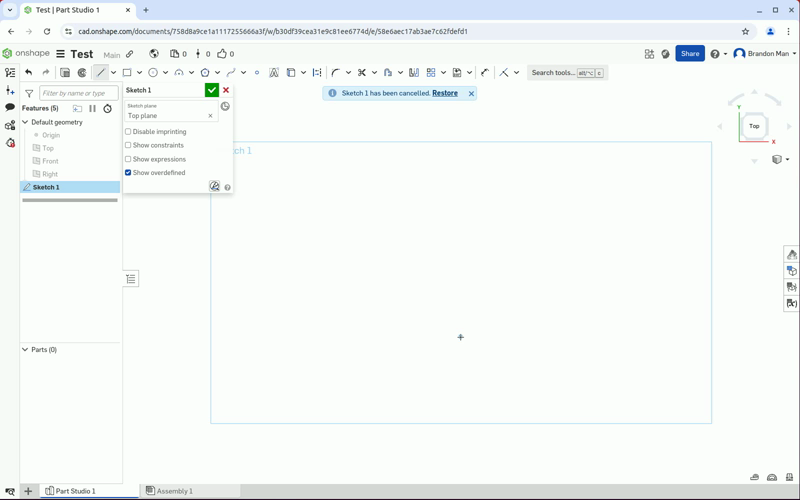
mouse_move(490, 336)
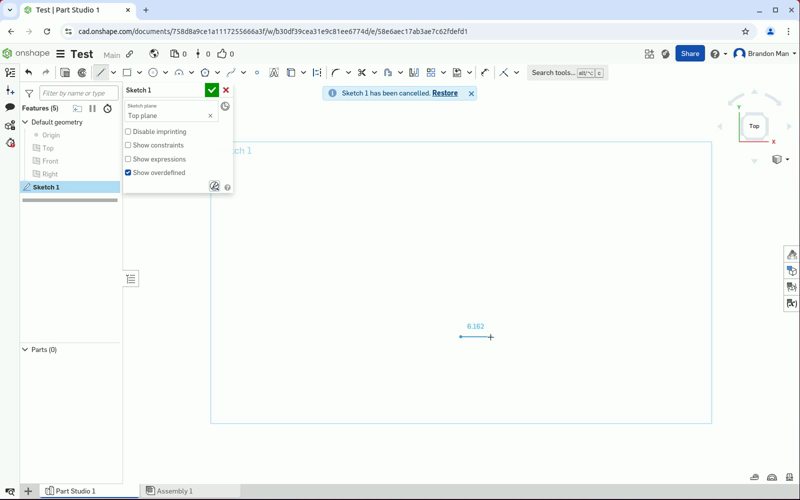
mouse_move(508, 336)
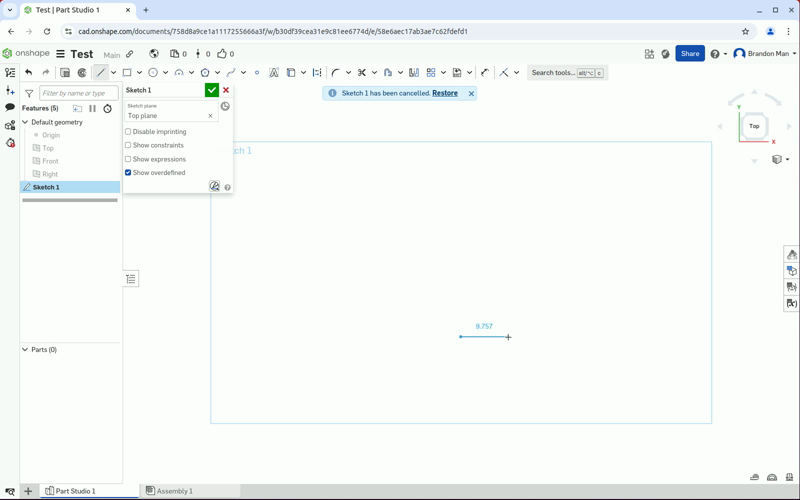
click(508, 336)
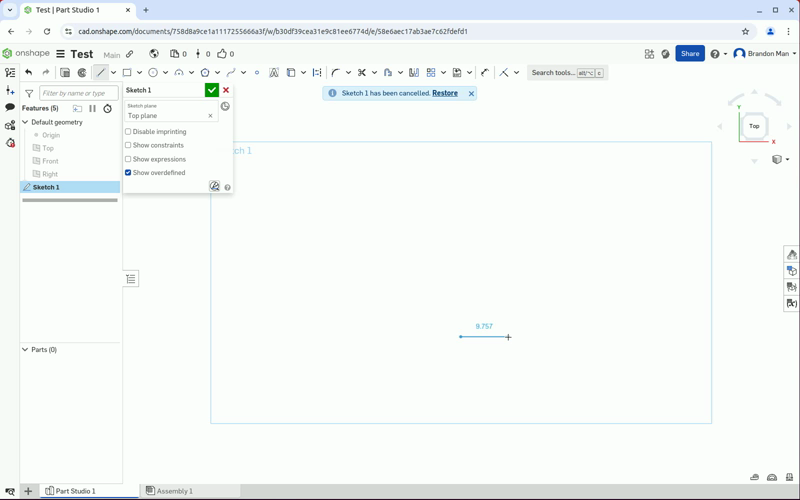
key_up(shift)
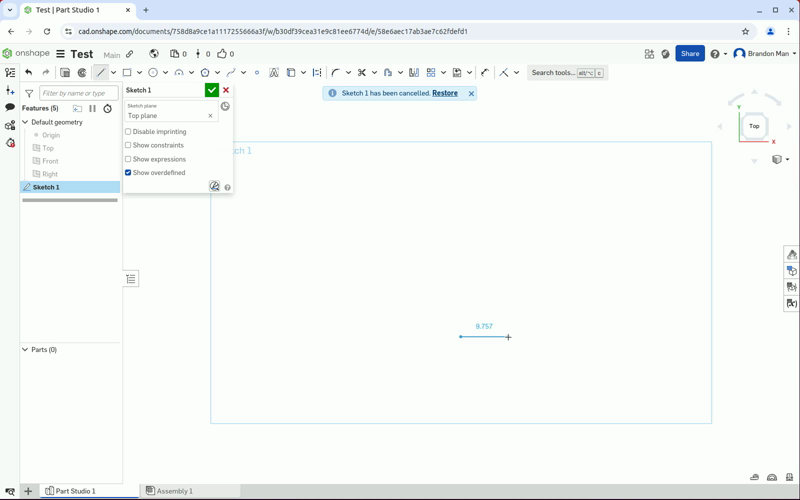
key(esc)
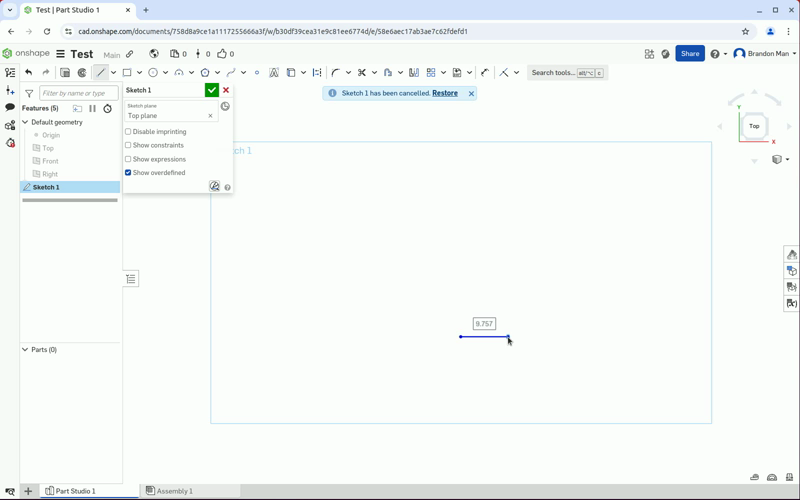
key(a)
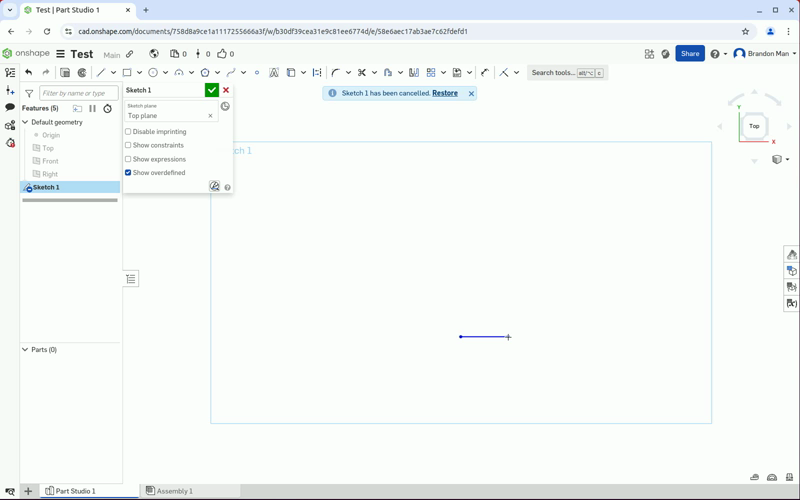
mouse_move(508, 336)
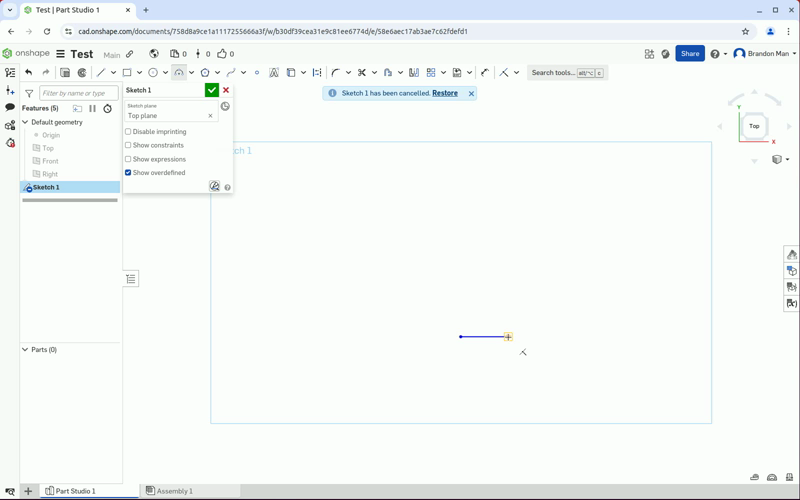
click(508, 336)
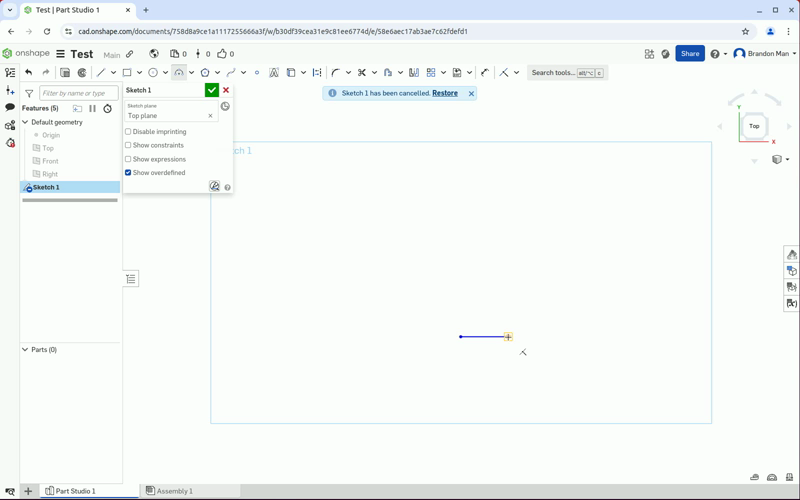
key_down(shift)
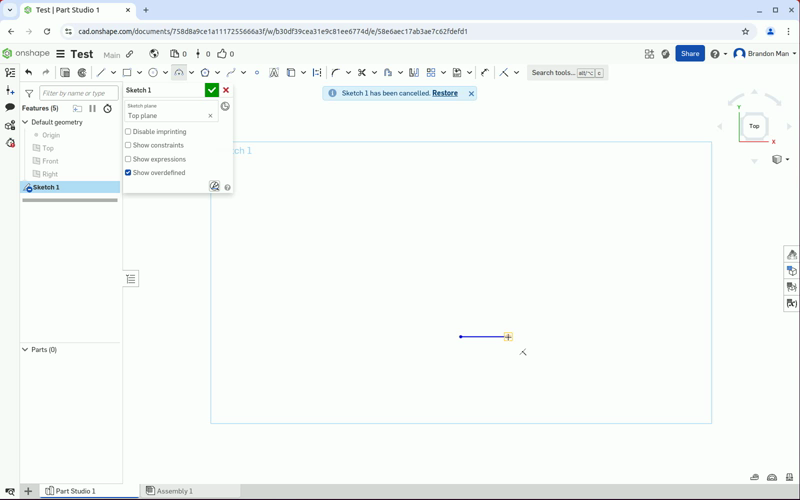
mouse_move(500, 319)
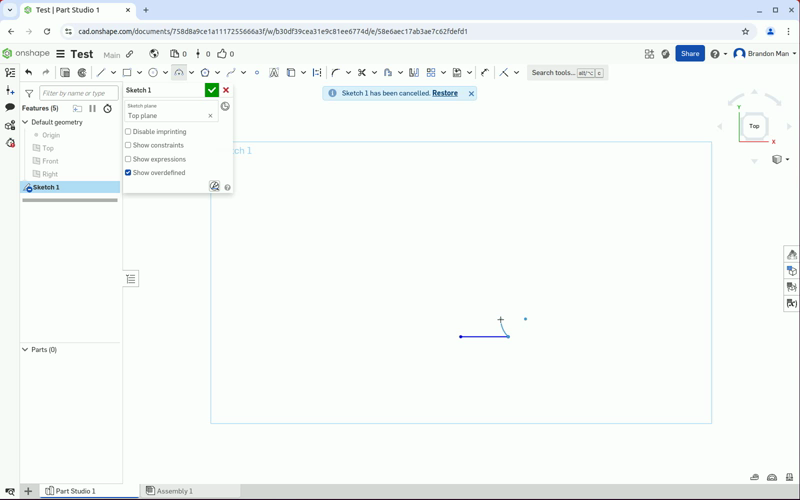
click(500, 319)
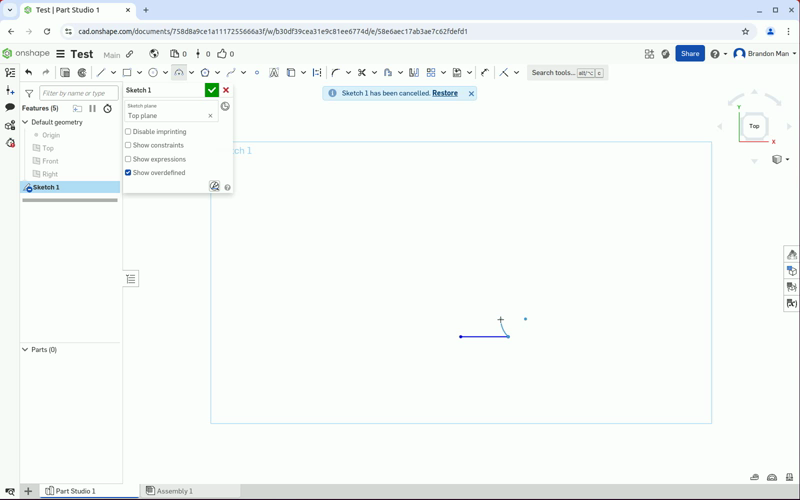
mouse_move(498, 330)
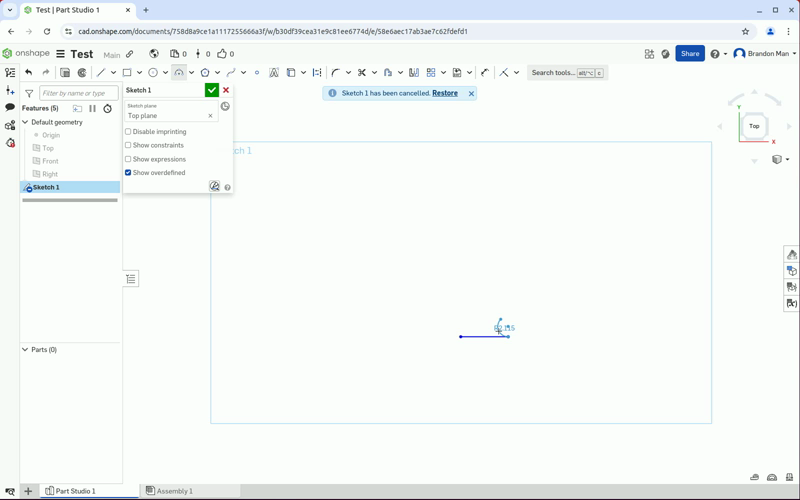
click(498, 330)
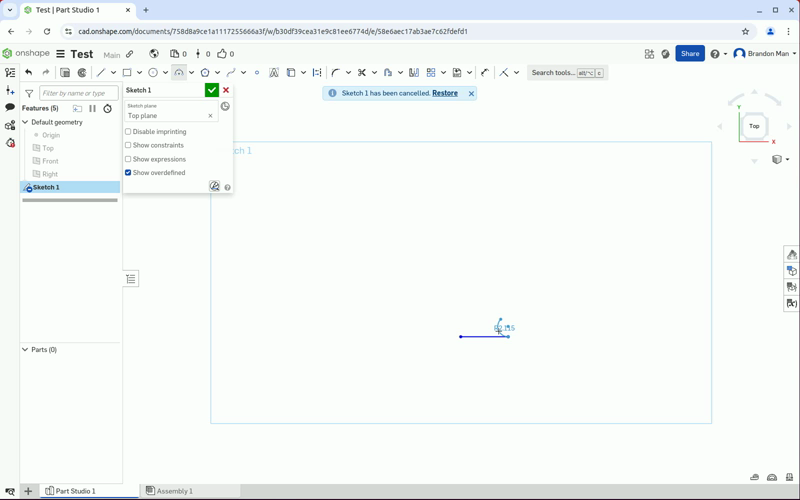
key_up(shift)
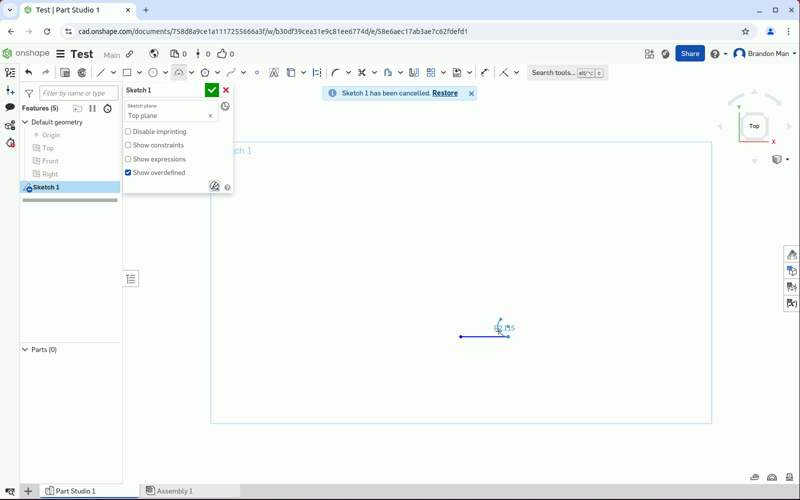
mouse_move(500, 319)
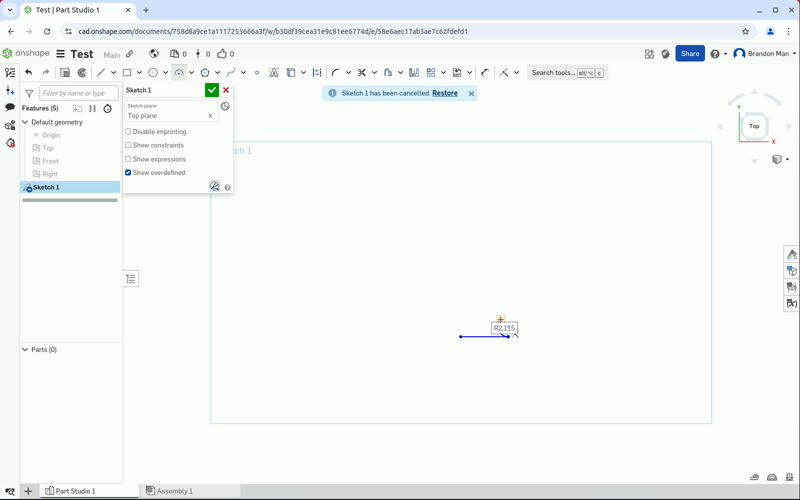
click(500, 319)
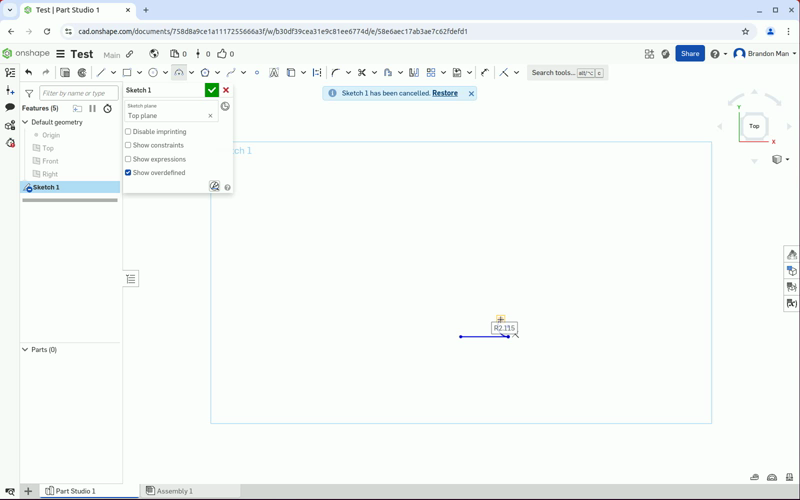
mouse_move(460, 336)
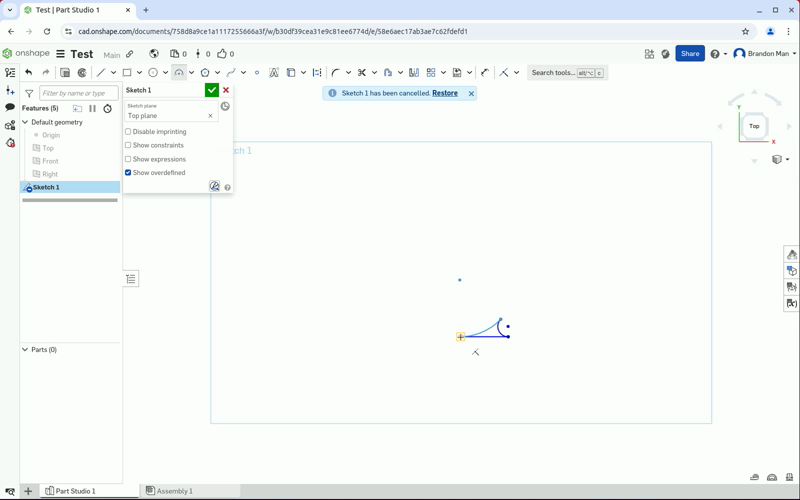
click(460, 336)
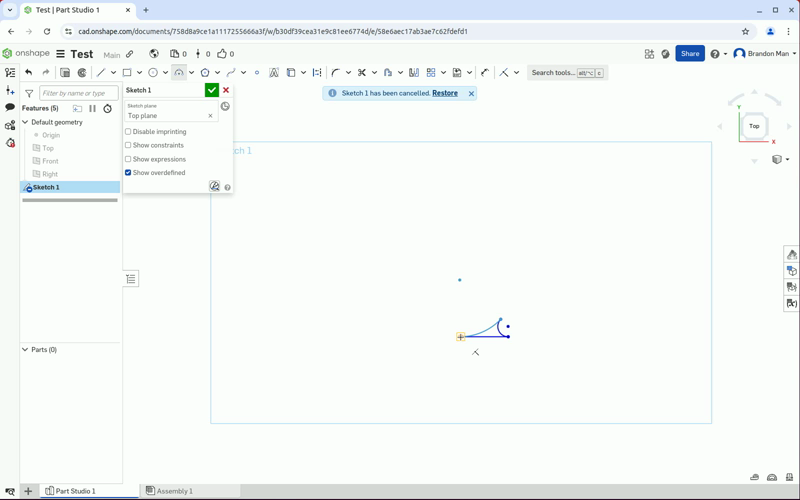
key_down(shift)
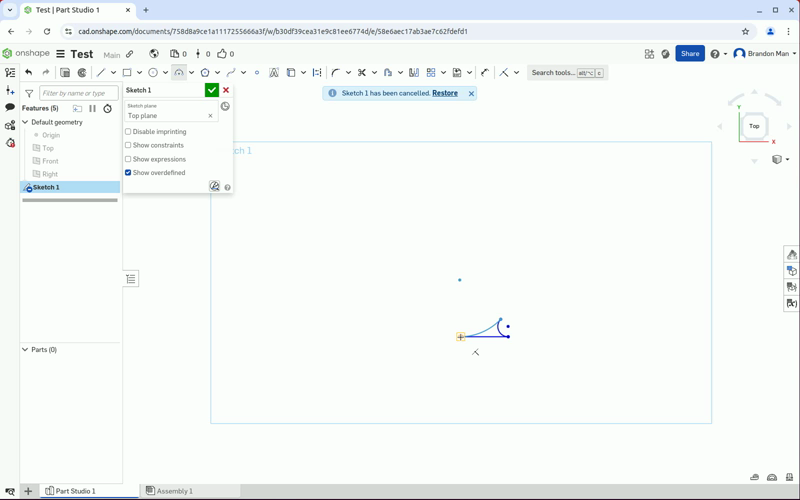
mouse_move(482, 332)
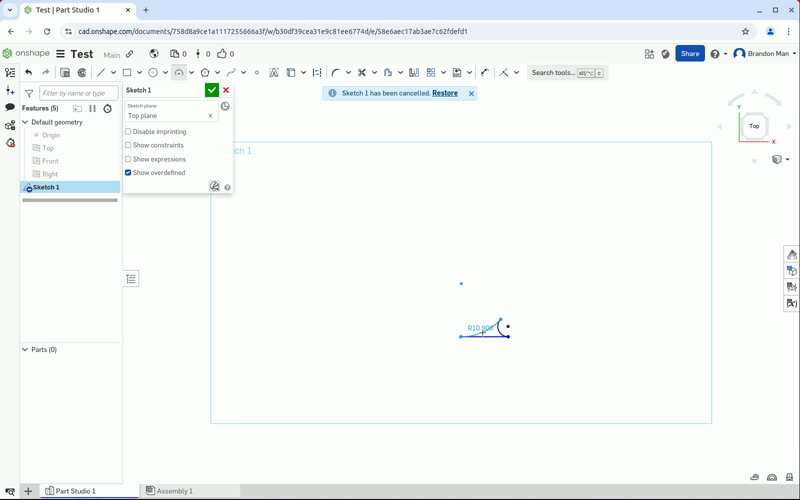
click(482, 332)
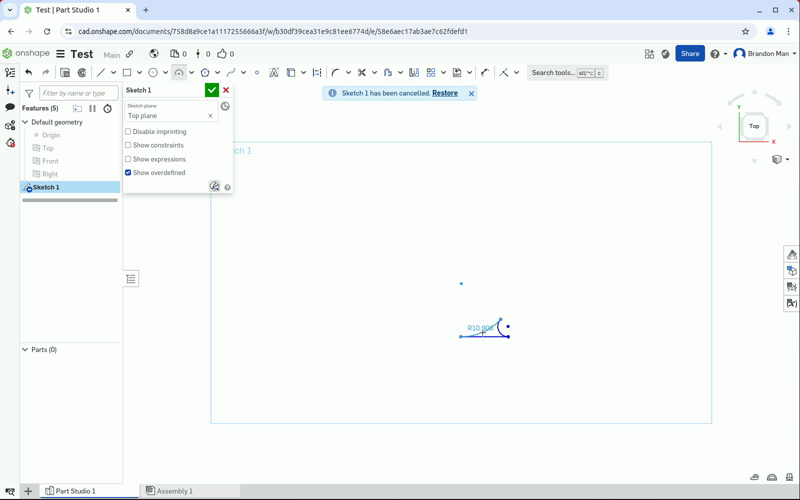
key_up(shift)
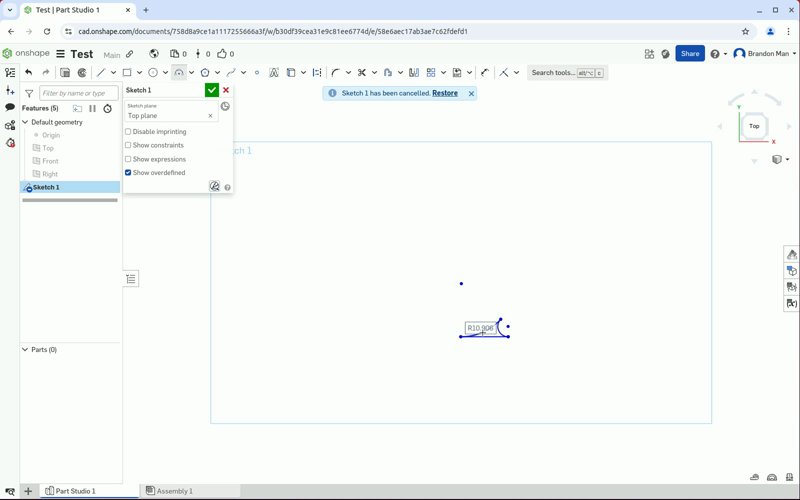
key(esc)
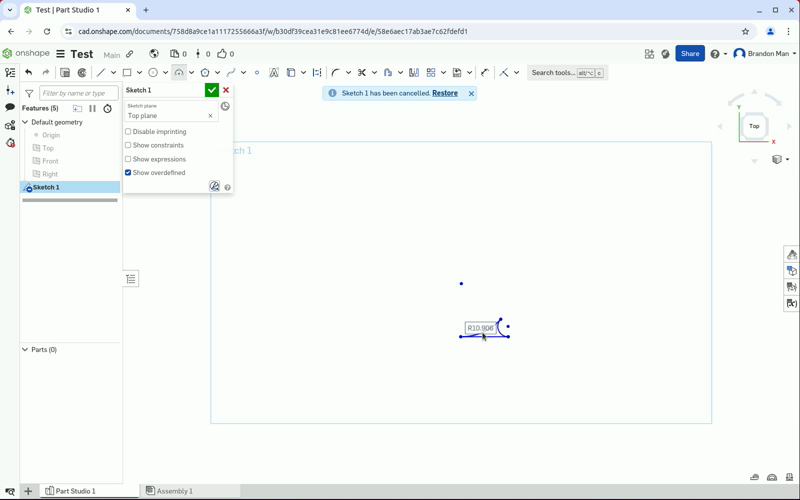
mouse_move(495, 323)
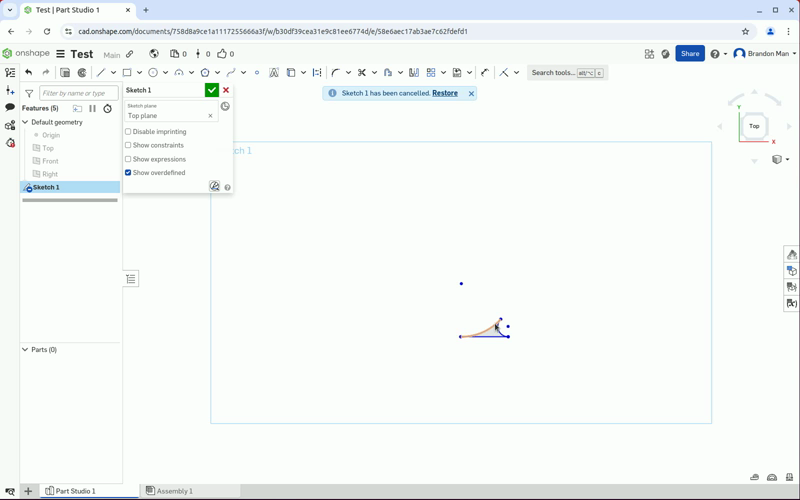
scroll(6)
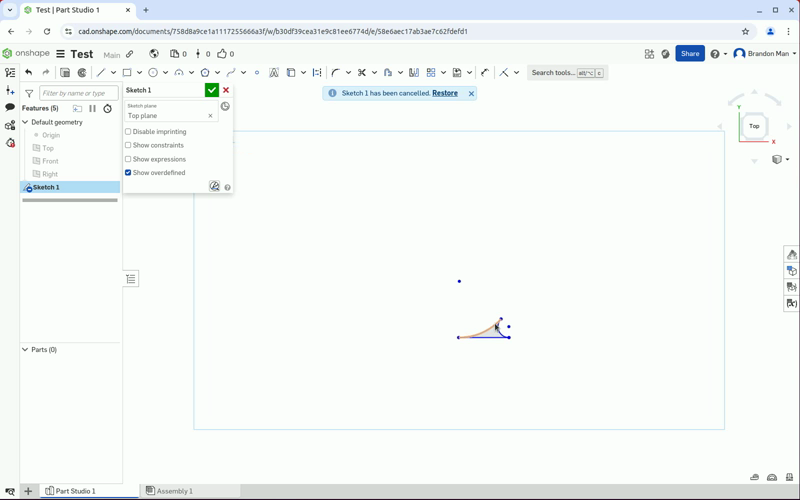
scroll(6)
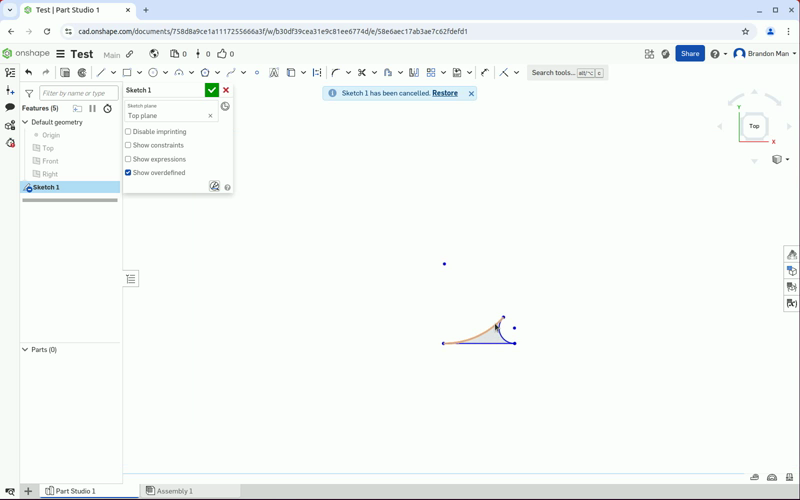
scroll(6)
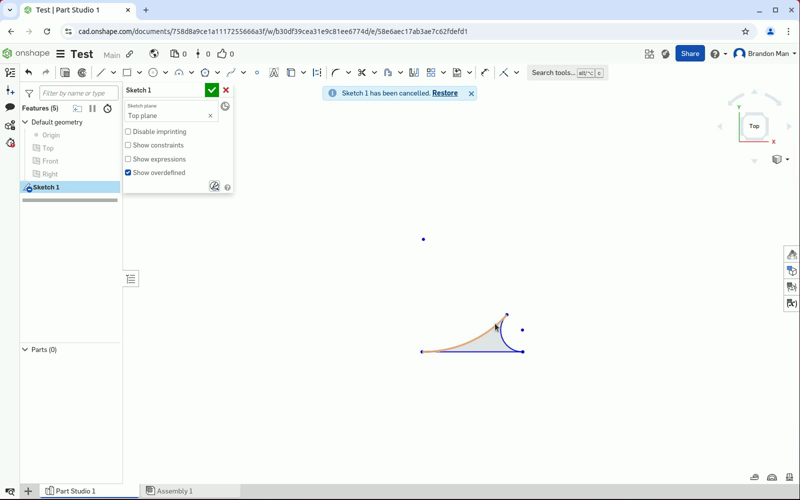
scroll(6)
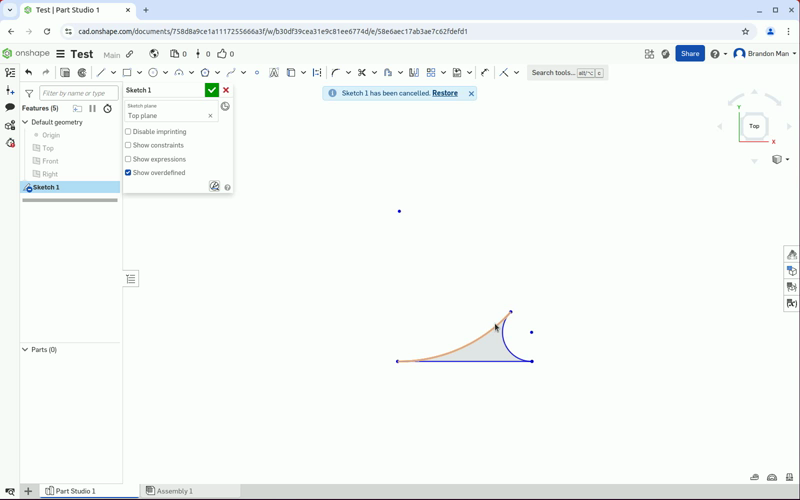
scroll(6)
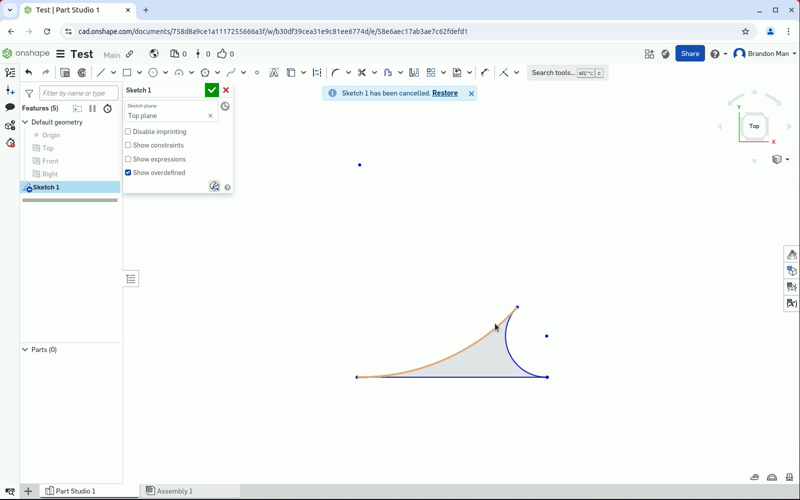
scroll(6)
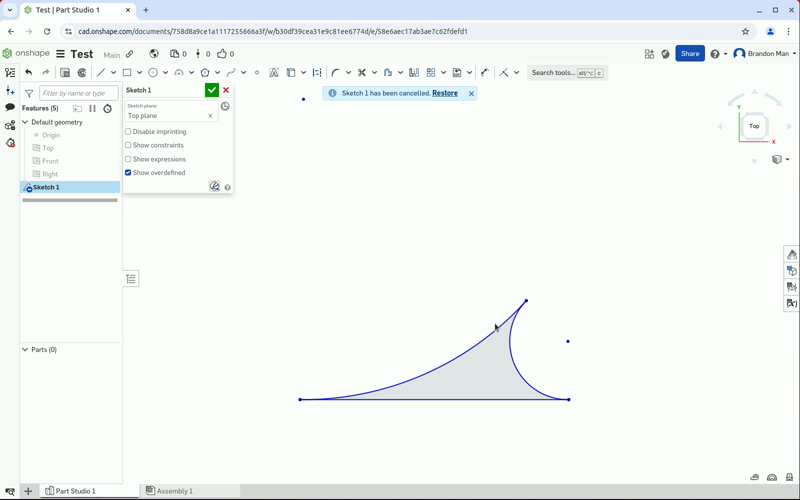
scroll(6)
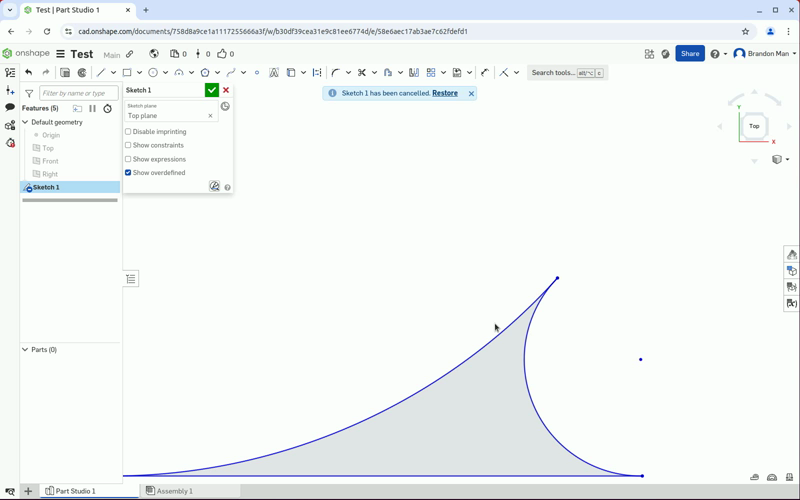
click(495, 323)
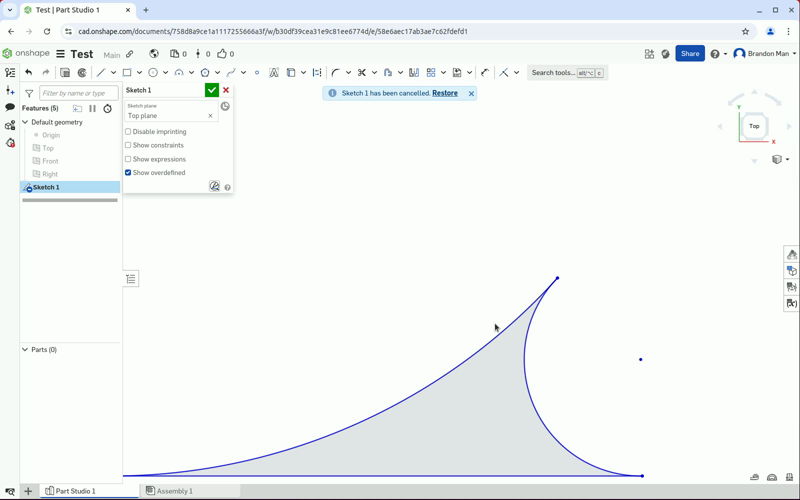
scroll(-6)
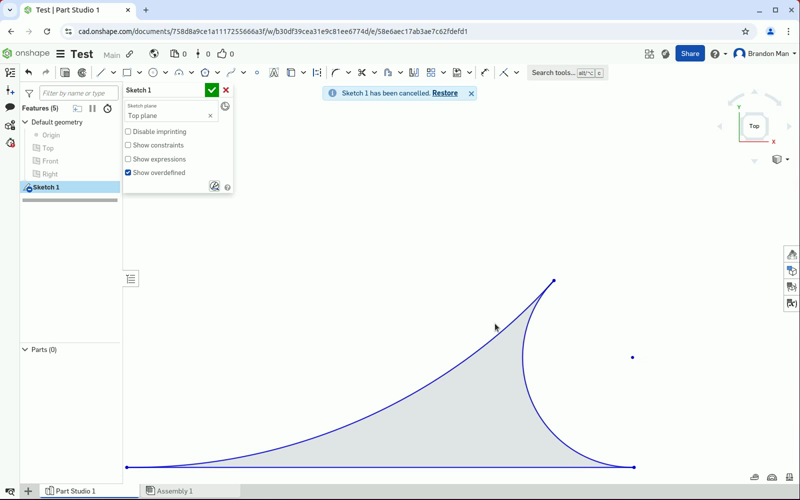
scroll(-6)
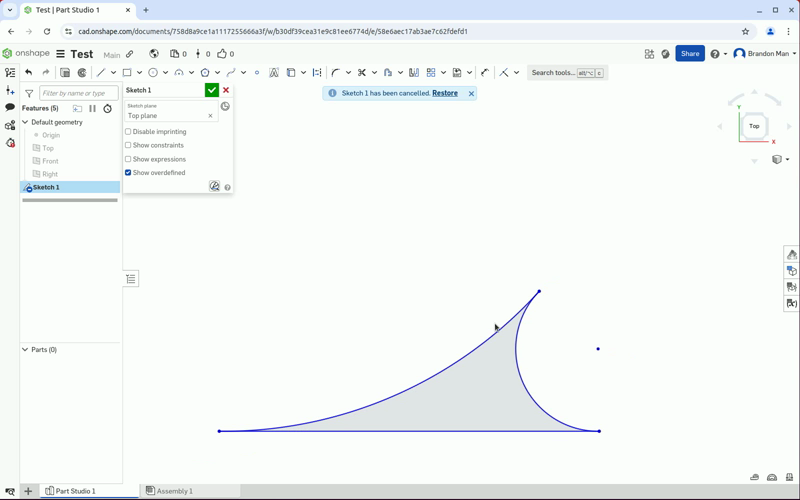
scroll(-6)
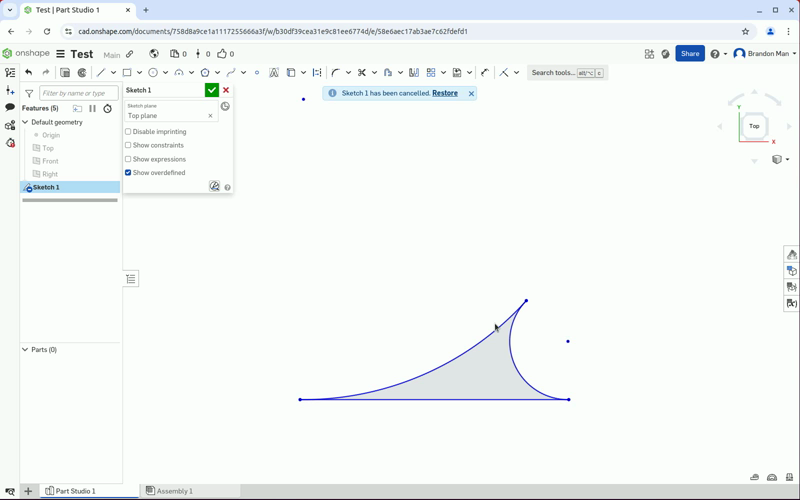
scroll(-6)
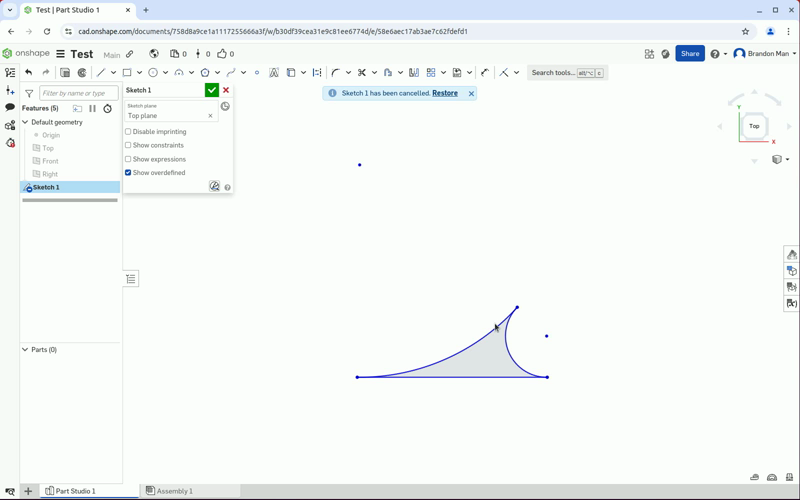
scroll(-6)
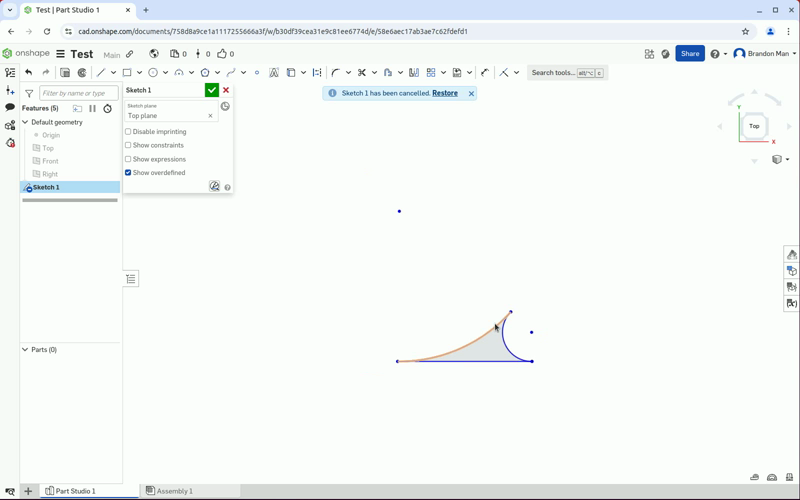
scroll(-6)
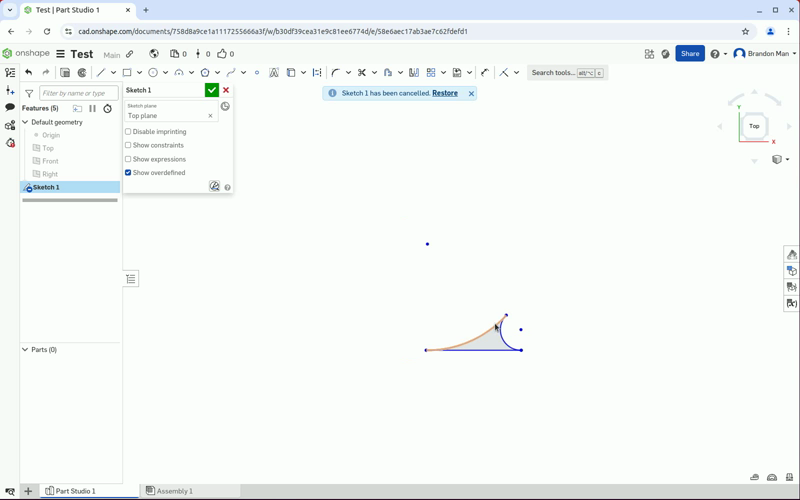
scroll(-6)
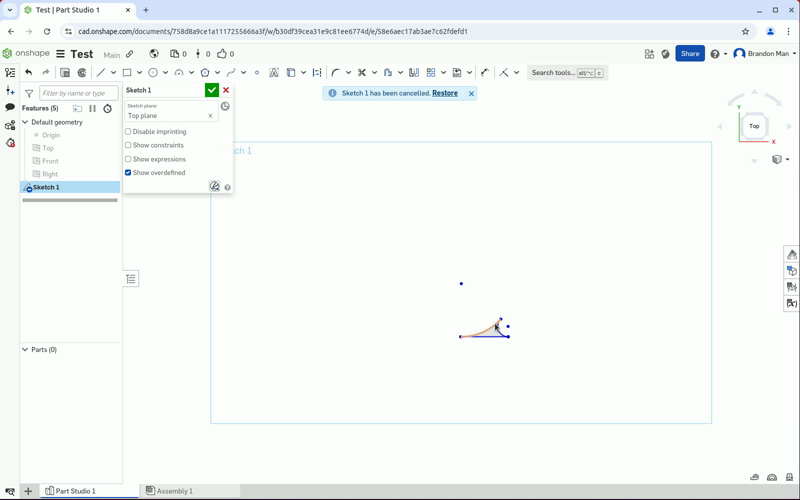
mouse_move(73, 352)
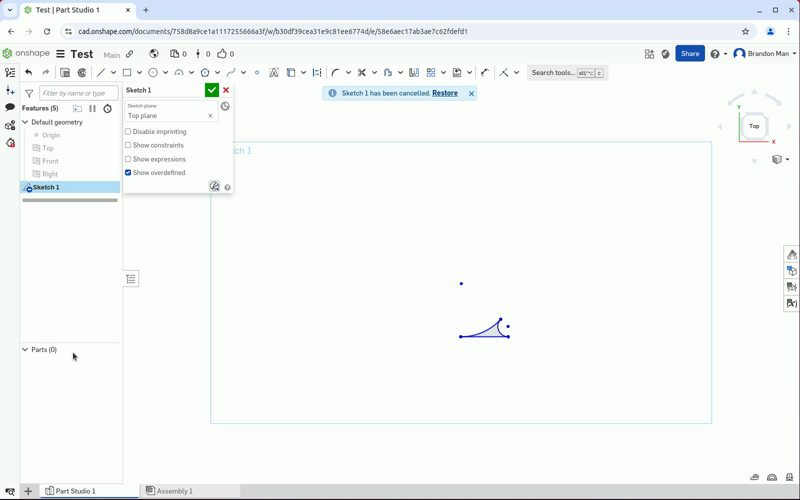
key(shift+y)
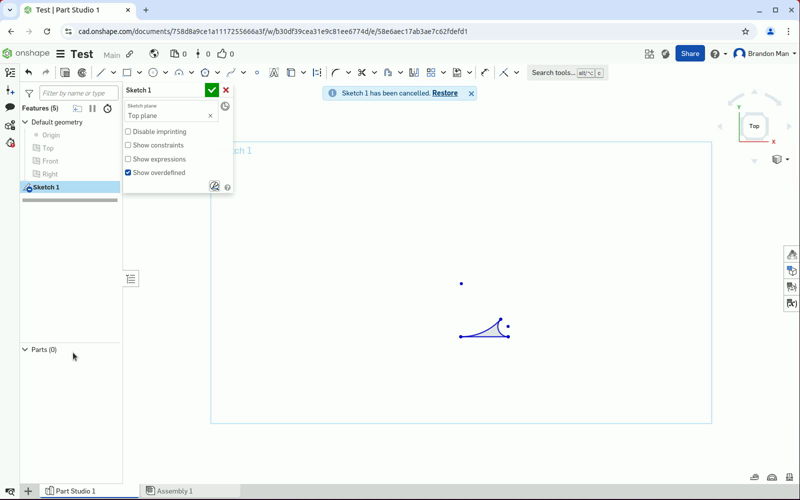
key(shift+e)
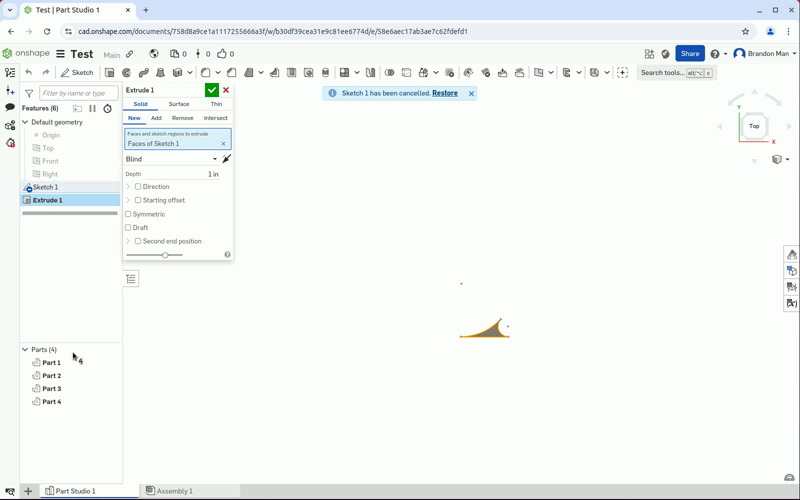
mouse_move(143, 106)
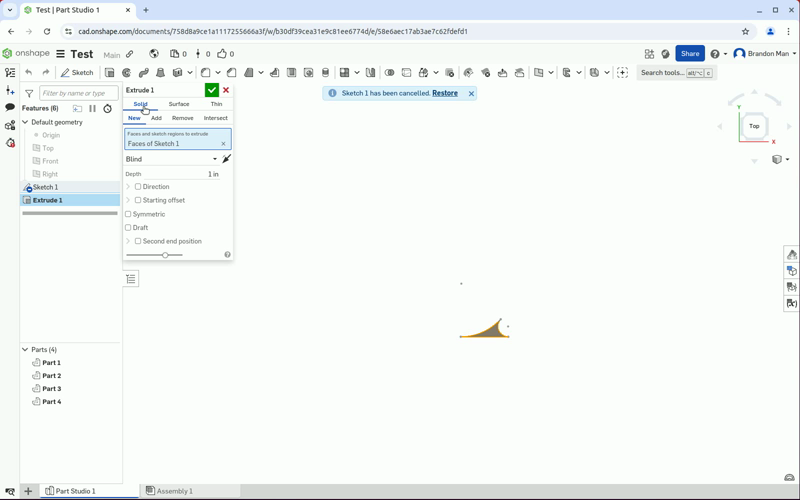
click(143, 106)
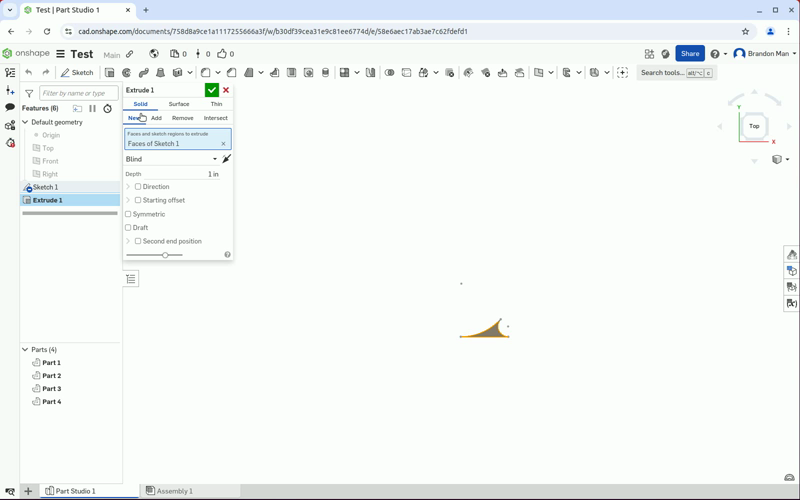
mouse_move(137, 120)
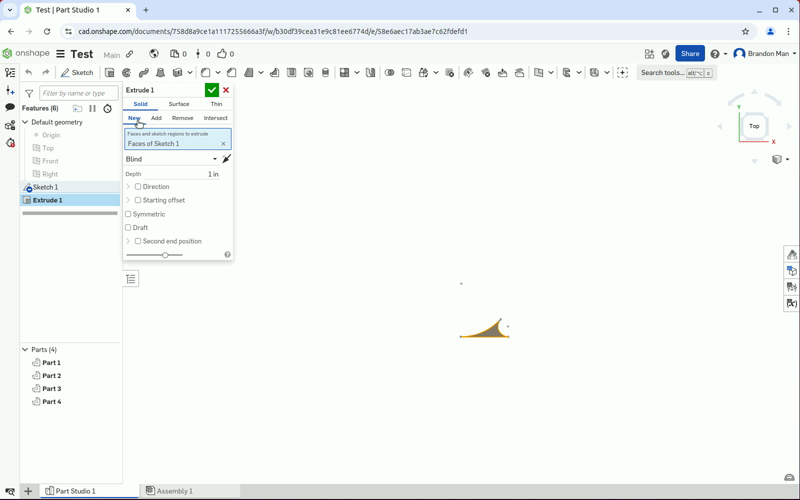
click(137, 120)
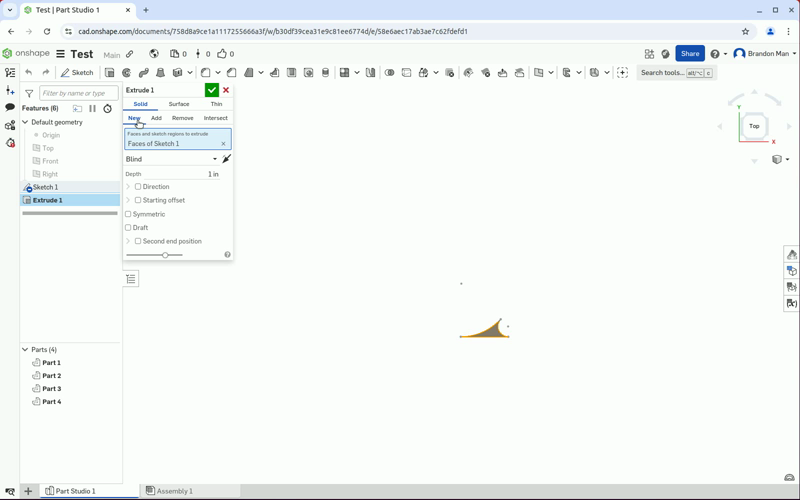
key(tab, 4)
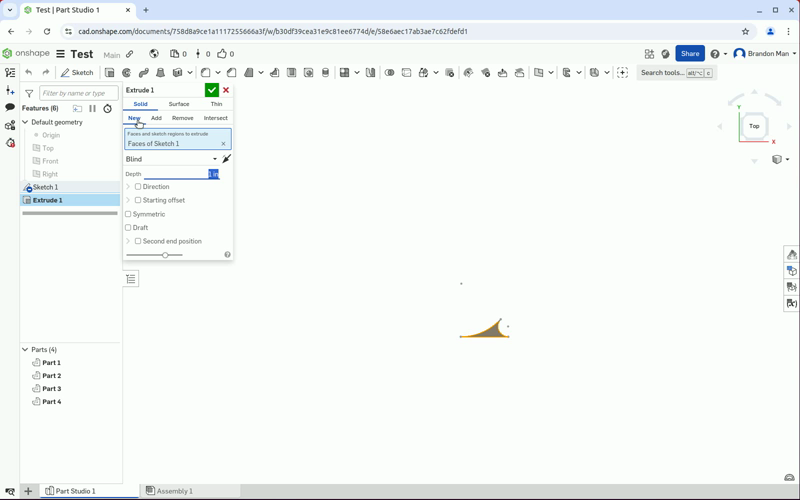
text(23.108)
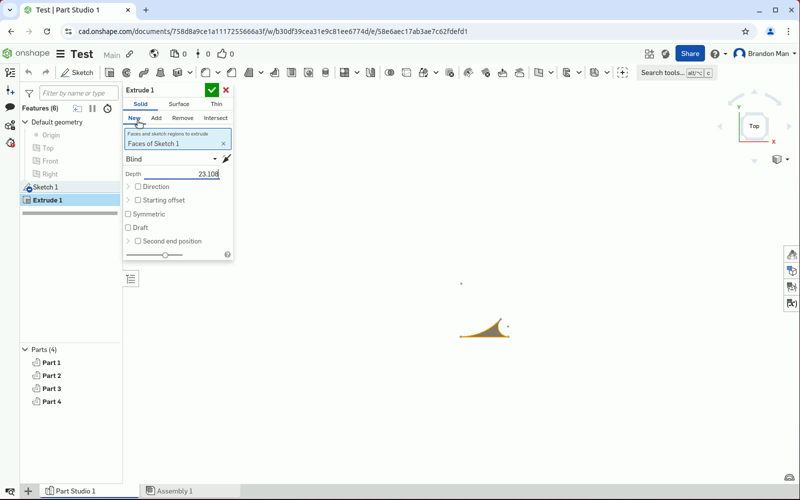
key(enter)
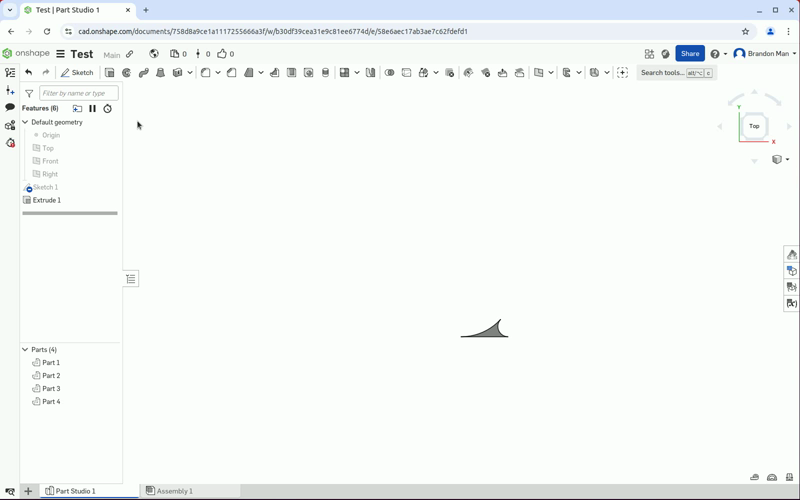
key(shift+h)
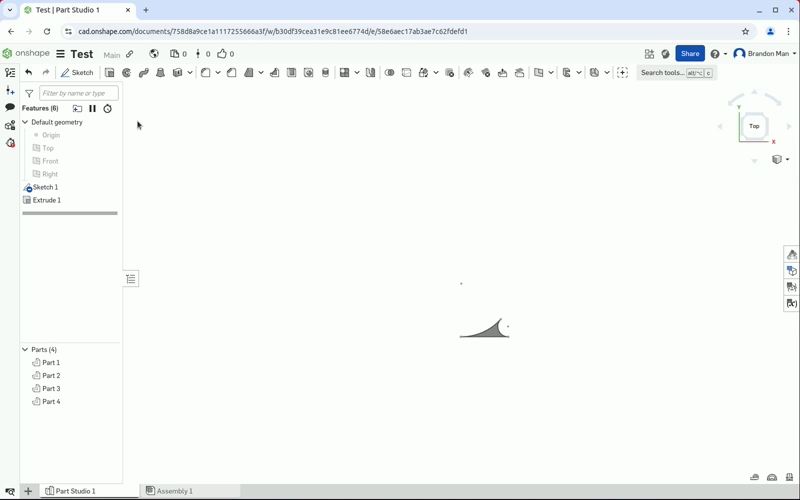
key(shift+h)
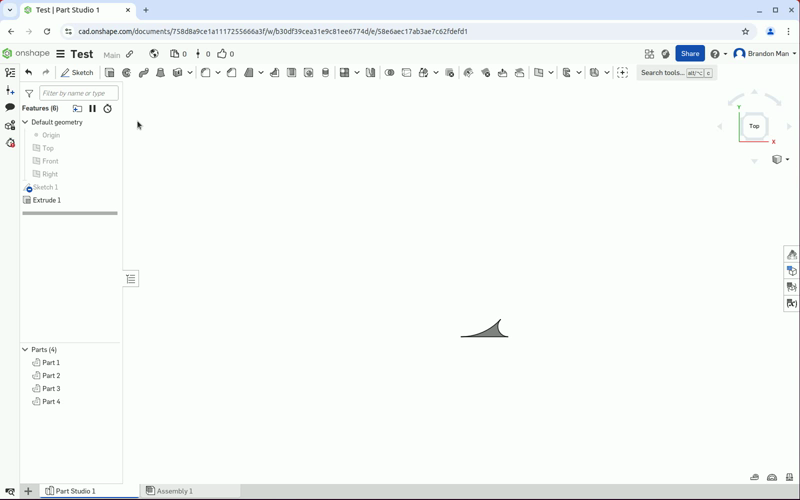
mouse_move(73, 189)
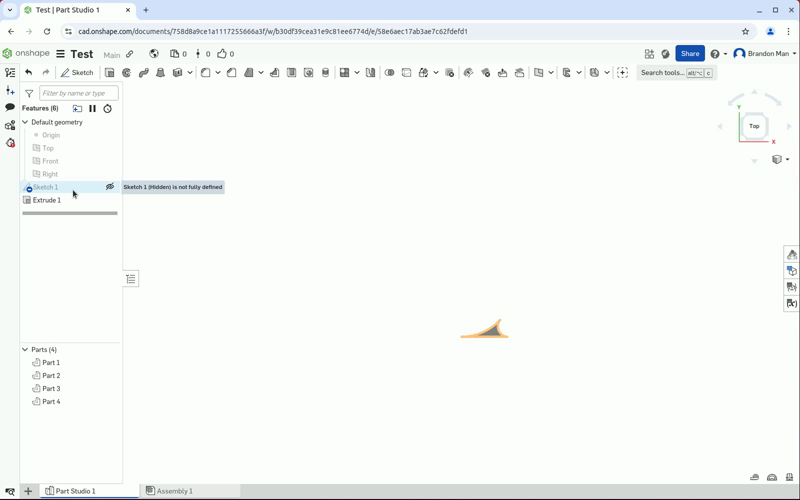
click(73, 189)
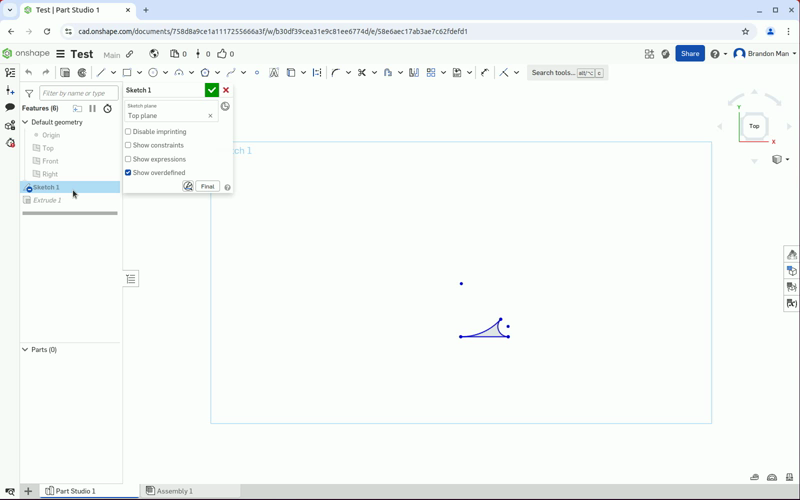
mouse_move(229, 92)
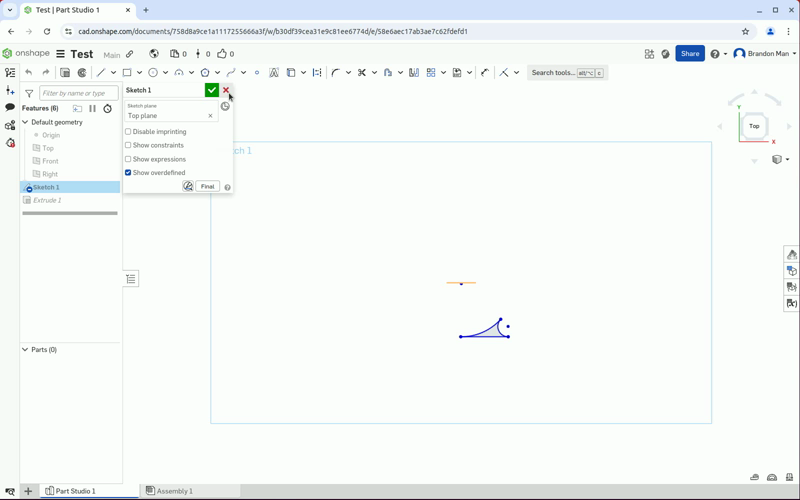
click(229, 92)
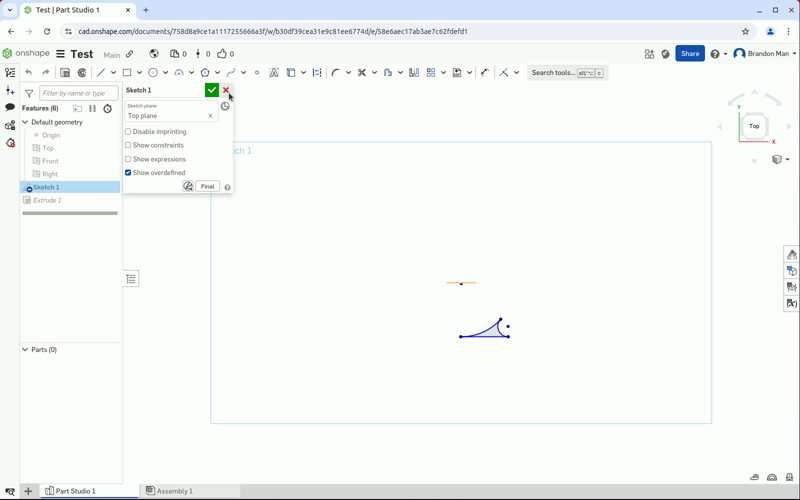
key(shift+s)
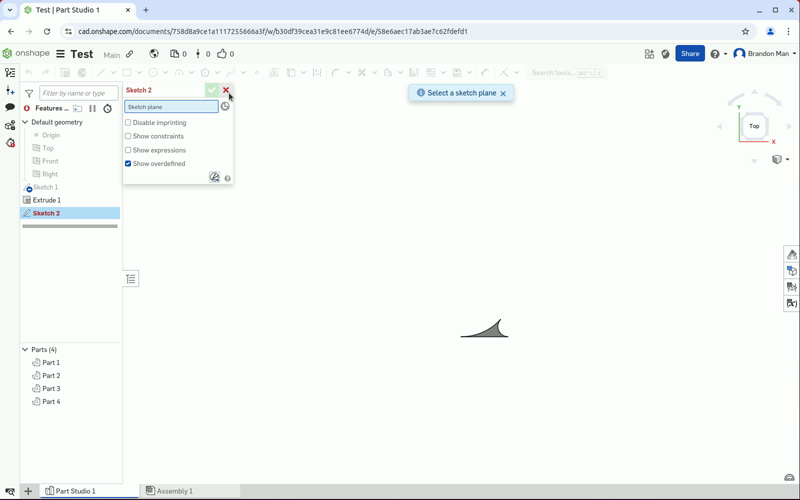
mouse_move(73, 150)
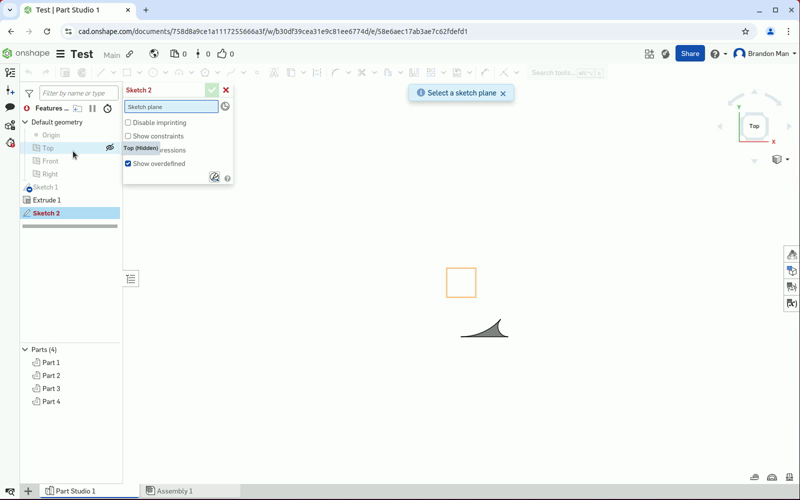
click(73, 150)
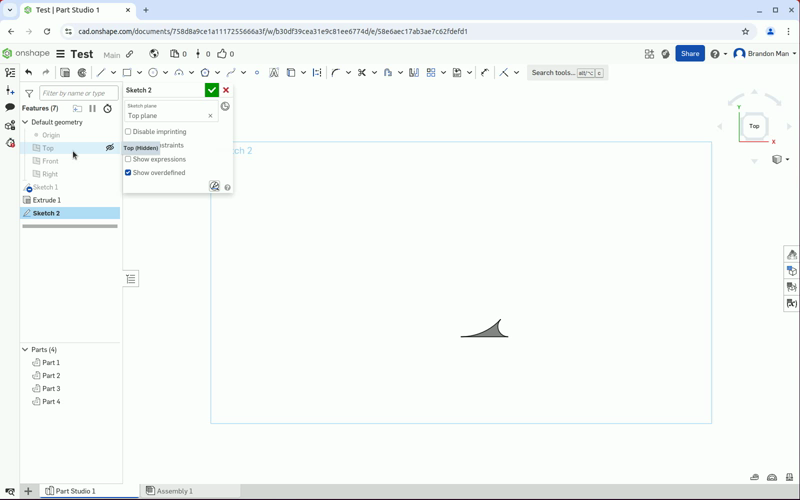
mouse_move(73, 352)
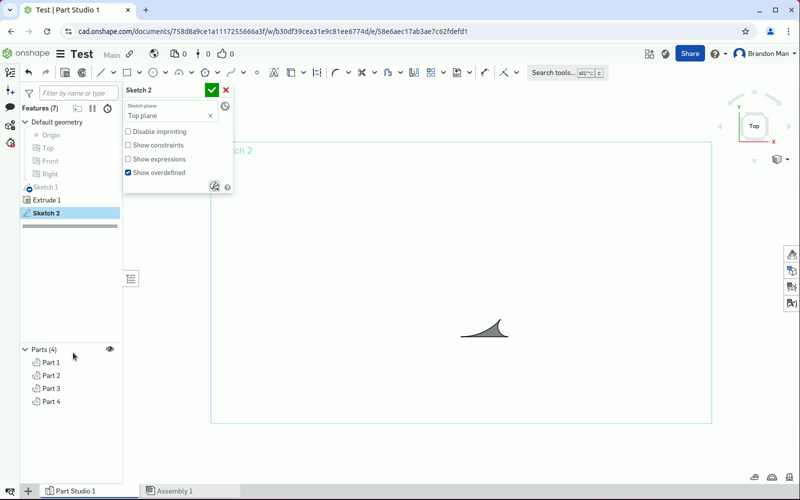
key(y)
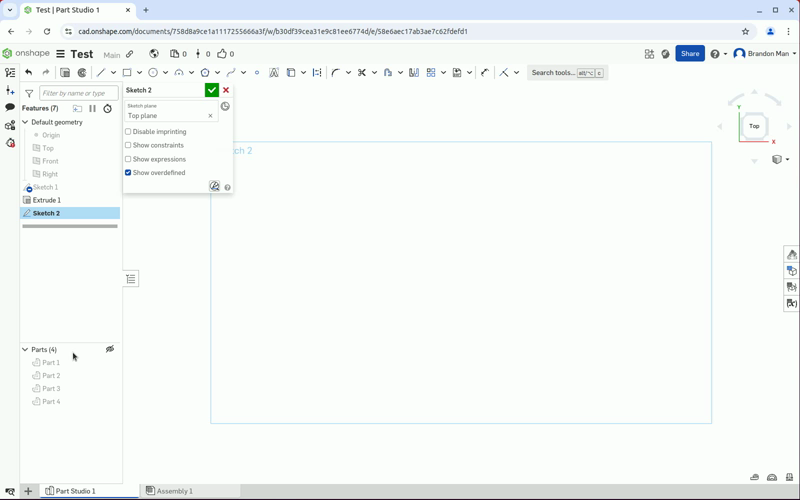
key(l)
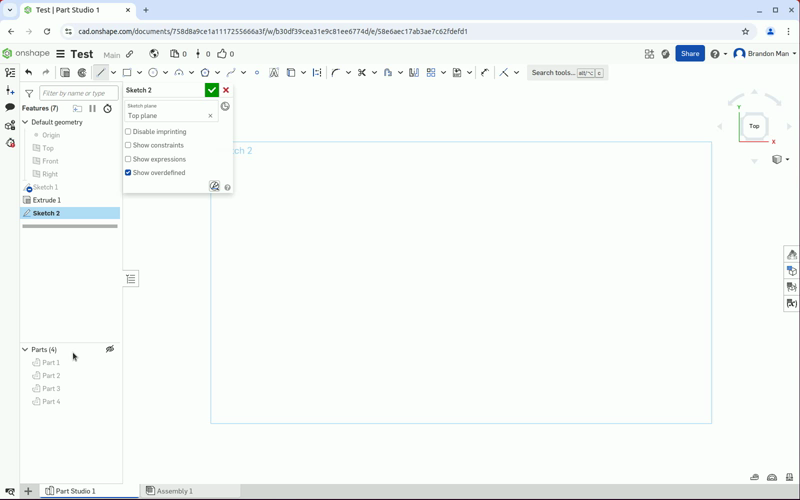
key_down(shift)
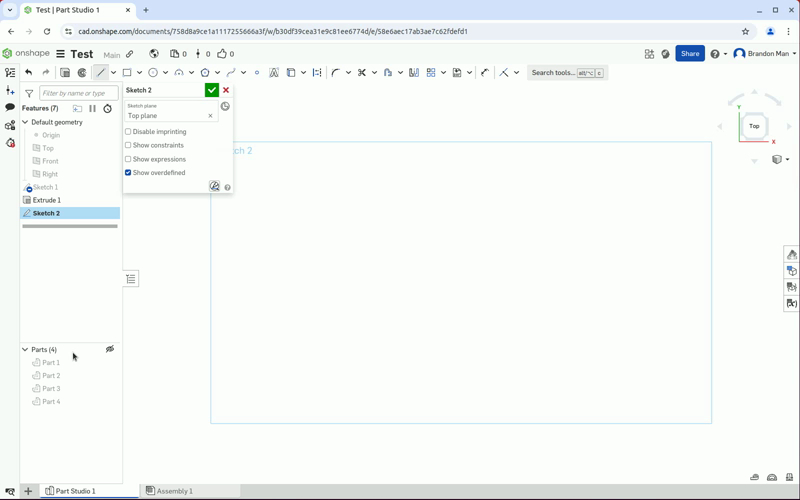
mouse_move(390, 347)
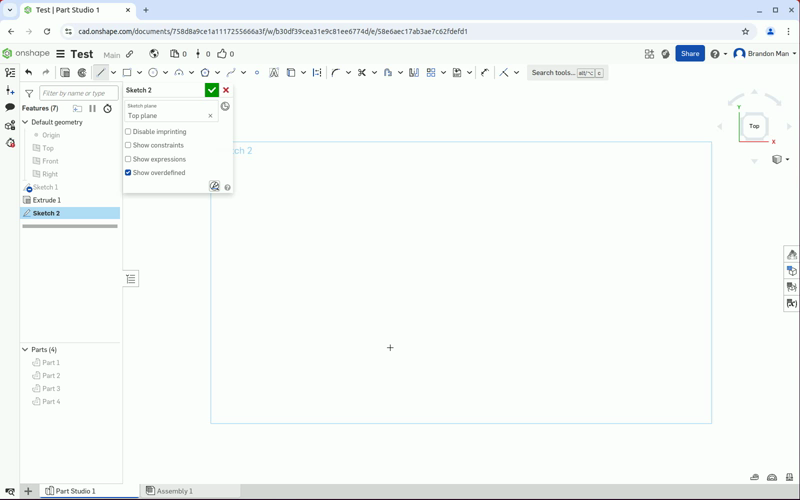
click(390, 347)
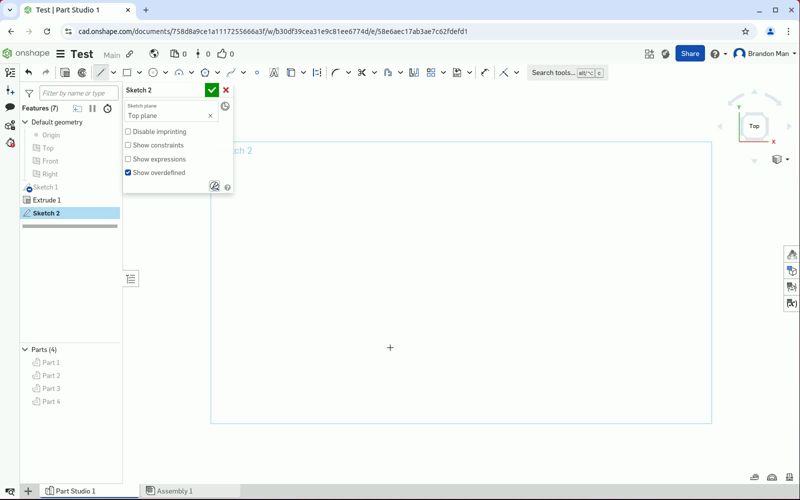
key_up(shift)
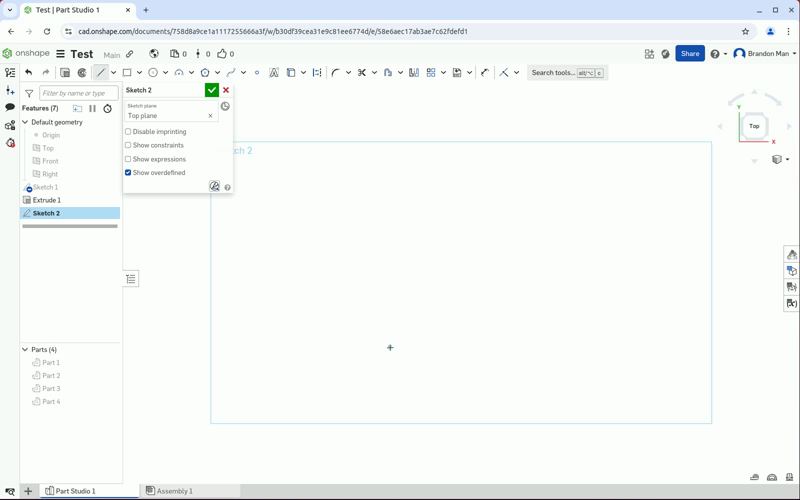
key_down(shift)
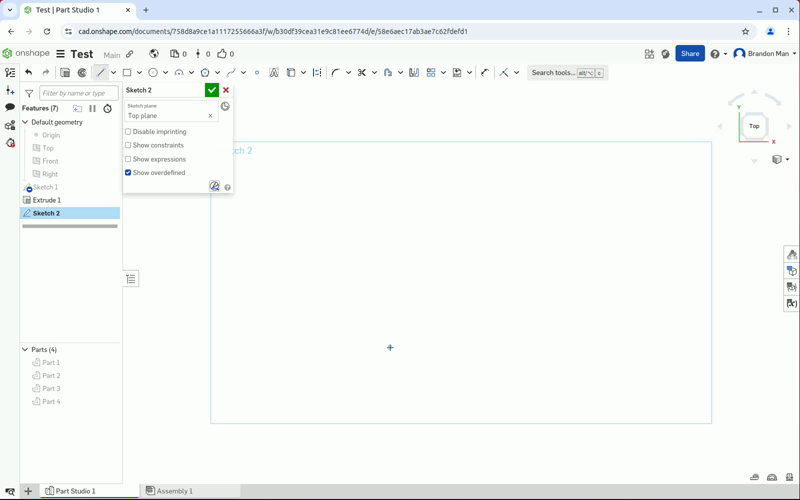
mouse_move(461, 347)
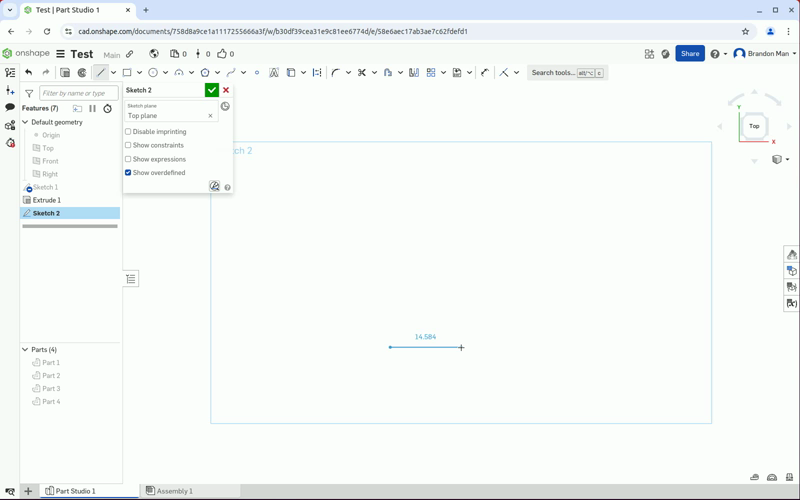
click(461, 347)
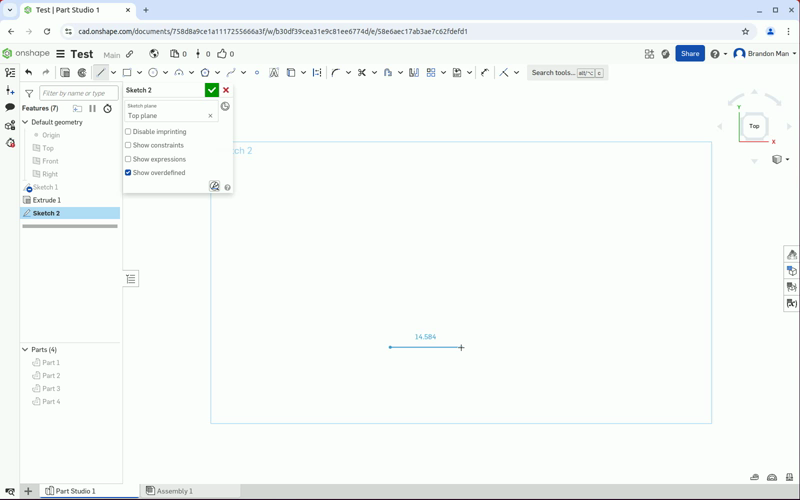
key_up(shift)
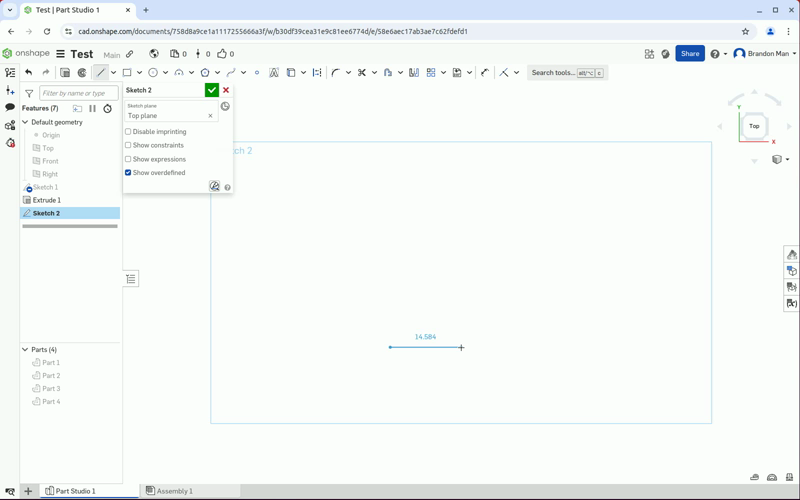
key_down(shift)
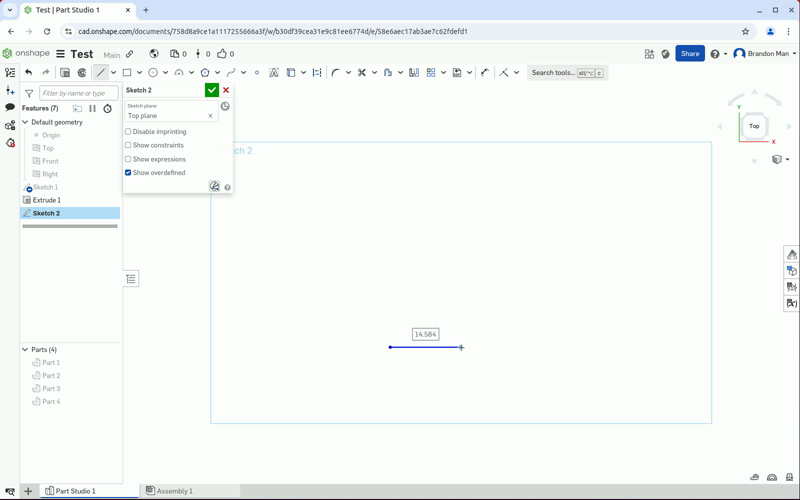
mouse_move(530, 347)
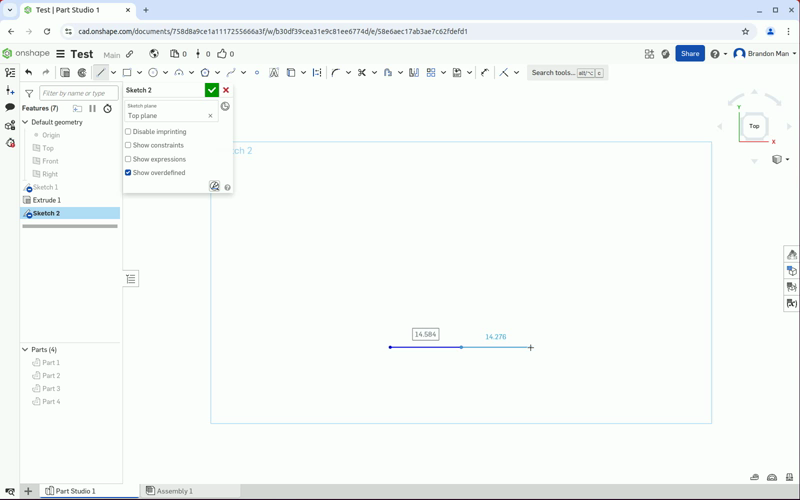
click(530, 347)
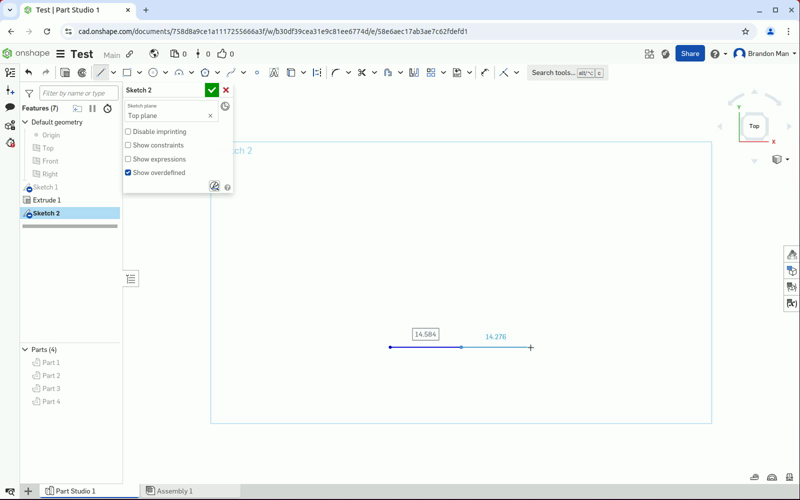
key_up(shift)
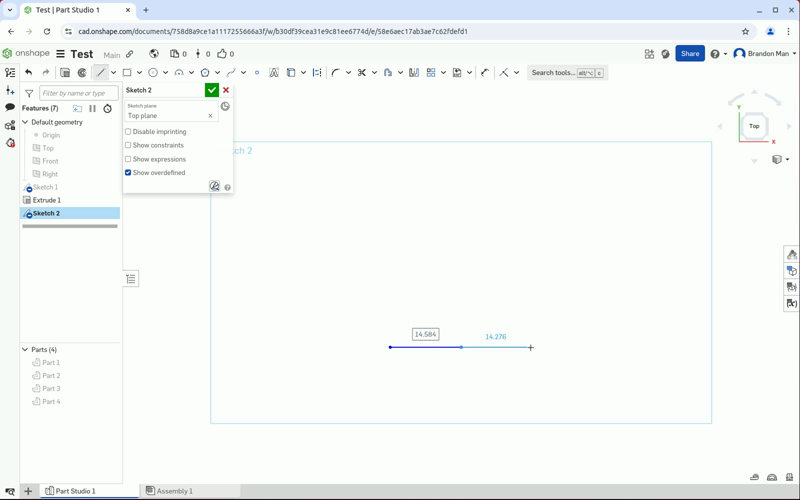
key_down(shift)
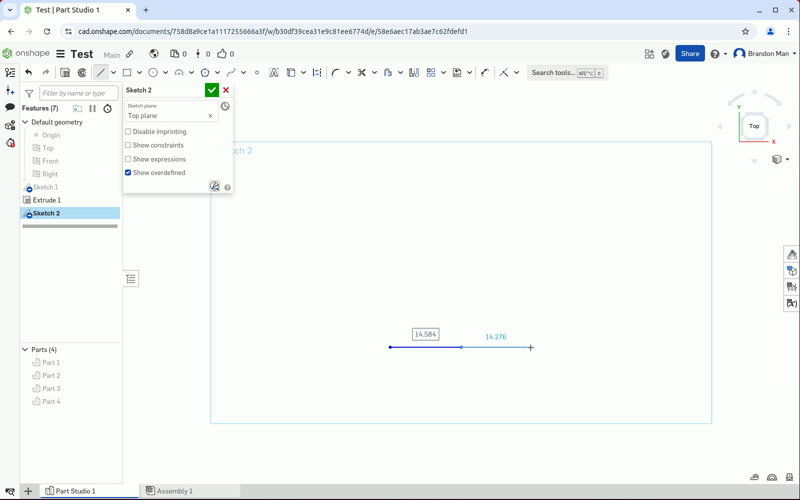
mouse_move(560, 347)
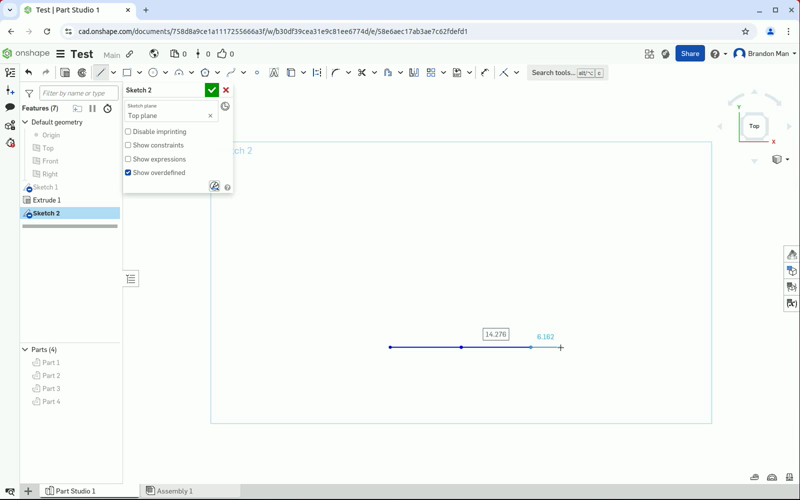
mouse_move(530, 335)
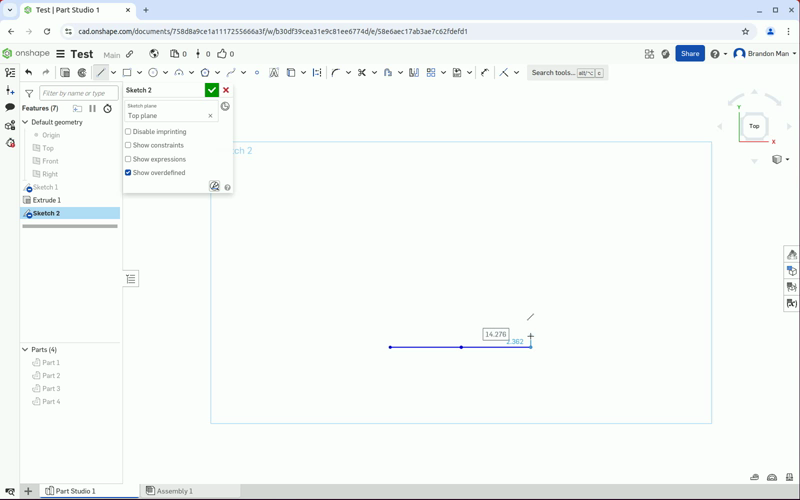
click(530, 335)
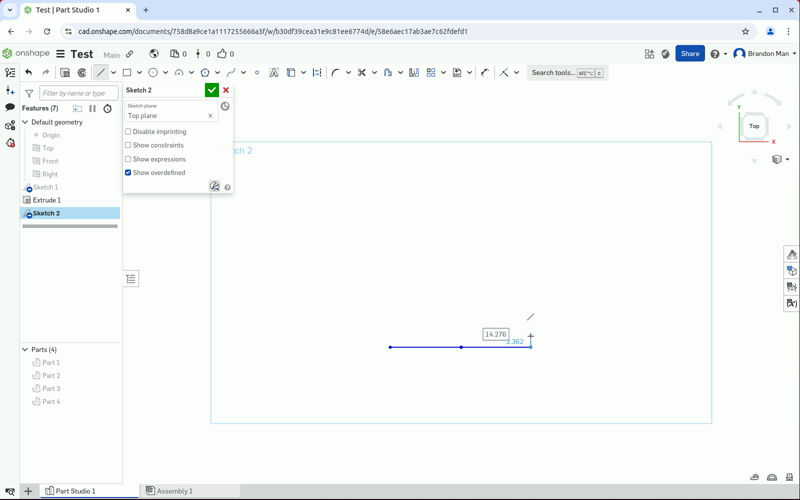
key_up(shift)
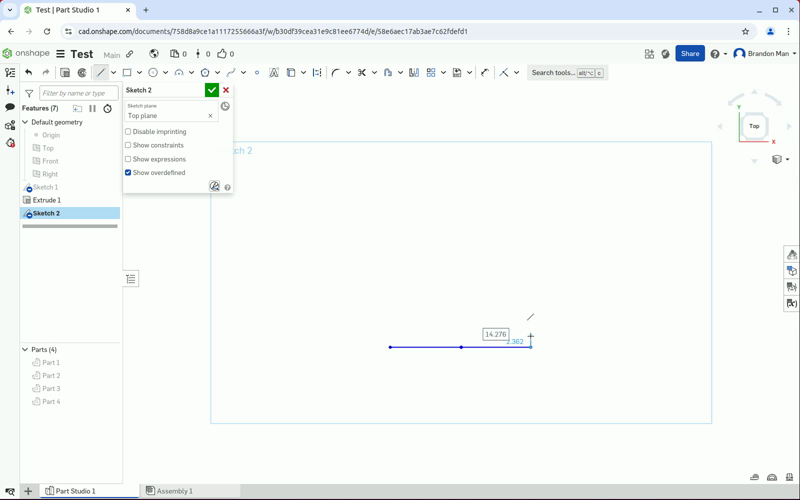
key_down(shift)
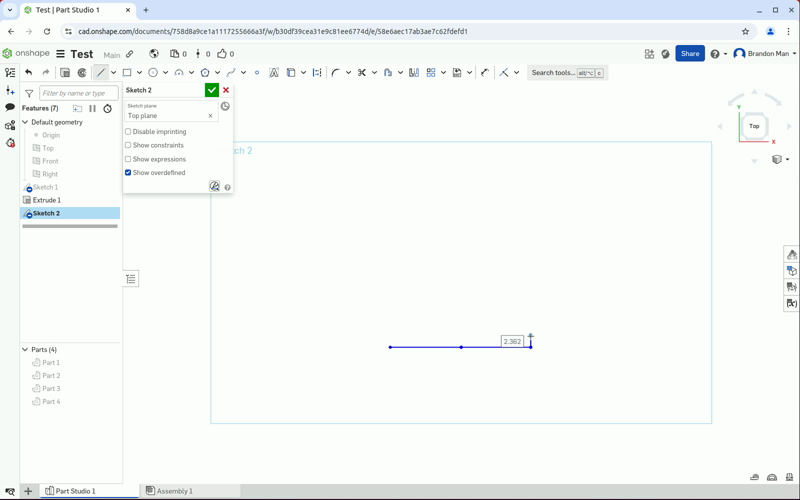
mouse_move(560, 335)
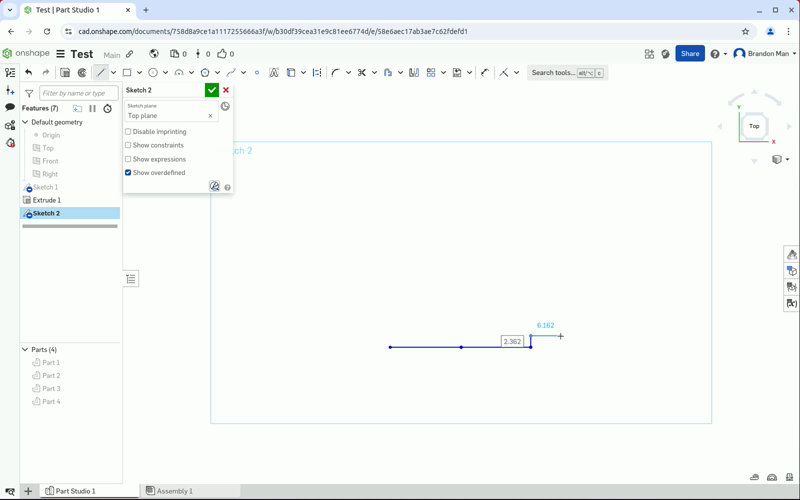
mouse_move(507, 335)
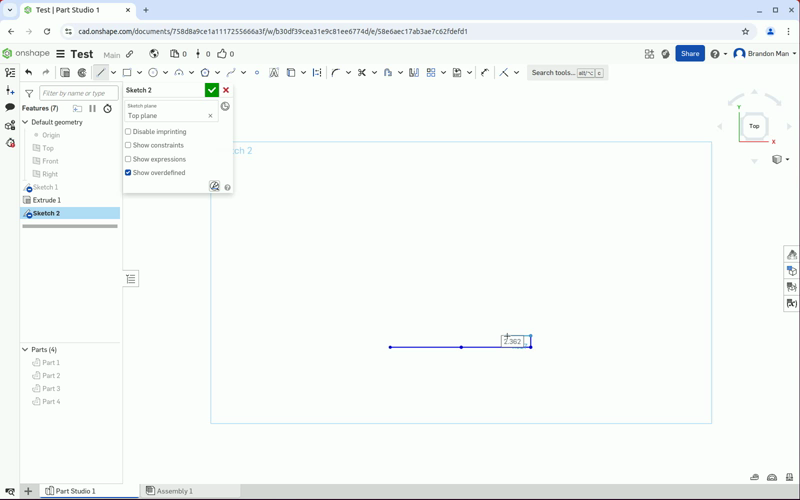
click(507, 335)
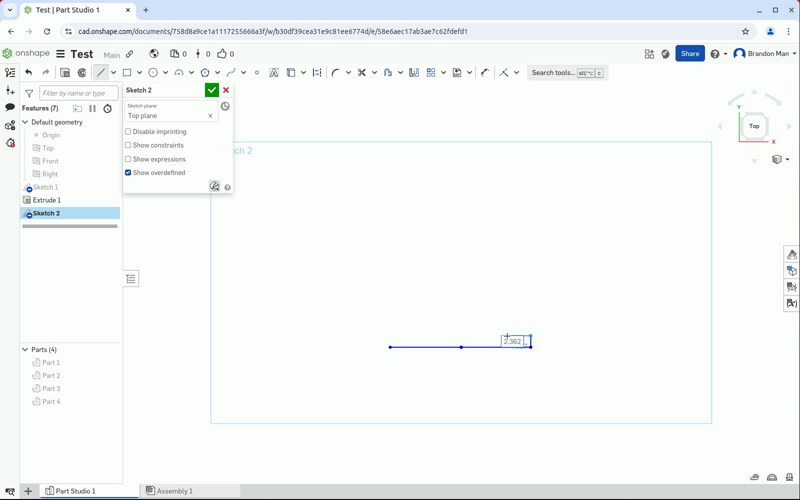
key_up(shift)
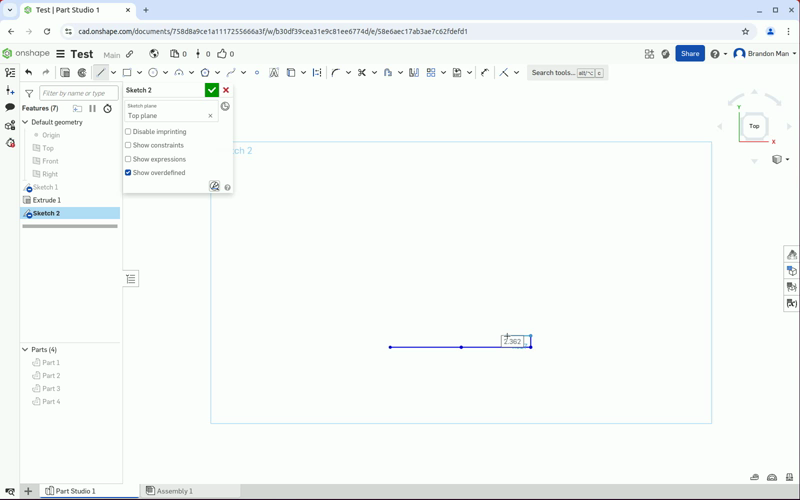
key_down(shift)
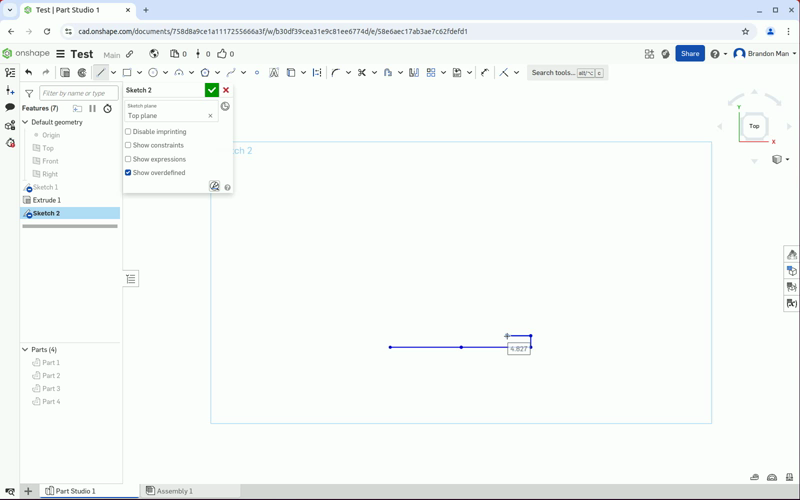
mouse_move(537, 335)
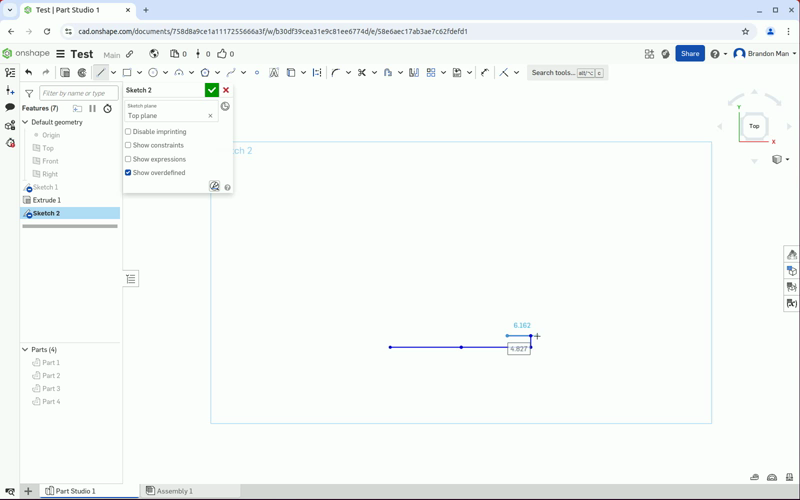
mouse_move(461, 335)
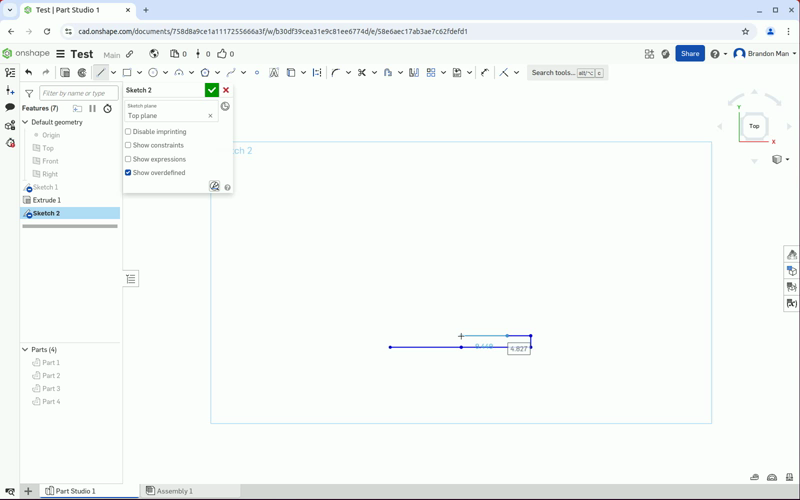
click(461, 335)
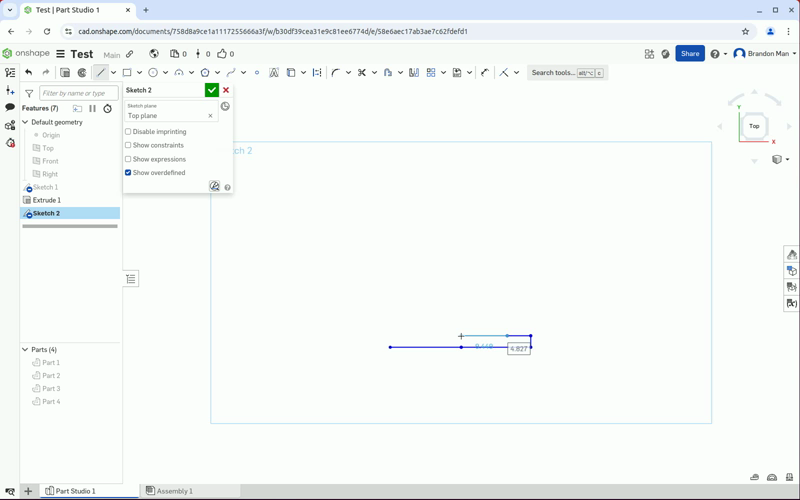
key_up(shift)
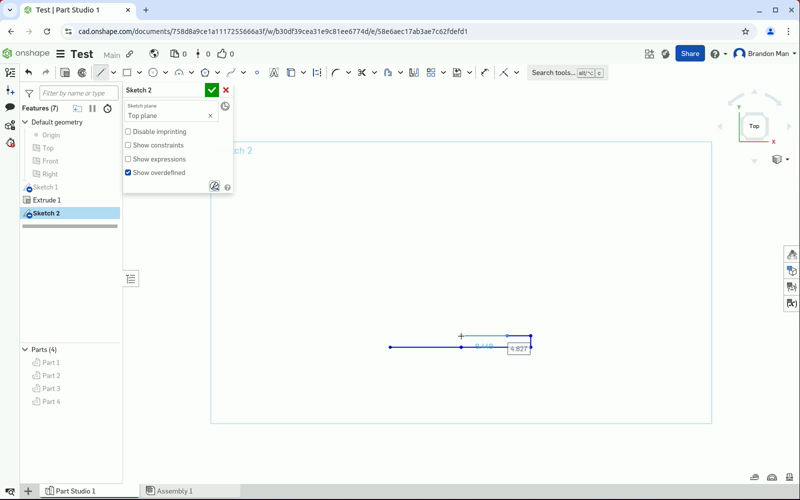
key_down(shift)
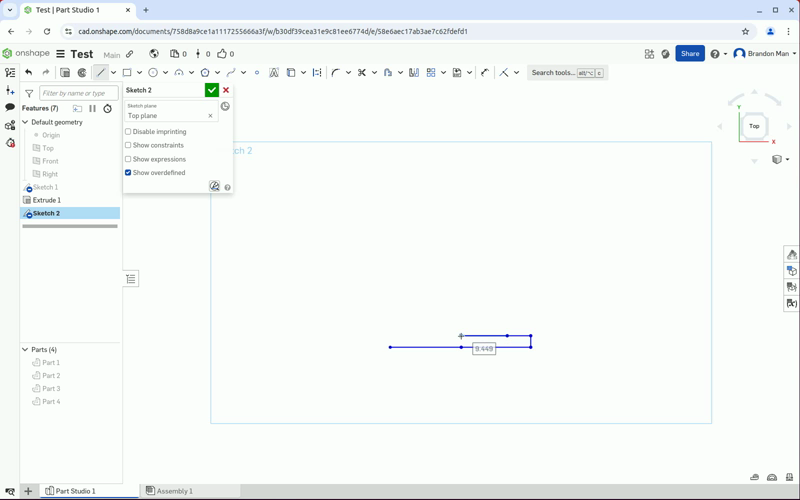
mouse_move(491, 335)
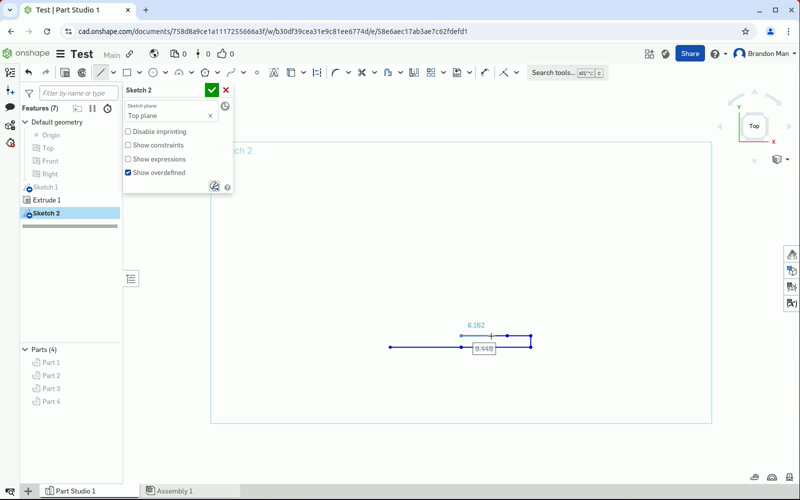
mouse_move(413, 335)
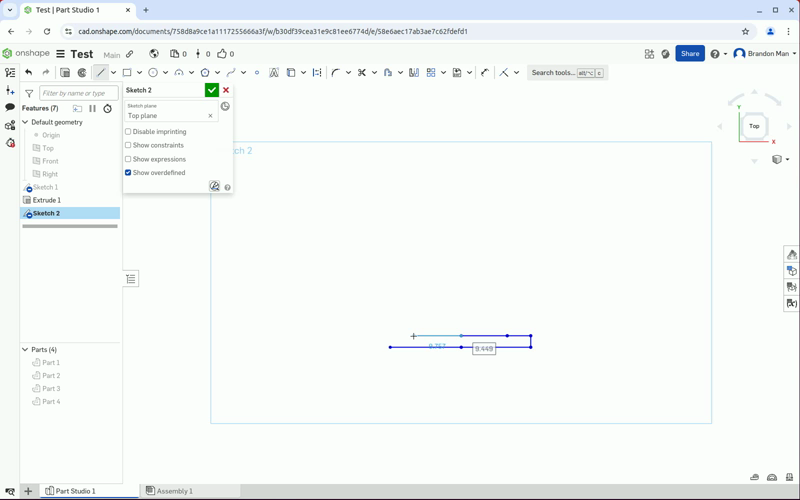
click(413, 335)
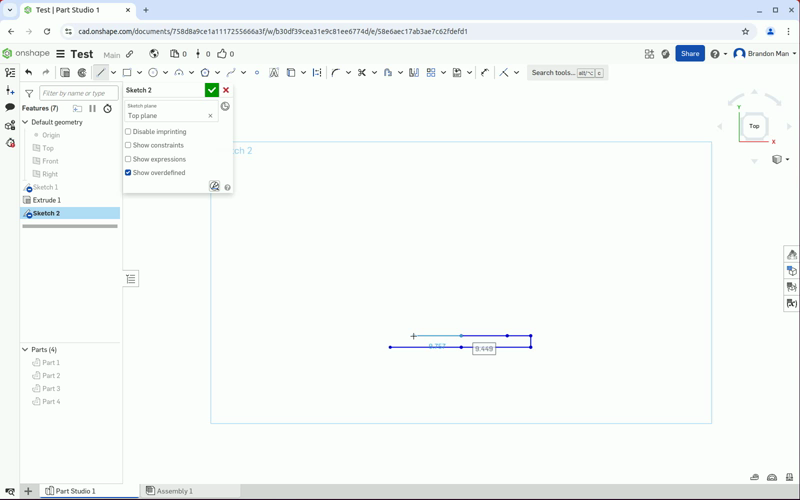
key_up(shift)
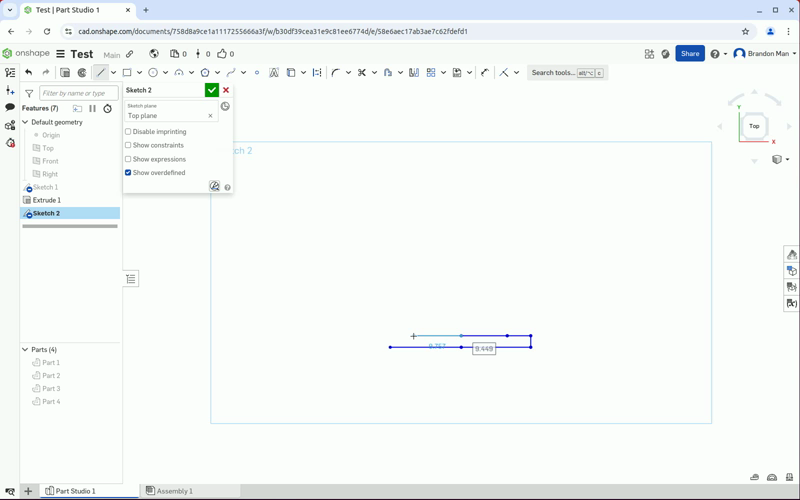
key_down(shift)
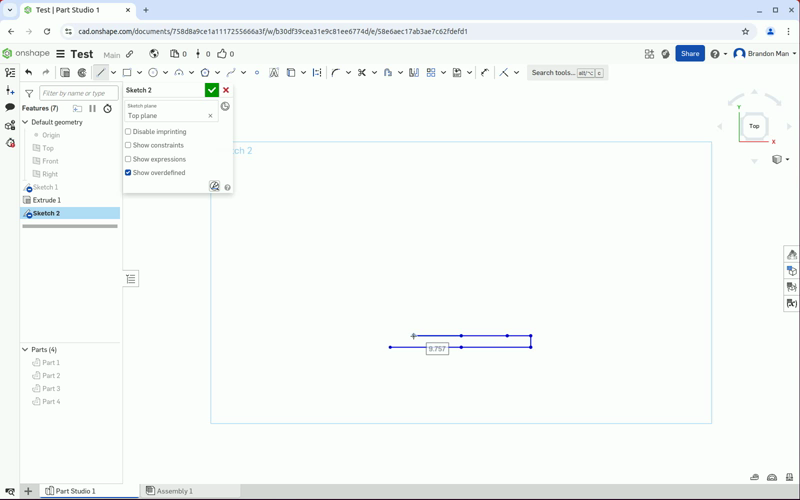
mouse_move(444, 335)
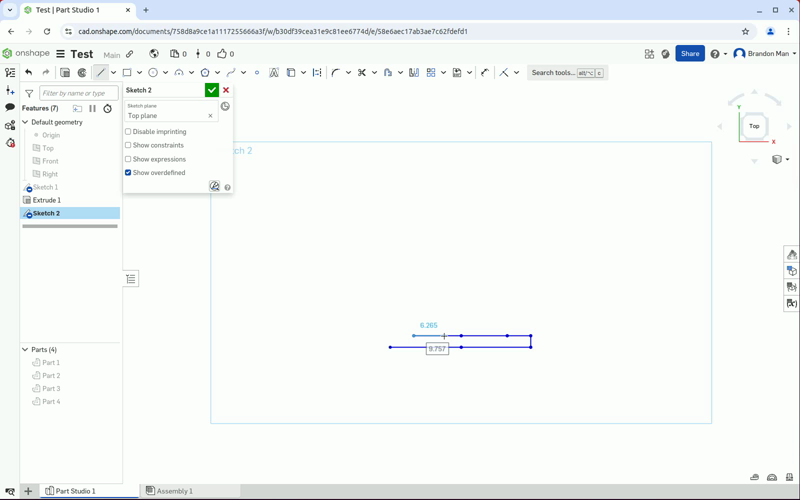
mouse_move(390, 335)
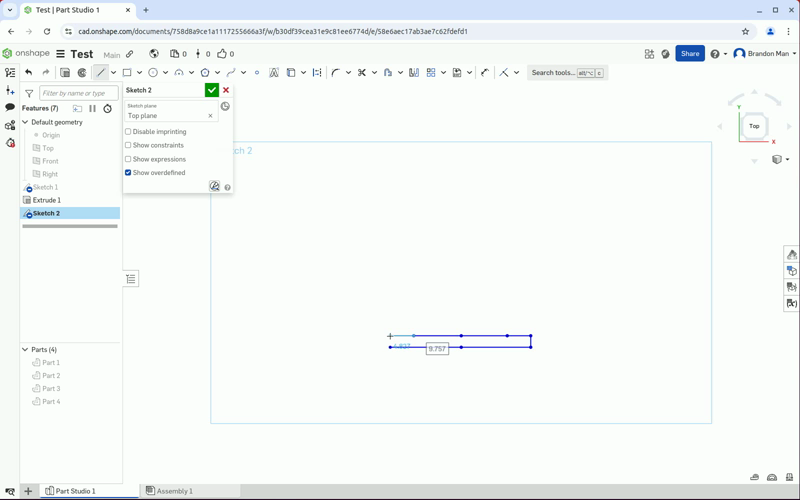
click(390, 335)
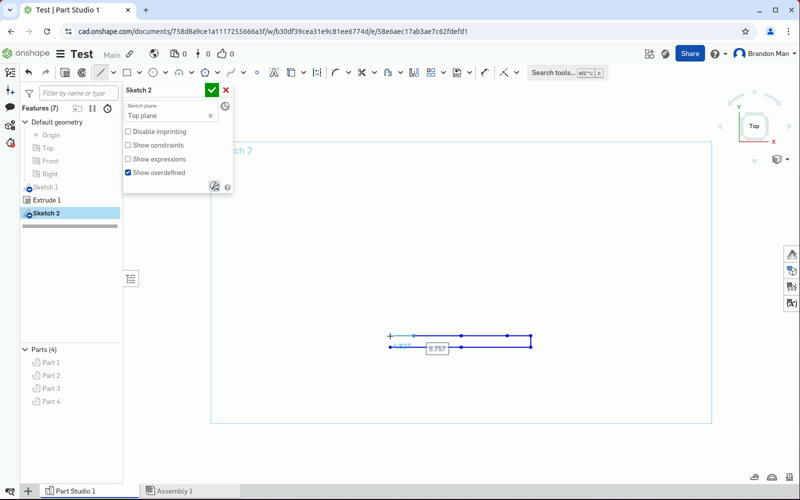
key_up(shift)
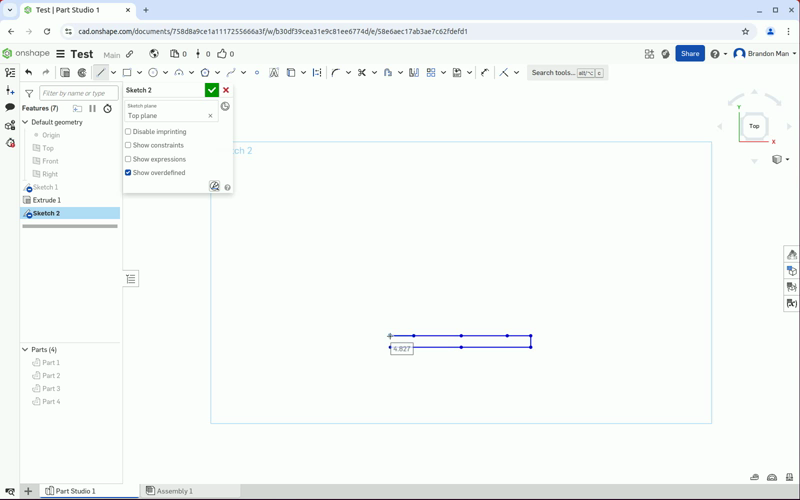
mouse_move(420, 335)
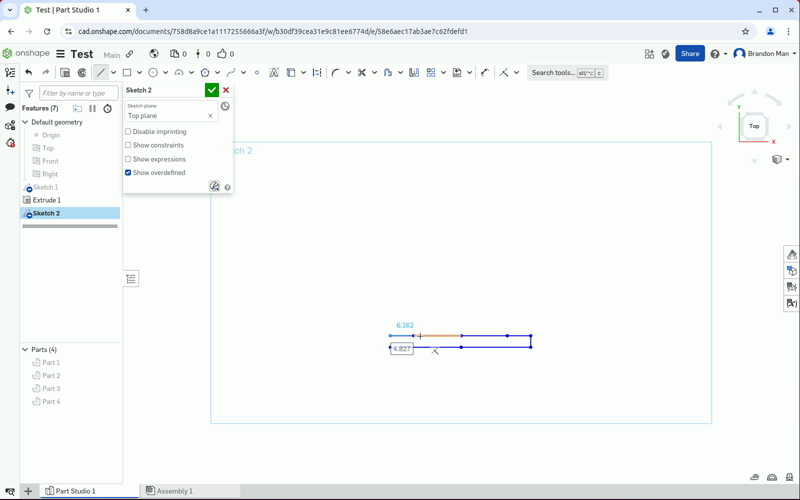
key_down(shift)
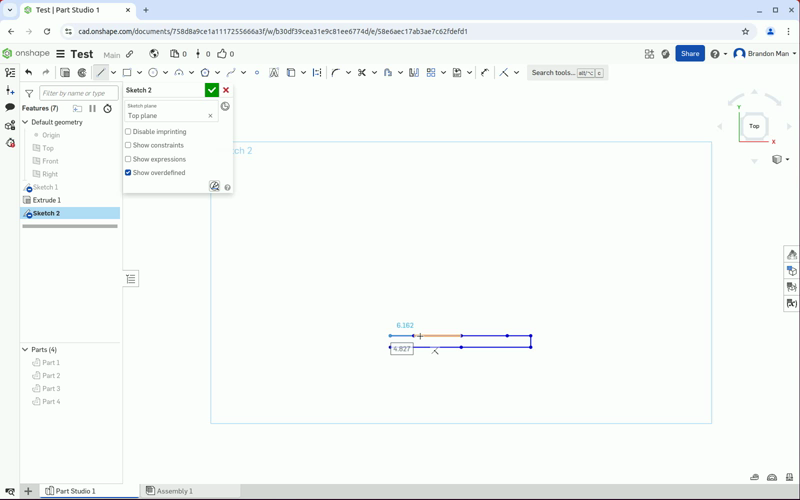
mouse_move(390, 347)
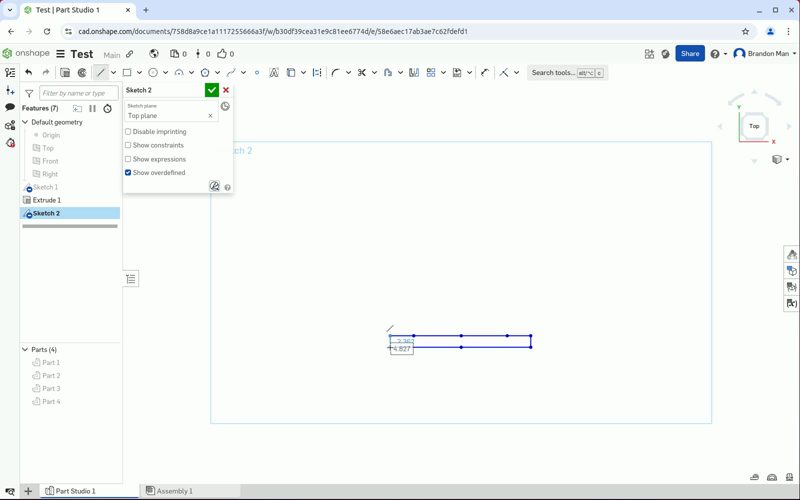
key_up(shift)
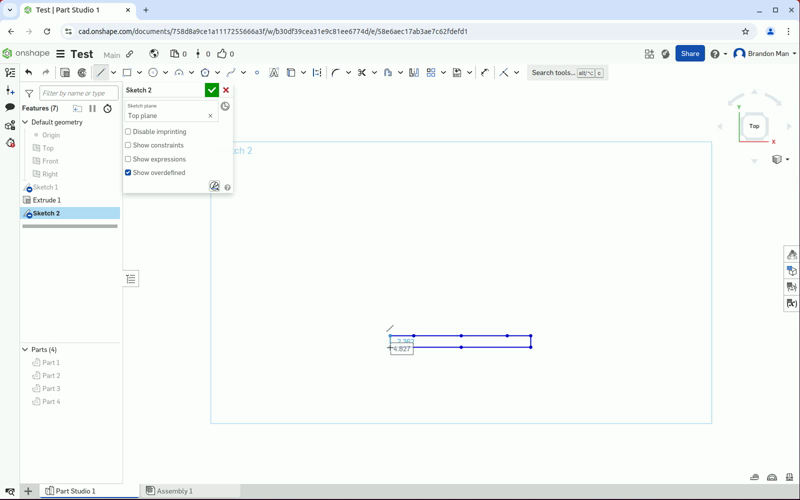
click(390, 347)
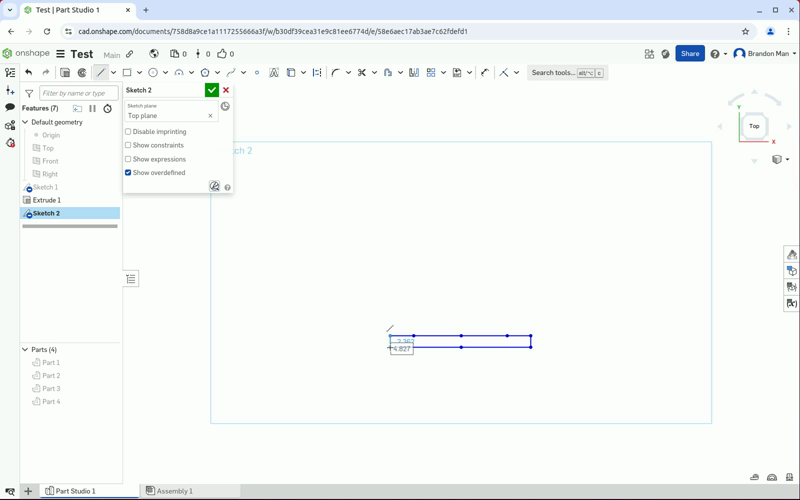
key(esc)
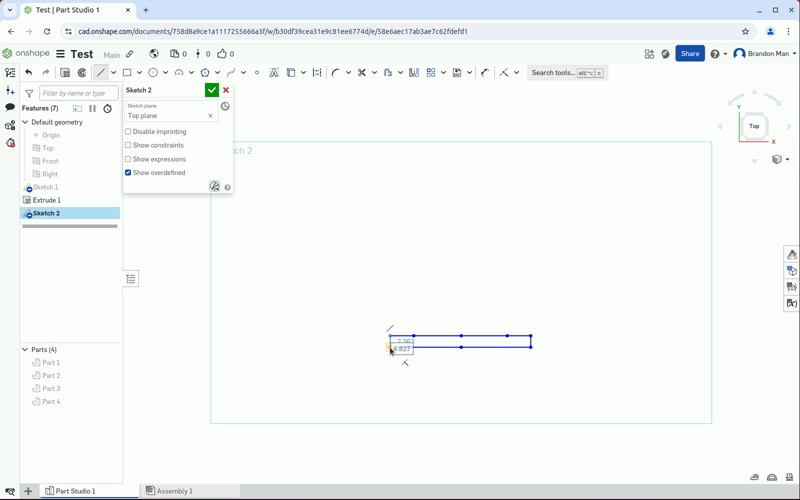
mouse_move(477, 338)
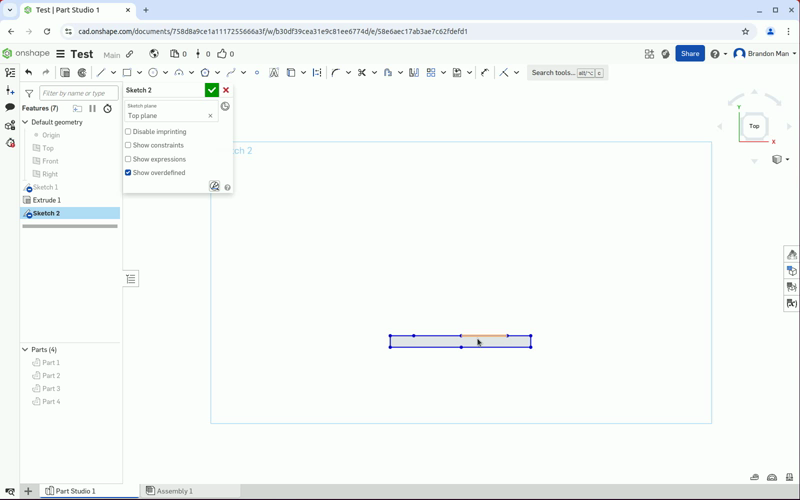
scroll(6)
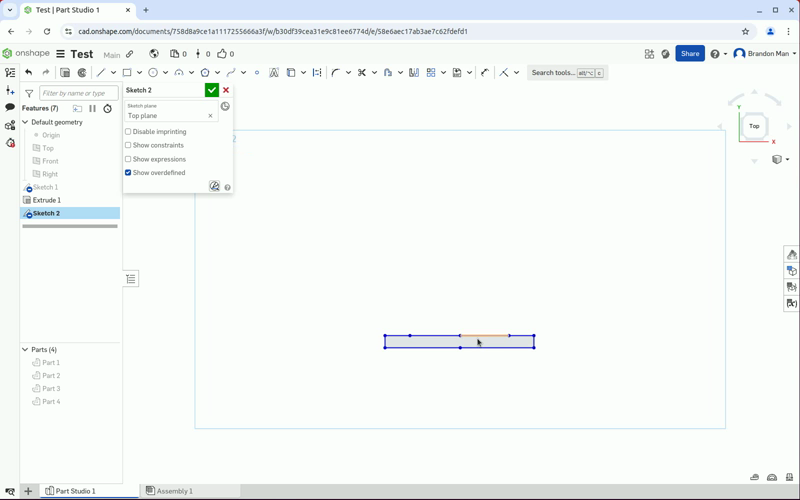
scroll(6)
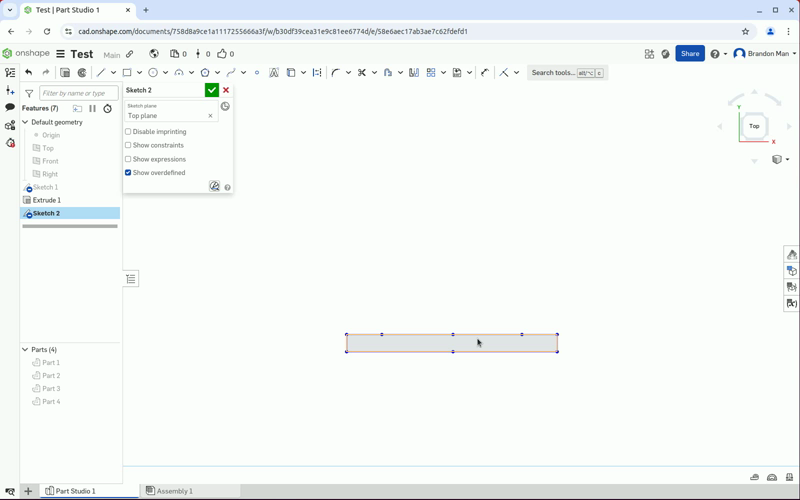
scroll(6)
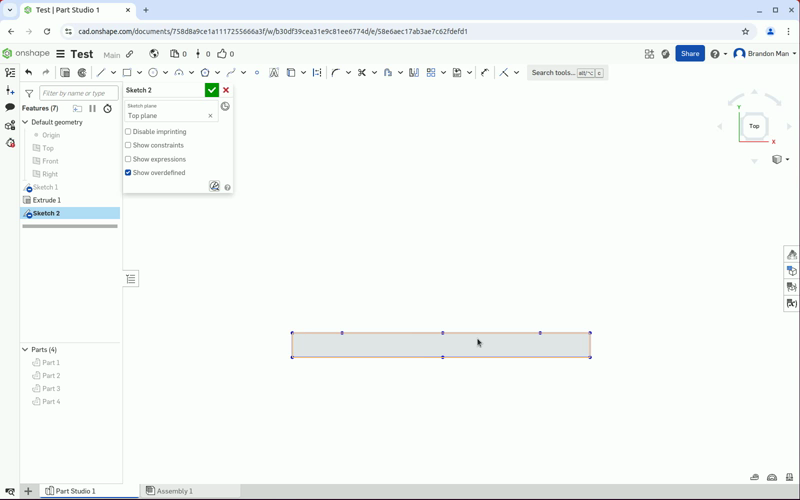
scroll(6)
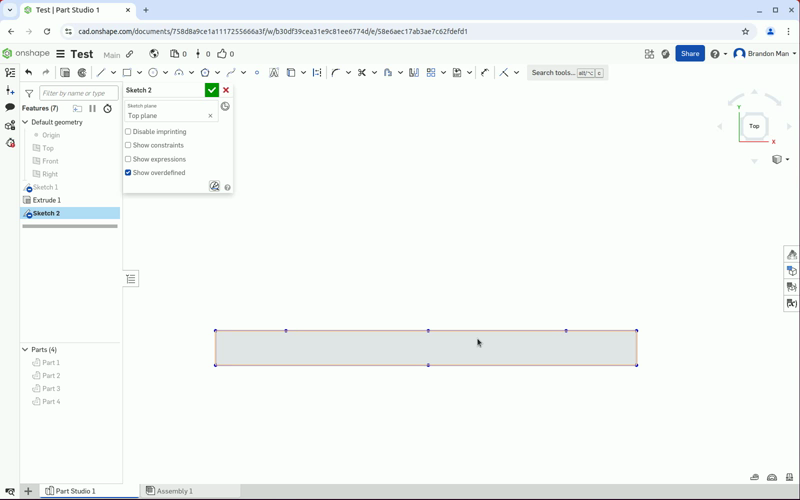
scroll(6)
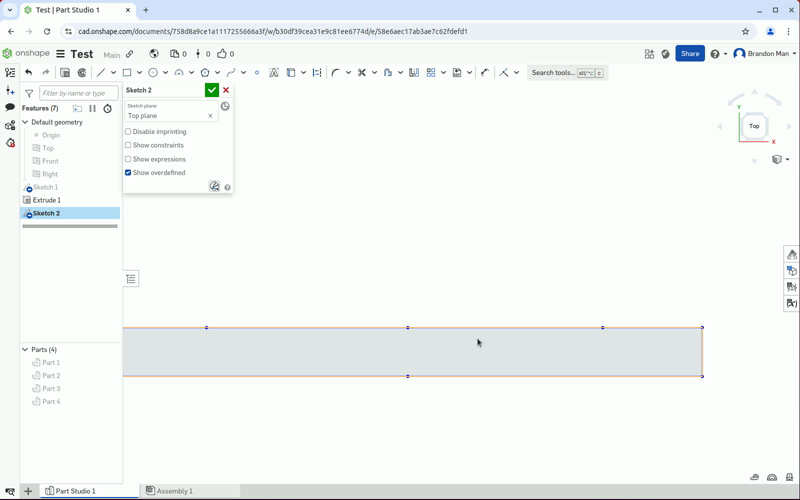
scroll(6)
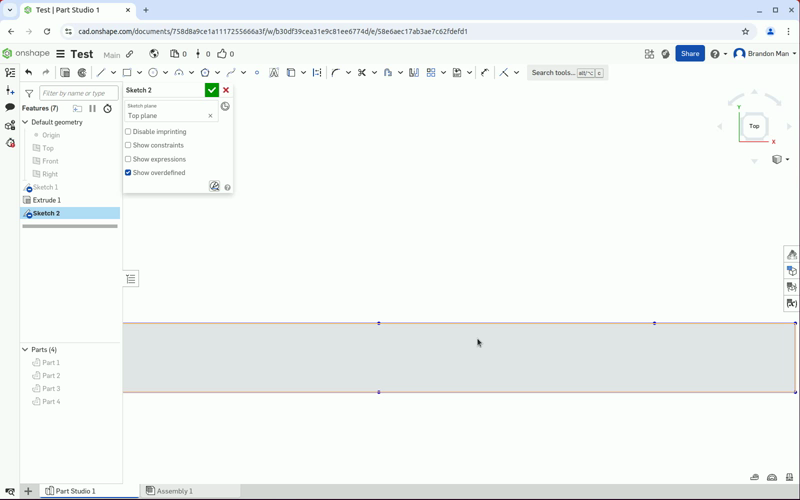
scroll(6)
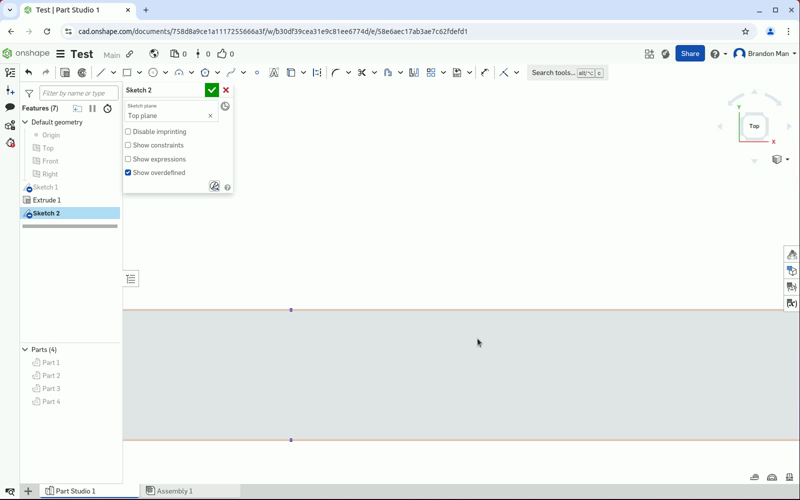
click(477, 338)
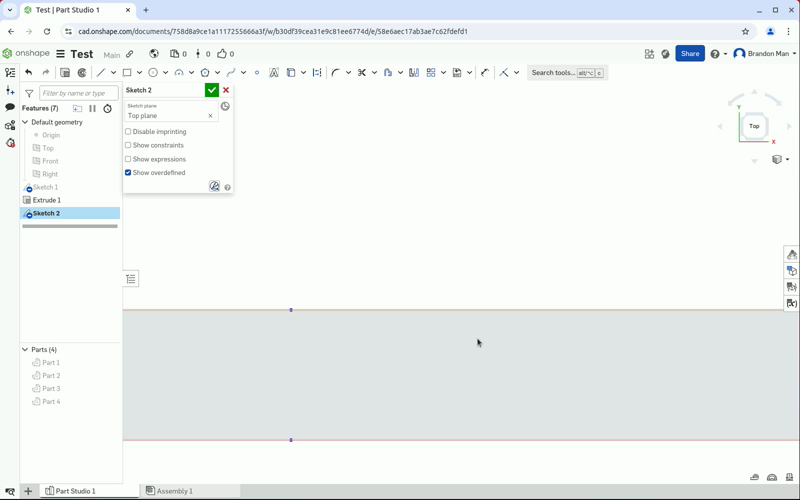
scroll(-6)
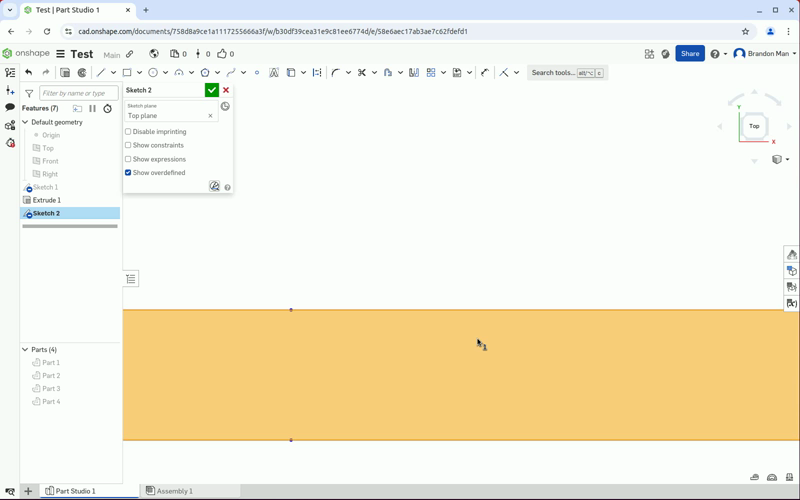
scroll(-6)
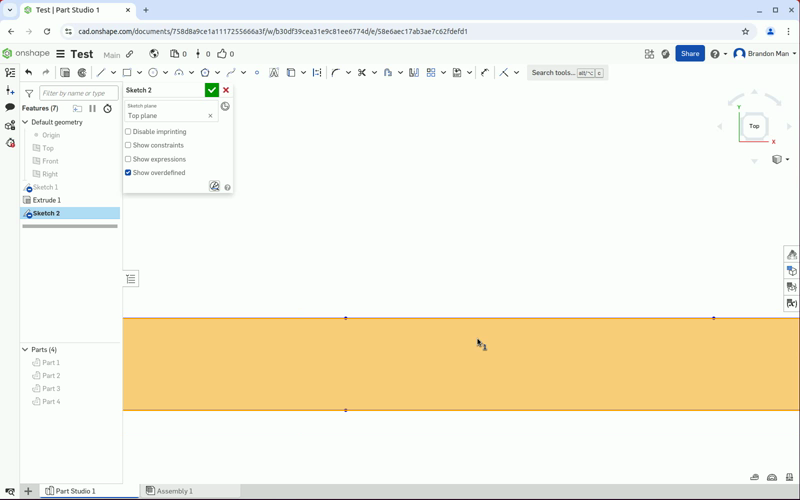
scroll(-6)
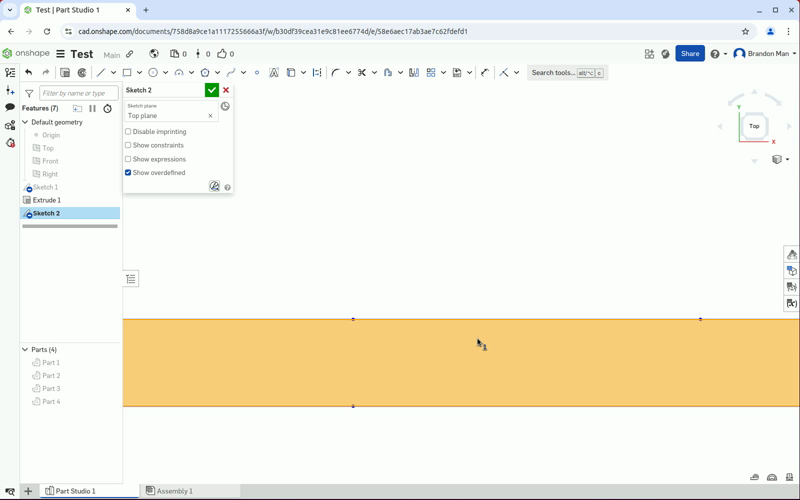
scroll(-6)
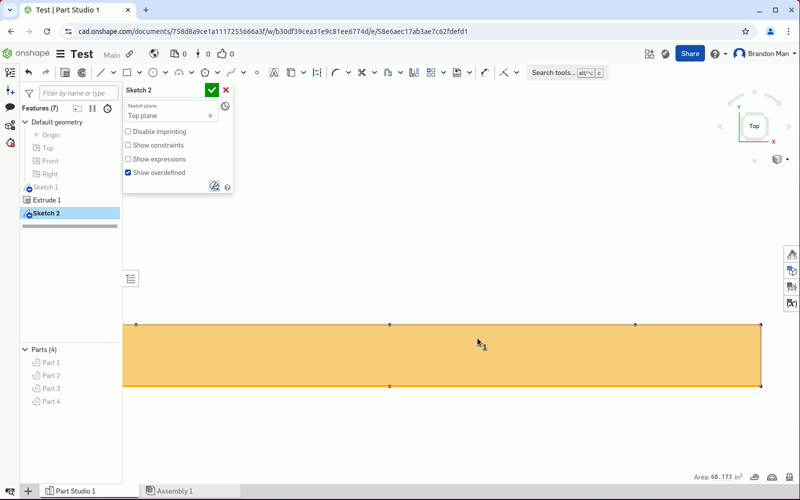
scroll(-6)
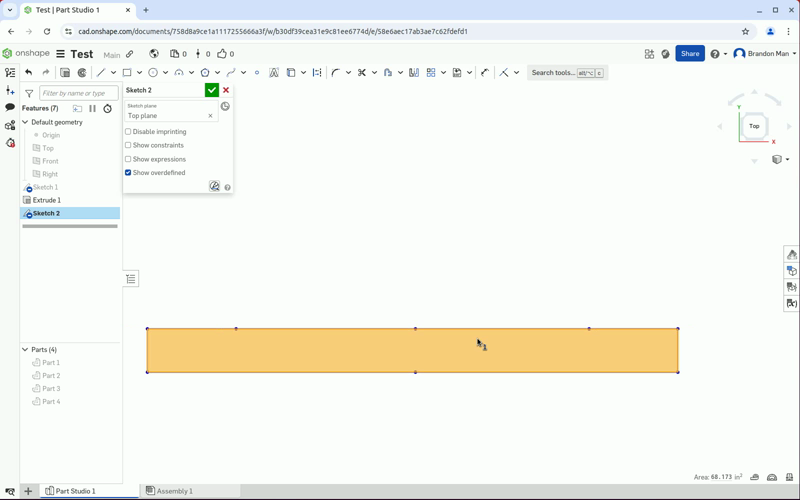
scroll(-6)
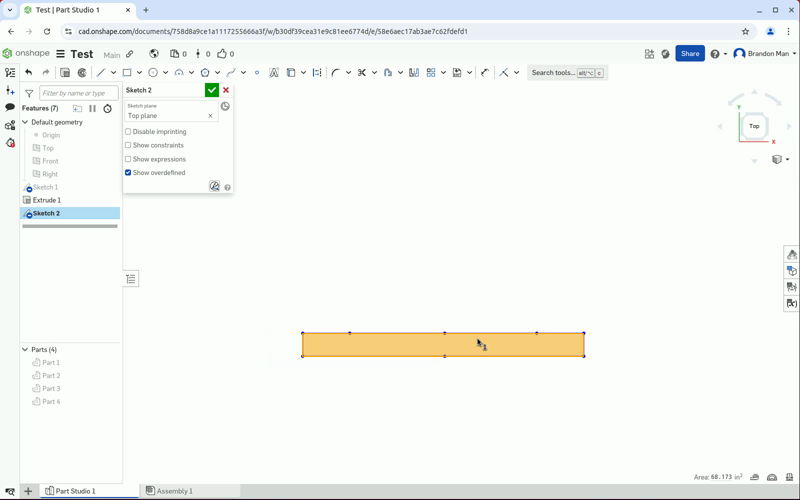
scroll(-6)
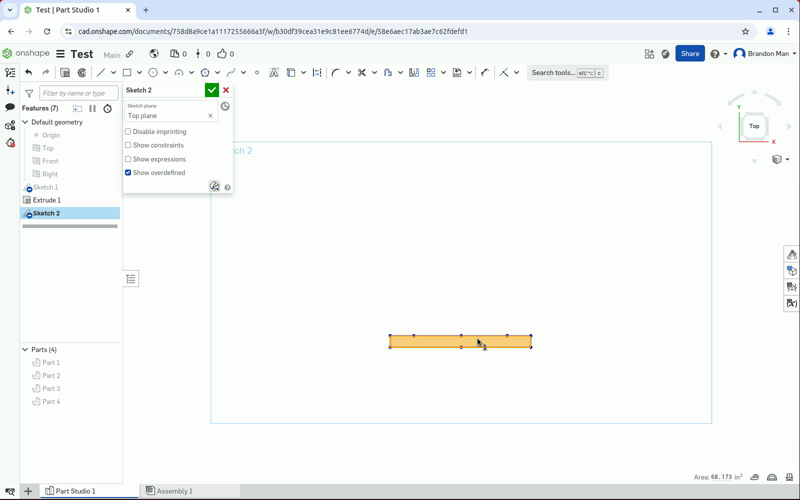
mouse_move(73, 352)
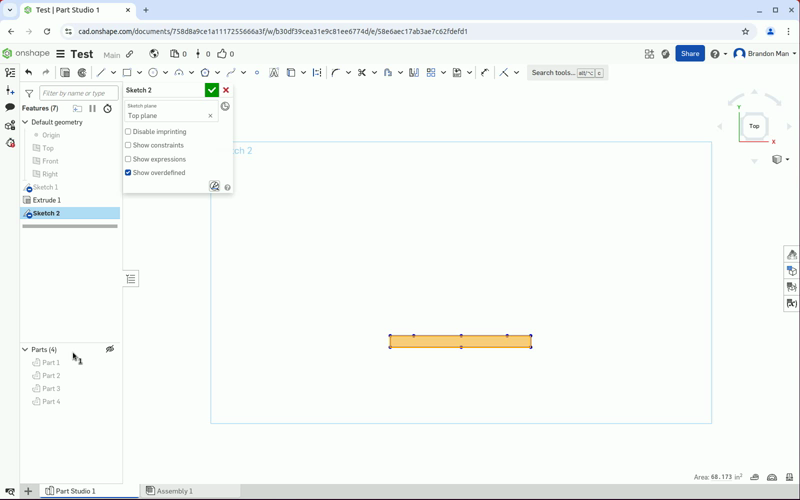
key(shift+y)
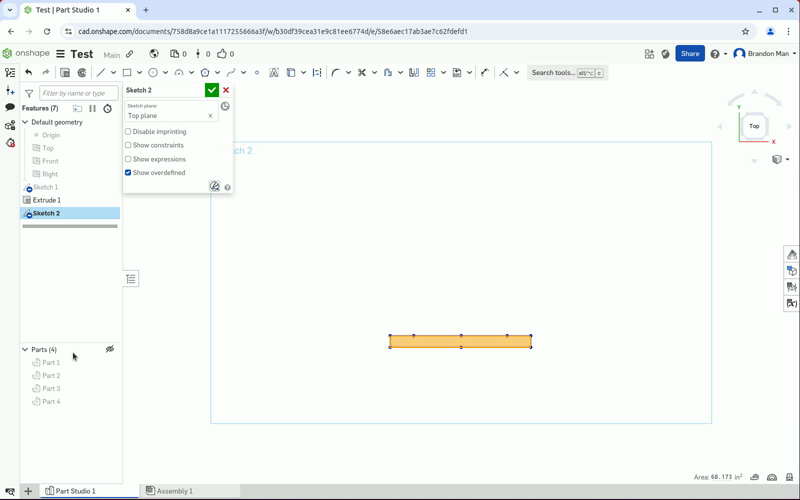
key(shift+e)
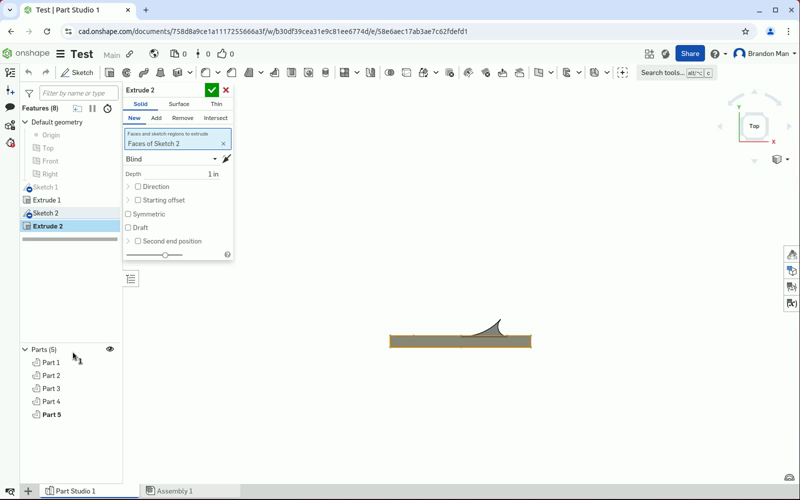
mouse_move(143, 106)
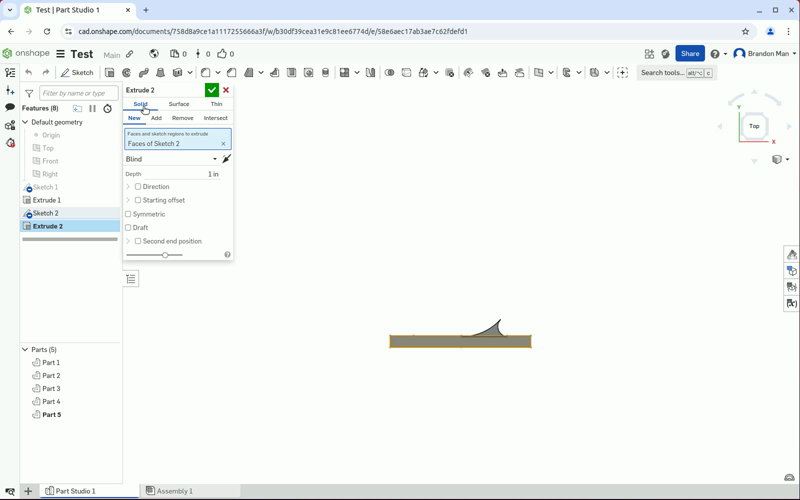
click(143, 106)
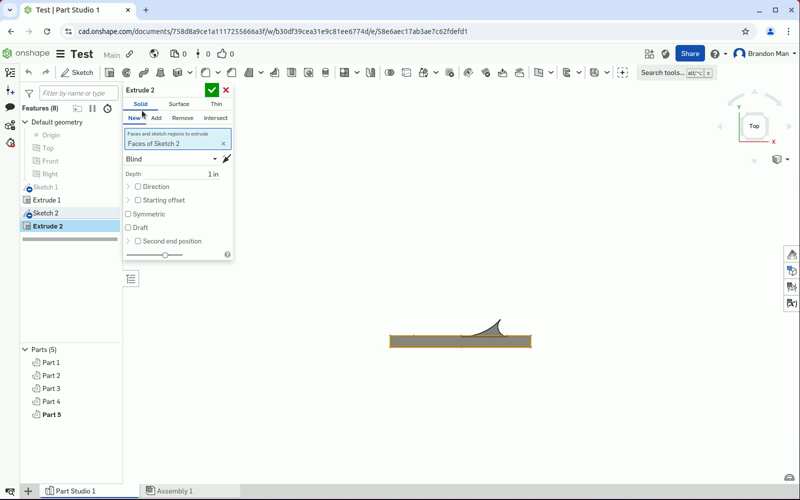
mouse_move(137, 120)
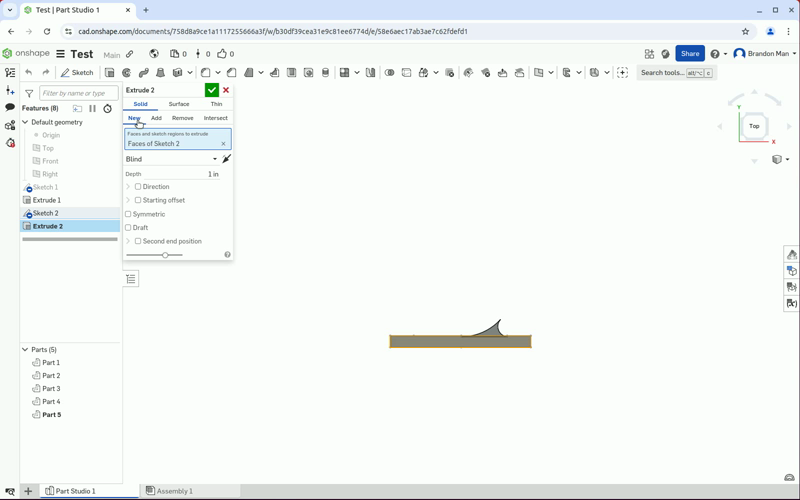
click(137, 120)
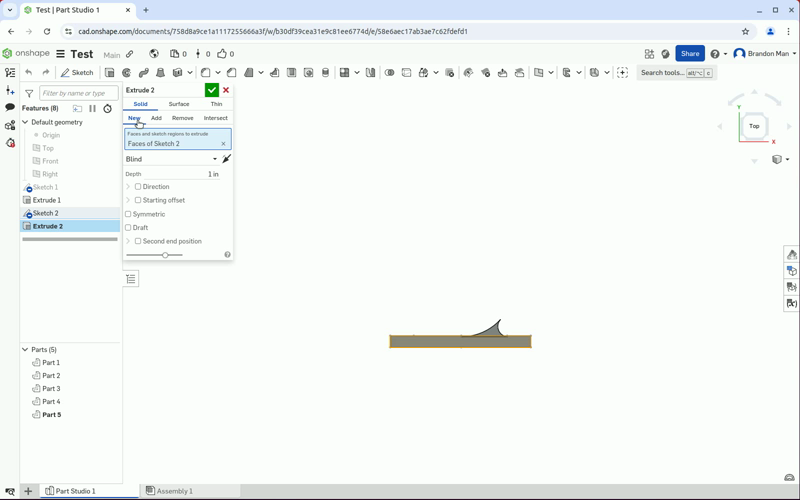
key(tab, 4)
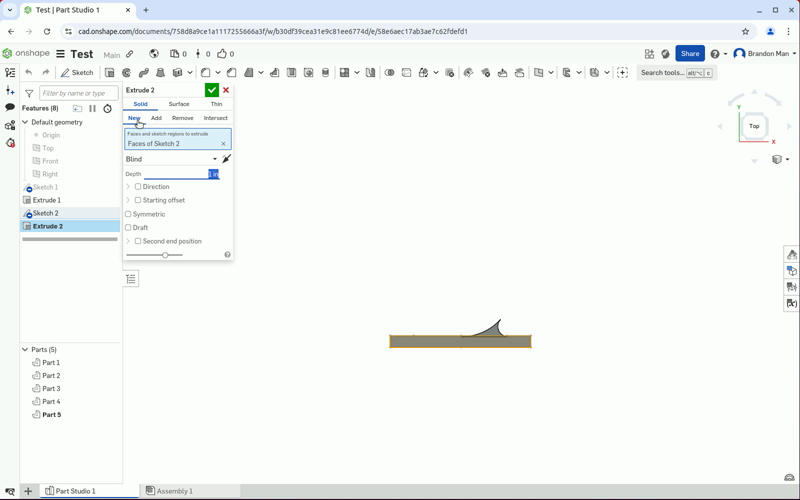
text(23.108)
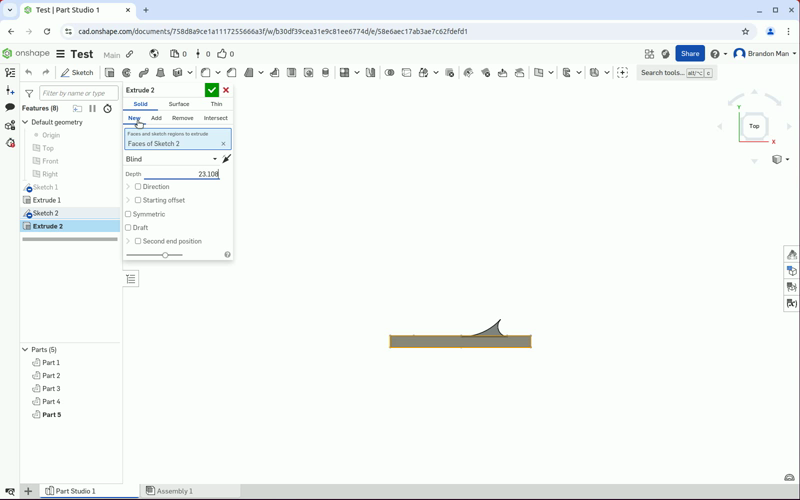
key(enter)
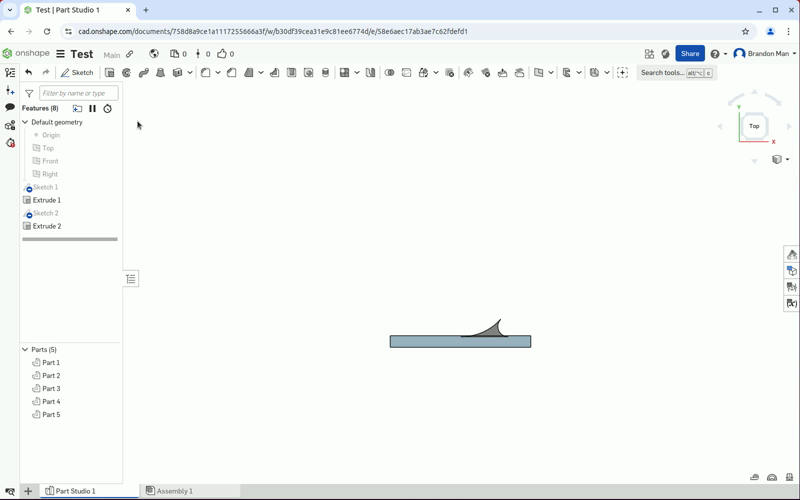
key(shift+h)
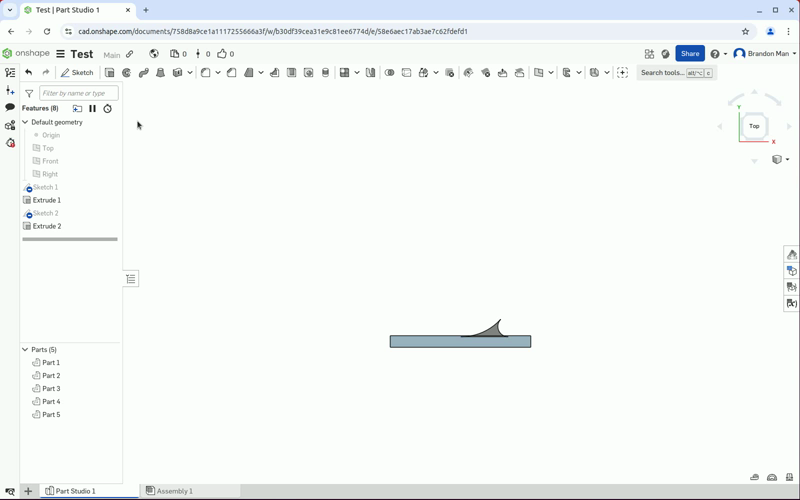
key(shift+h)
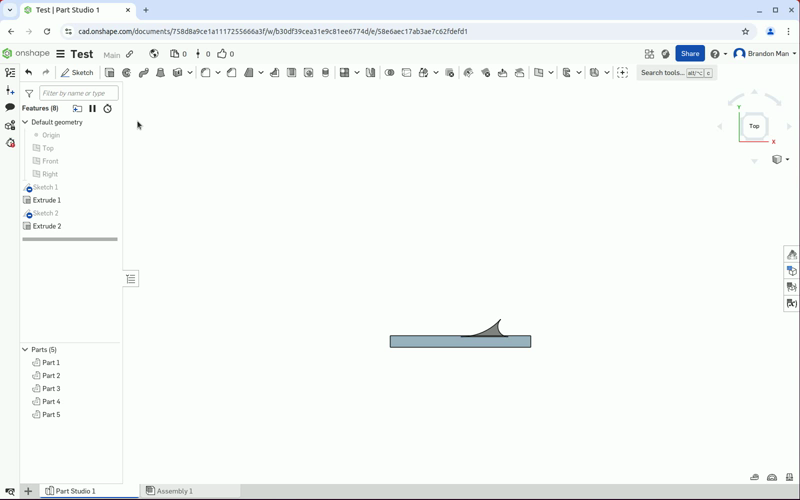
mouse_move(73, 189)
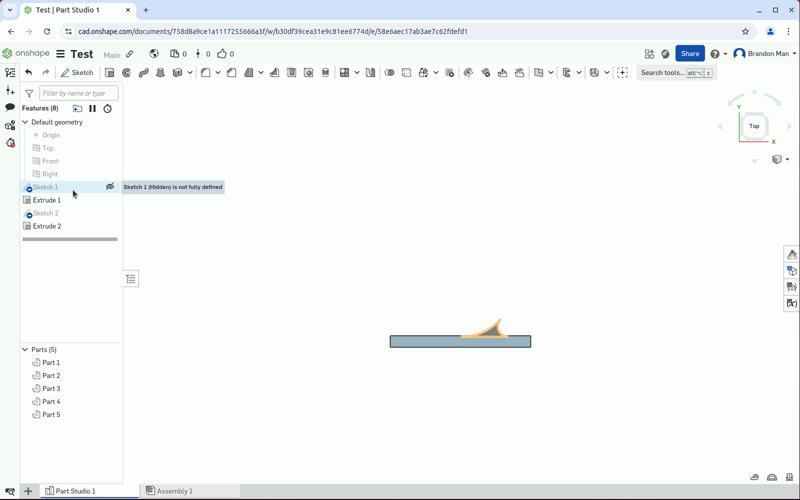
click(73, 189)
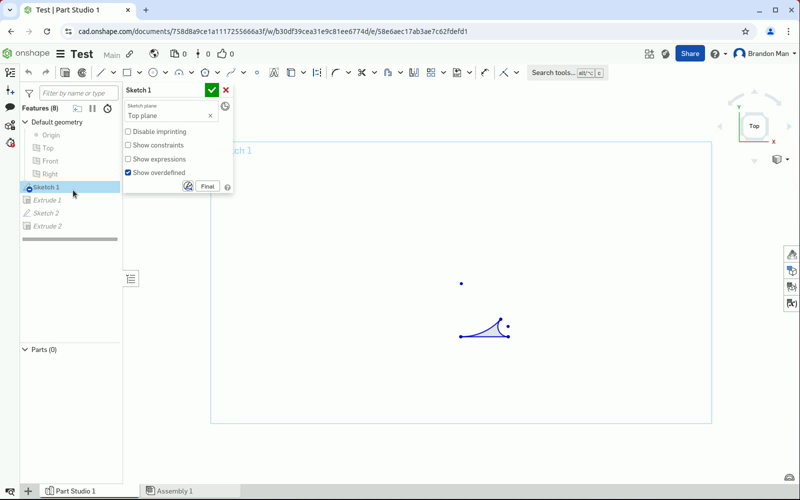
mouse_move(229, 92)
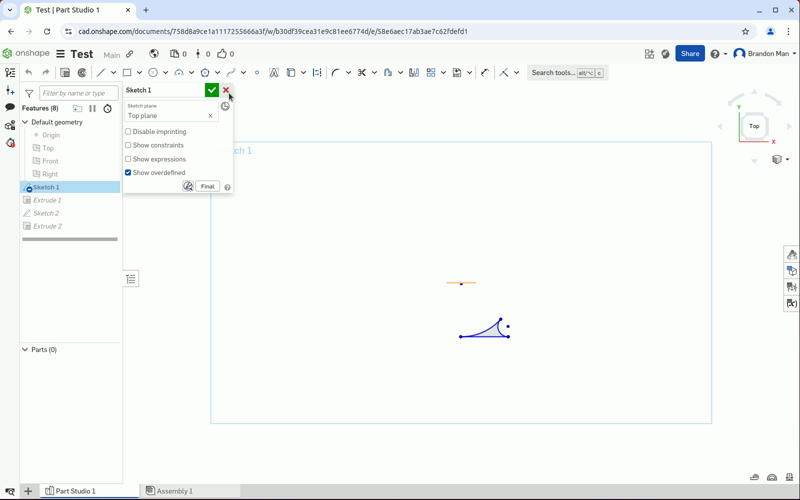
click(229, 92)
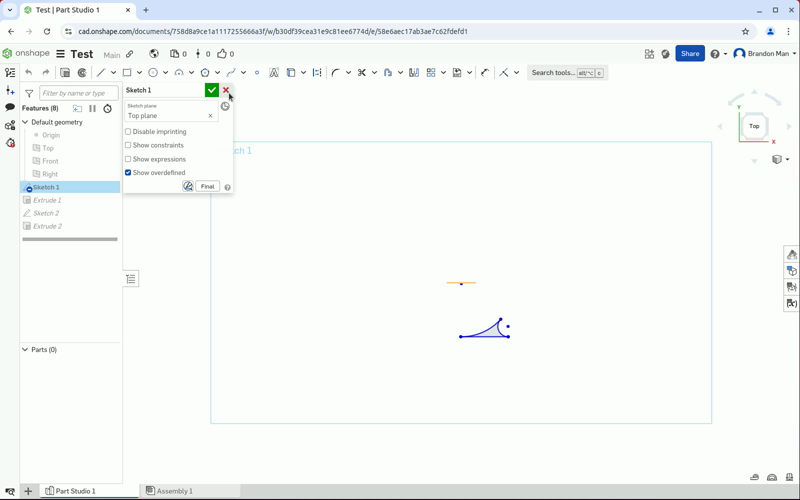
key(shift+s)
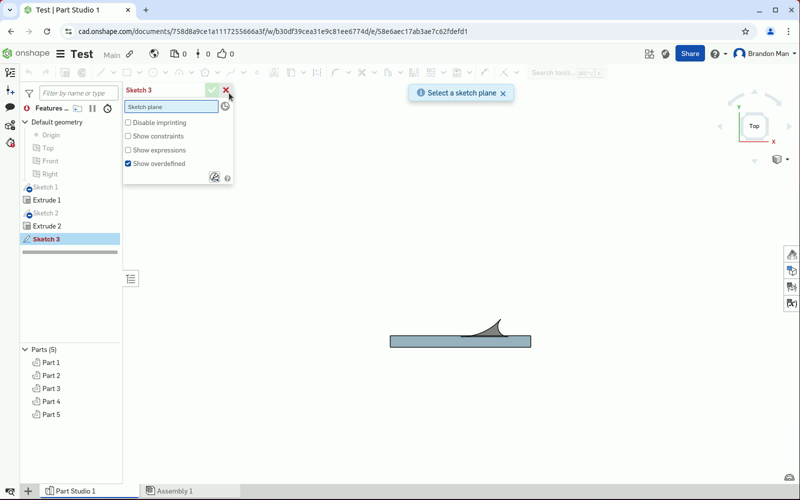
mouse_move(73, 150)
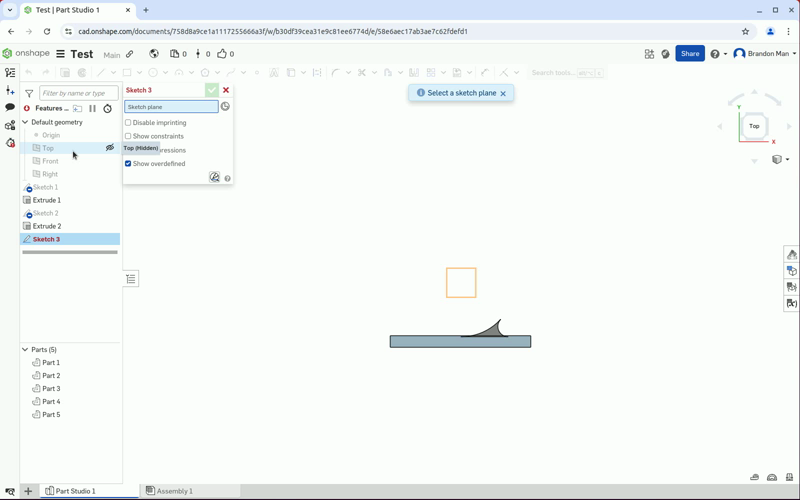
click(73, 150)
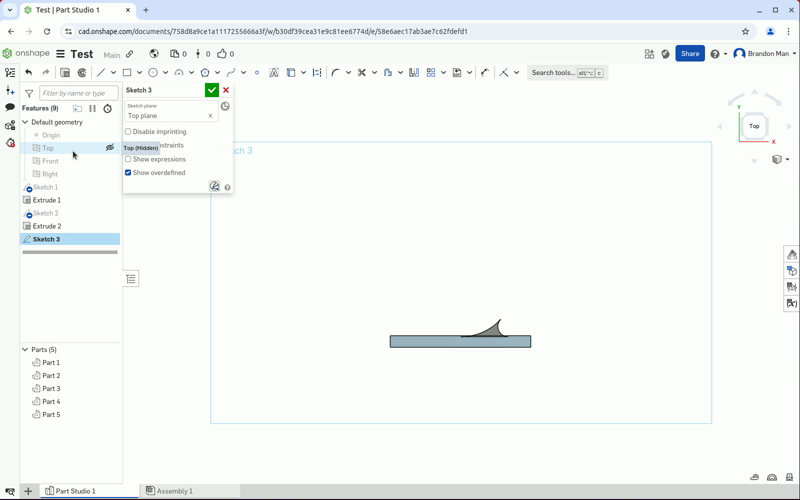
mouse_move(73, 352)
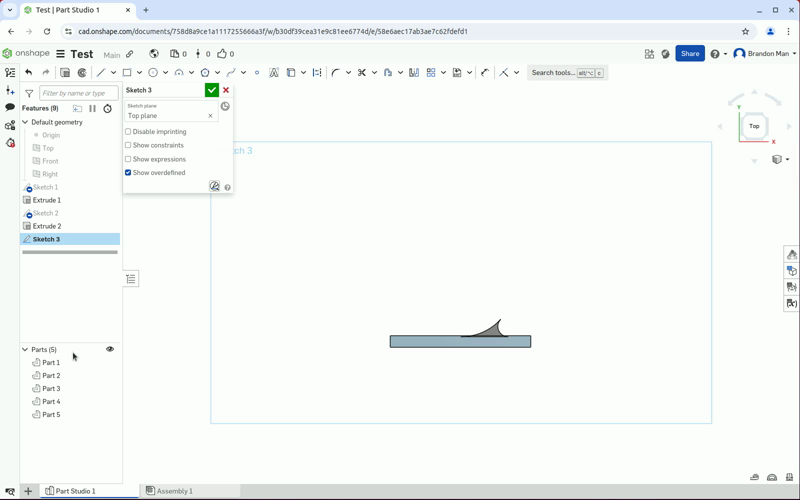
key(y)
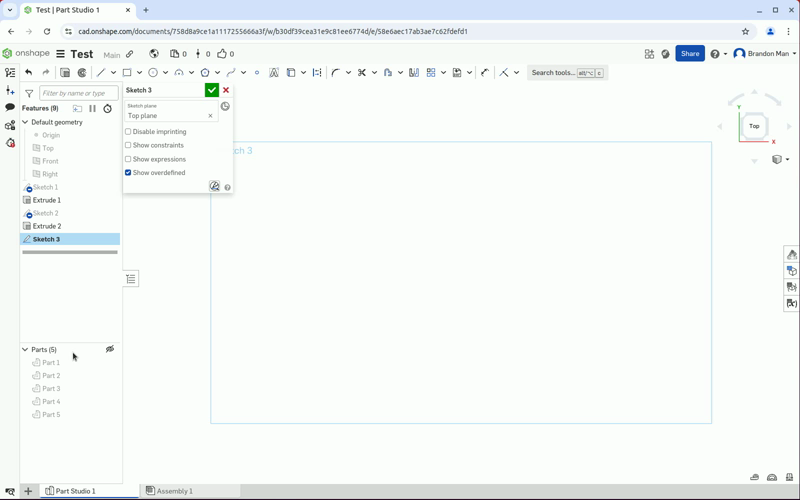
key(l)
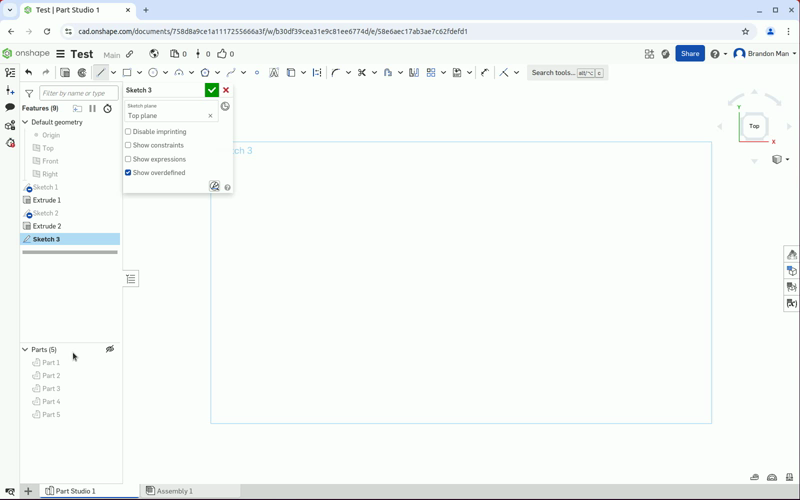
key_down(shift)
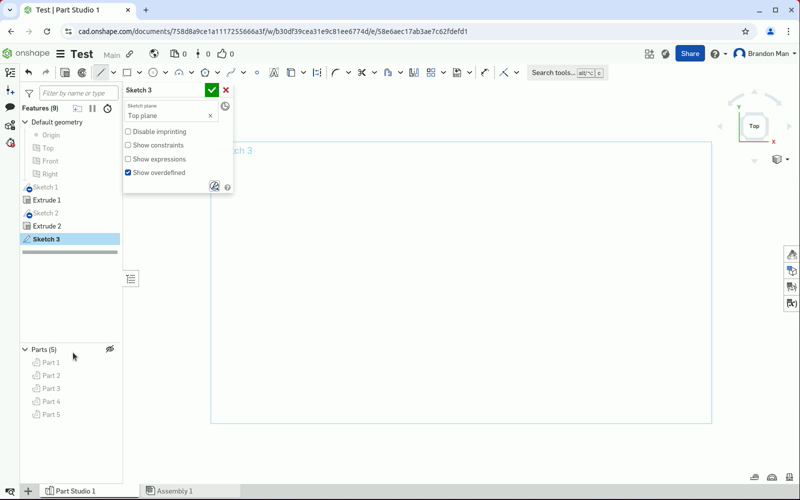
mouse_move(413, 336)
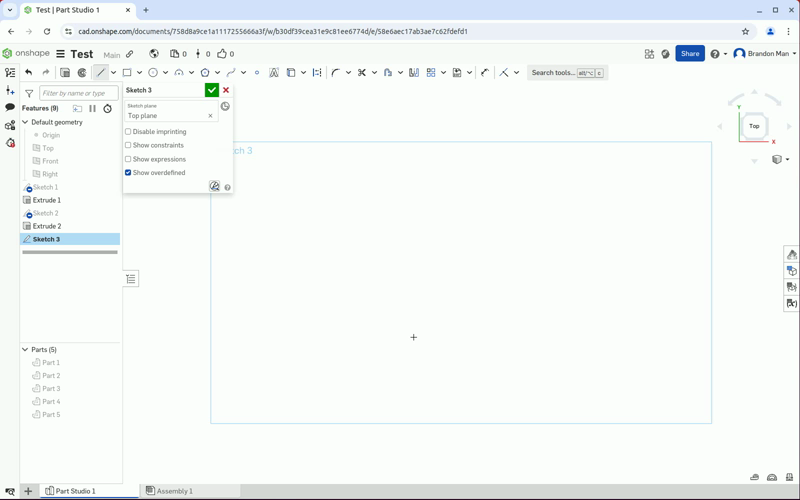
click(413, 336)
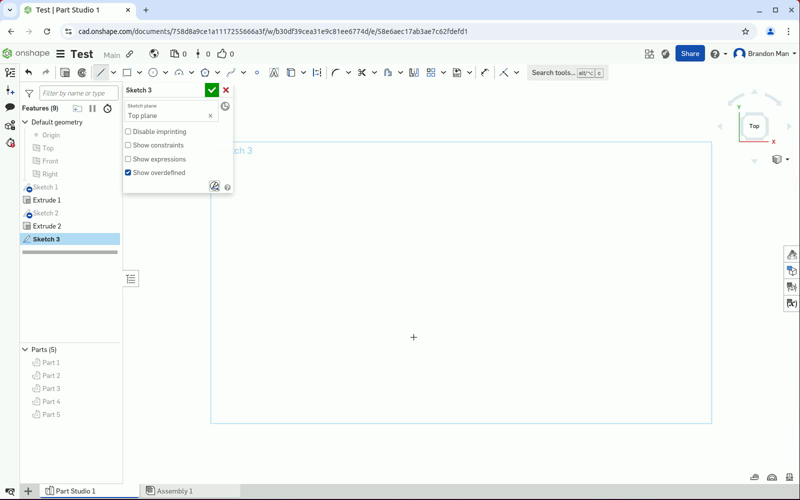
key_up(shift)
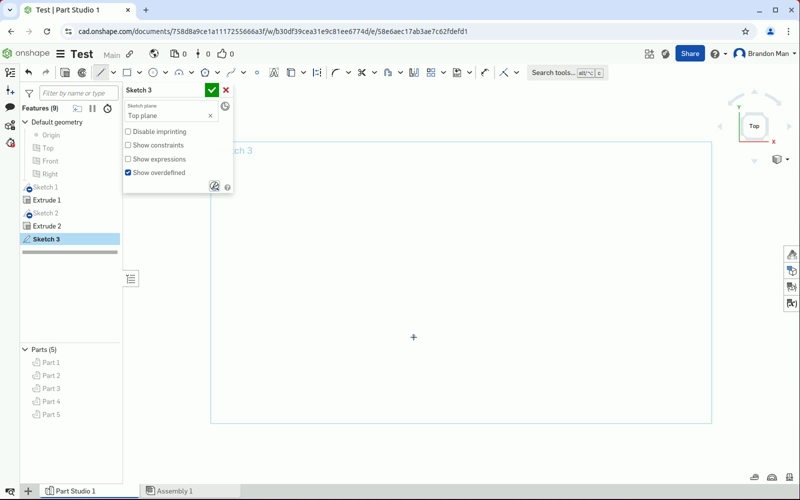
key_down(shift)
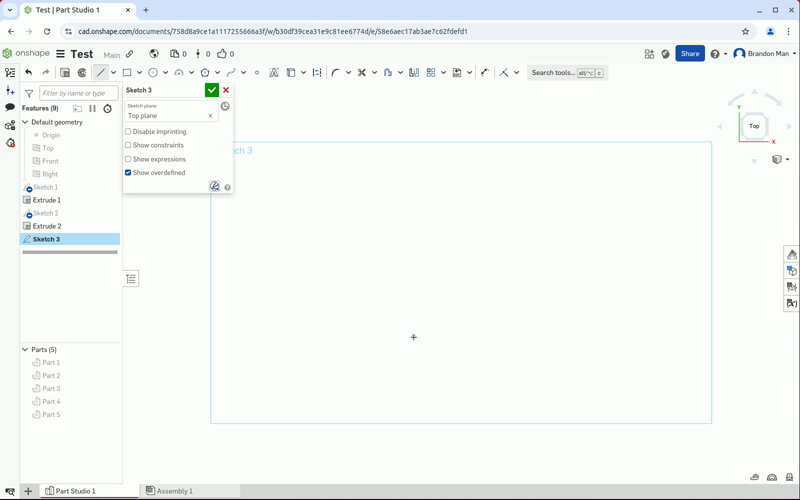
mouse_move(444, 336)
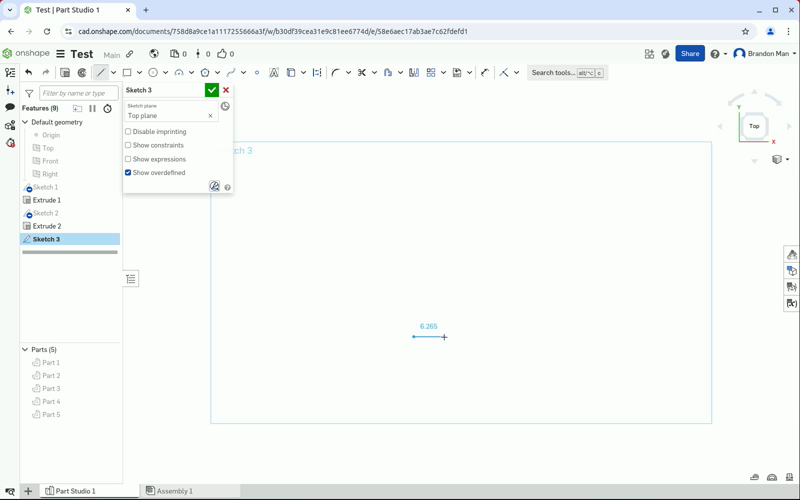
mouse_move(461, 336)
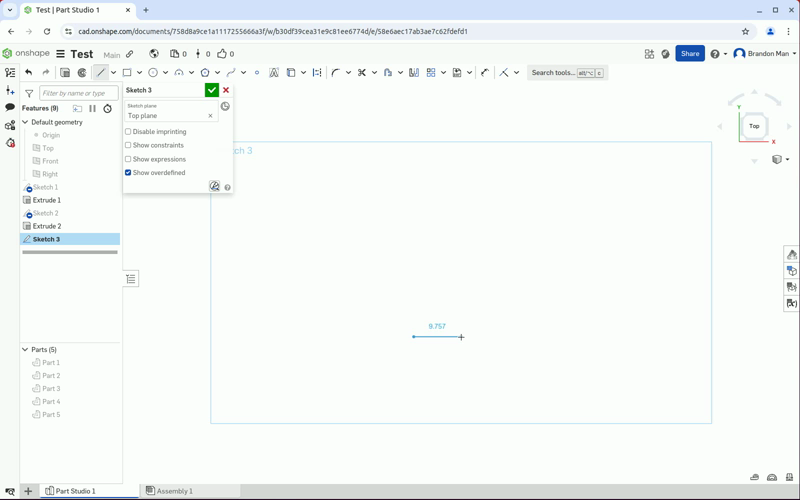
click(461, 336)
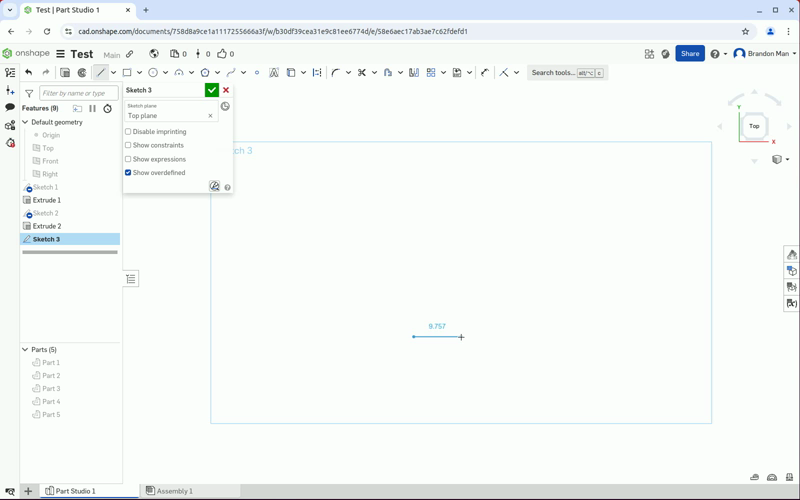
key_up(shift)
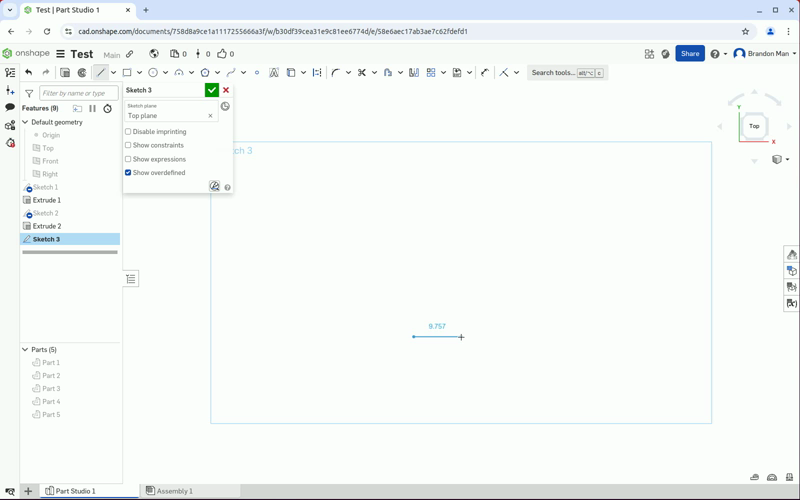
key(esc)
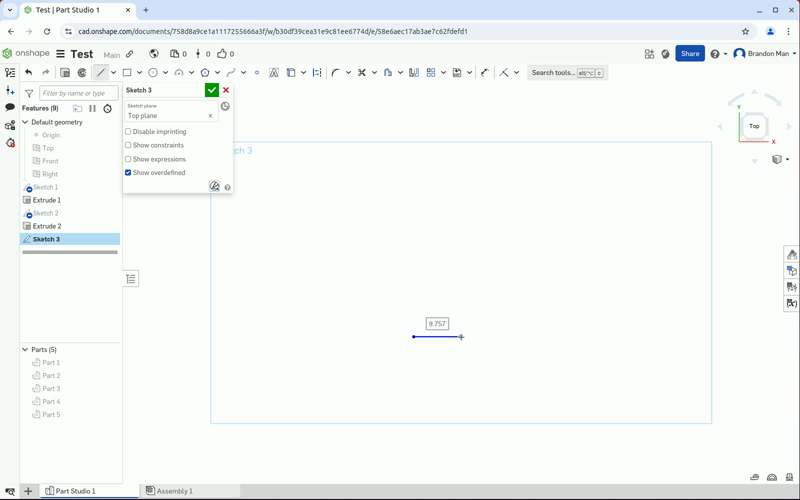
key(a)
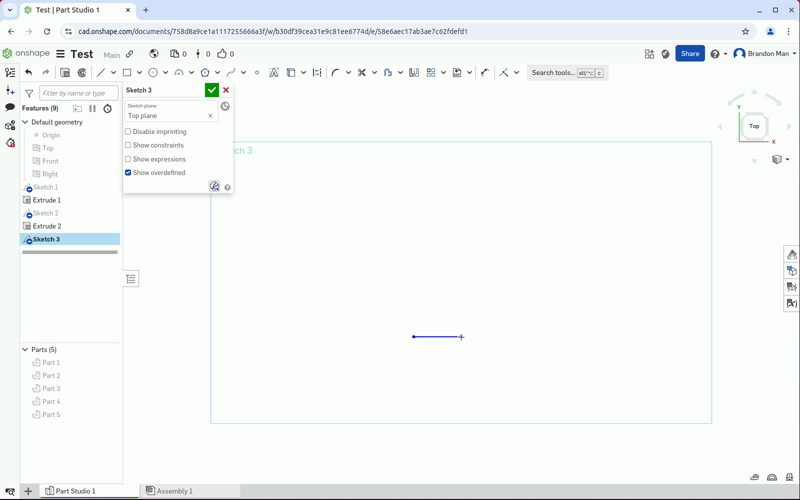
mouse_move(461, 336)
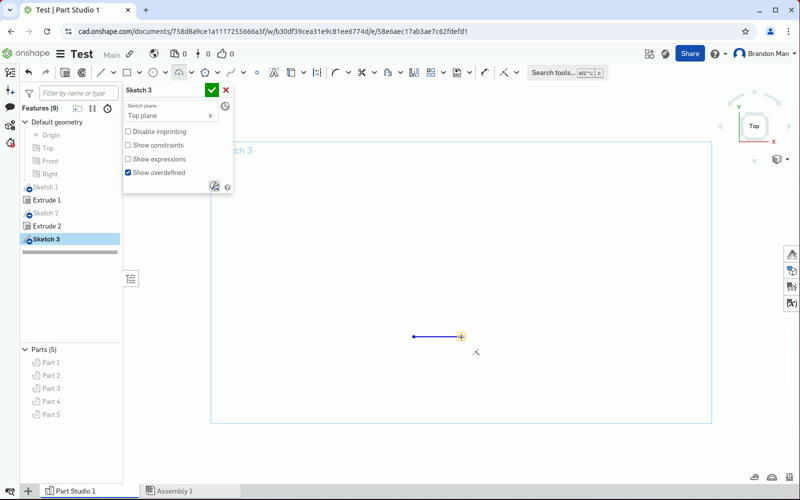
click(461, 336)
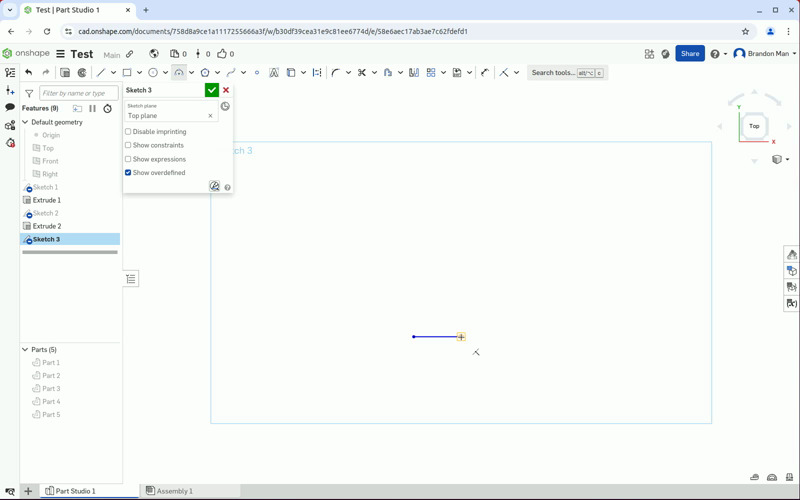
key_down(shift)
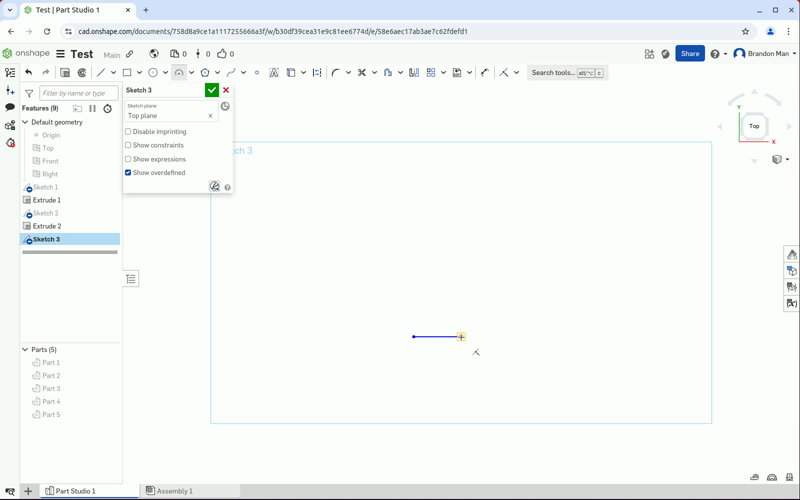
mouse_move(421, 319)
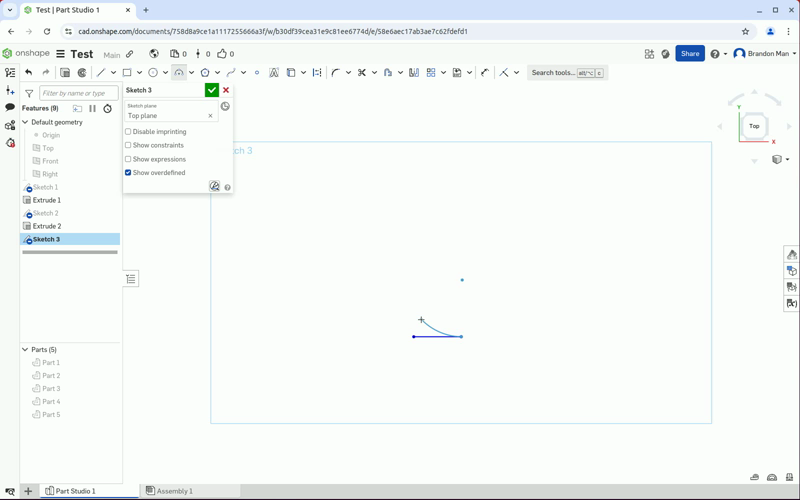
click(421, 319)
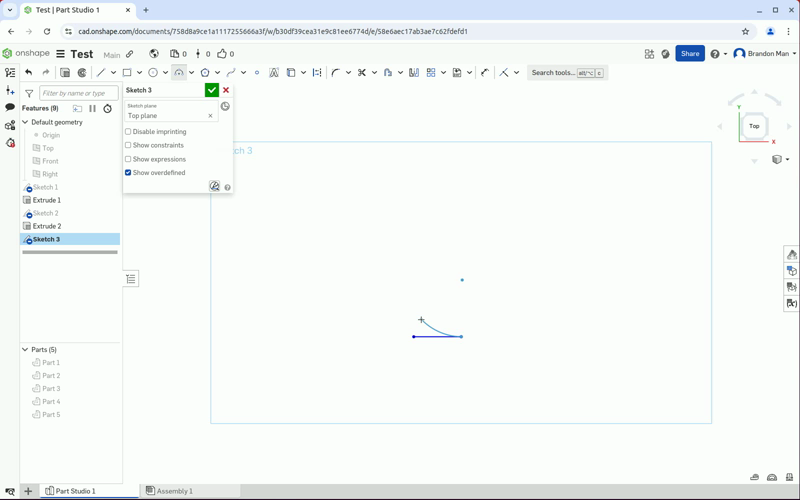
mouse_move(439, 332)
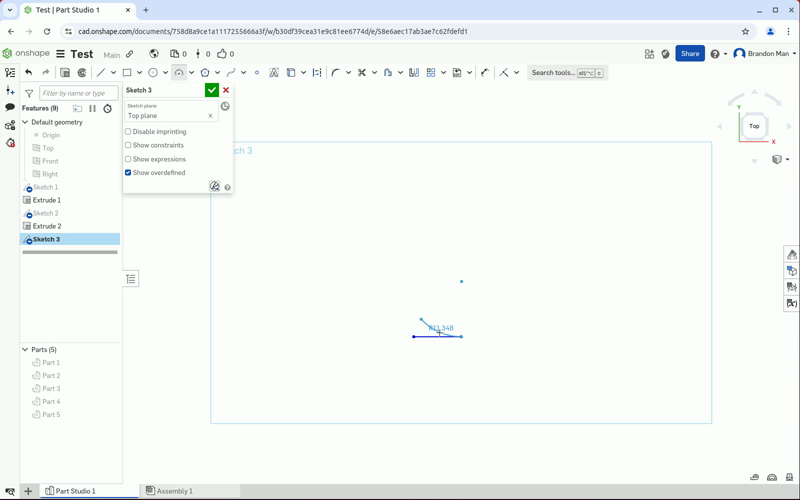
click(439, 332)
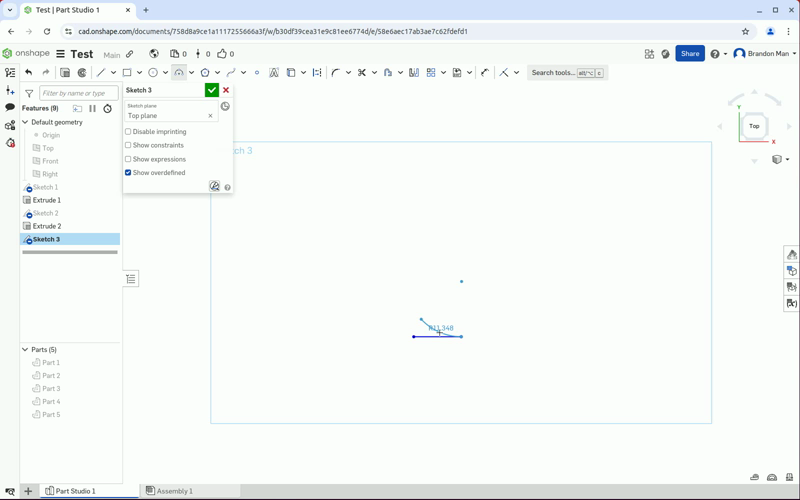
key_up(shift)
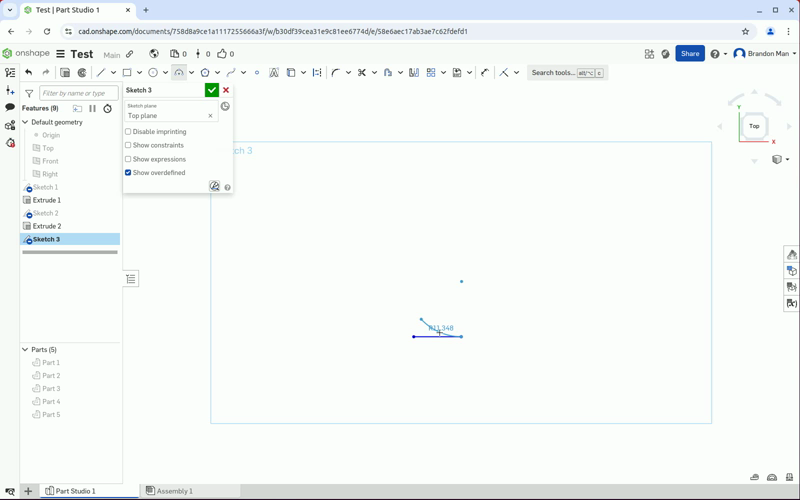
mouse_move(421, 319)
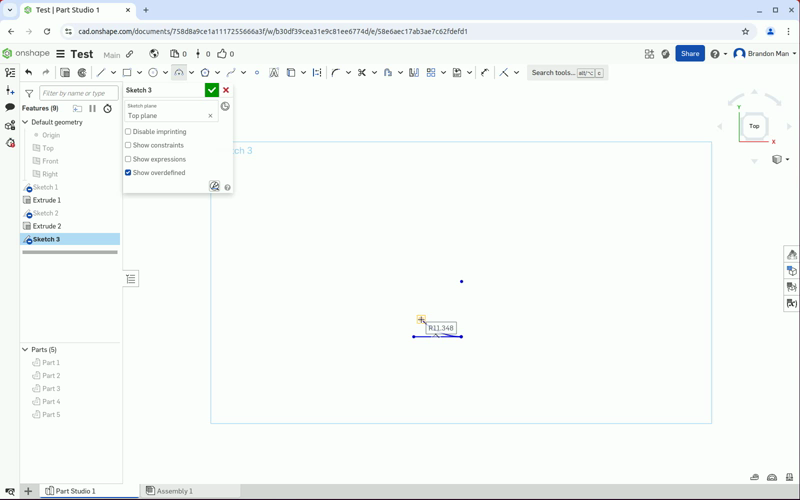
click(421, 319)
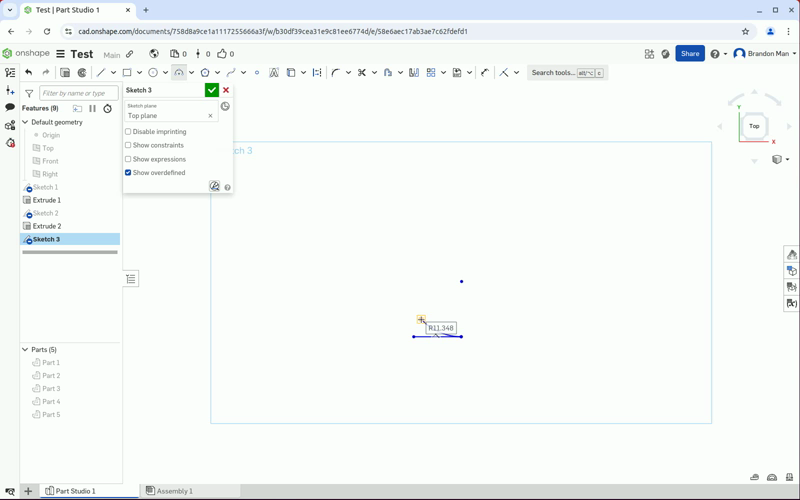
mouse_move(413, 336)
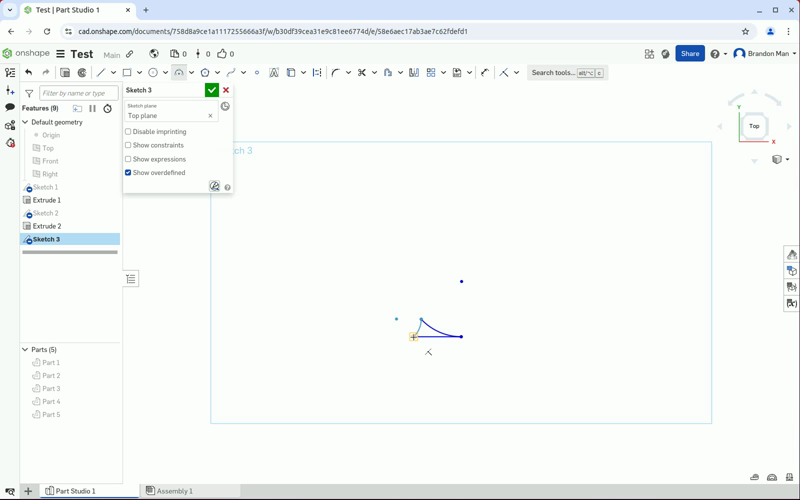
click(413, 336)
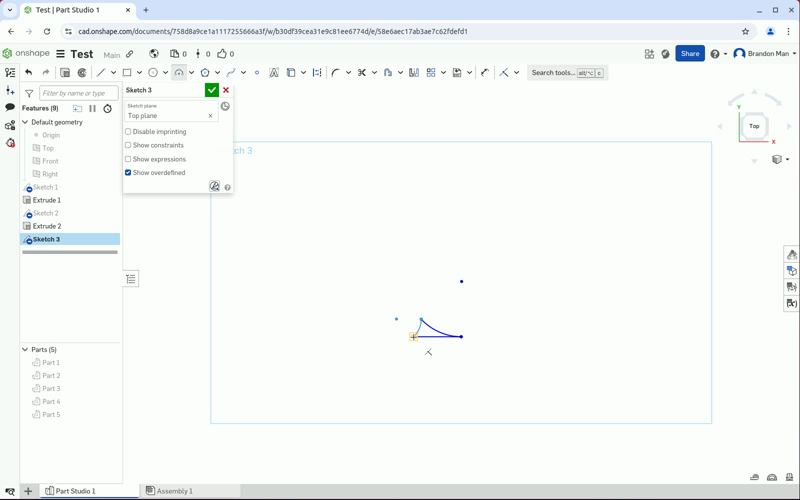
key_down(shift)
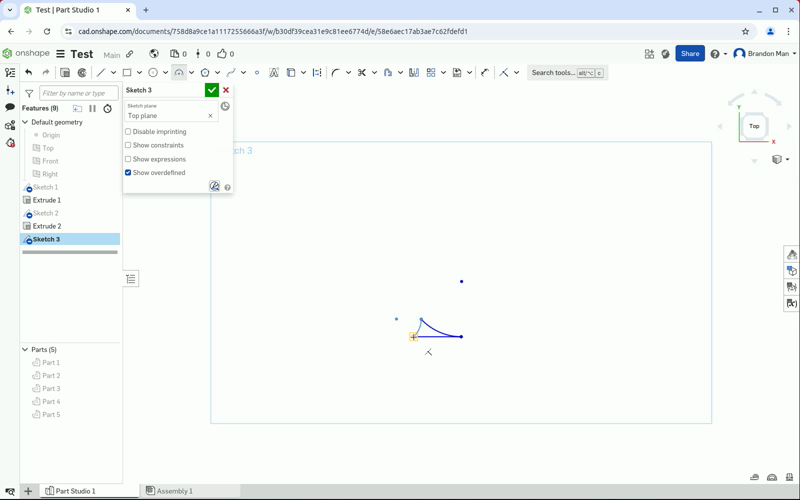
mouse_move(423, 330)
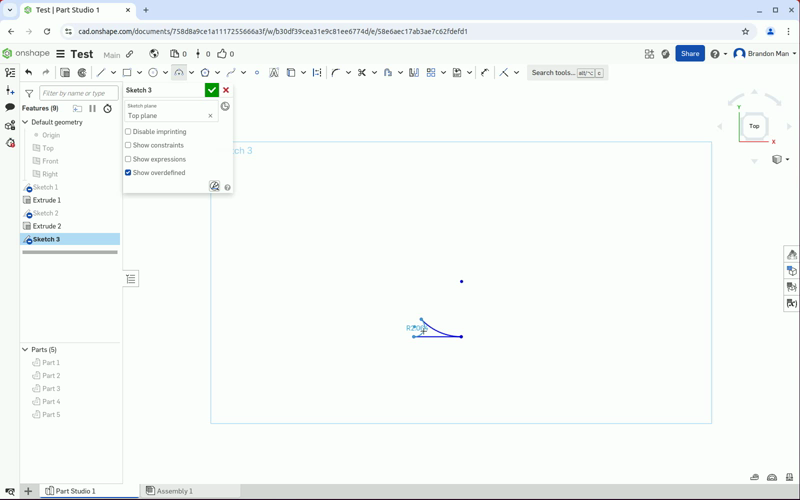
click(423, 330)
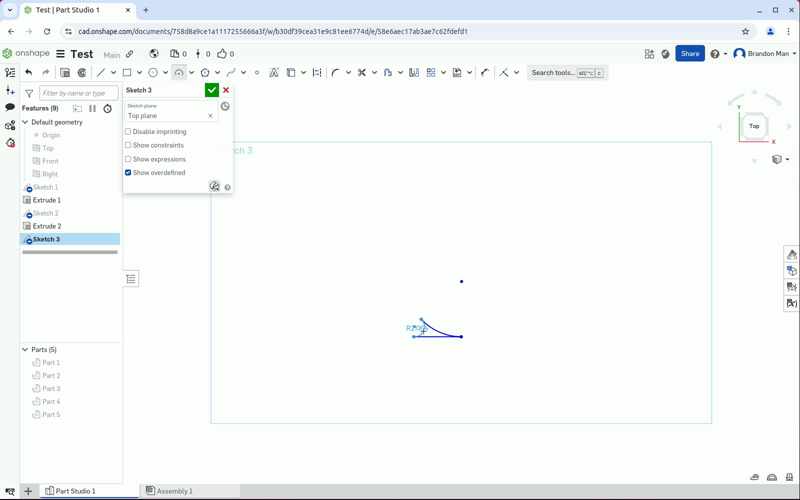
key_up(shift)
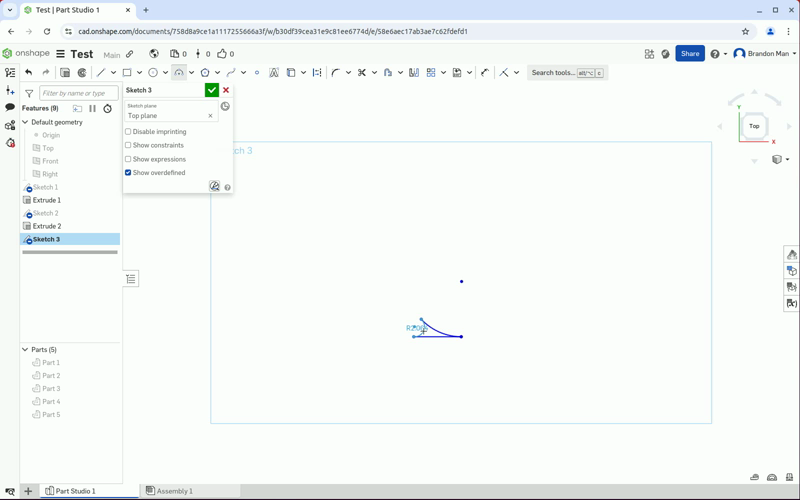
key(esc)
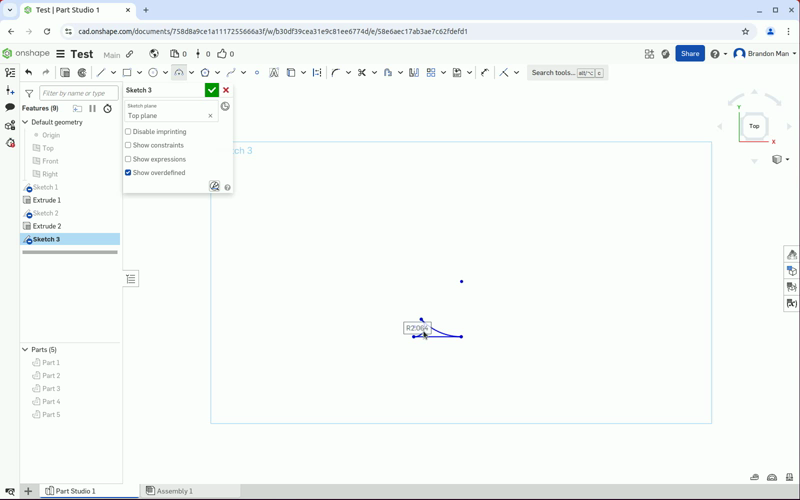
mouse_move(427, 324)
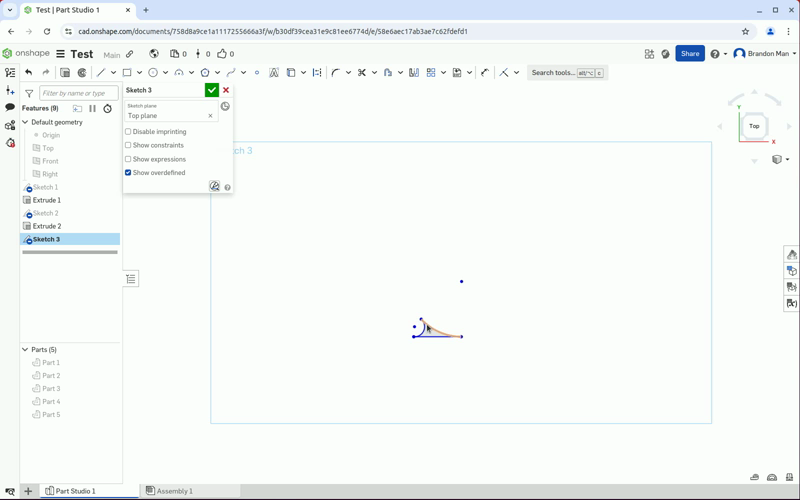
scroll(6)
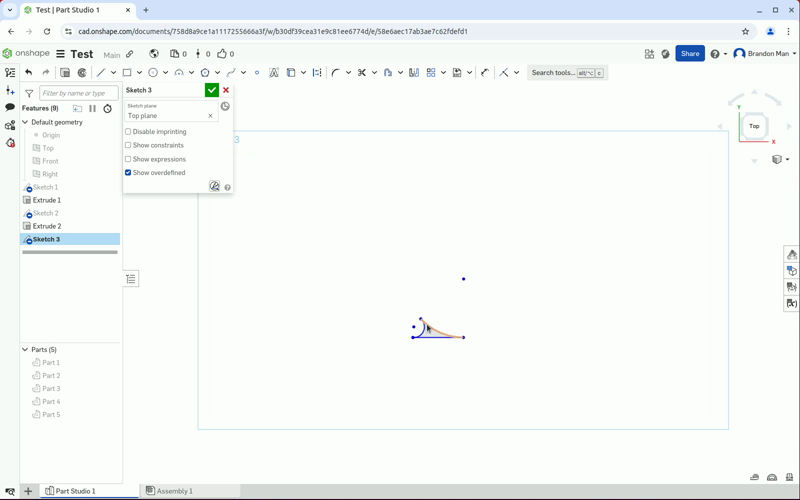
scroll(6)
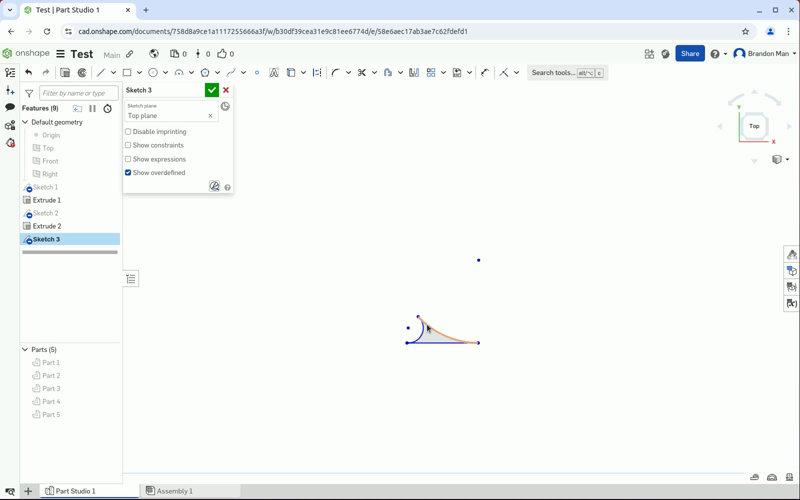
scroll(6)
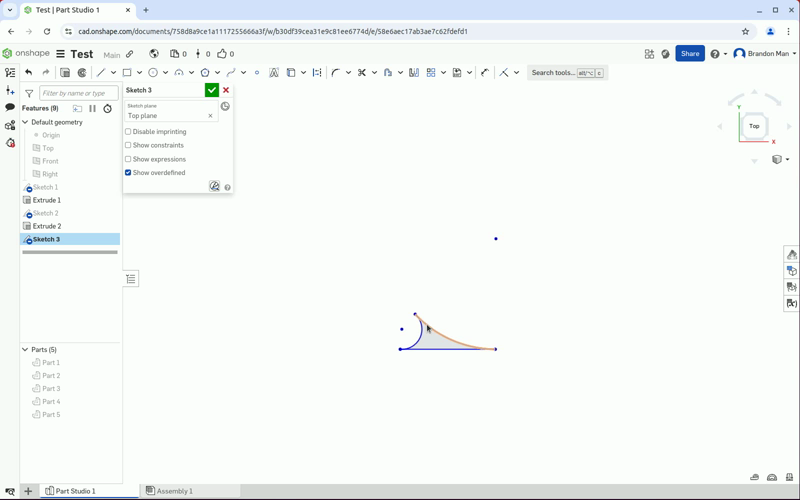
scroll(6)
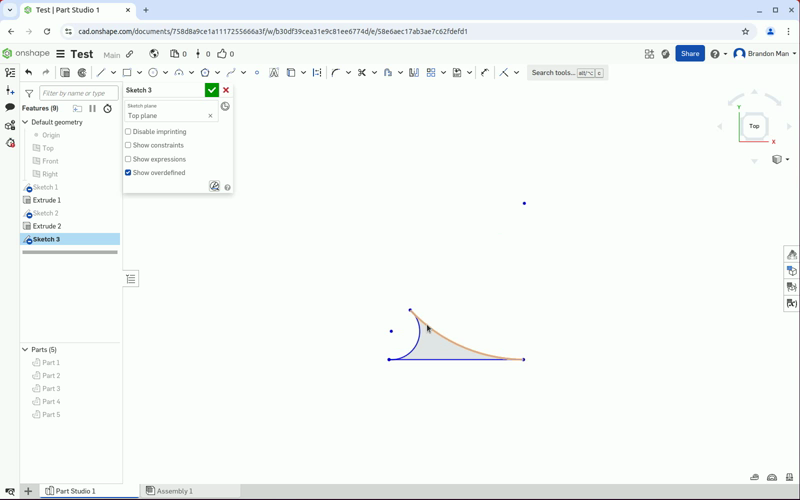
scroll(6)
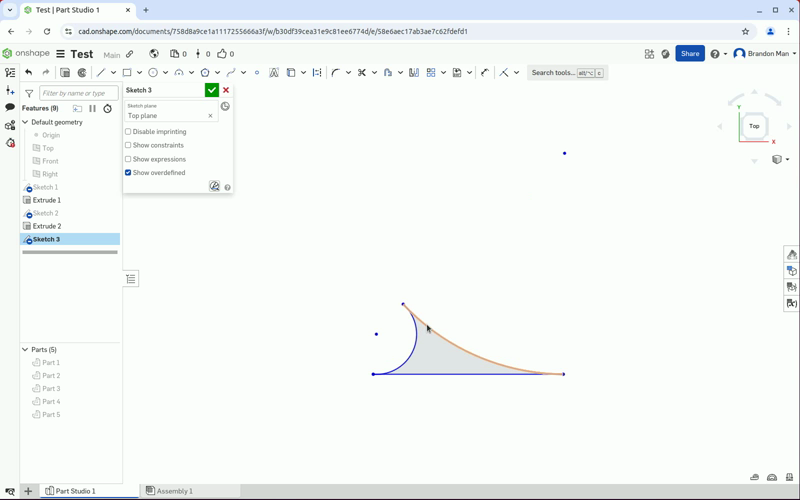
scroll(6)
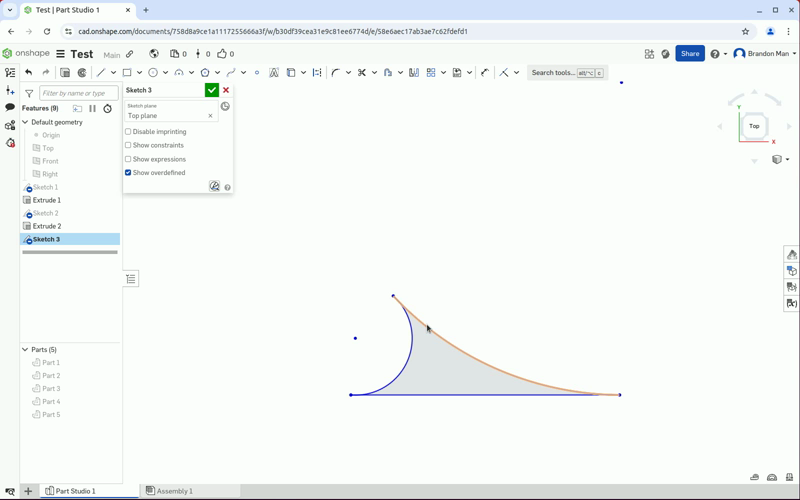
scroll(6)
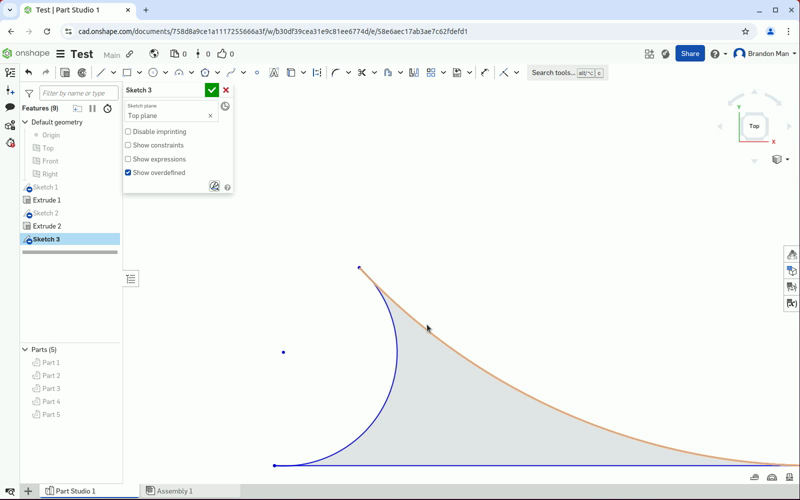
click(427, 324)
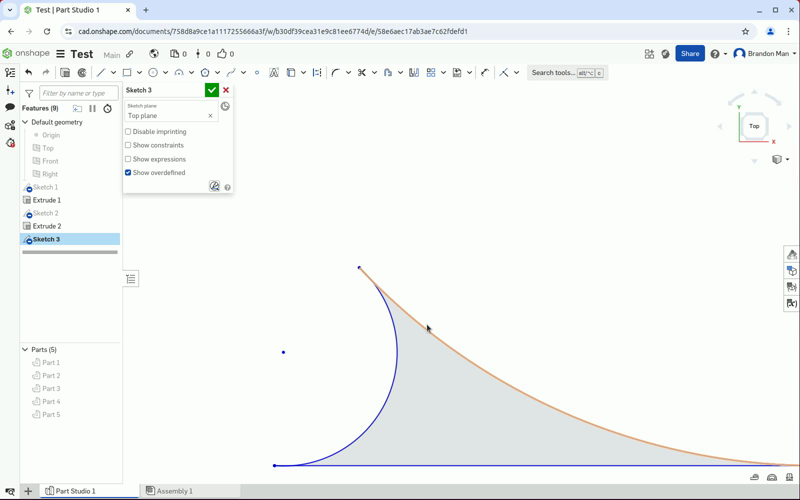
scroll(-6)
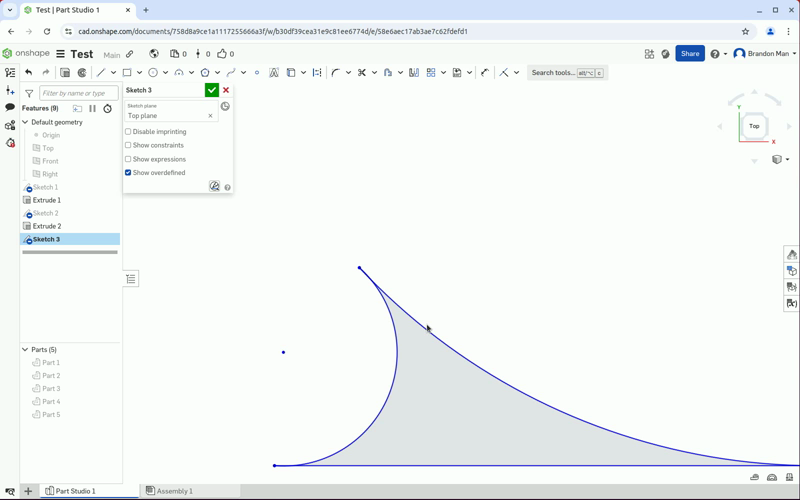
scroll(-6)
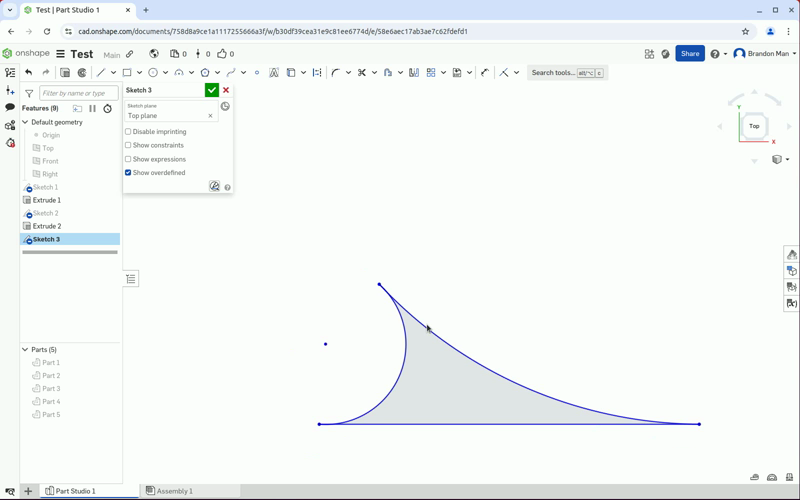
scroll(-6)
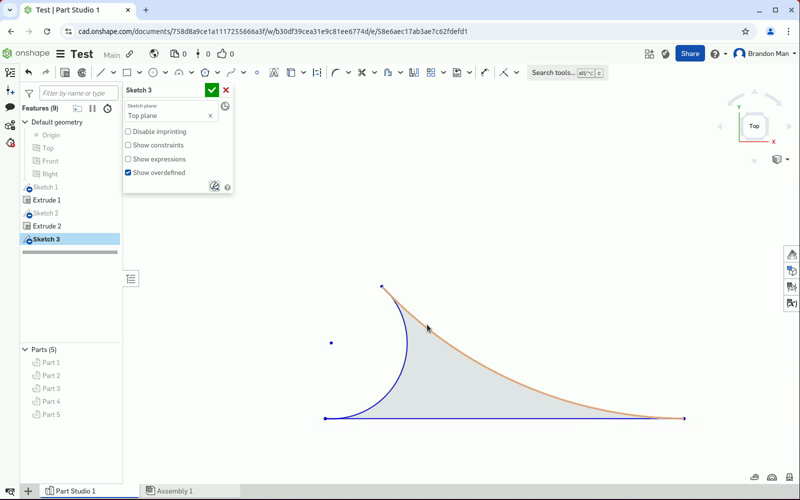
scroll(-6)
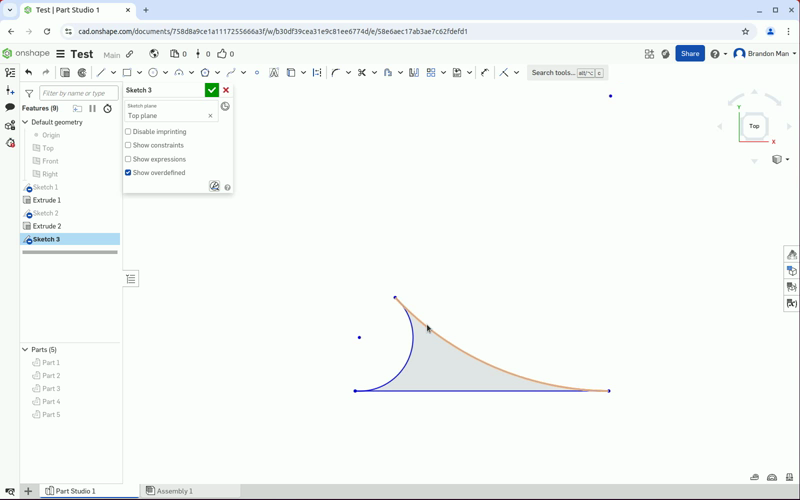
scroll(-6)
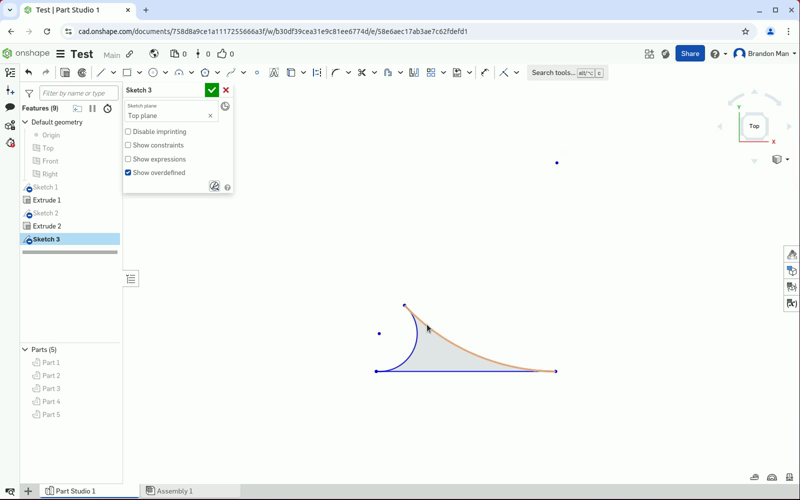
scroll(-6)
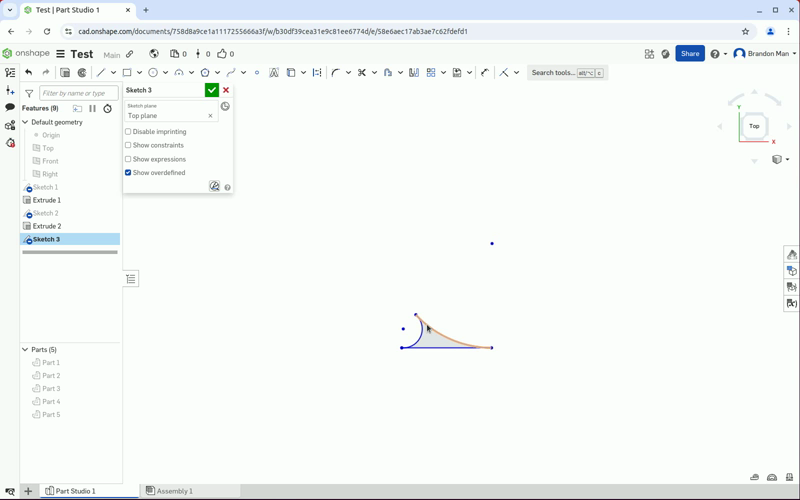
scroll(-6)
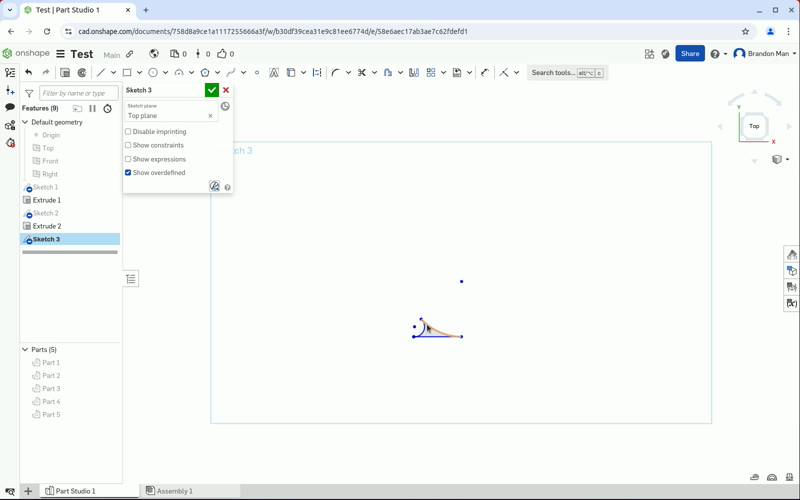
mouse_move(73, 352)
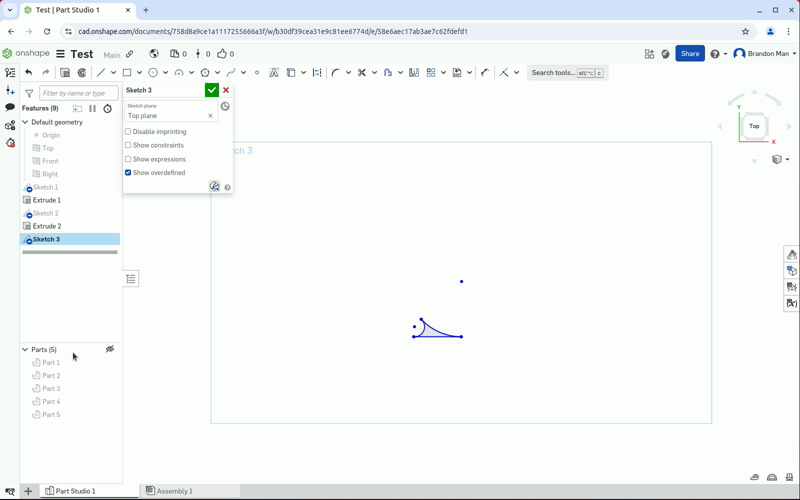
key(shift+y)
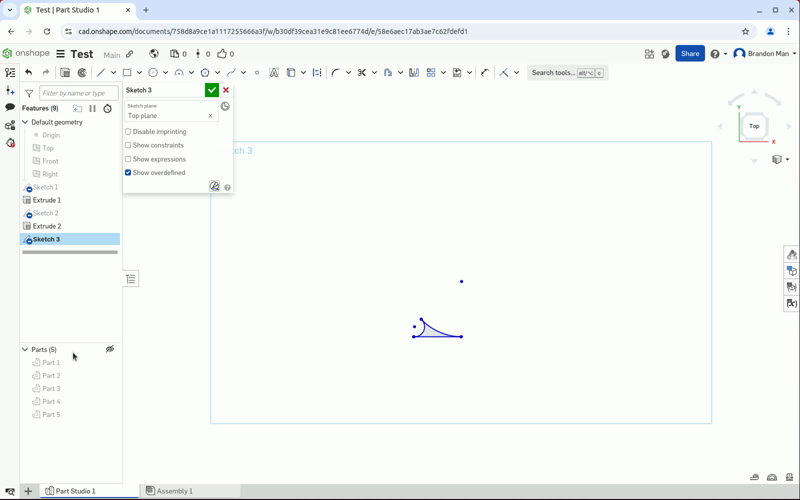
key(shift+e)
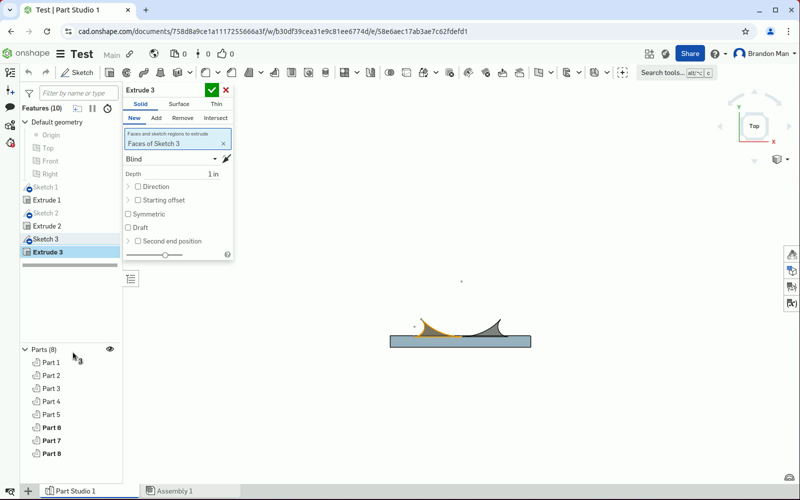
mouse_move(143, 106)
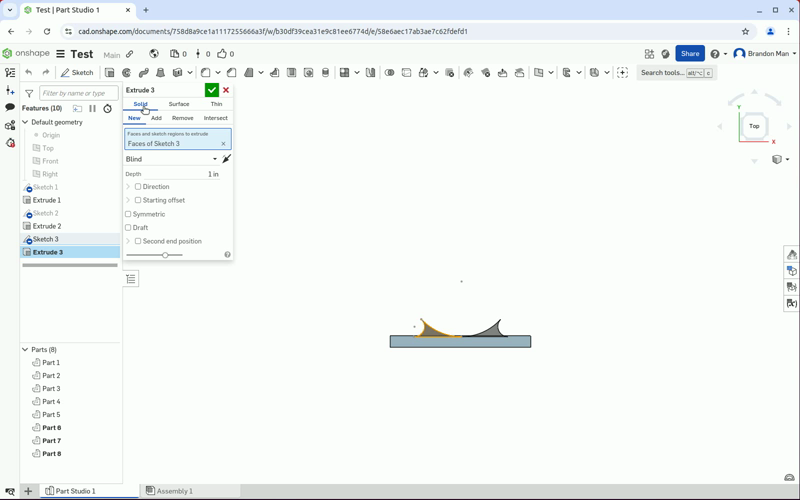
click(143, 106)
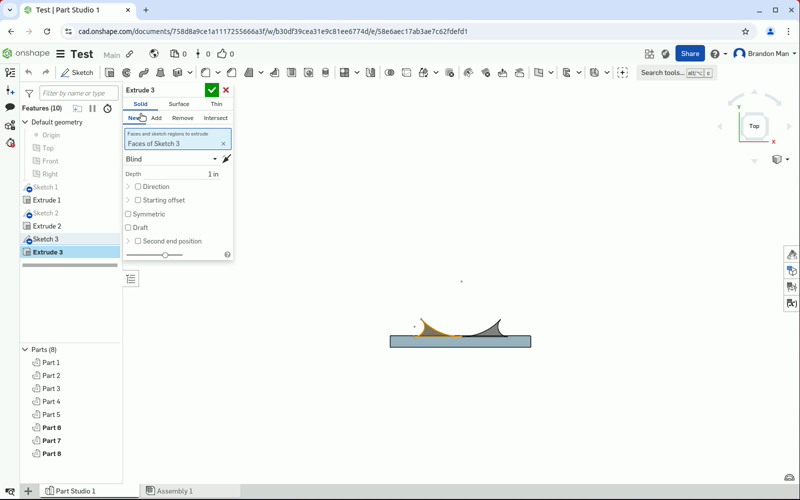
mouse_move(137, 120)
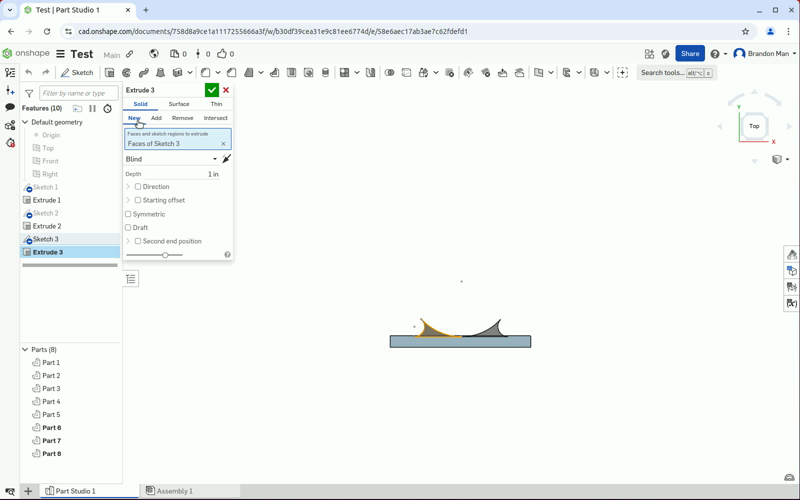
click(137, 120)
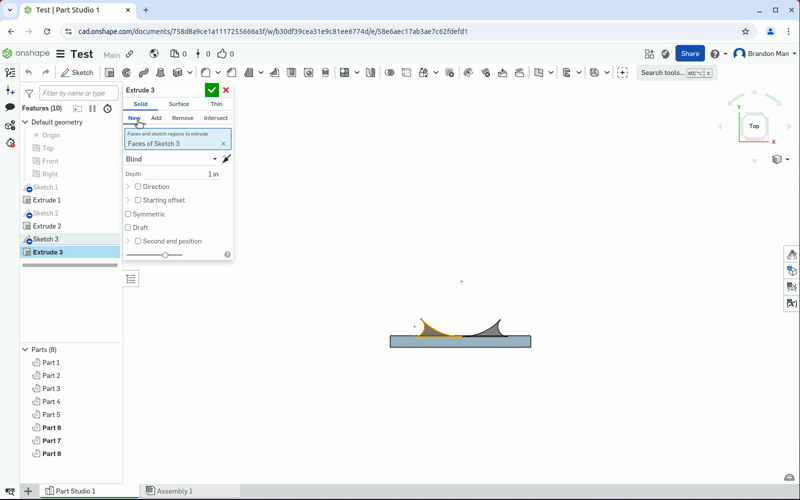
key(tab, 4)
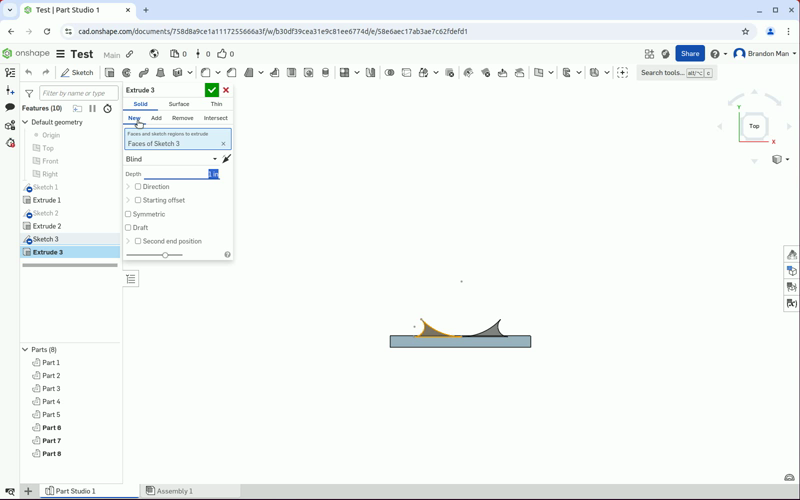
text(23.108)
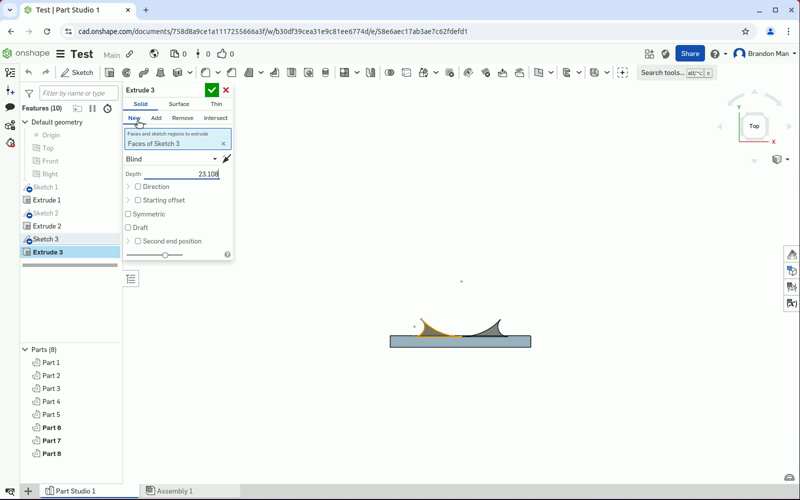
key(enter)
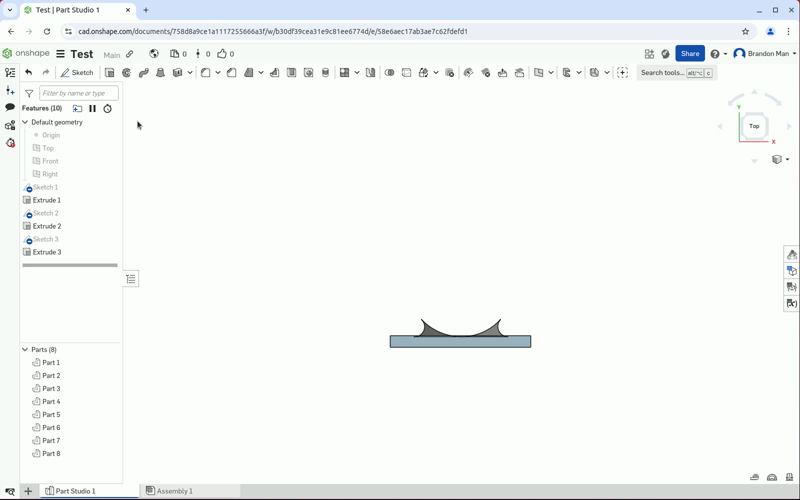
key(shift+h)
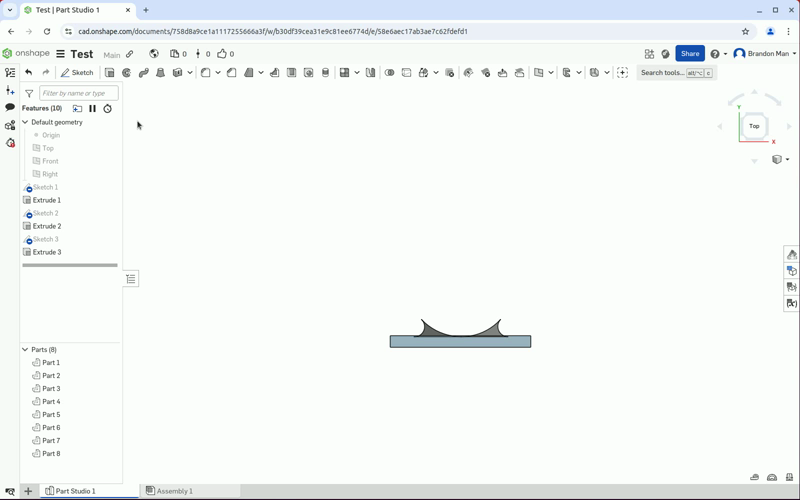
key(shift+h)
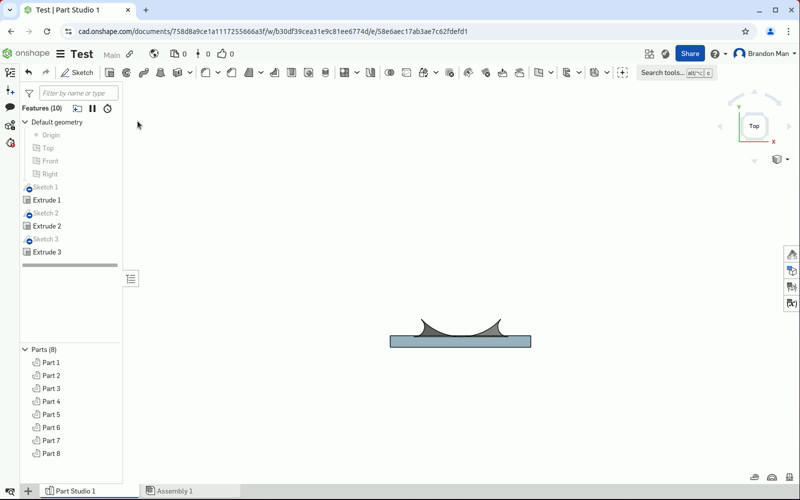
mouse_move(73, 189)
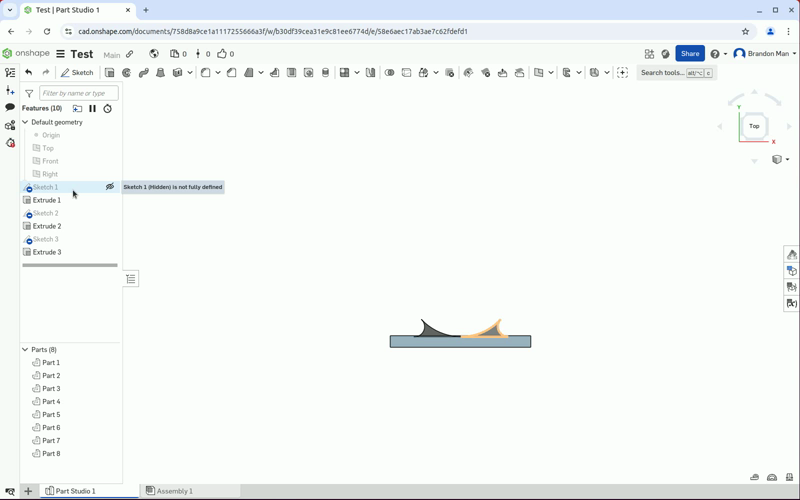
click(73, 189)
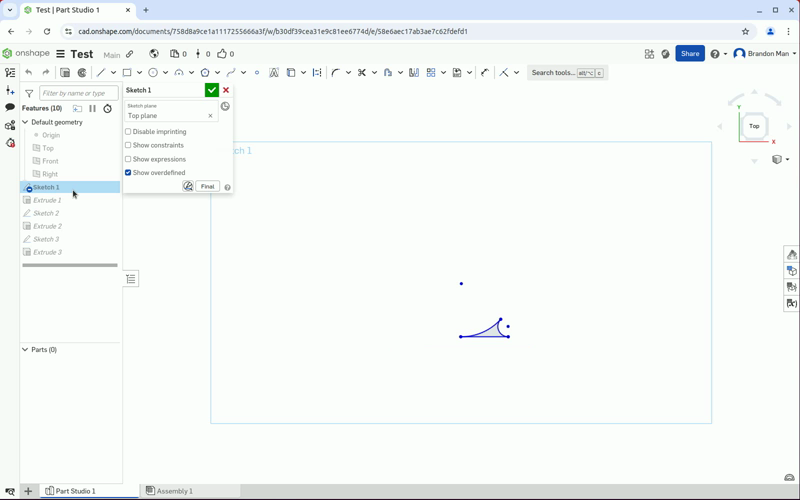
mouse_move(229, 92)
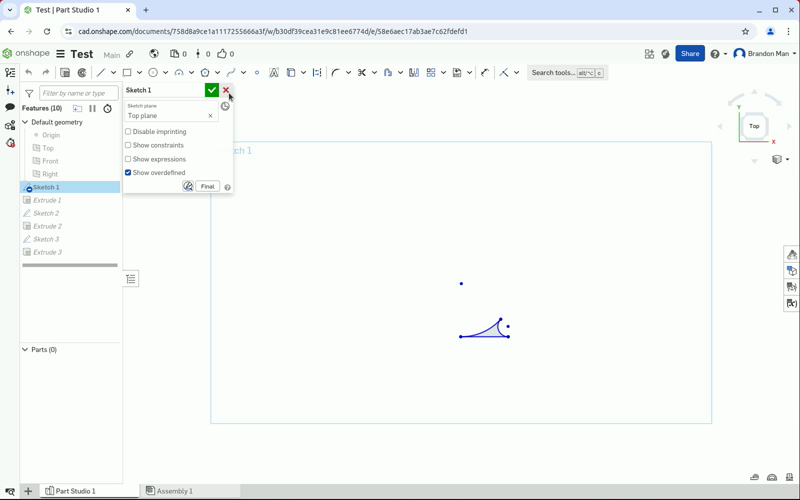
click(229, 92)
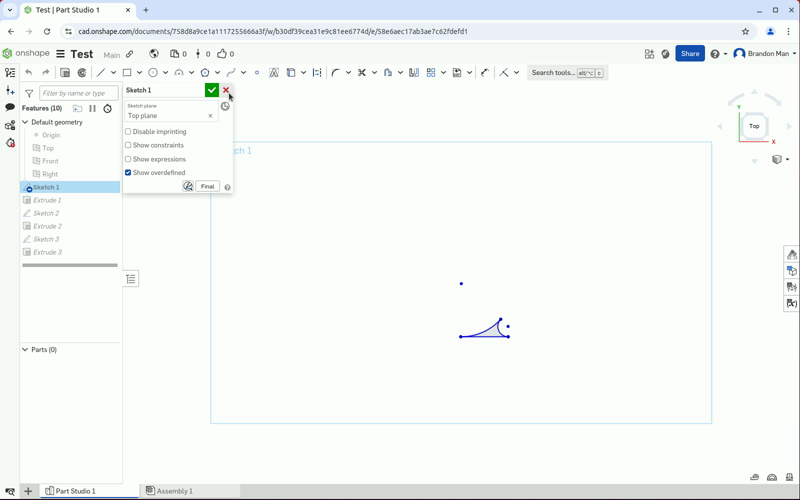
key(shift+s)
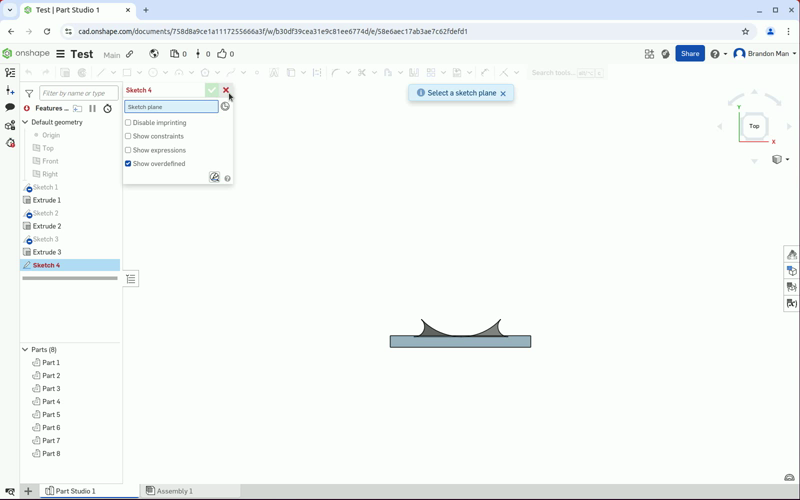
mouse_move(73, 150)
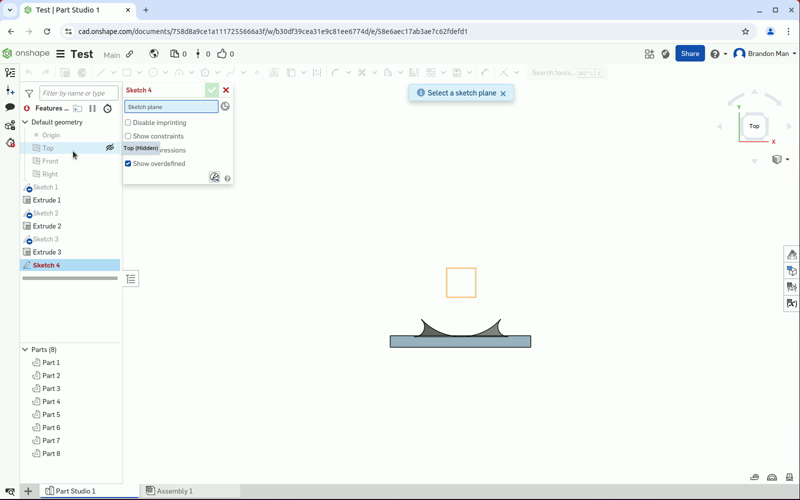
click(73, 150)
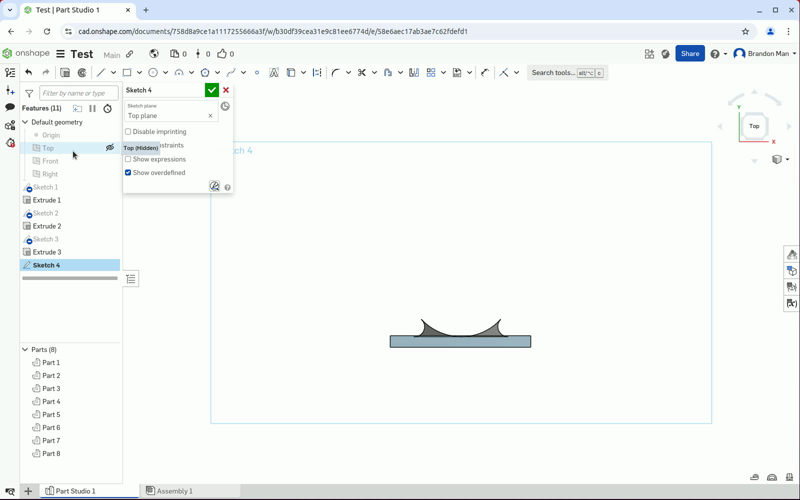
mouse_move(73, 352)
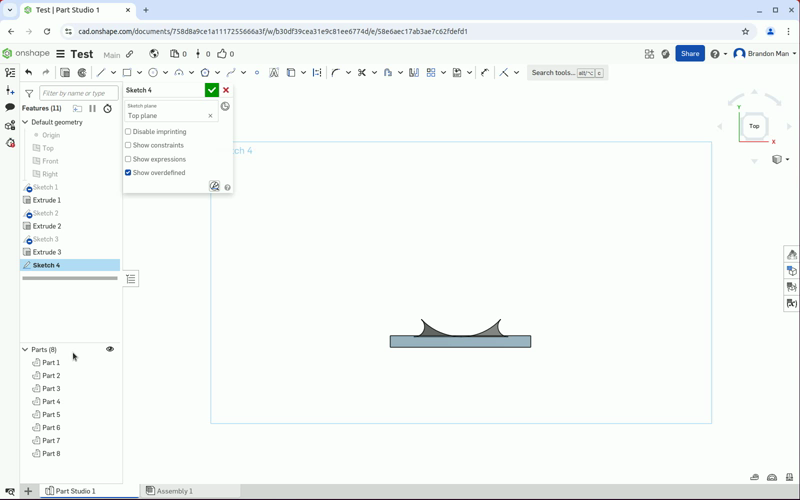
key(y)
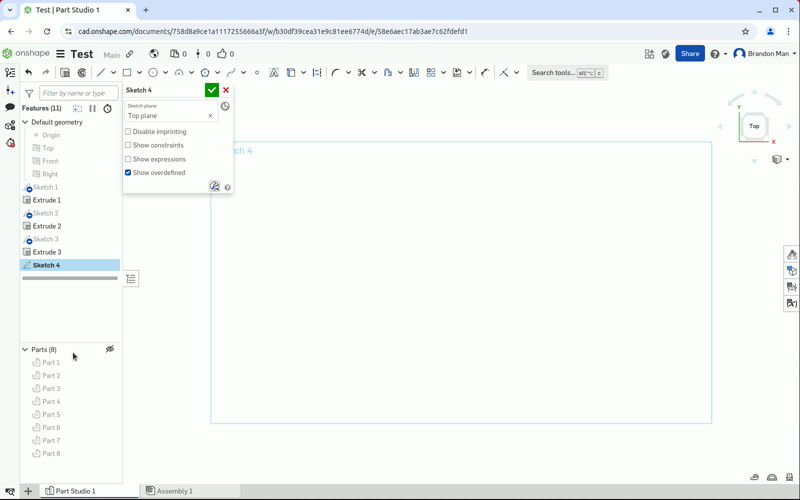
key(a)
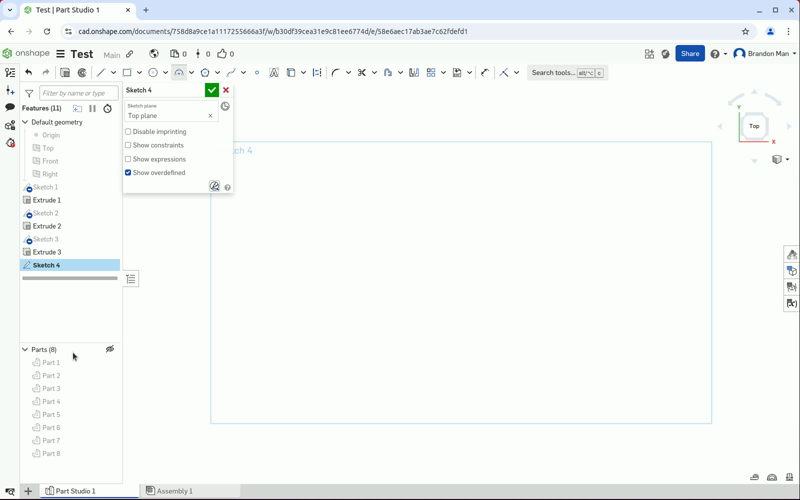
key_down(shift)
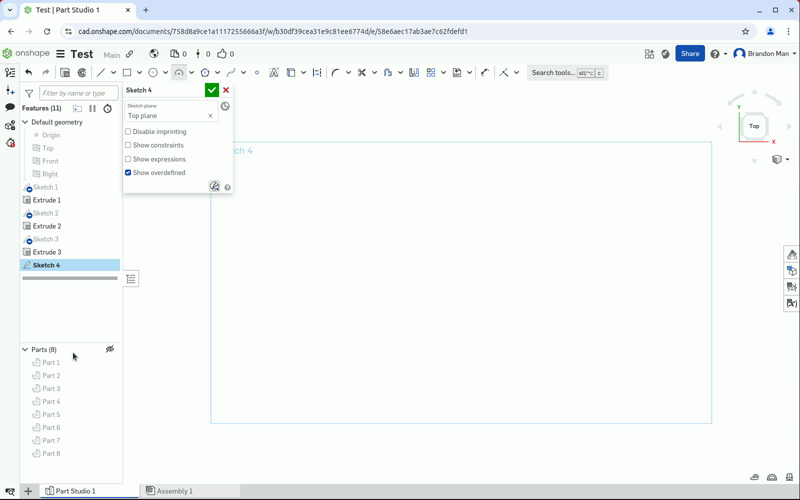
mouse_move(424, 260)
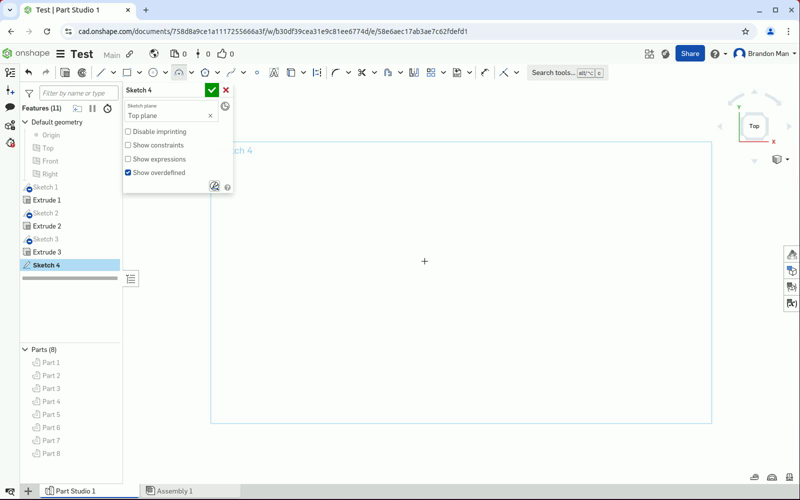
click(424, 260)
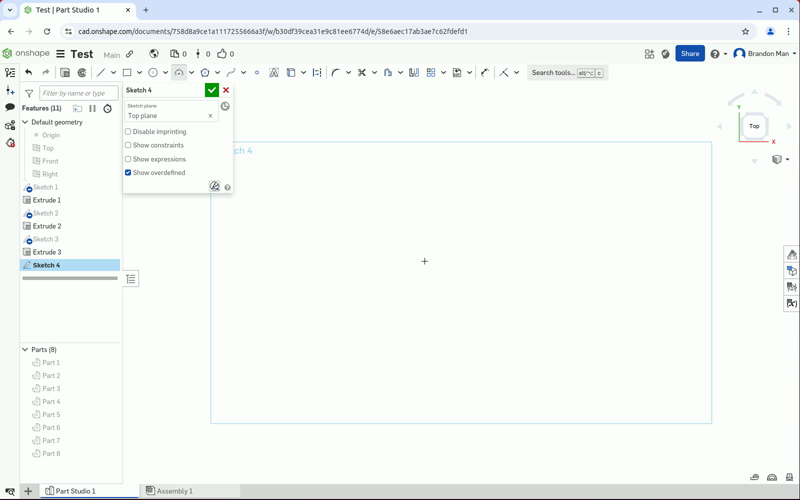
key_up(shift)
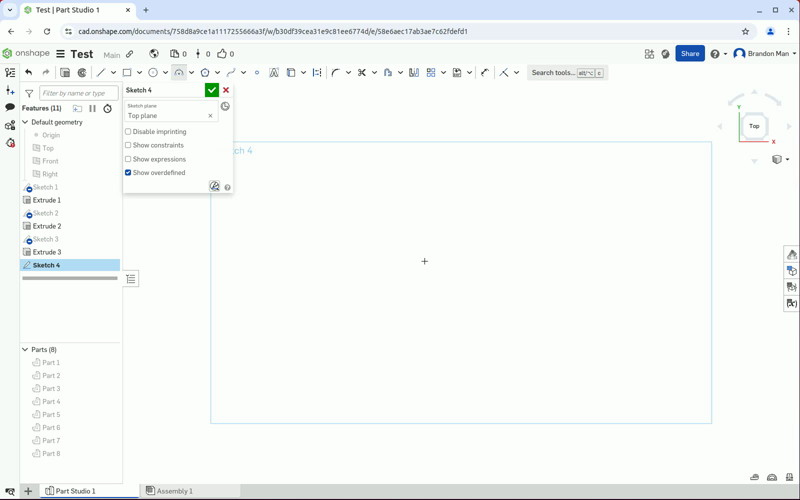
key_down(shift)
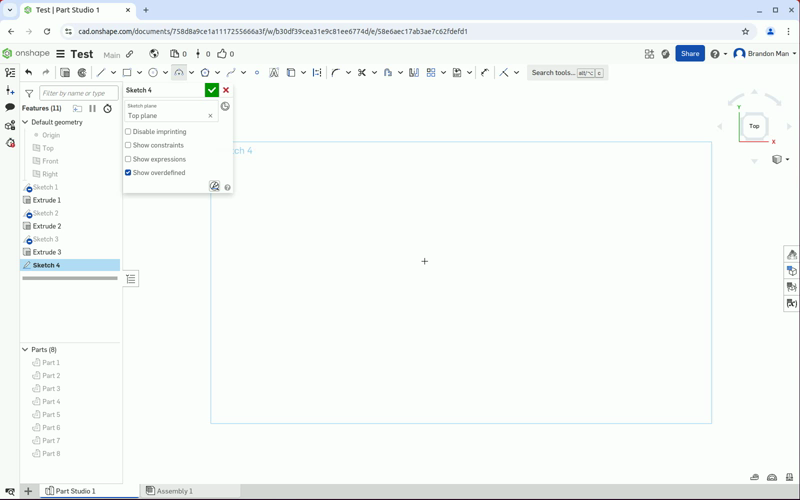
mouse_move(495, 260)
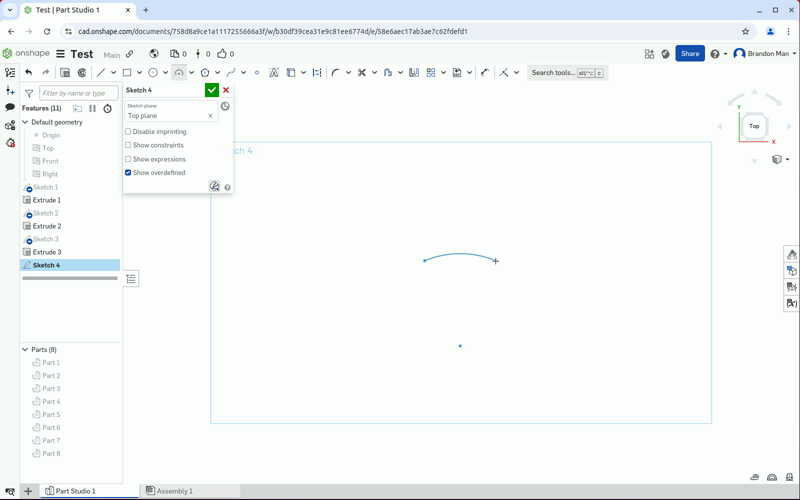
click(495, 260)
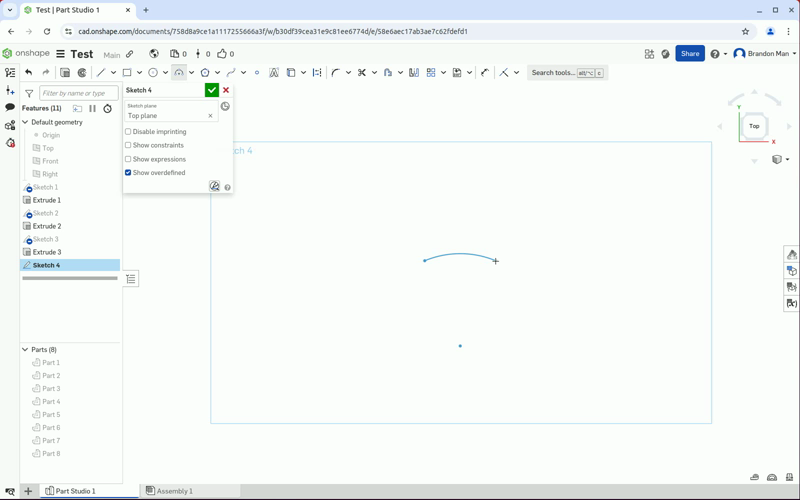
mouse_move(460, 324)
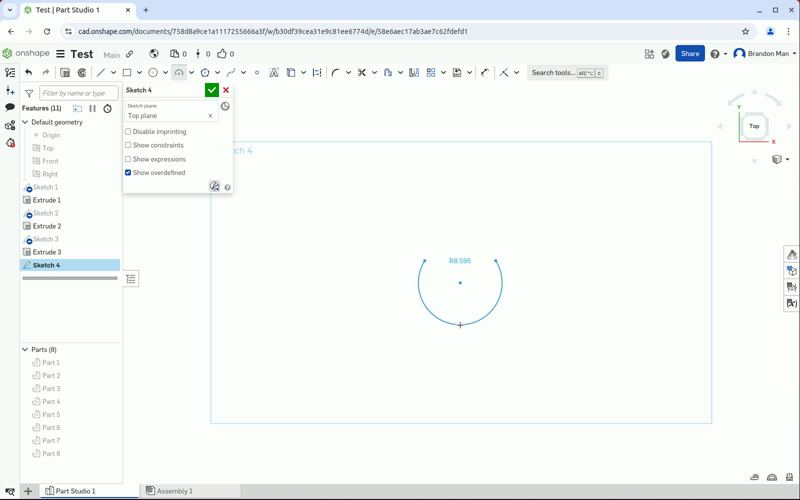
click(460, 324)
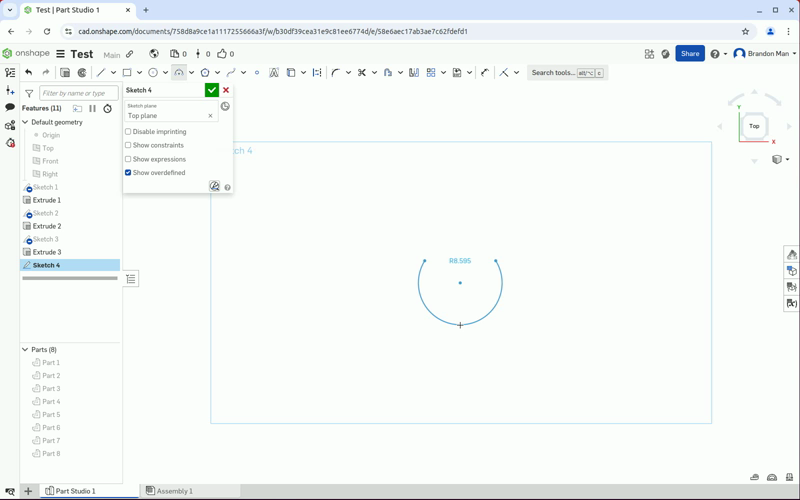
key_up(shift)
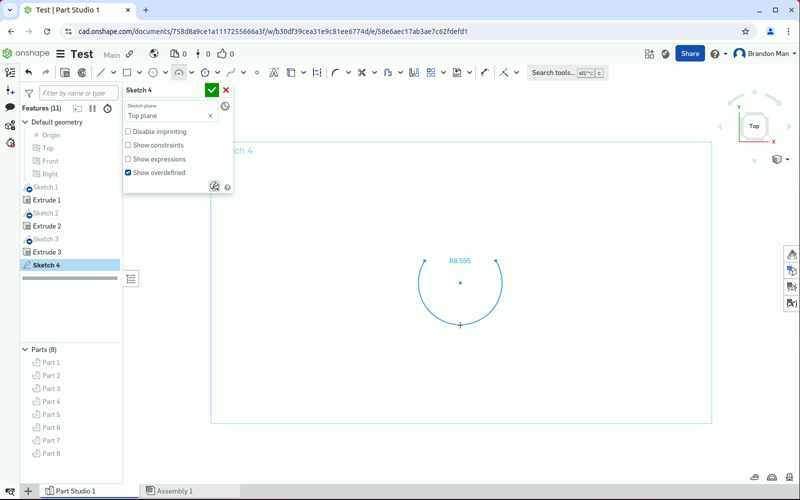
mouse_move(495, 260)
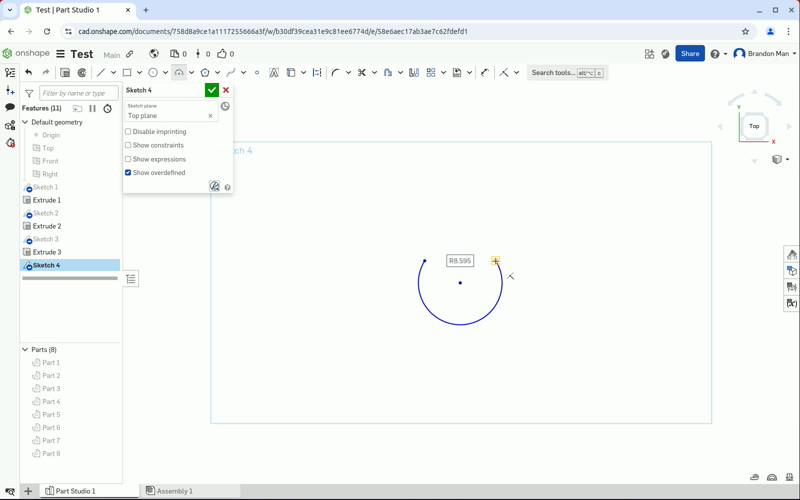
click(495, 260)
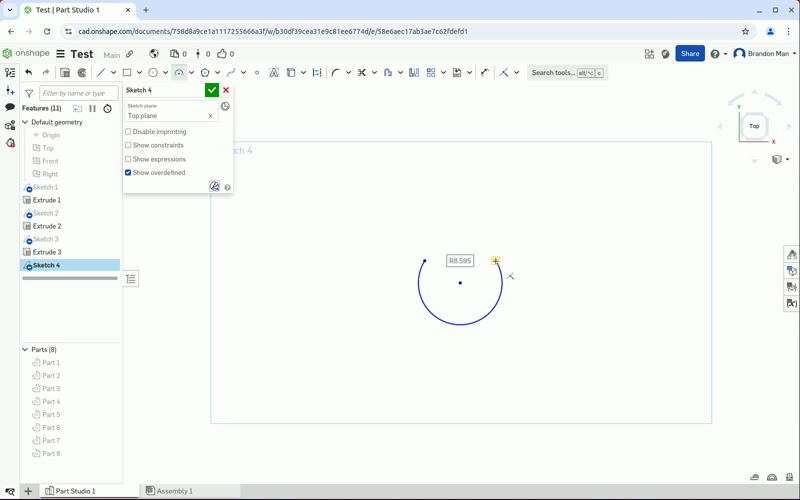
key_down(shift)
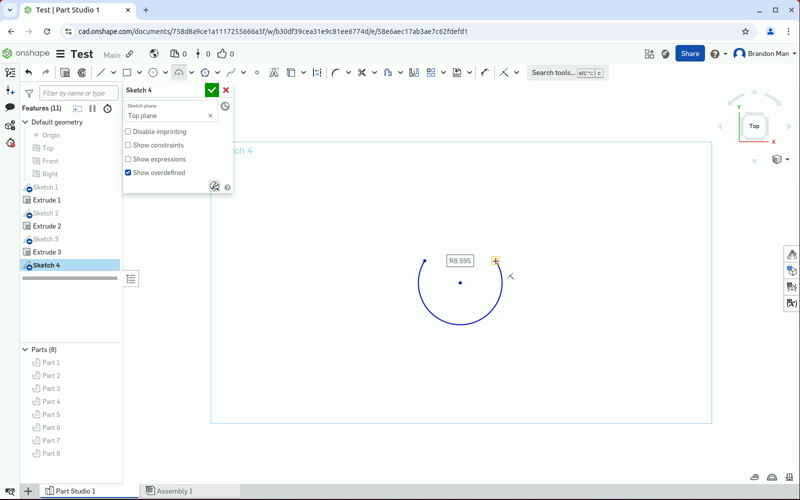
mouse_move(493, 240)
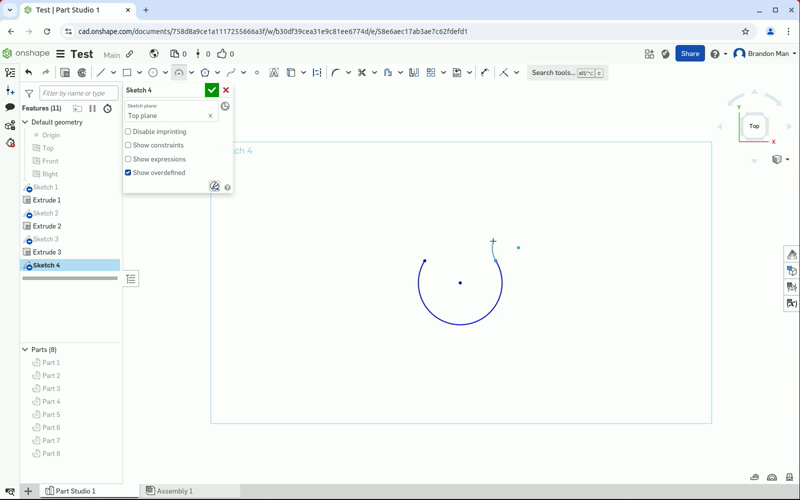
click(493, 240)
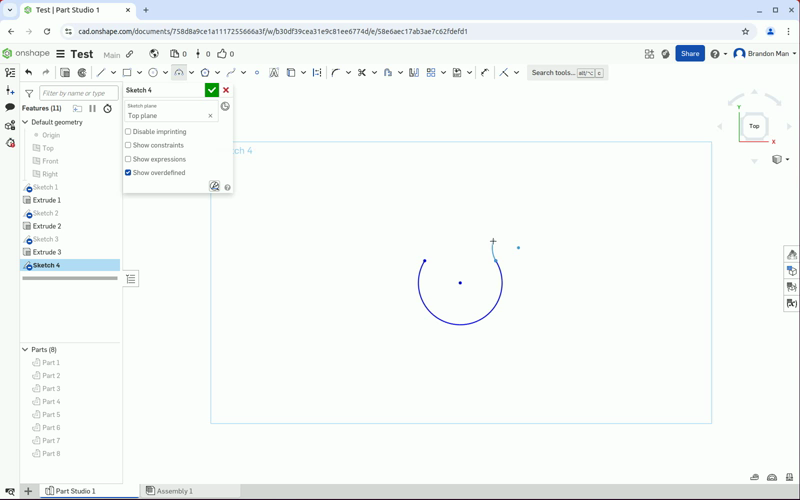
mouse_move(492, 251)
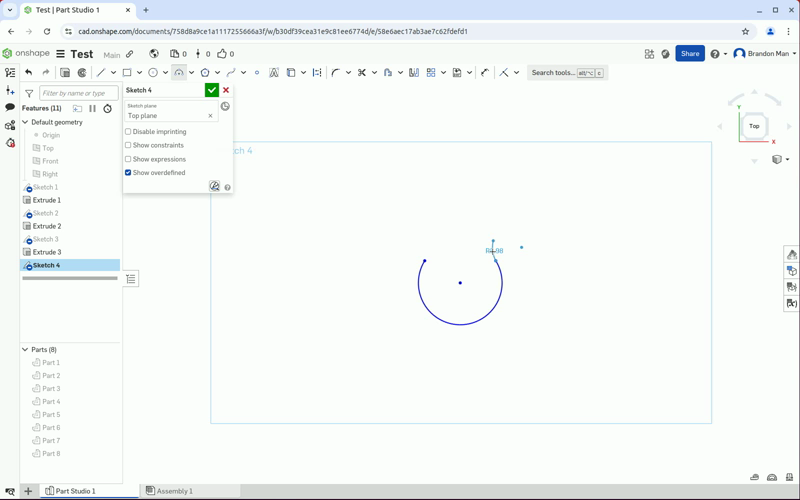
click(492, 251)
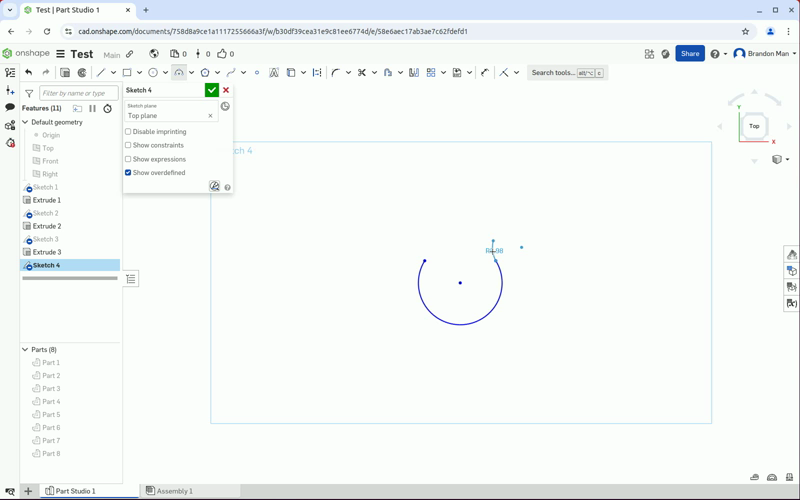
key_up(shift)
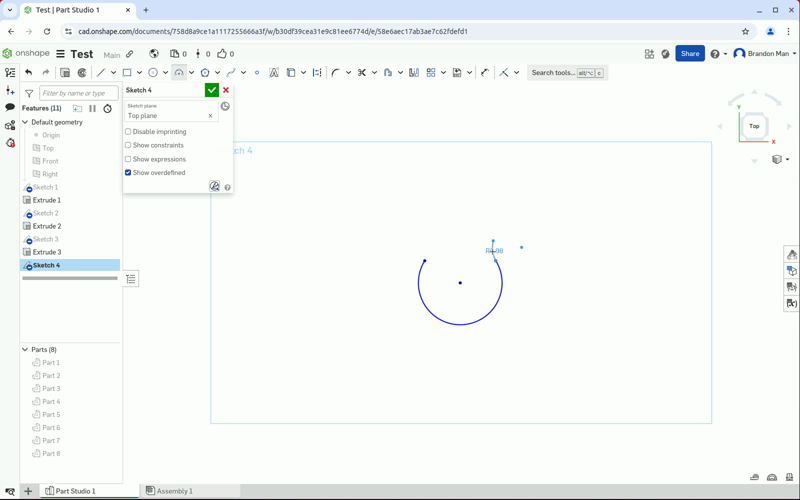
mouse_move(493, 240)
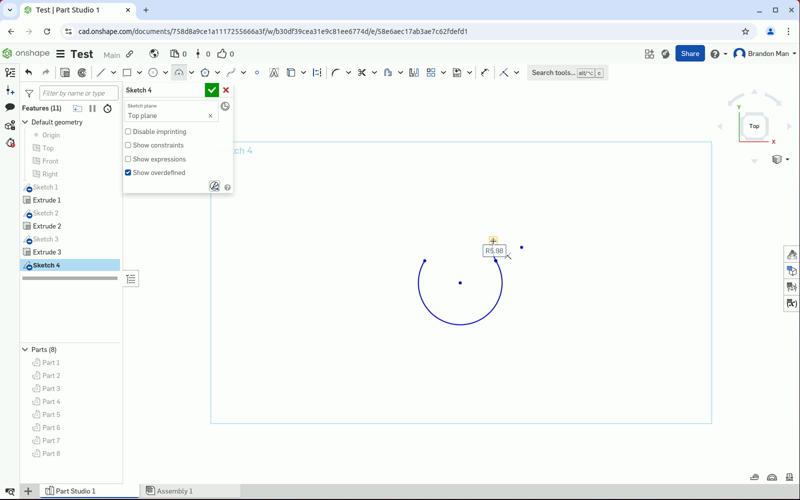
click(493, 240)
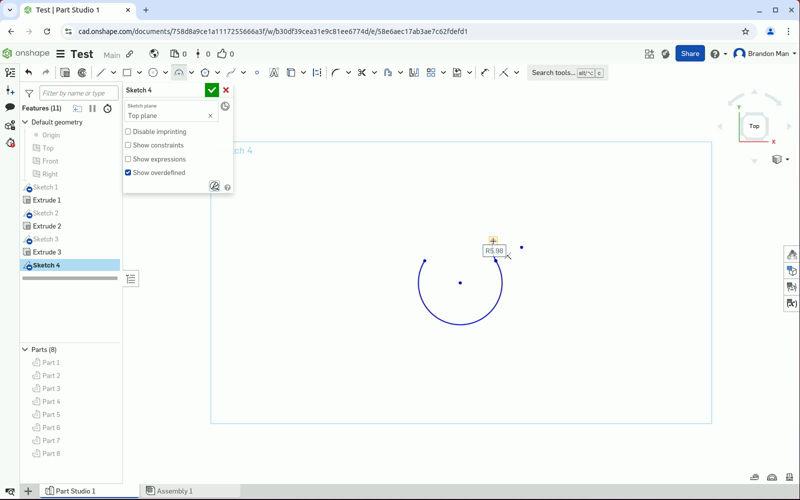
key_down(shift)
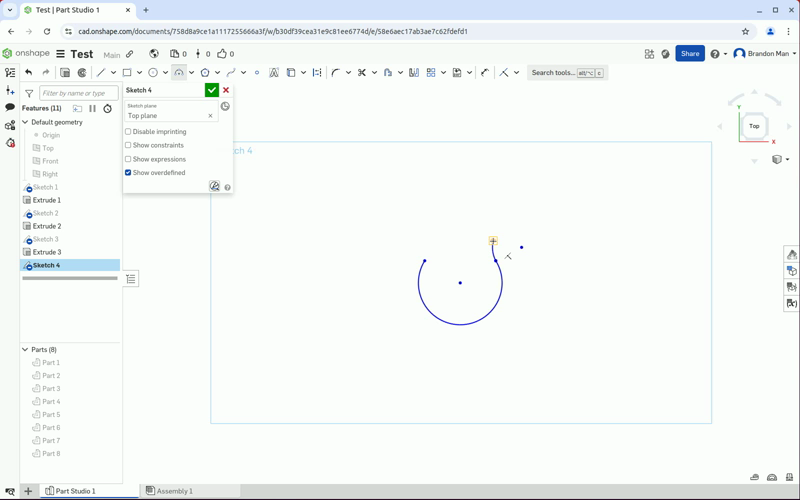
mouse_move(427, 240)
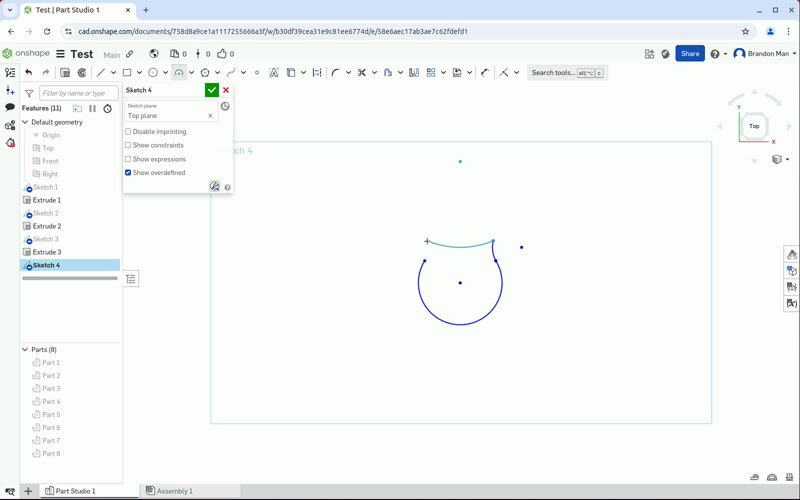
click(427, 240)
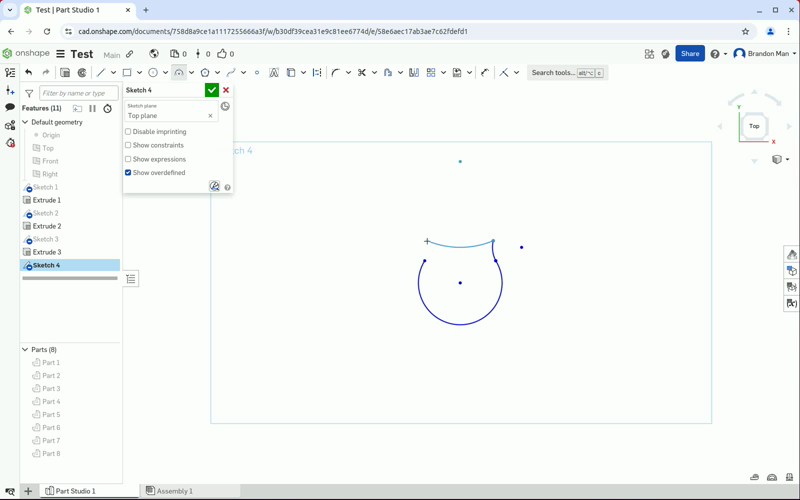
mouse_move(460, 336)
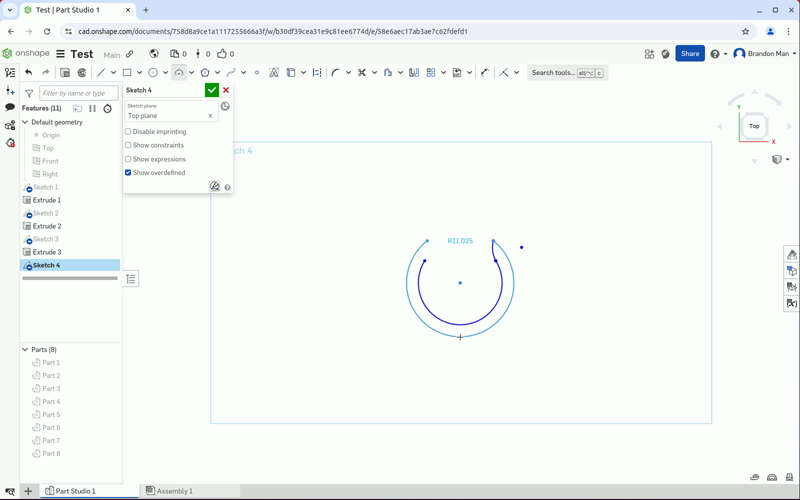
click(460, 336)
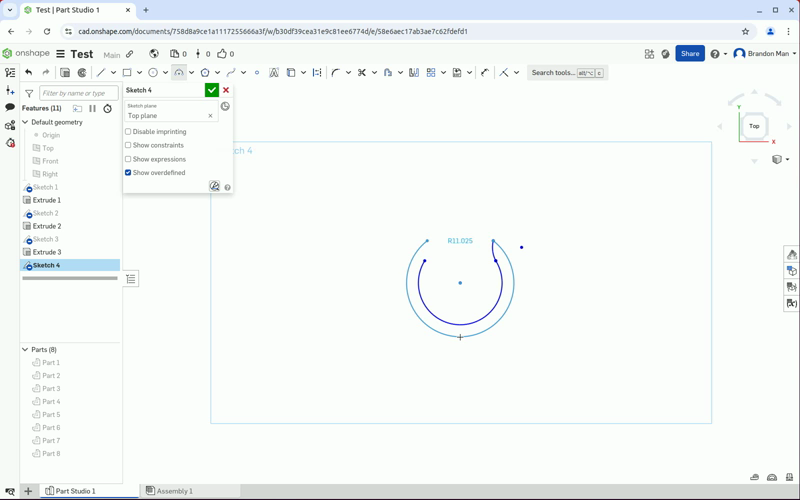
key_up(shift)
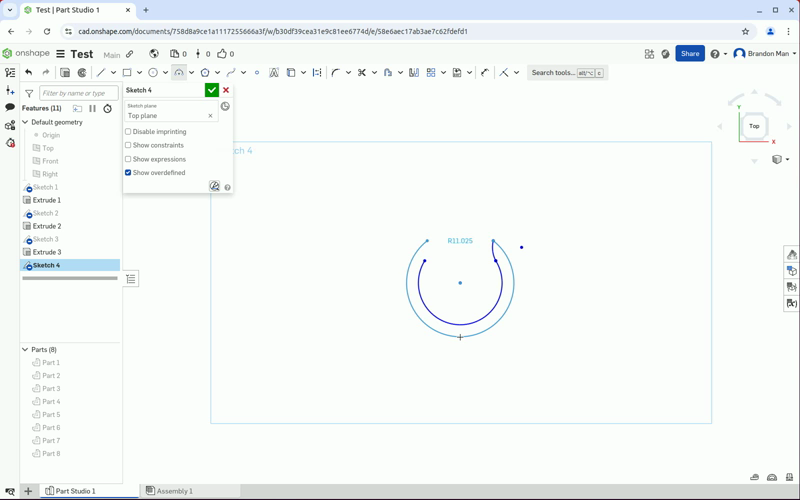
mouse_move(427, 240)
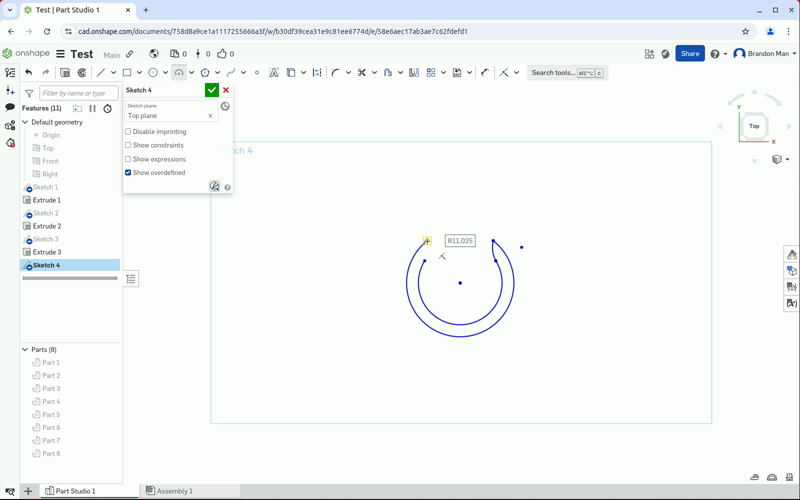
click(427, 240)
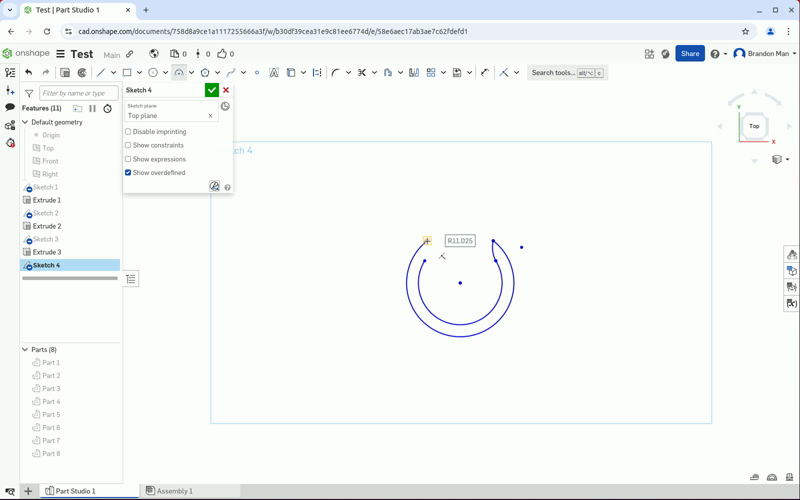
mouse_move(424, 260)
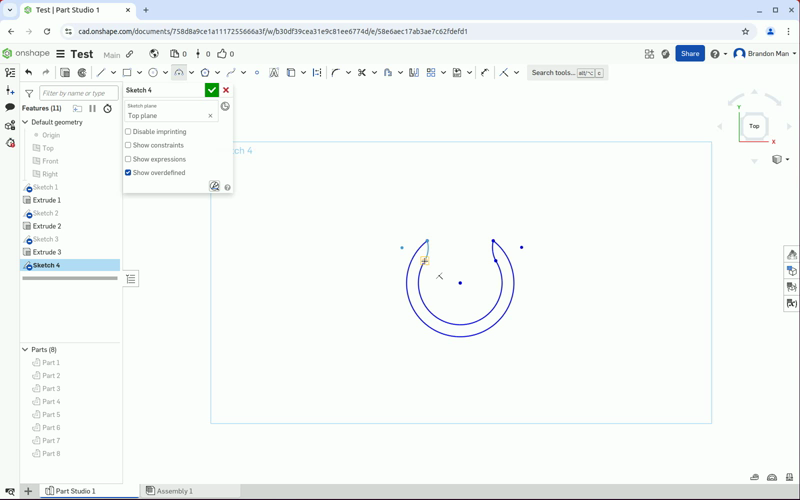
click(424, 260)
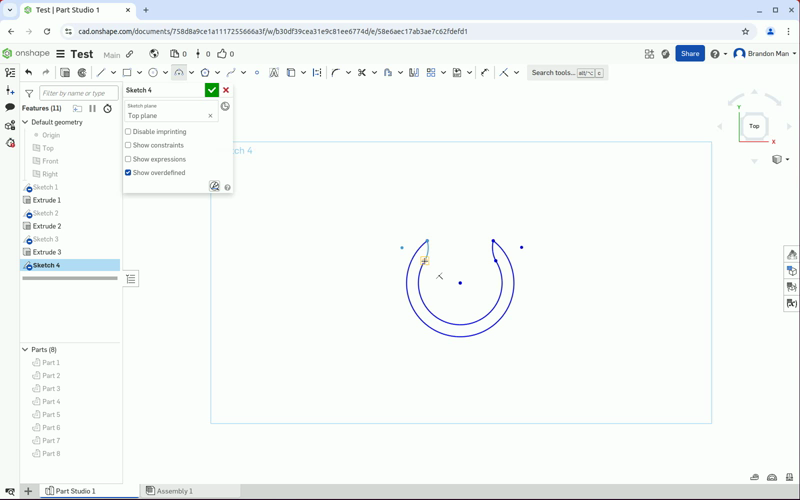
key_down(shift)
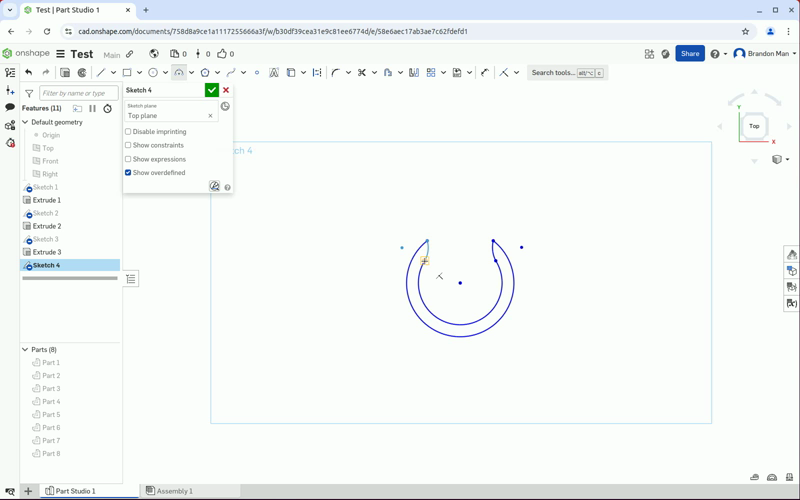
mouse_move(427, 251)
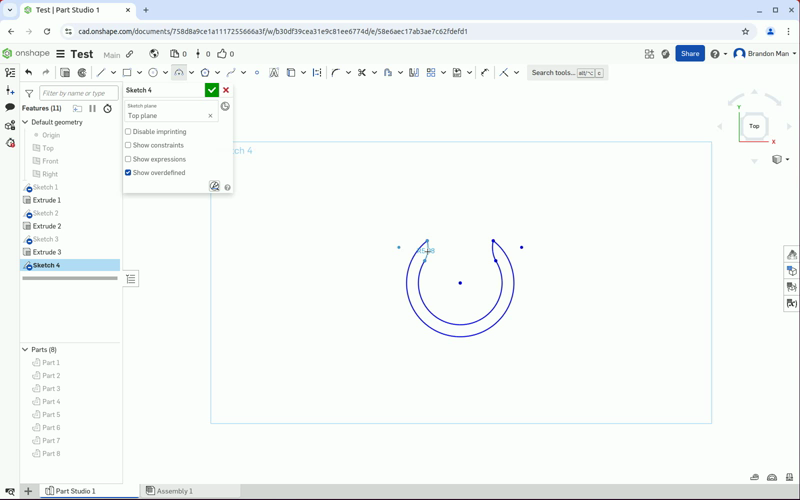
click(427, 251)
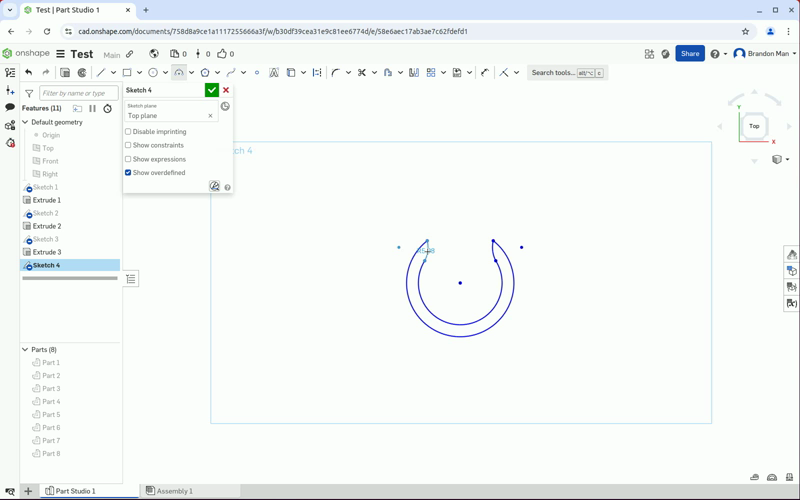
key_up(shift)
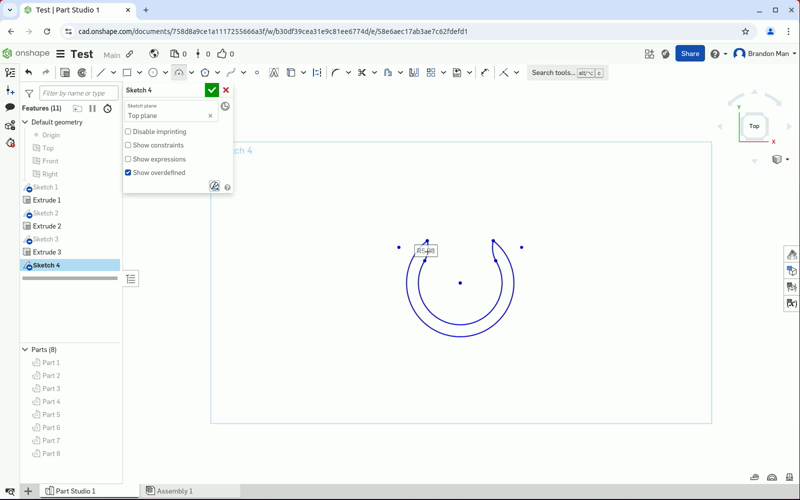
key(esc)
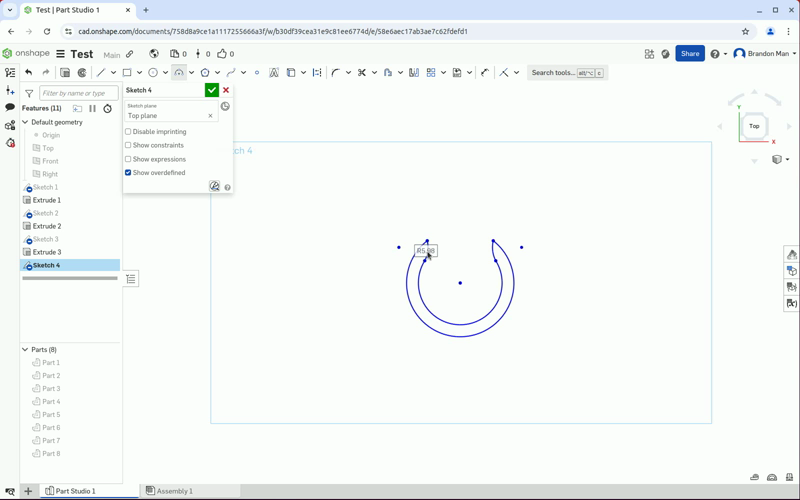
mouse_move(434, 246)
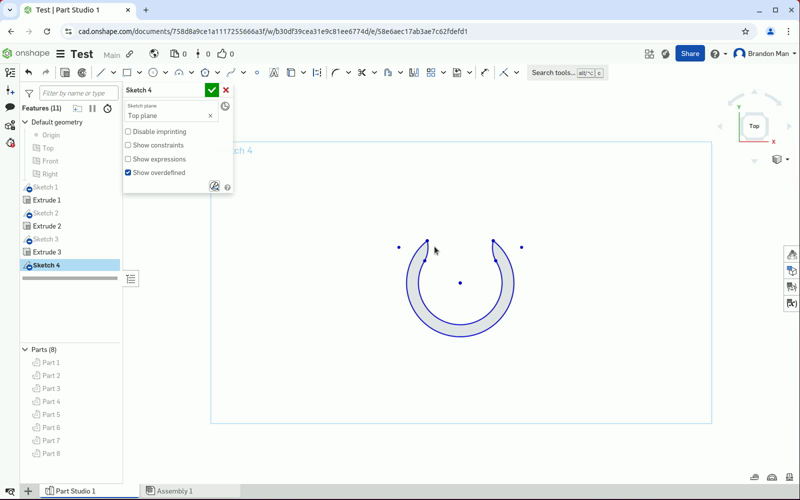
click(434, 246)
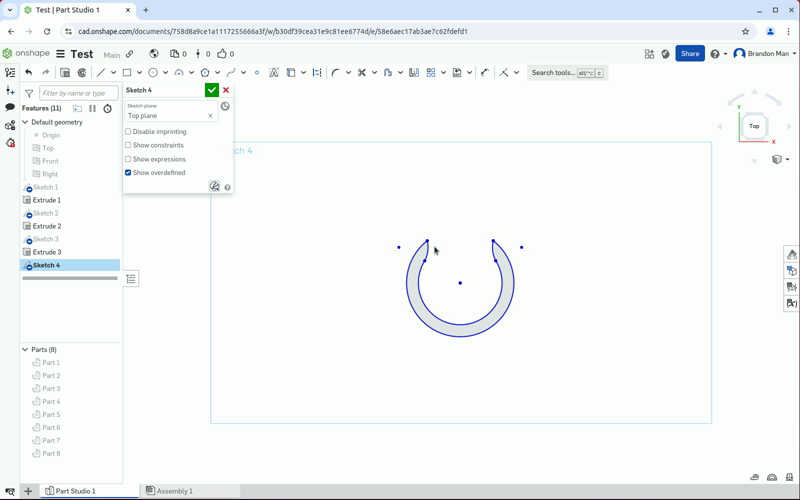
mouse_move(73, 352)
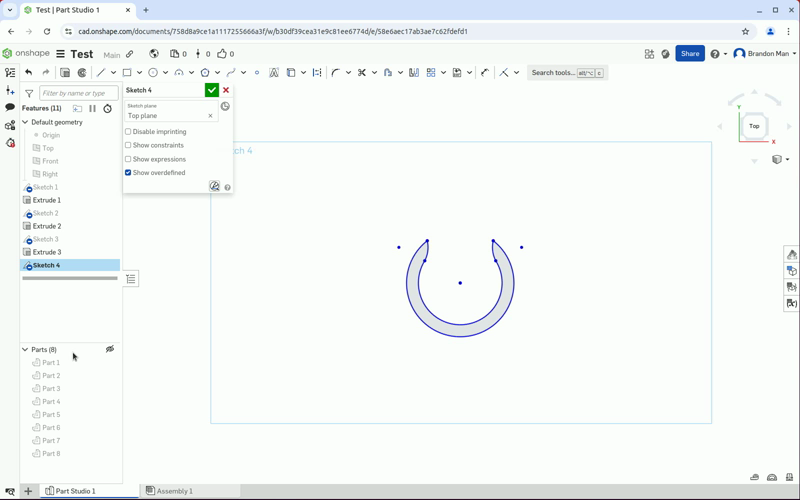
key(shift+y)
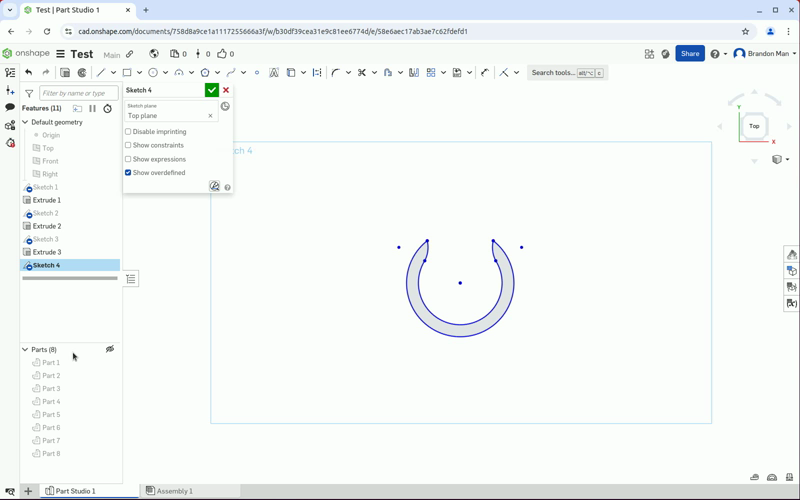
key(shift+e)
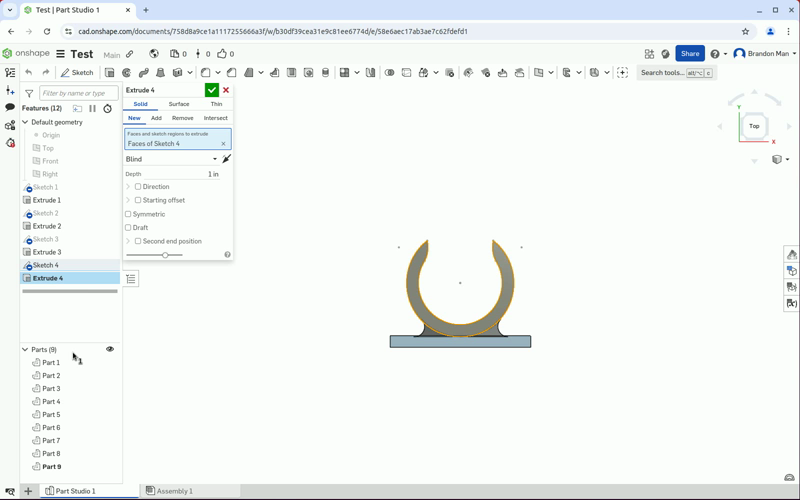
mouse_move(143, 106)
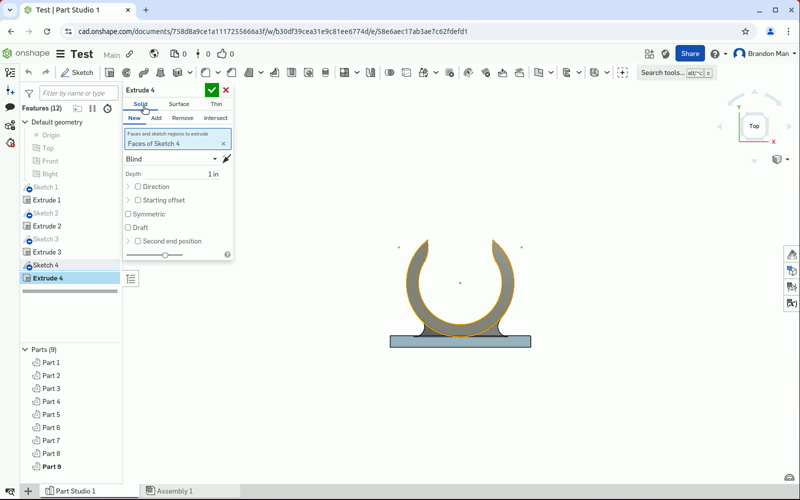
click(143, 106)
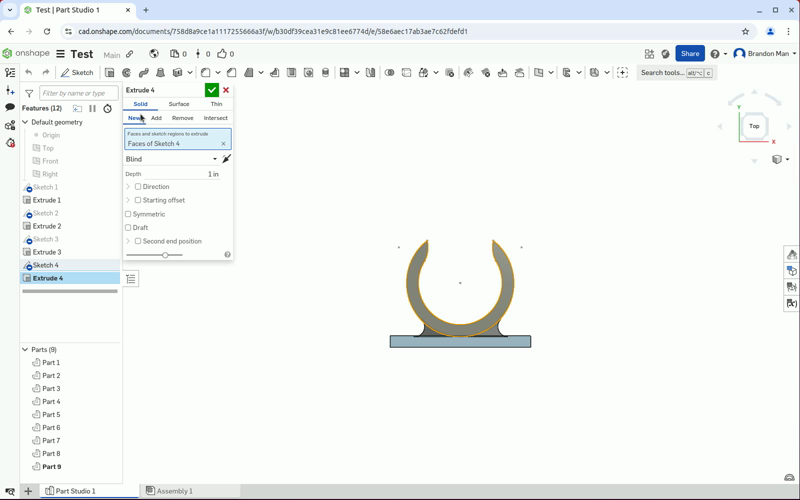
mouse_move(137, 120)
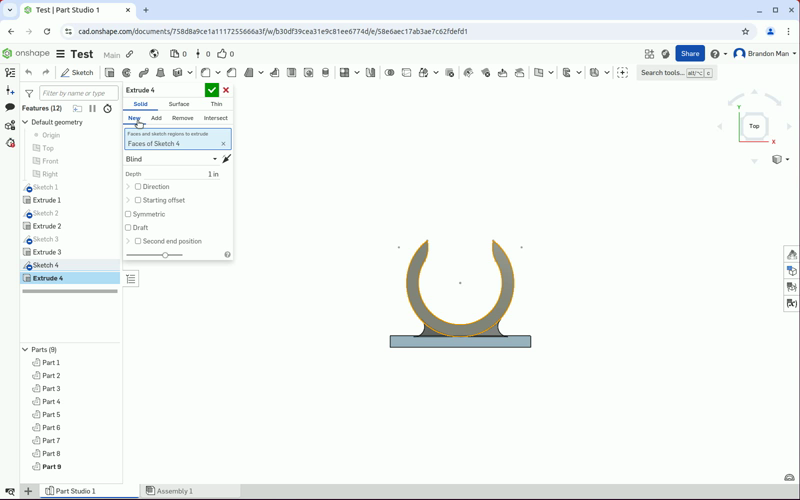
click(137, 120)
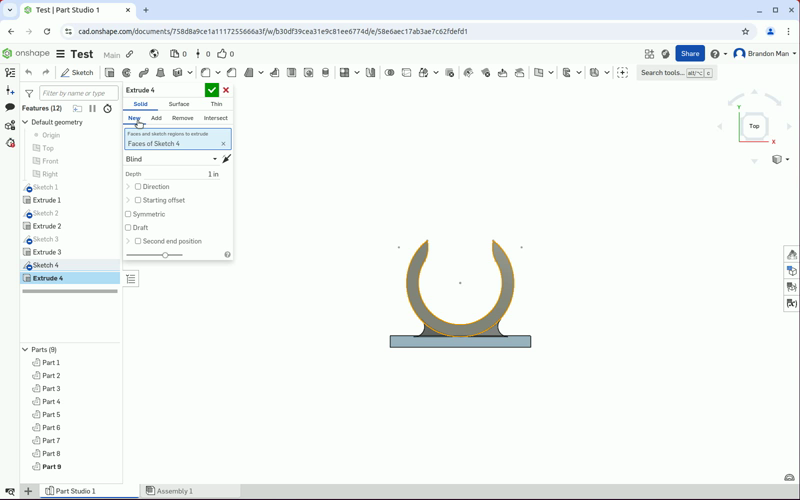
key(tab, 4)
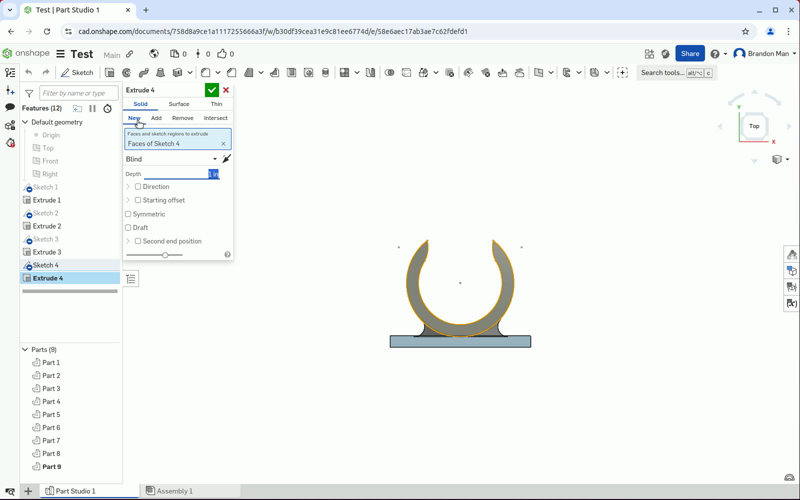
text(23.108)
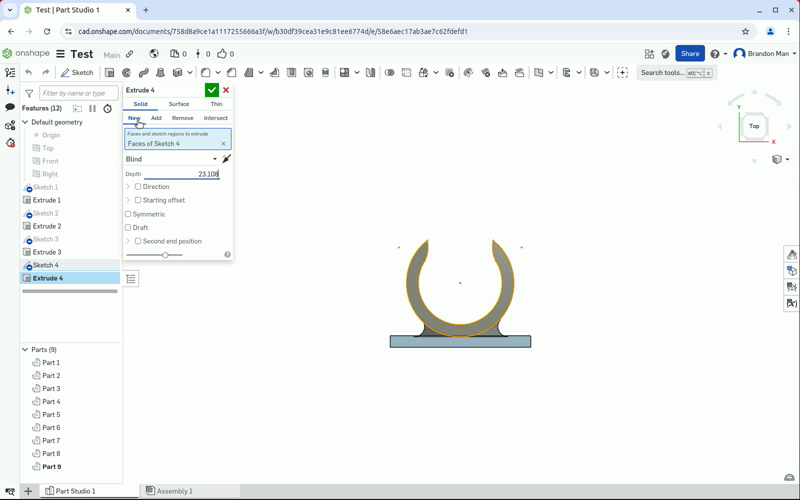
key(enter)
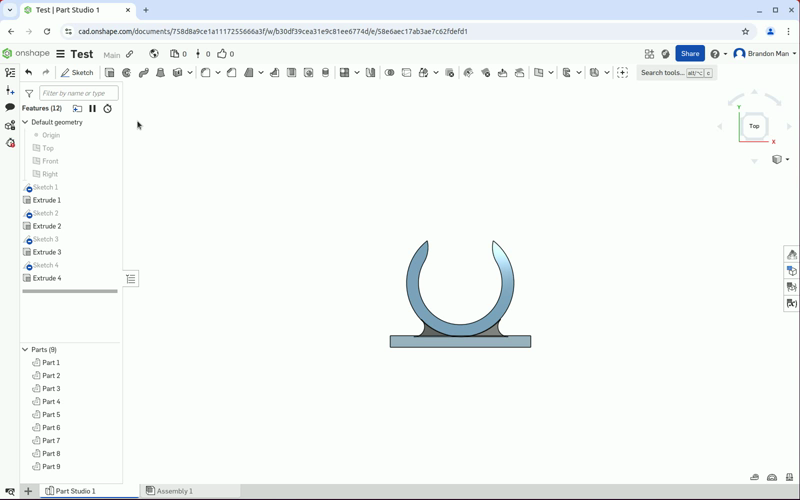
key(shift+h)
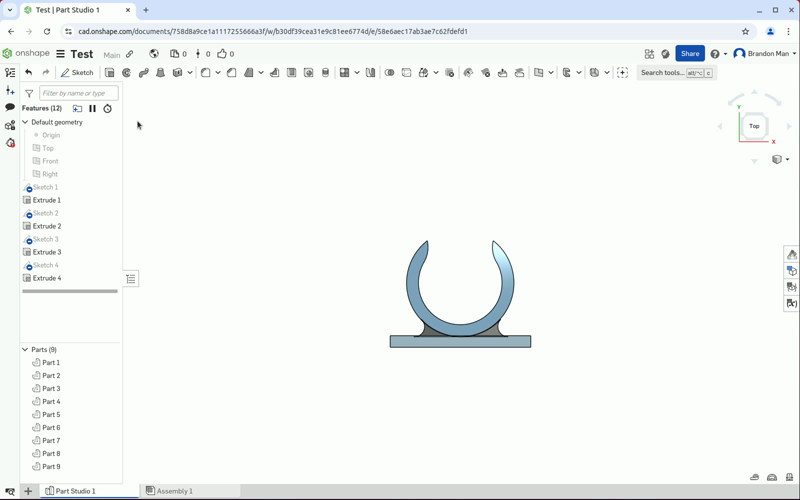
key(shift+h)
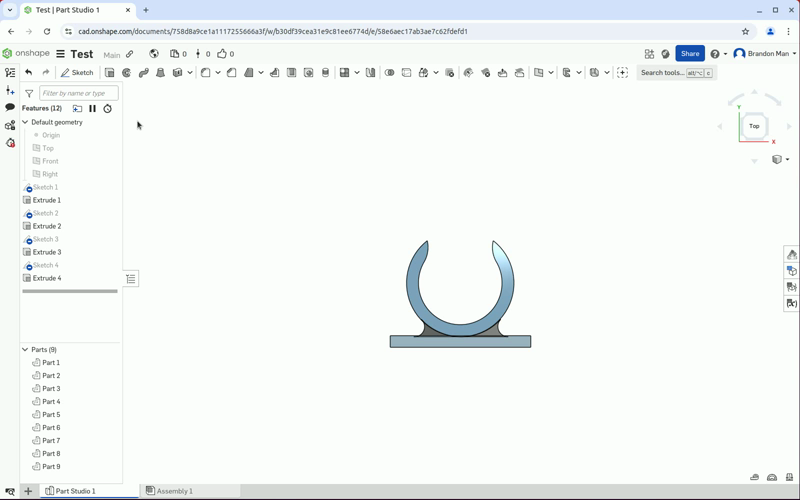
mouse_move(73, 189)
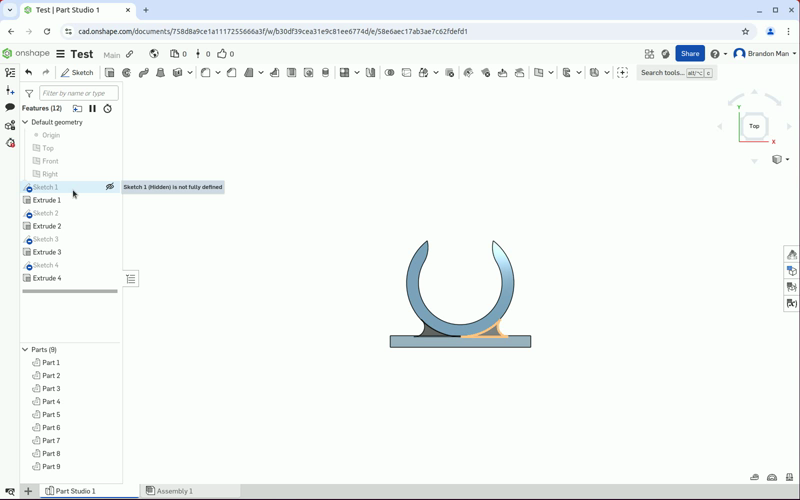
click(73, 189)
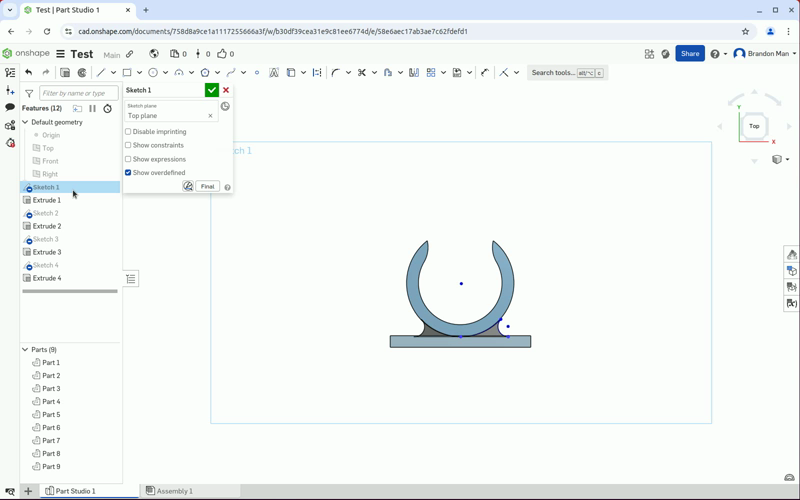
mouse_move(229, 92)
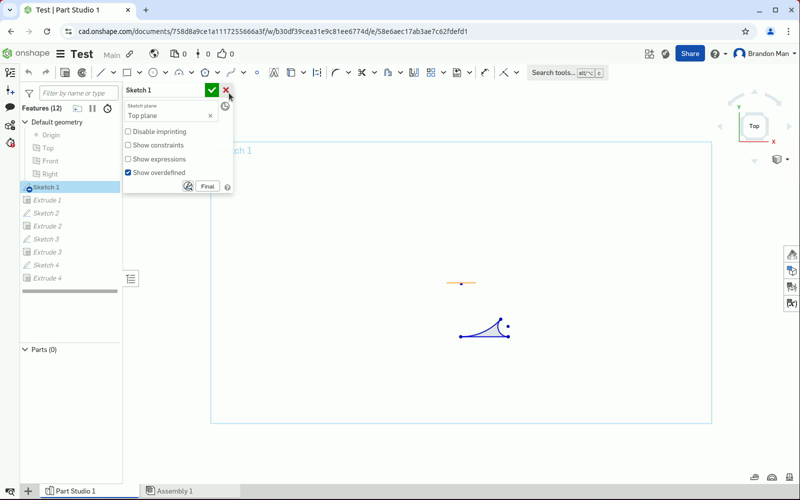
click(229, 92)
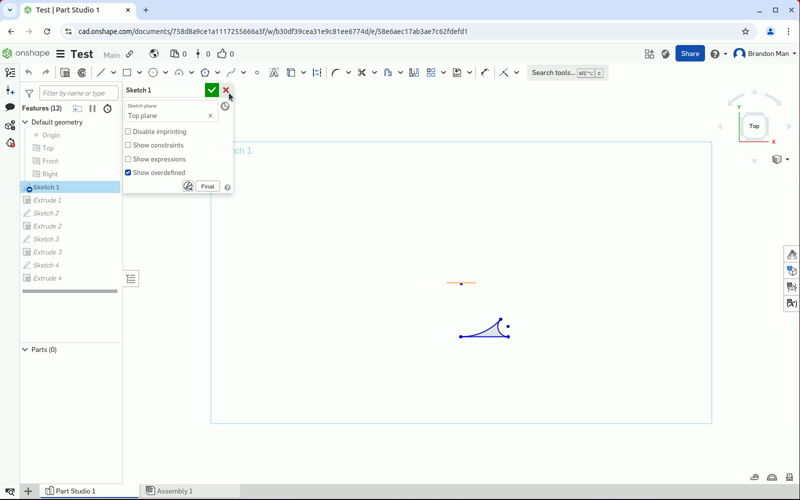
key(shift+s)
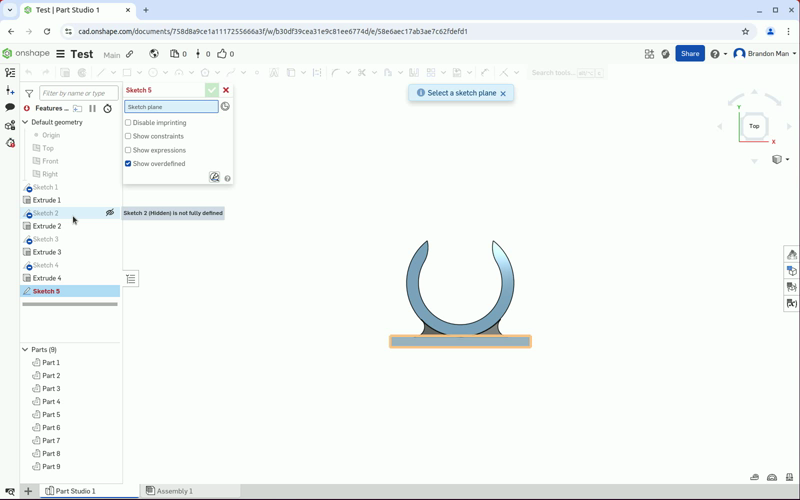
scroll(3)
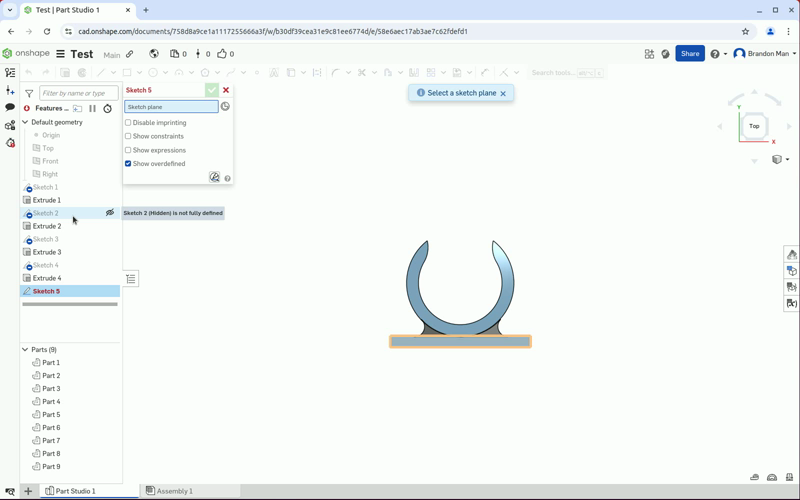
mouse_move(73, 150)
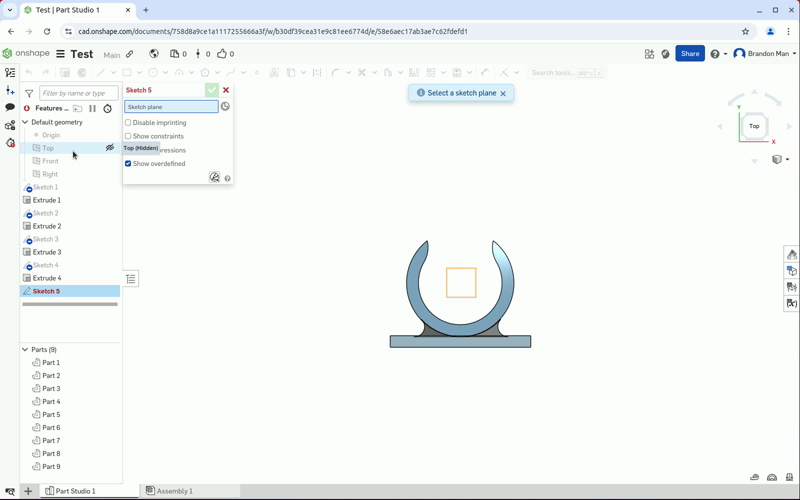
click(73, 150)
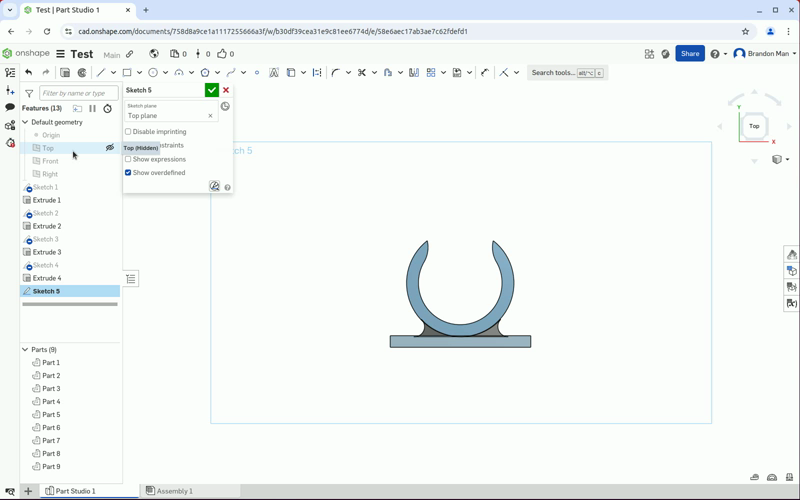
mouse_move(73, 352)
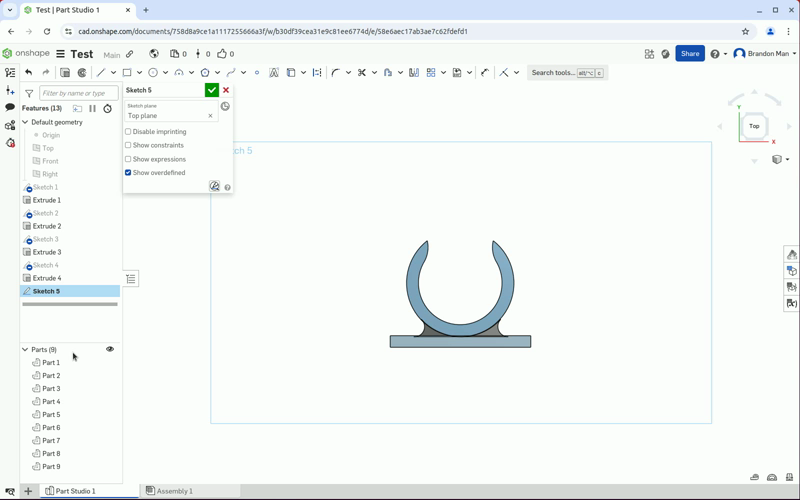
key(y)
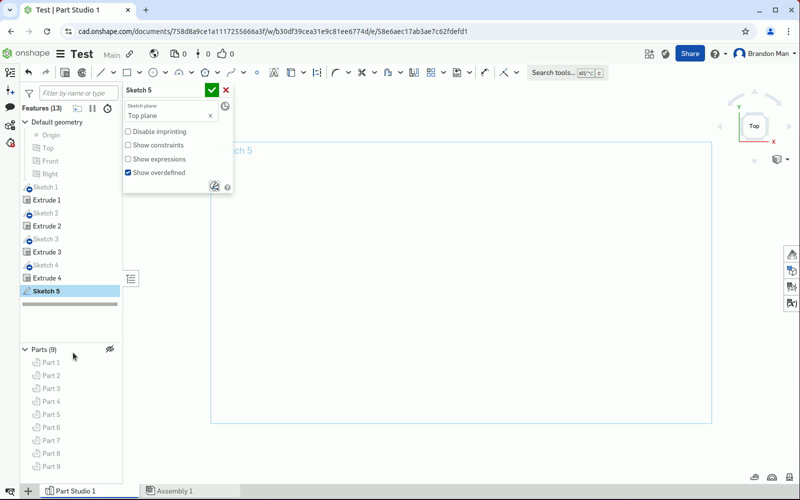
key(a)
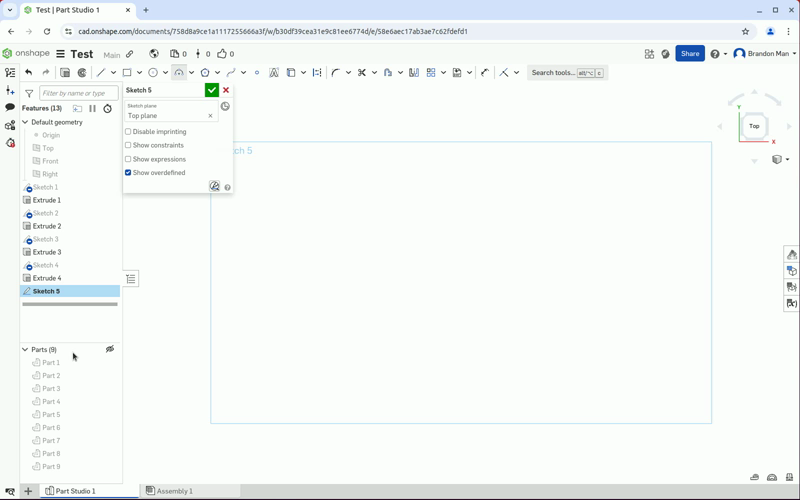
key_down(shift)
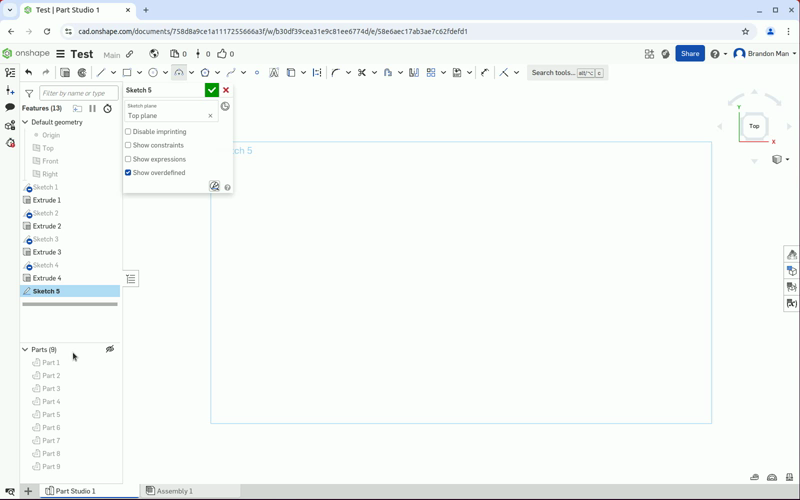
mouse_move(493, 240)
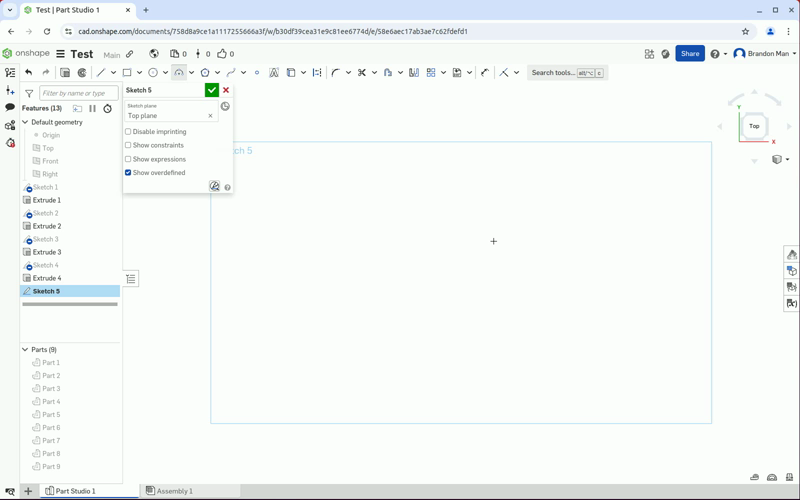
click(493, 240)
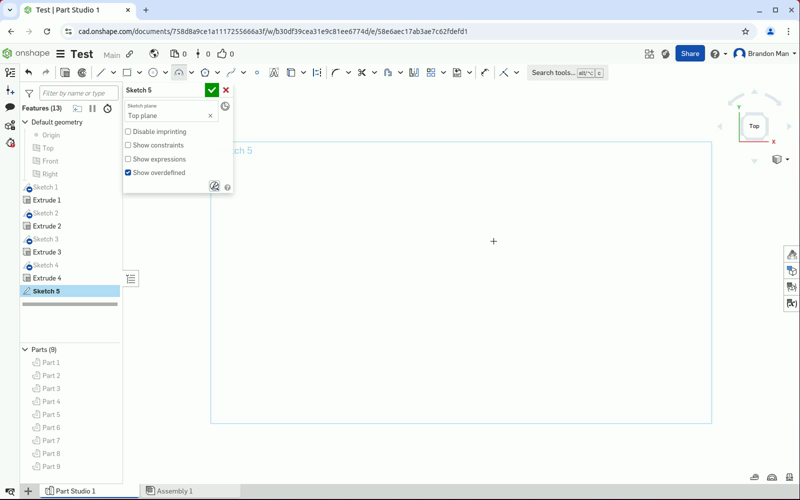
key_up(shift)
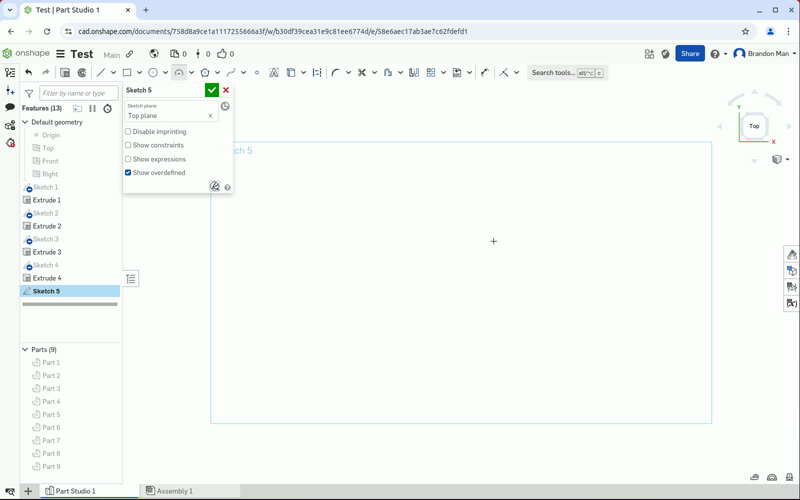
key_down(shift)
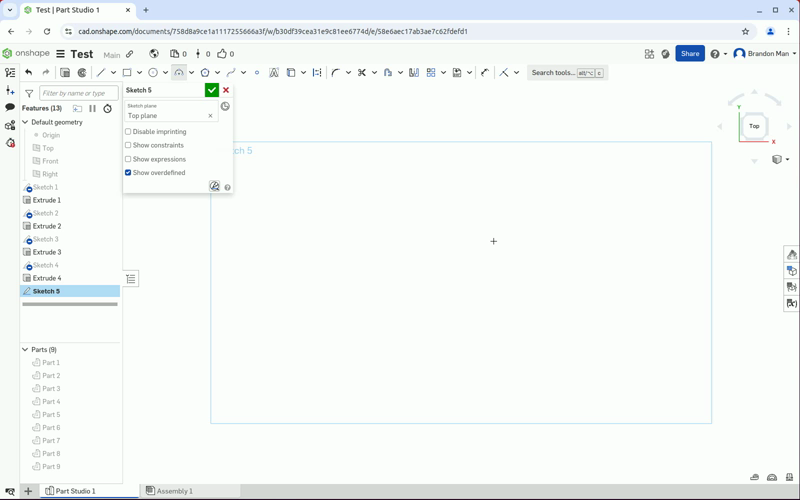
mouse_move(507, 255)
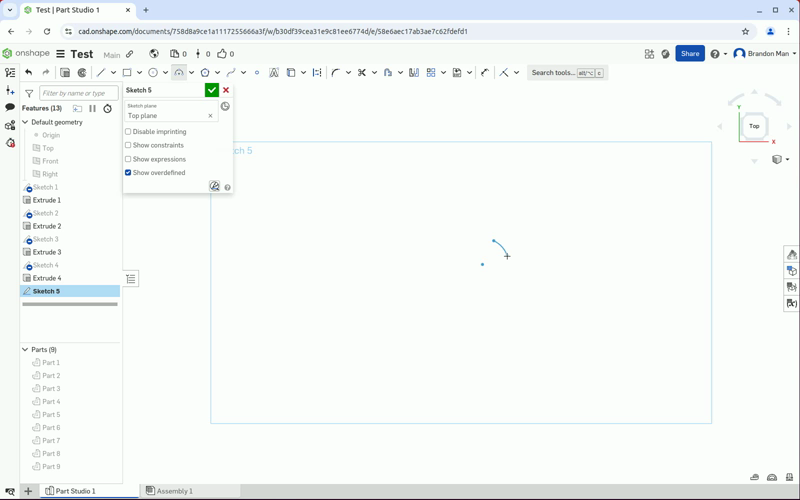
click(507, 255)
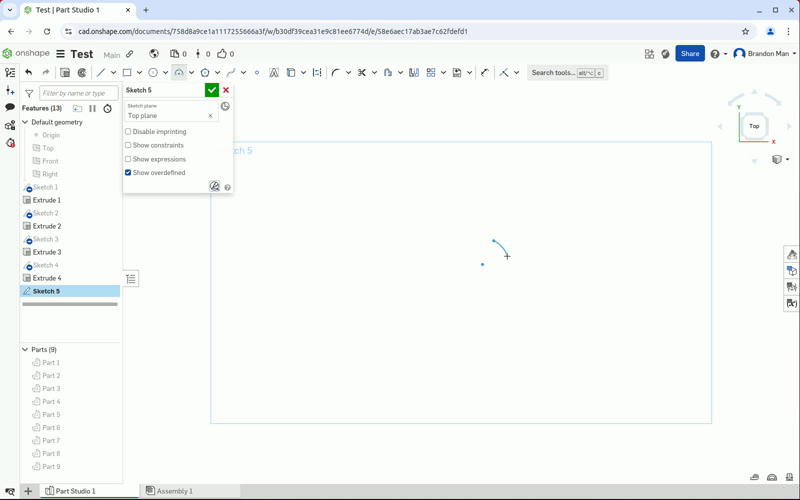
mouse_move(501, 247)
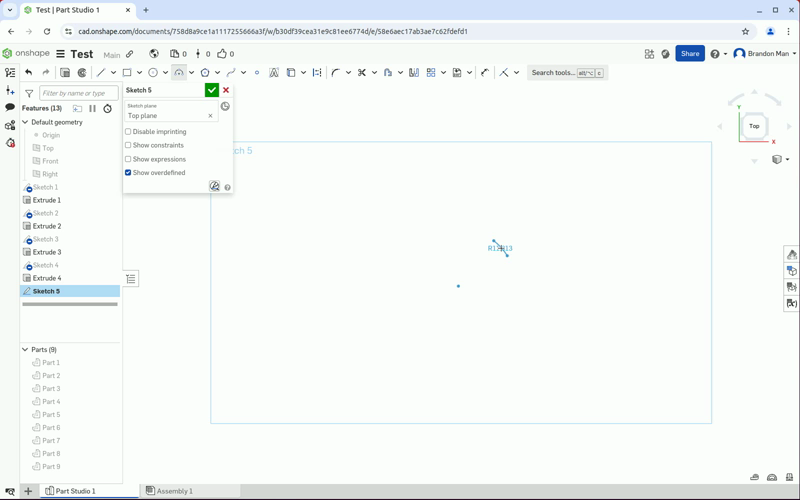
click(501, 247)
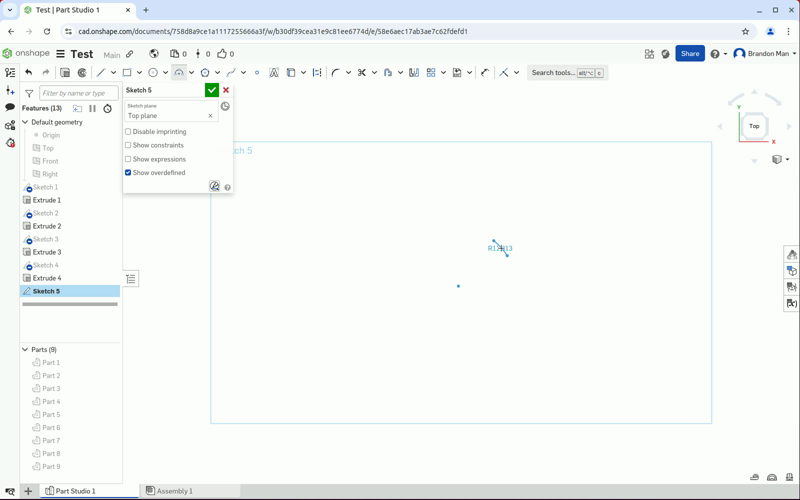
key_up(shift)
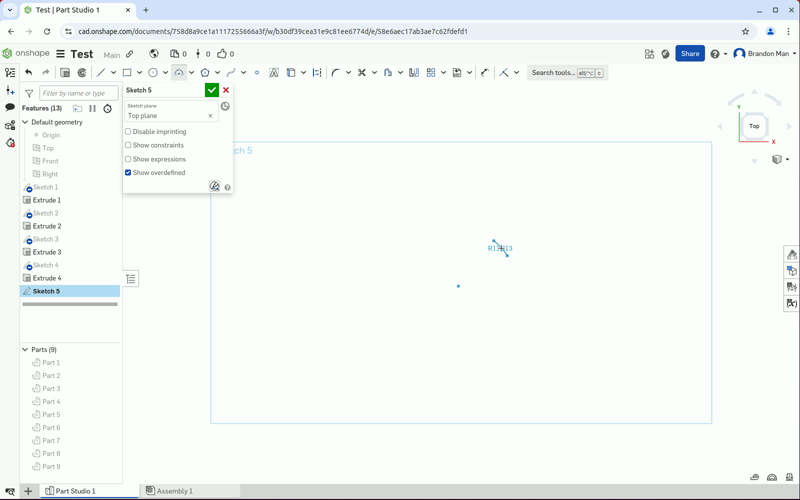
mouse_move(507, 255)
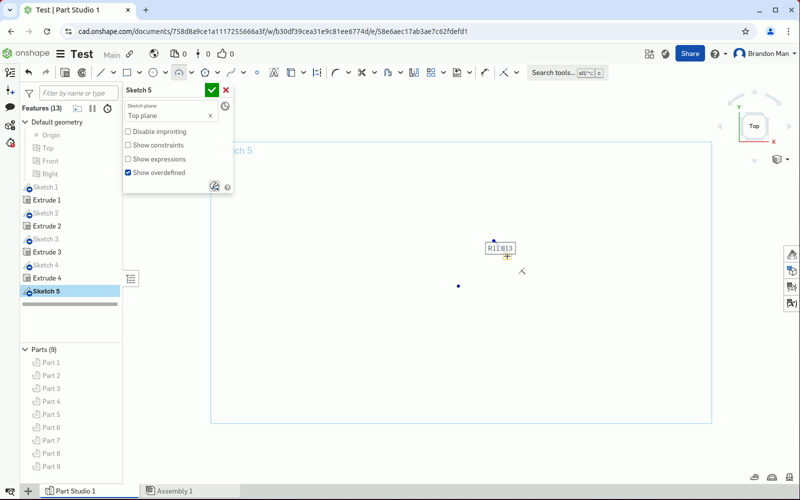
click(507, 255)
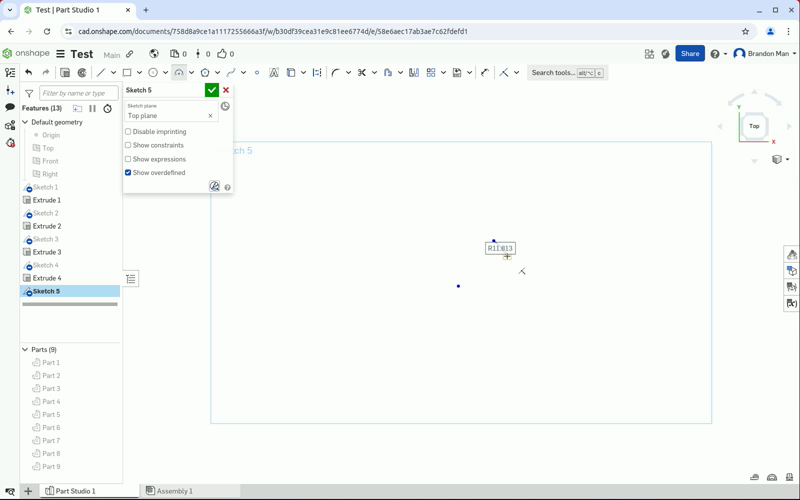
key_down(shift)
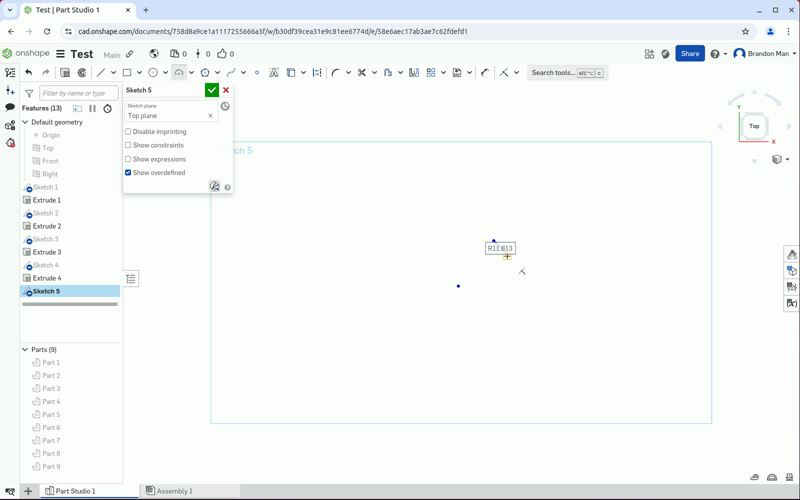
mouse_move(505, 242)
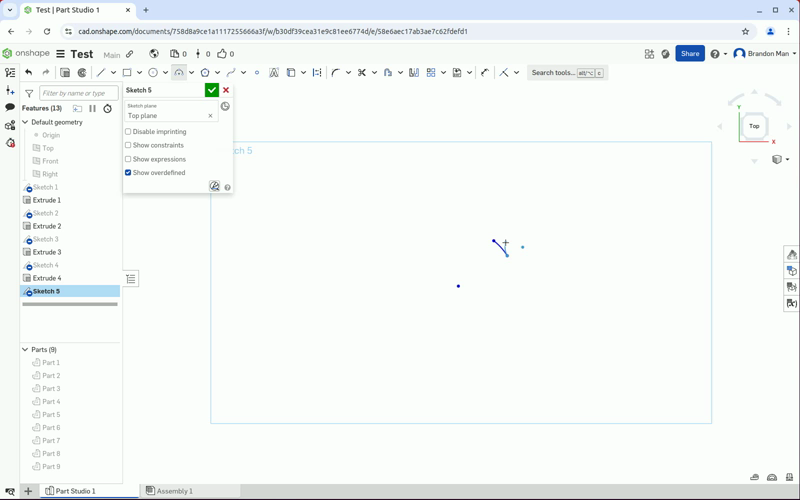
click(505, 242)
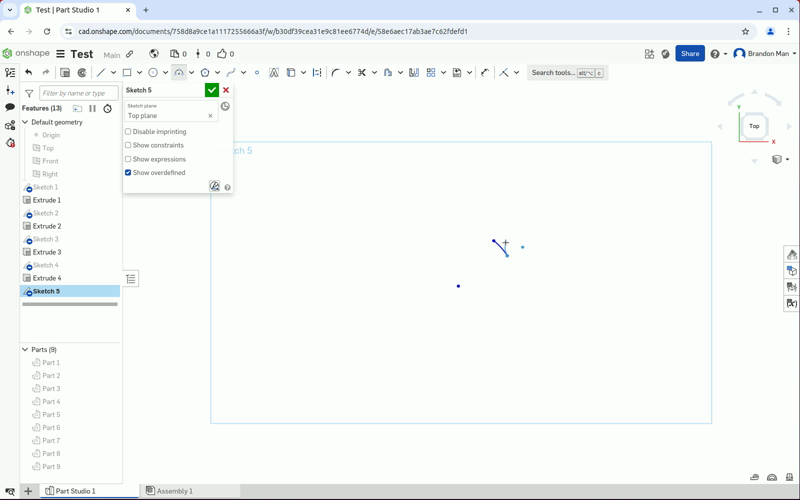
mouse_move(504, 249)
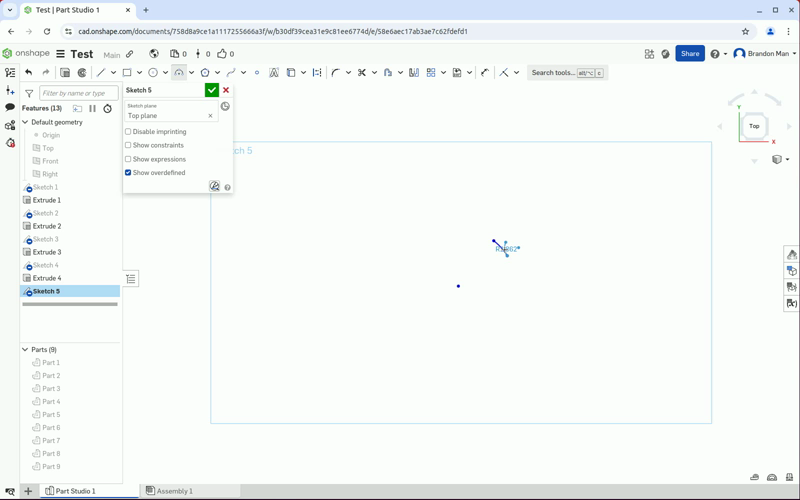
scroll(6)
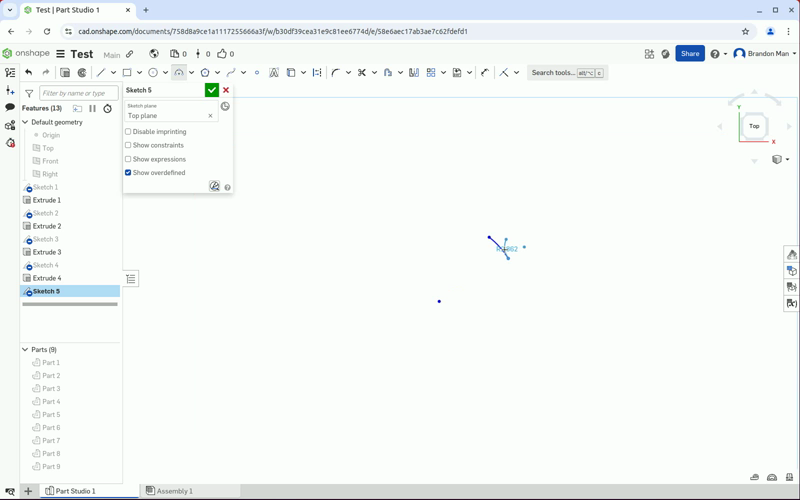
scroll(6)
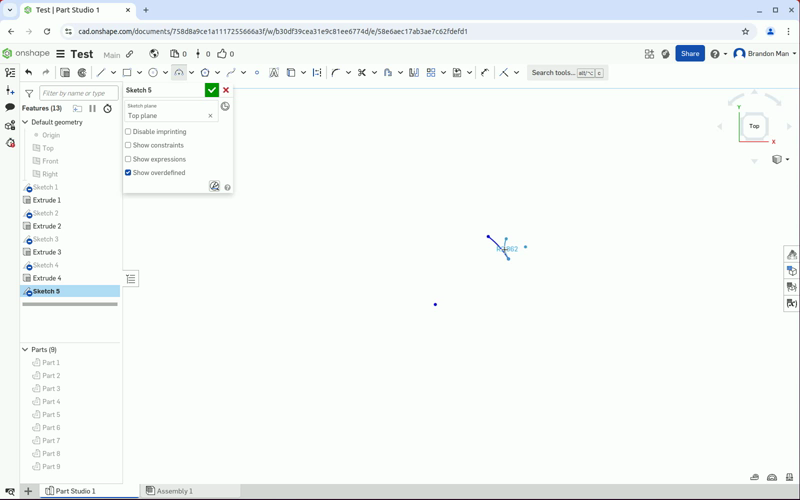
scroll(6)
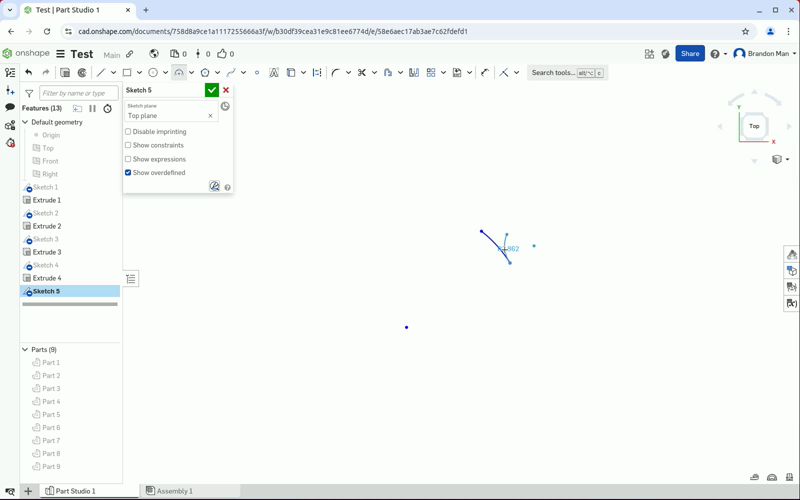
scroll(6)
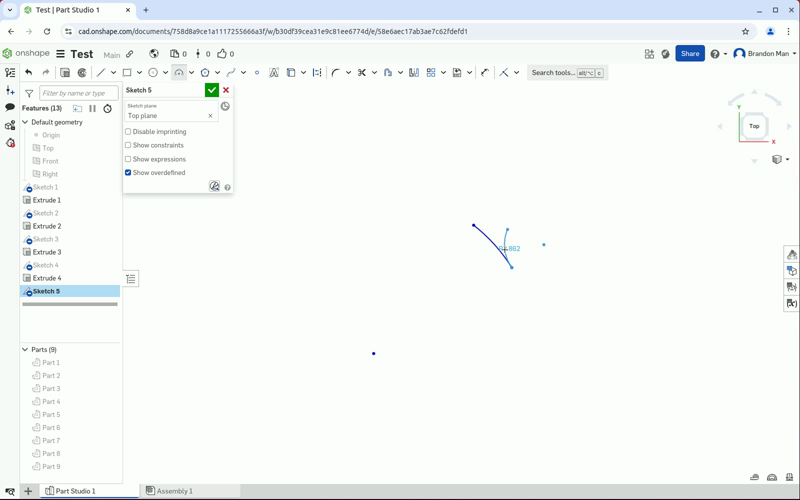
scroll(6)
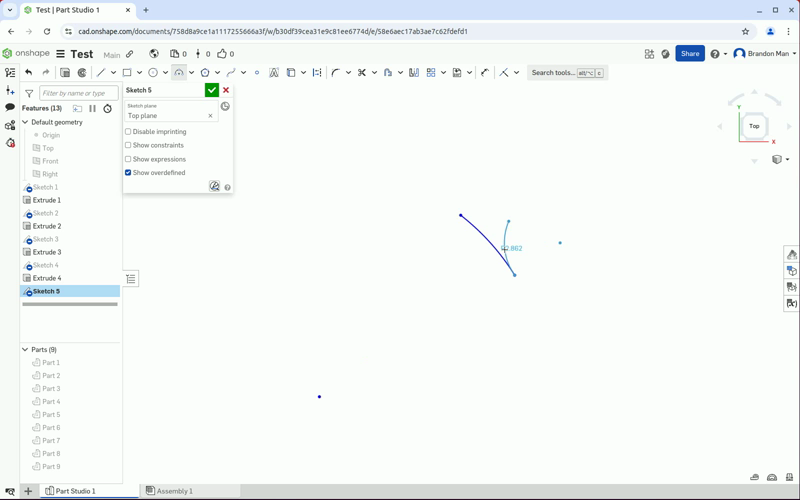
scroll(6)
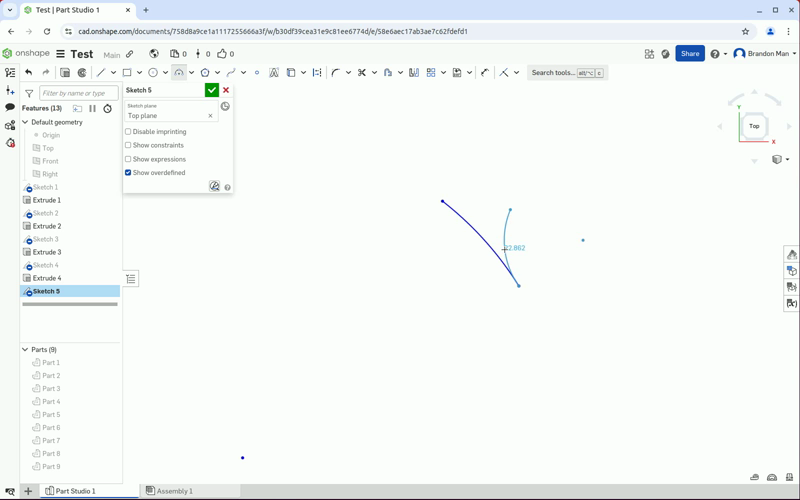
scroll(6)
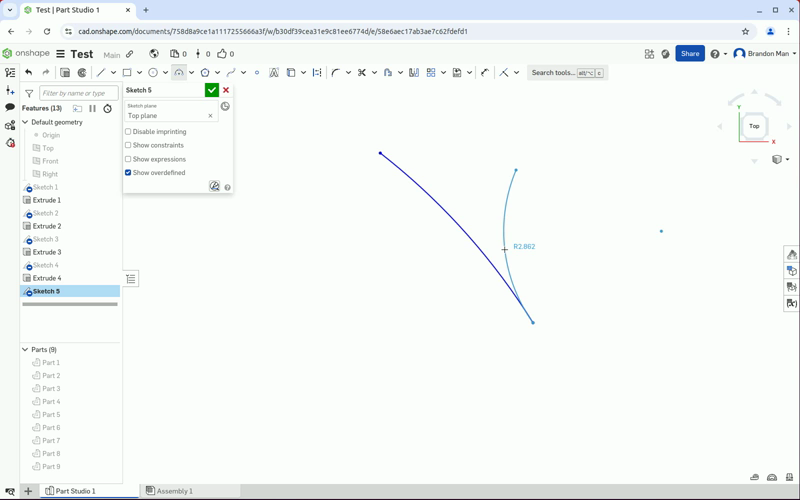
click(504, 249)
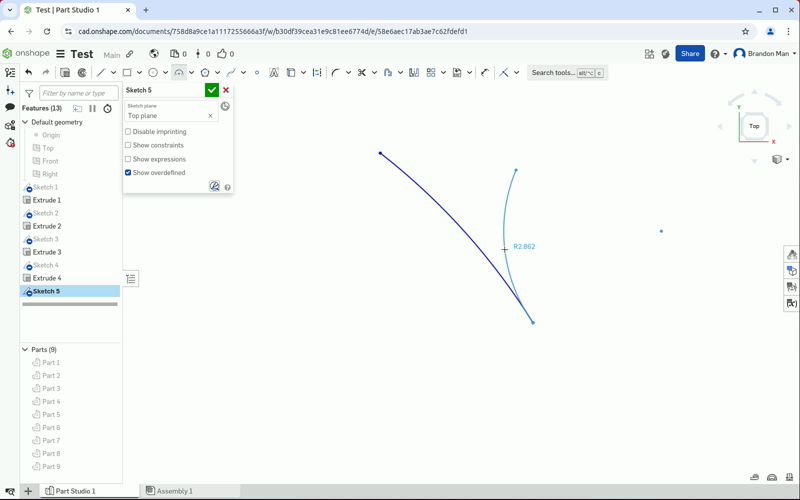
scroll(-6)
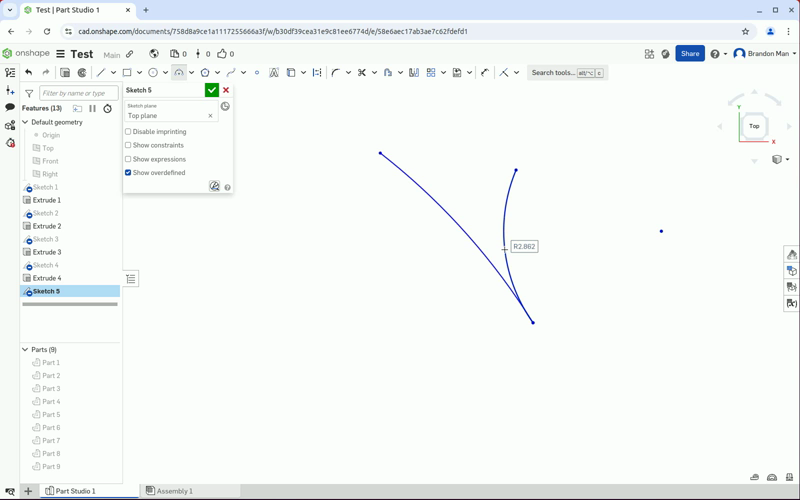
scroll(-6)
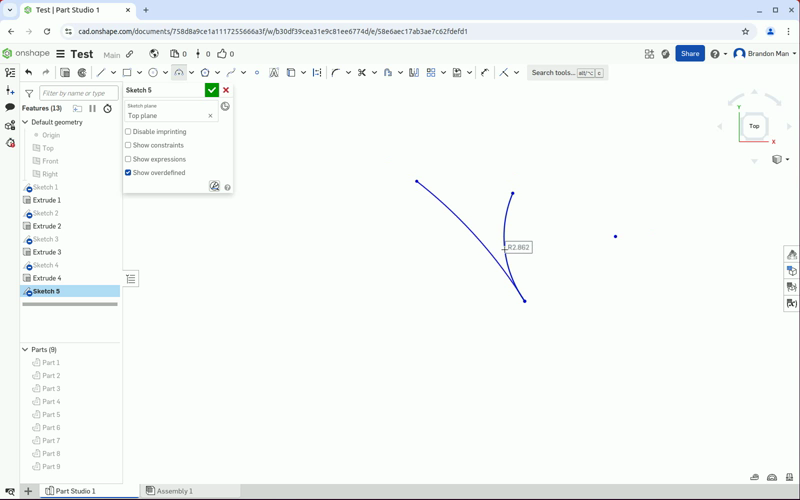
scroll(-6)
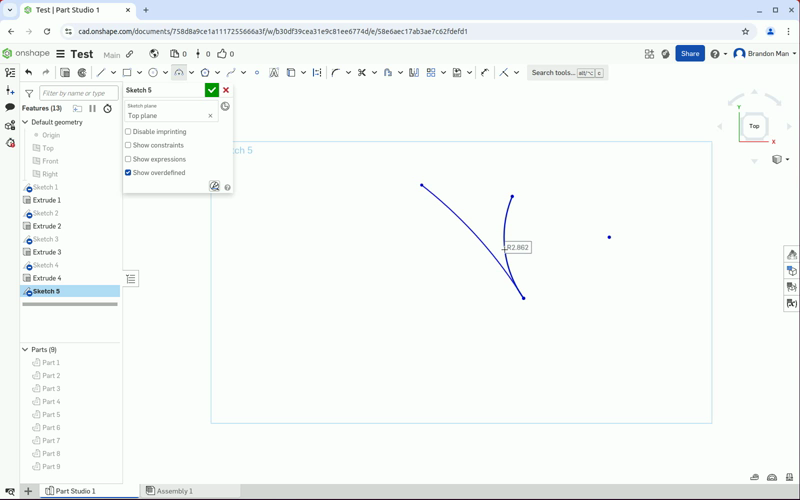
scroll(-6)
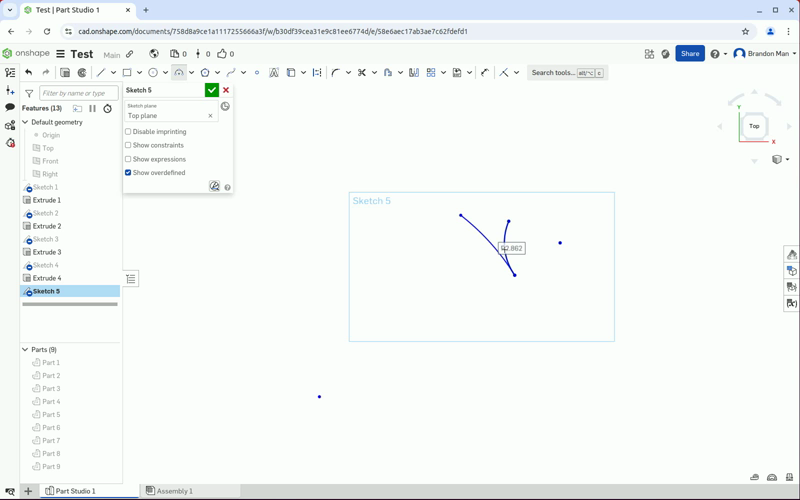
scroll(-6)
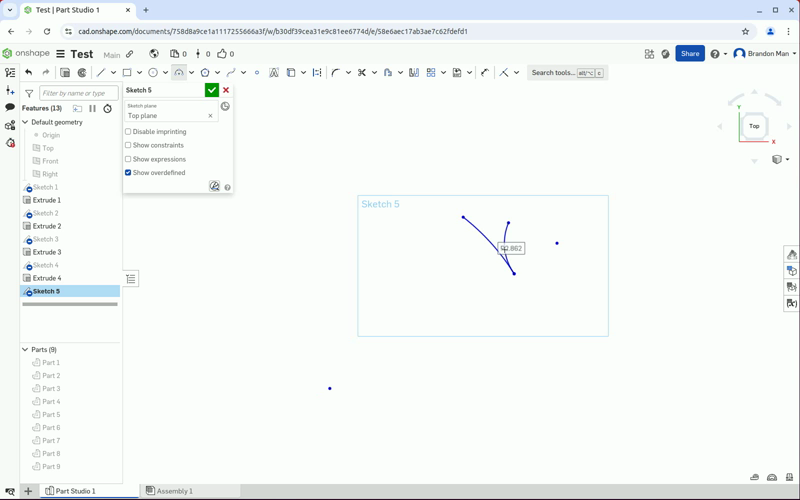
scroll(-6)
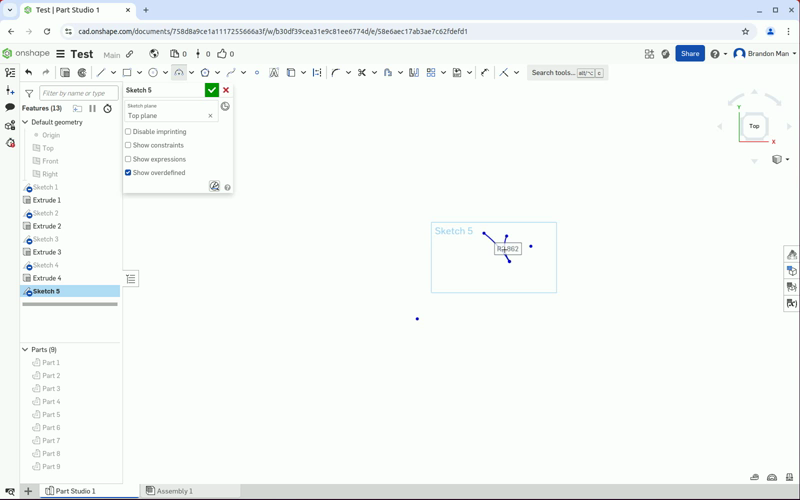
scroll(-6)
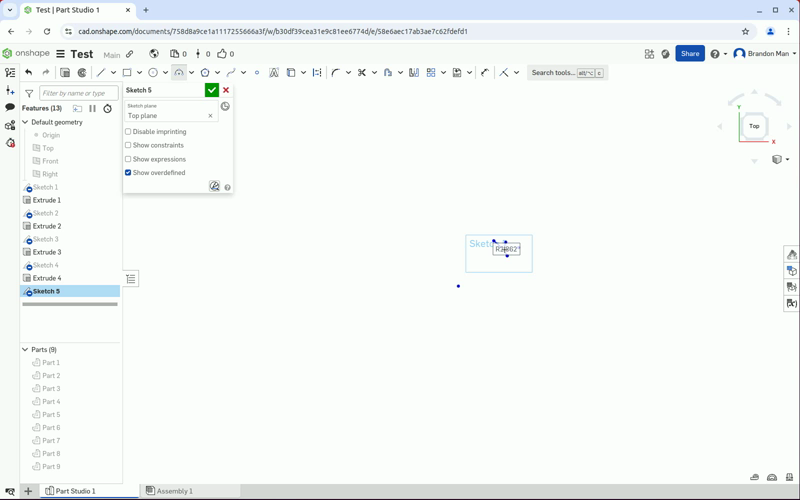
key_up(shift)
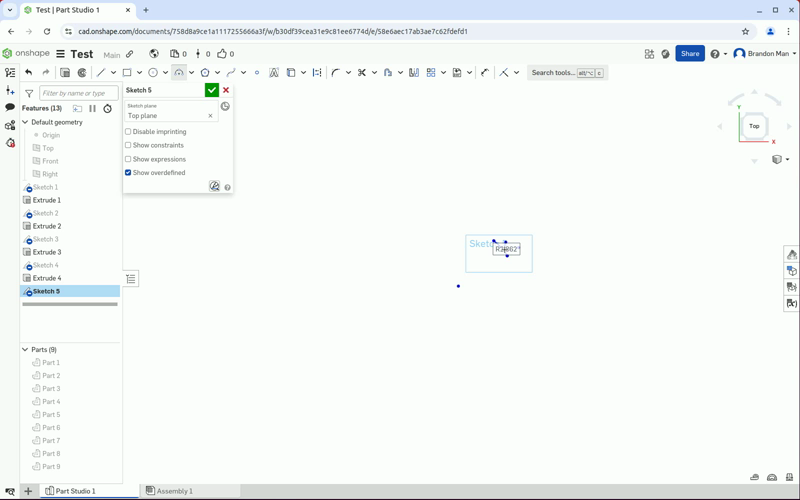
mouse_move(505, 242)
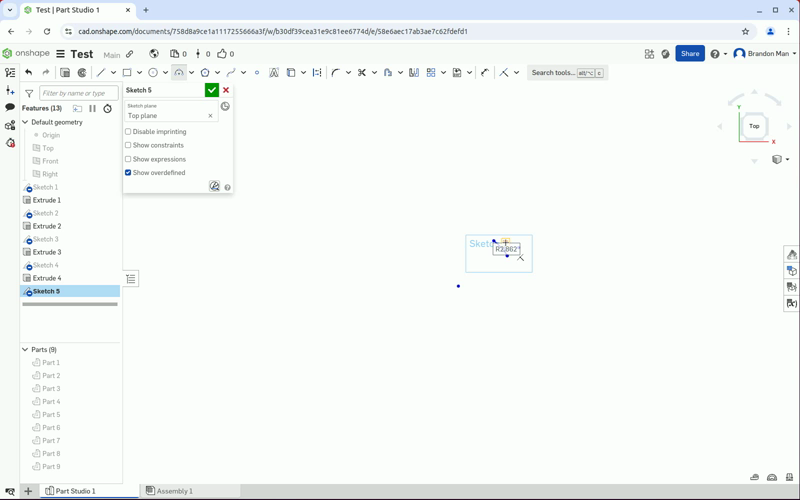
click(505, 242)
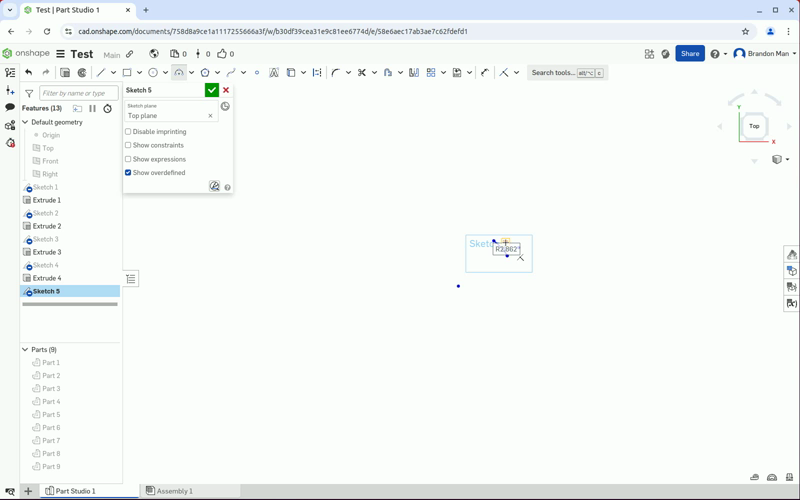
mouse_move(493, 240)
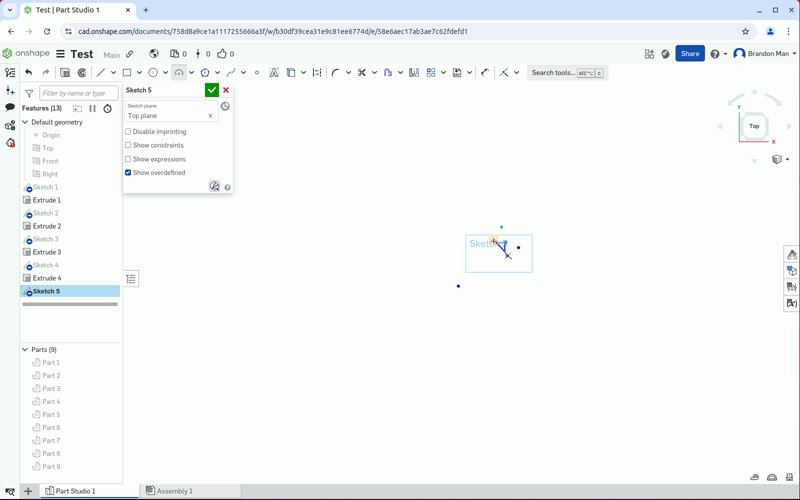
click(493, 240)
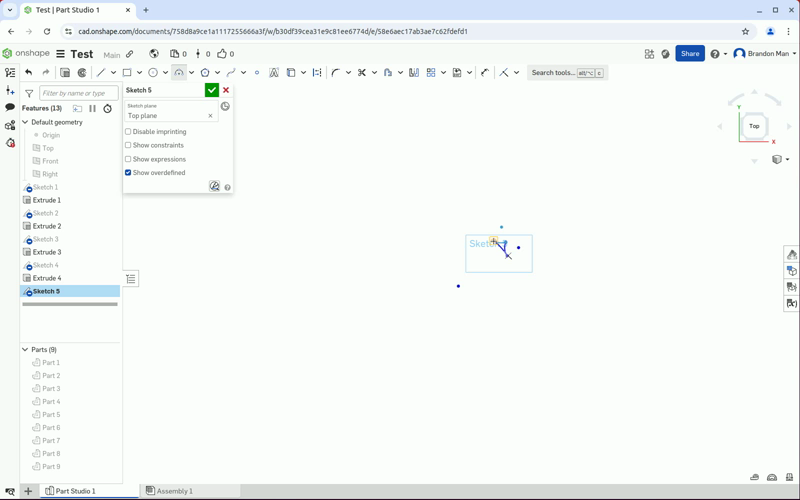
key_down(shift)
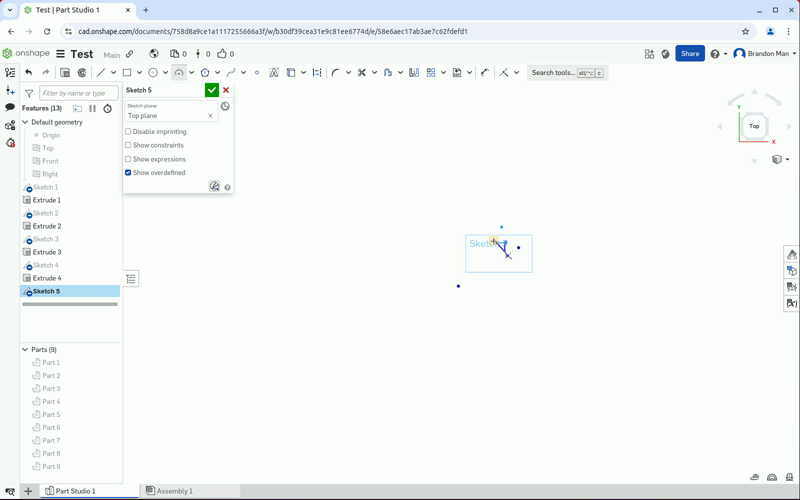
mouse_move(500, 233)
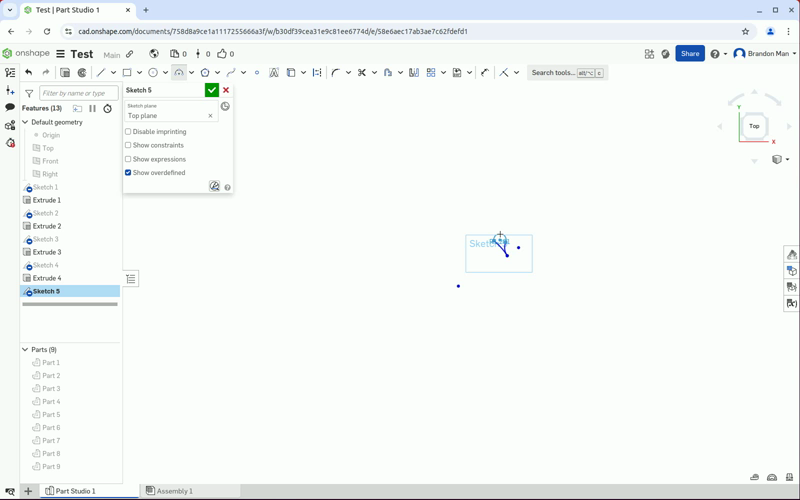
click(500, 233)
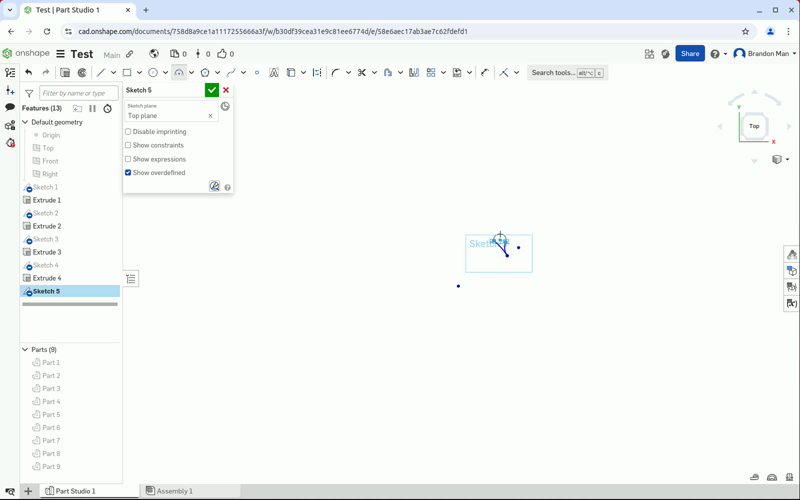
key_up(shift)
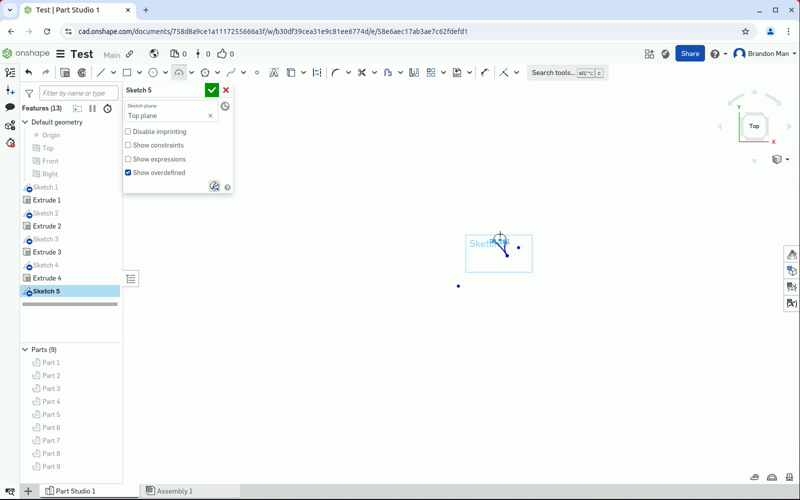
key(esc)
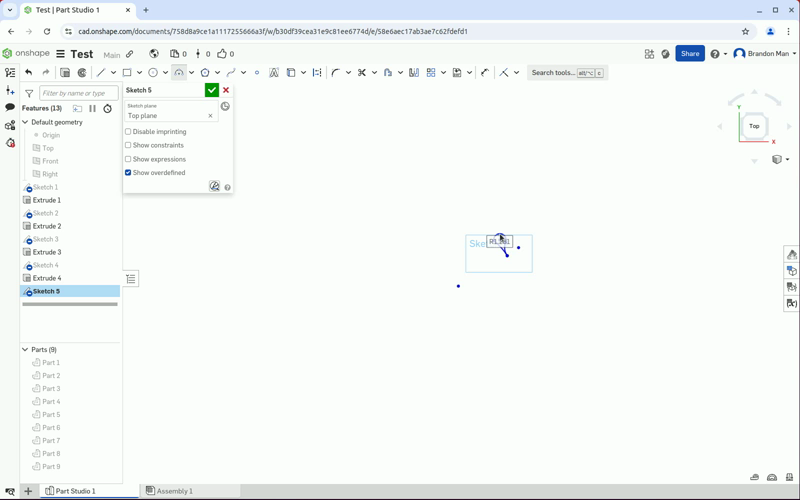
mouse_move(497, 237)
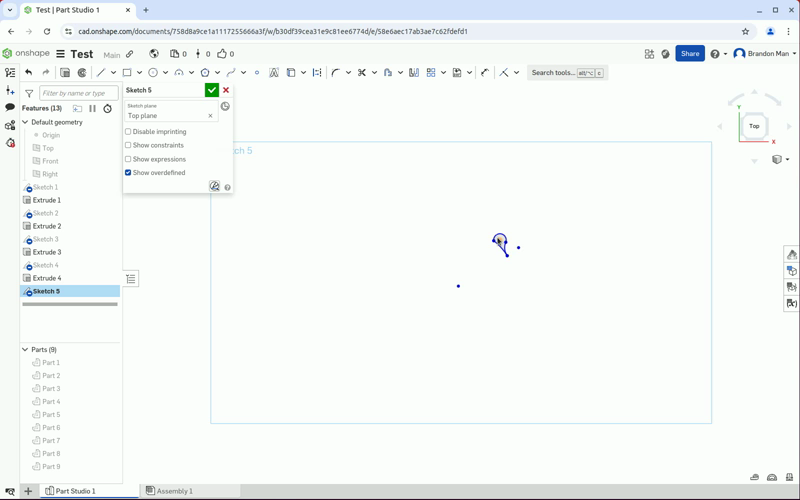
scroll(6)
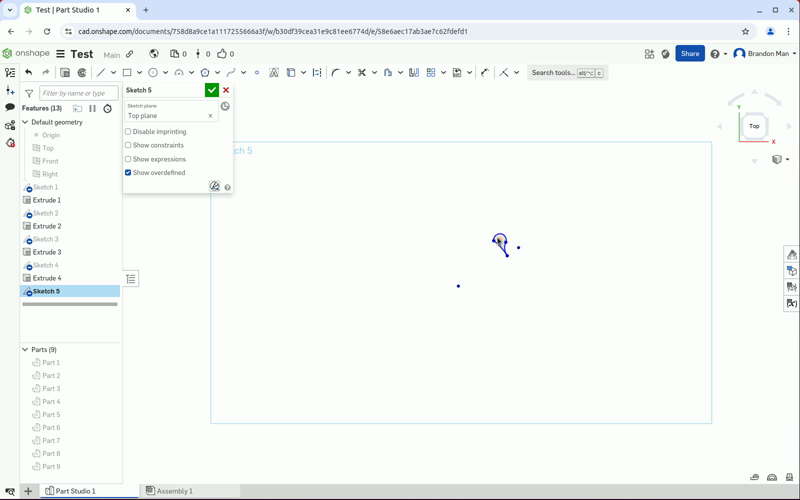
scroll(6)
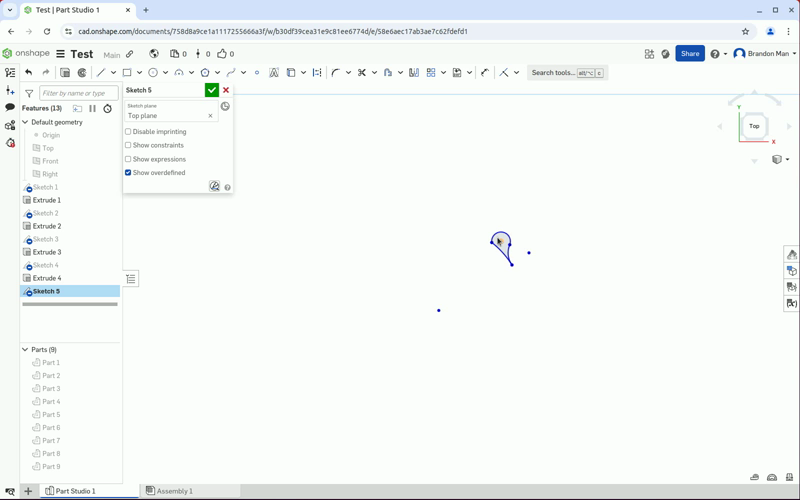
scroll(6)
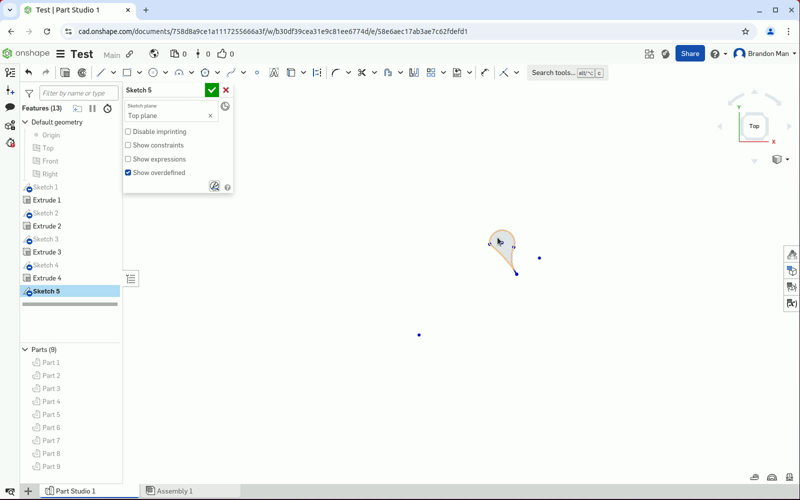
scroll(6)
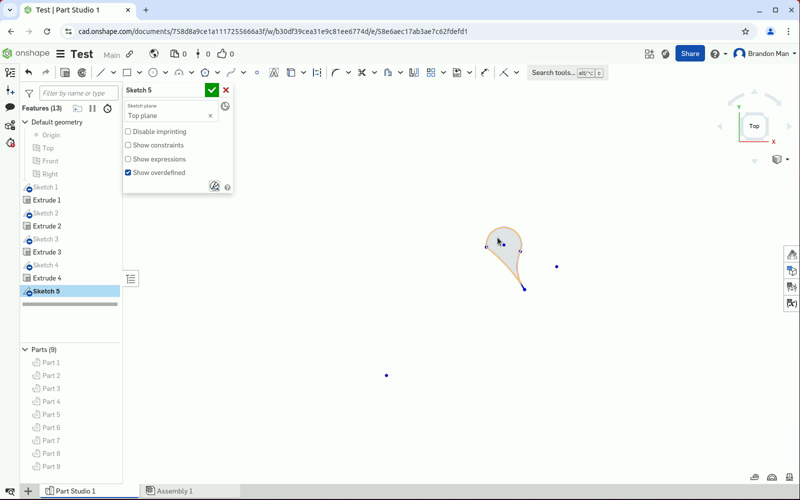
scroll(6)
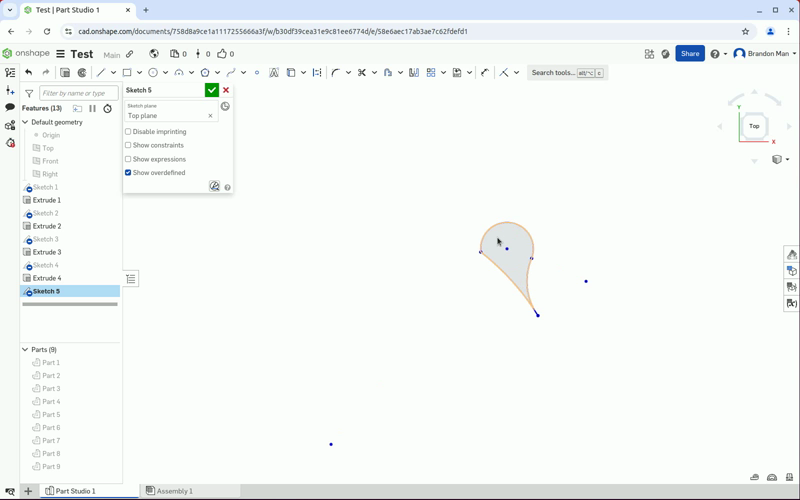
scroll(6)
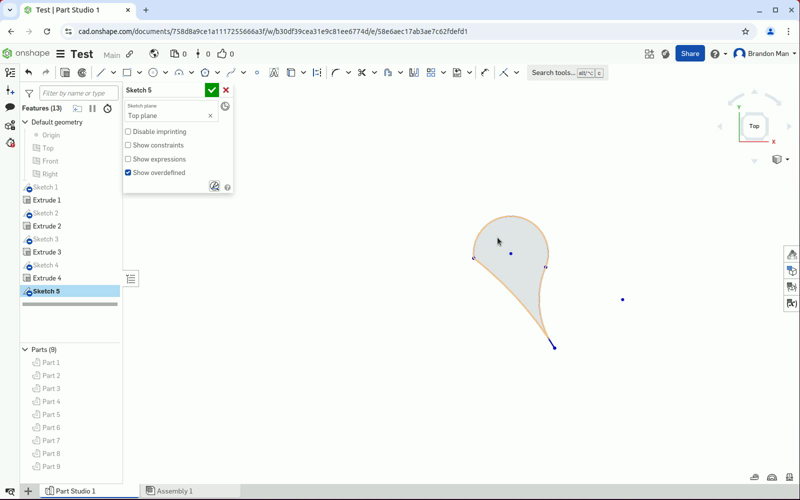
scroll(6)
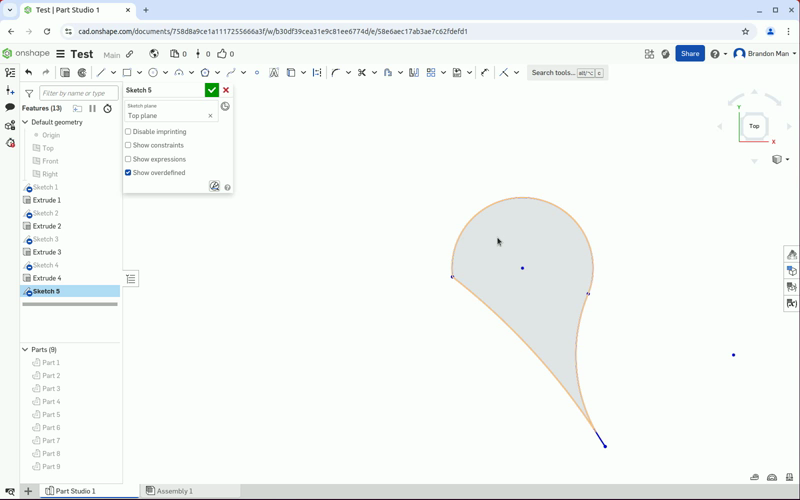
click(497, 237)
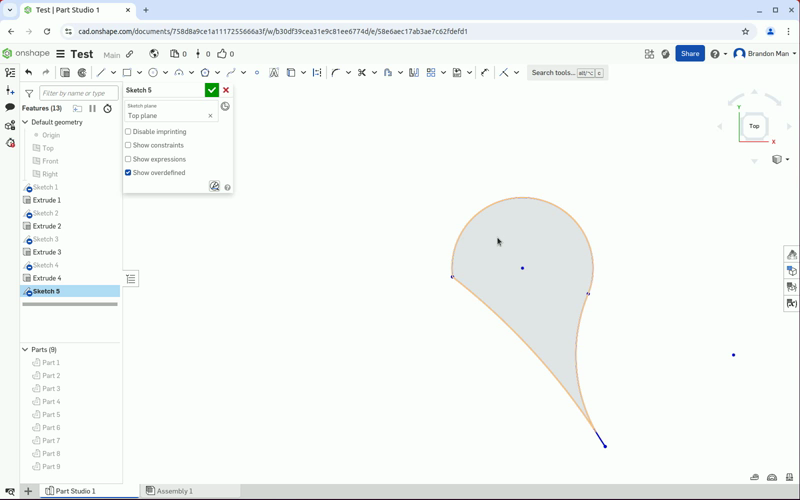
scroll(-6)
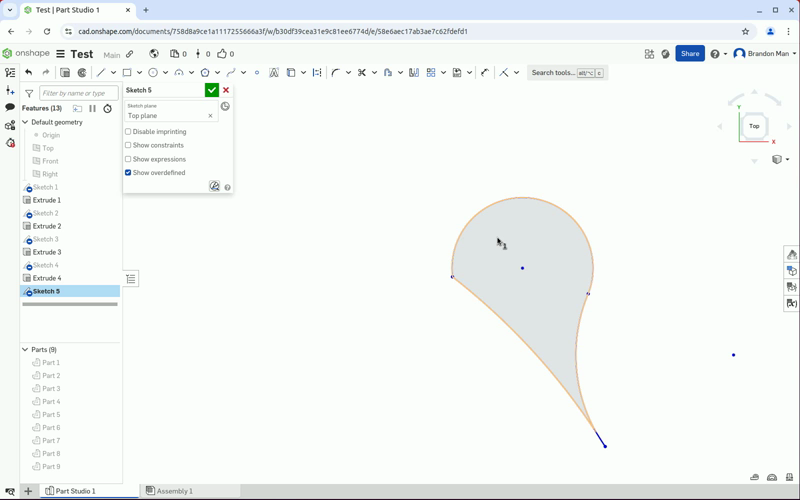
scroll(-6)
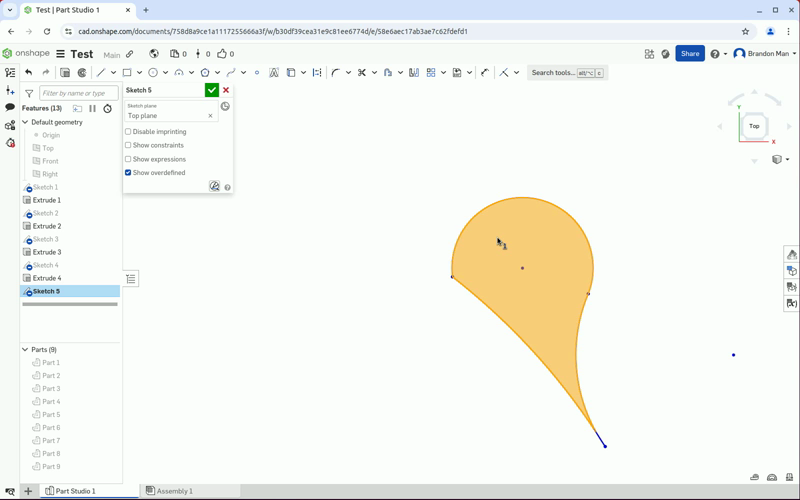
scroll(-6)
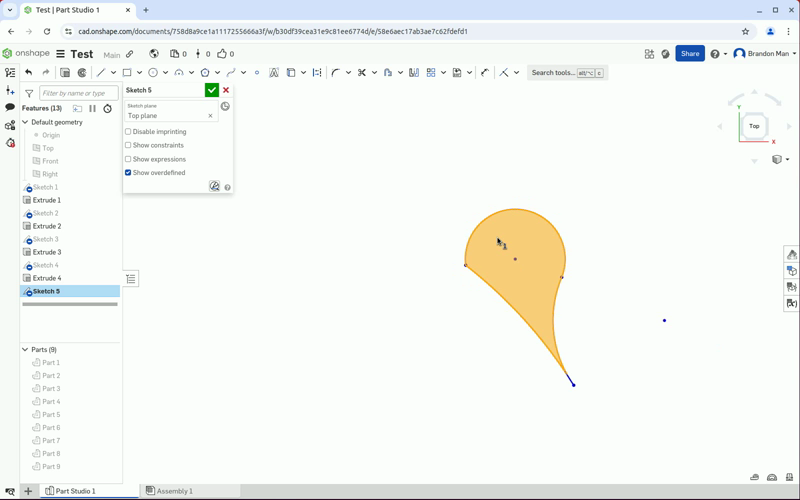
scroll(-6)
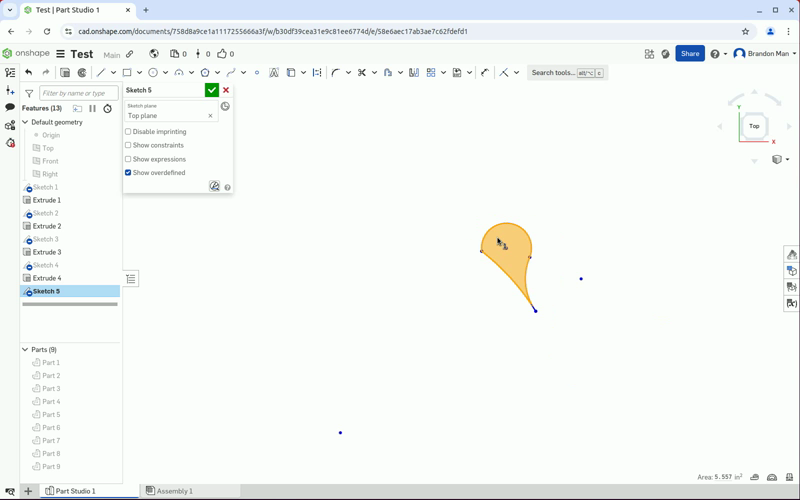
scroll(-6)
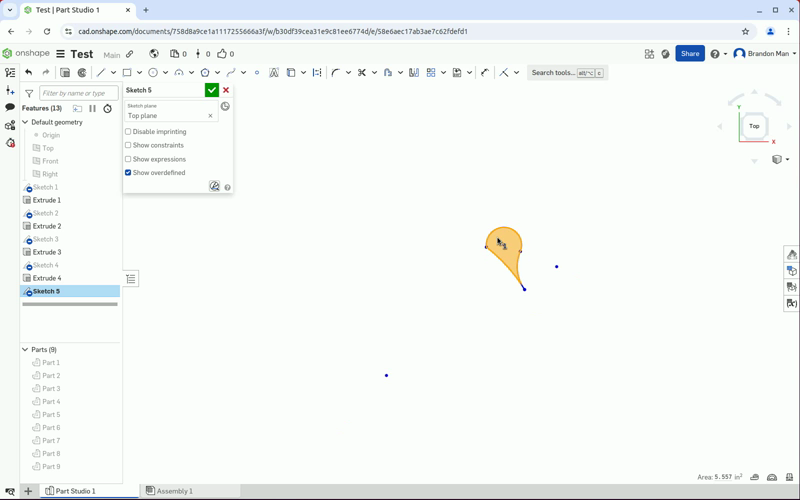
scroll(-6)
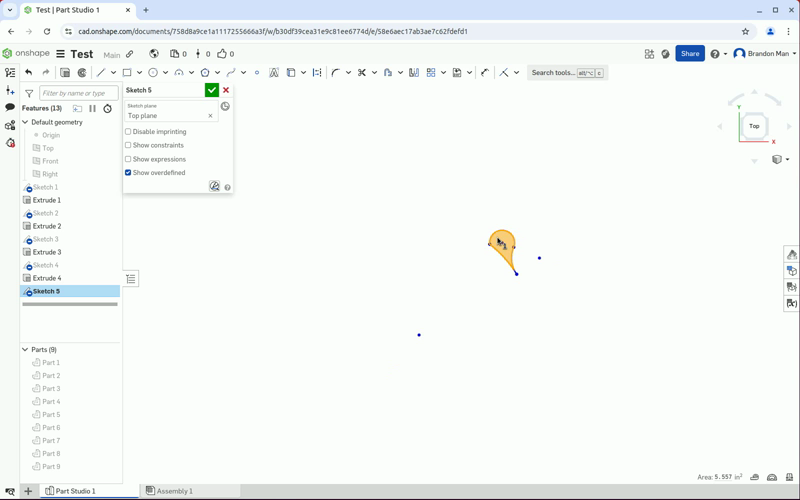
scroll(-6)
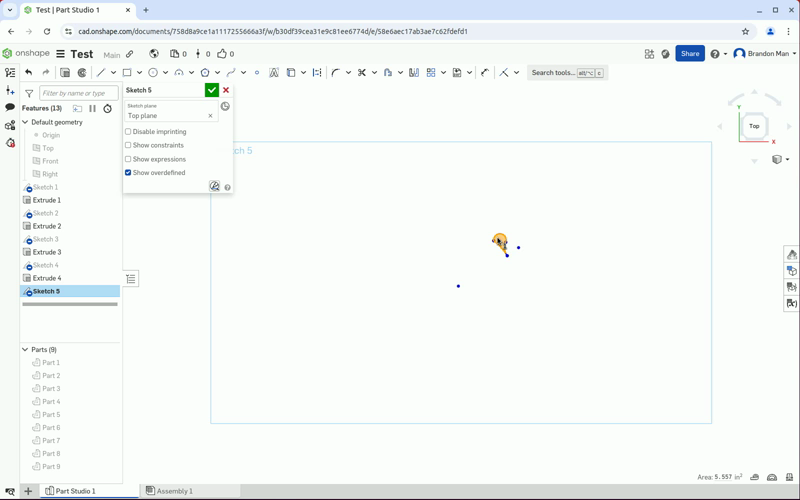
mouse_move(73, 352)
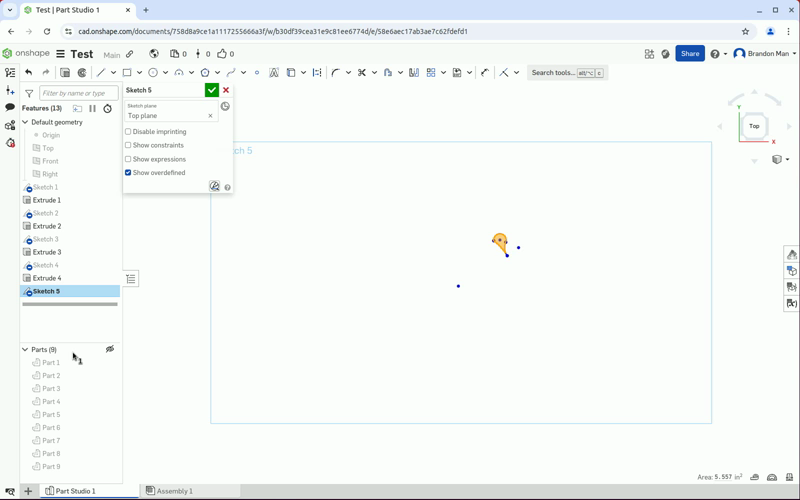
key(shift+y)
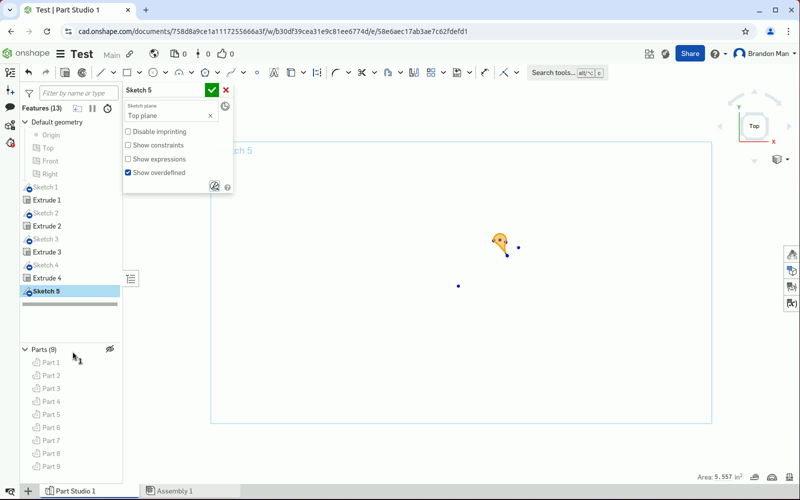
key(shift+e)
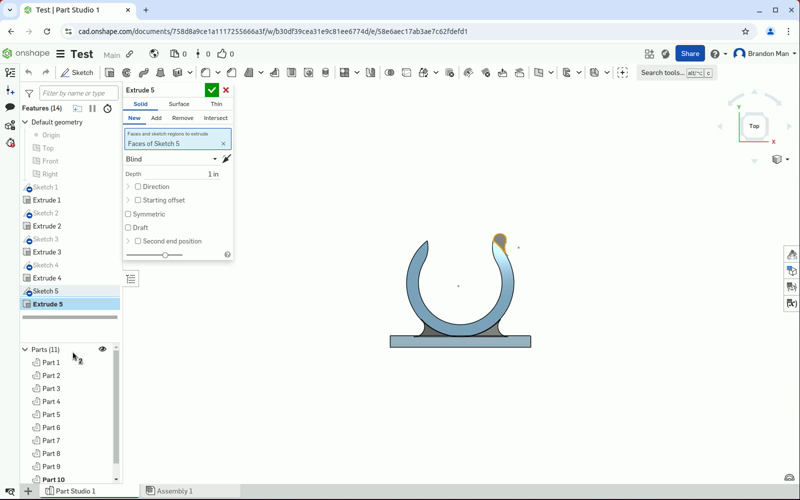
mouse_move(143, 106)
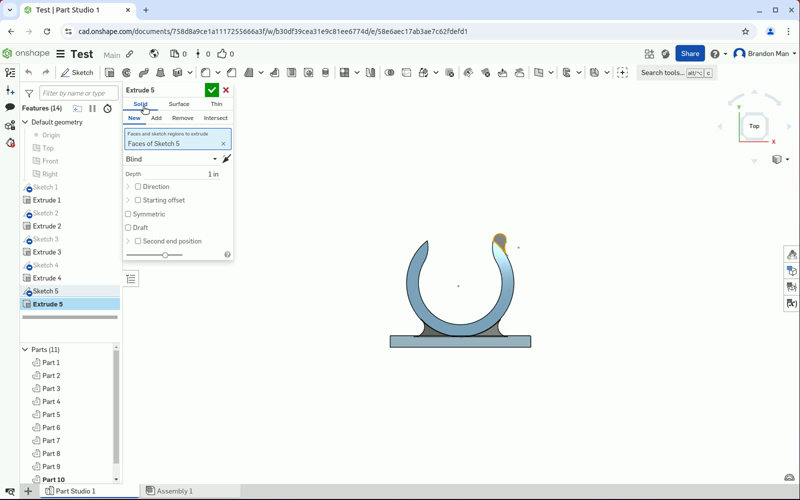
click(143, 106)
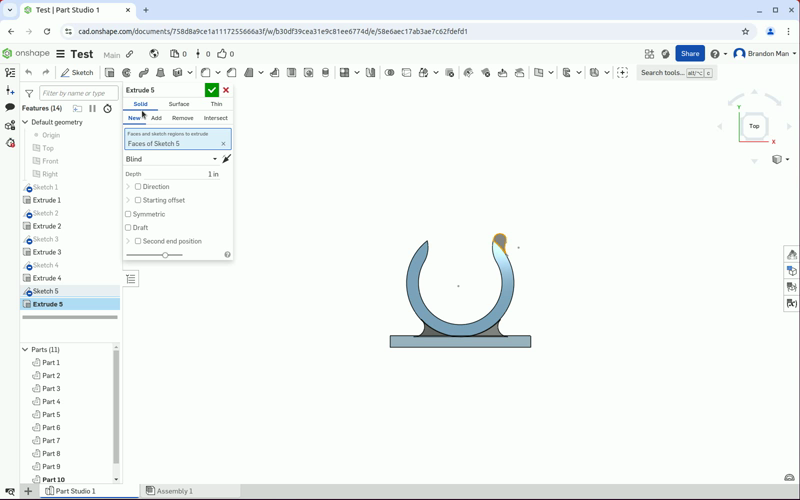
mouse_move(137, 120)
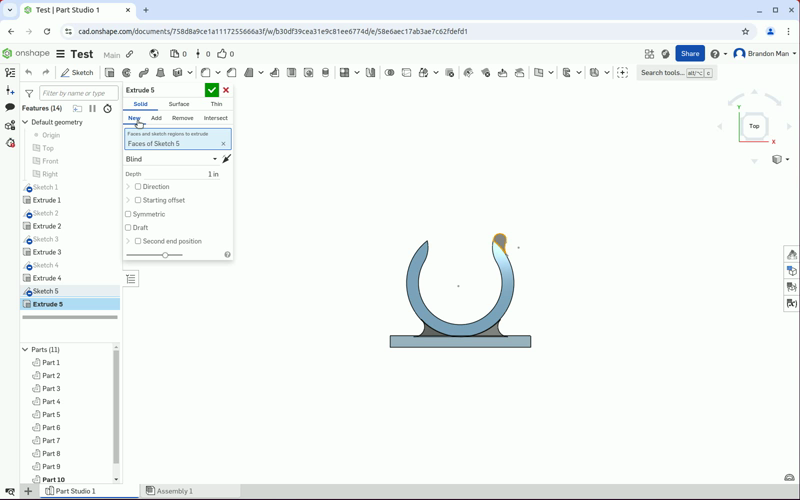
click(137, 120)
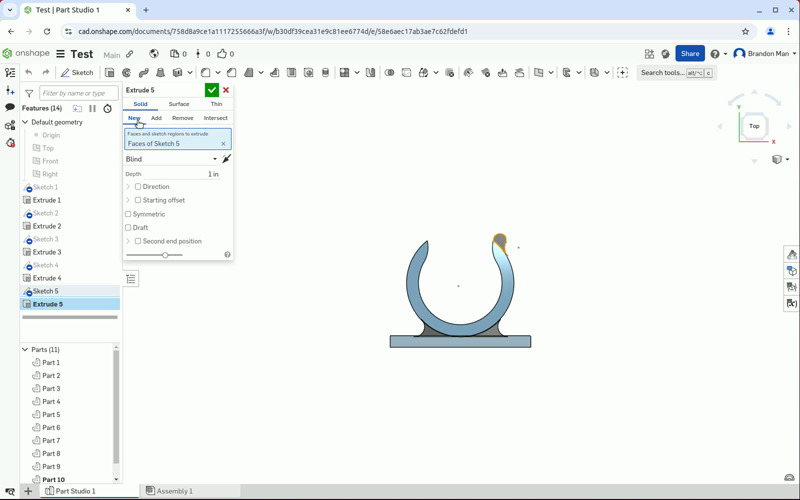
key(tab, 4)
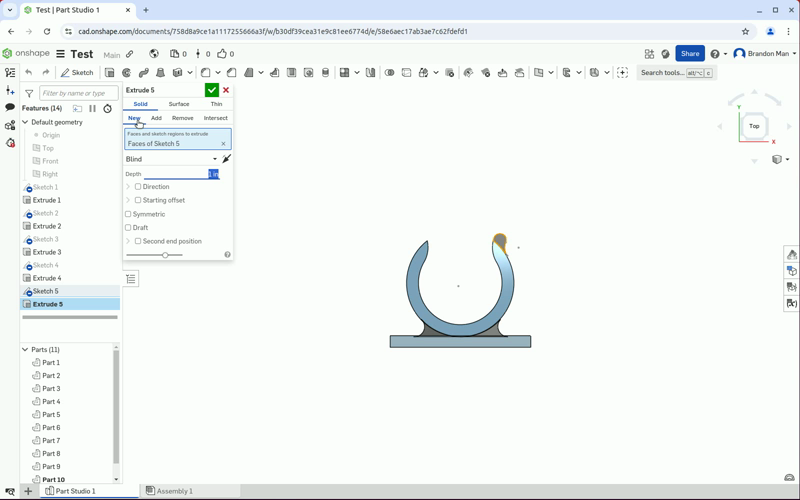
text(23.108)
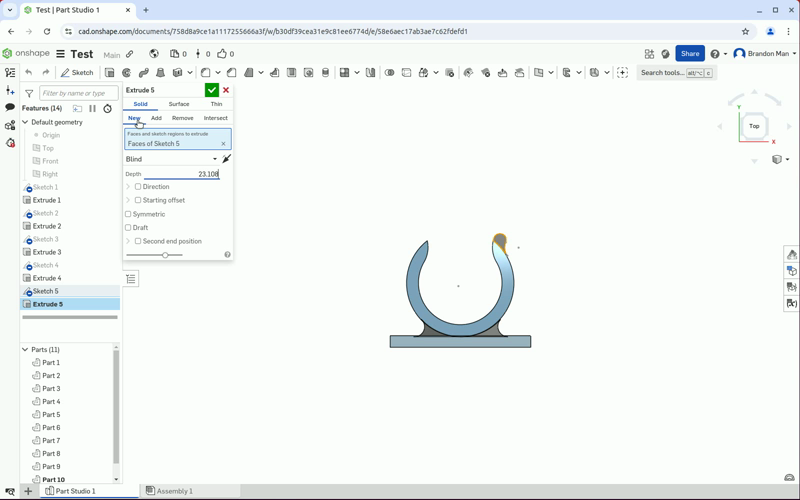
key(enter)
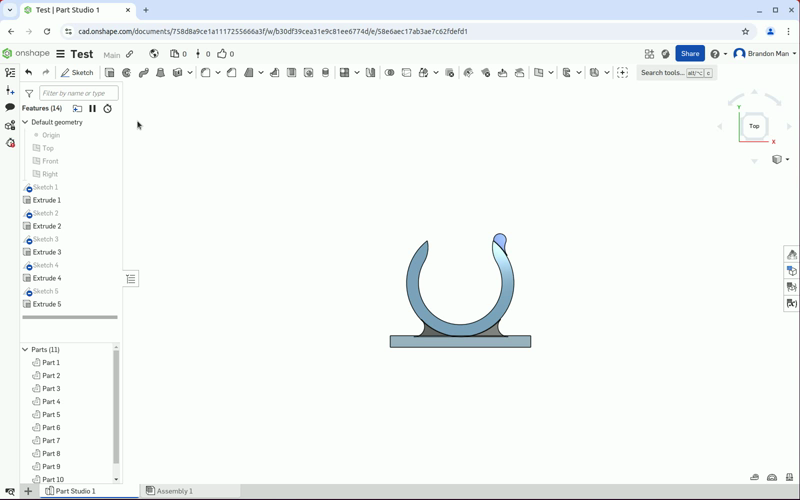
key(shift+h)
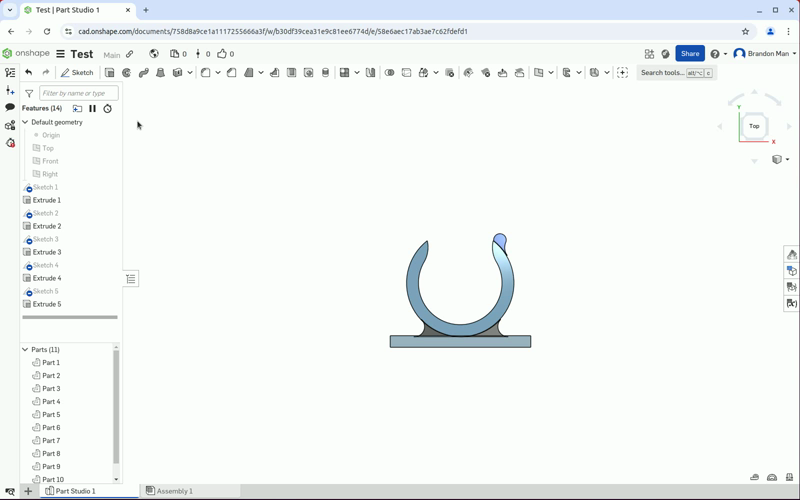
key(shift+h)
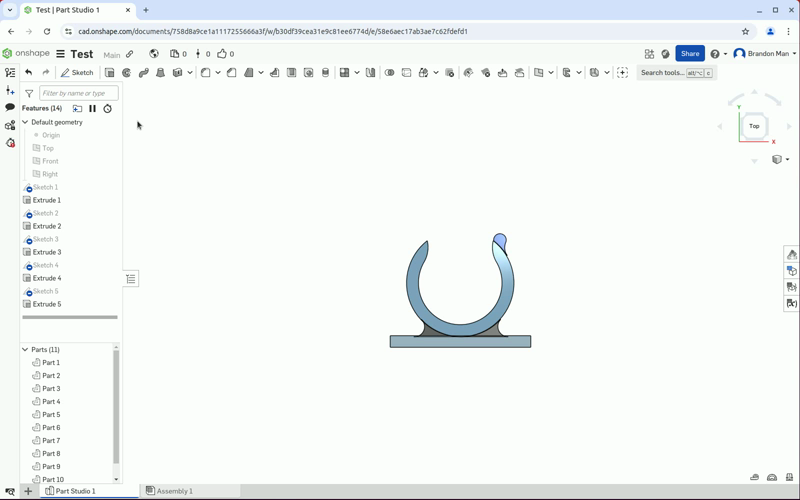
mouse_move(73, 189)
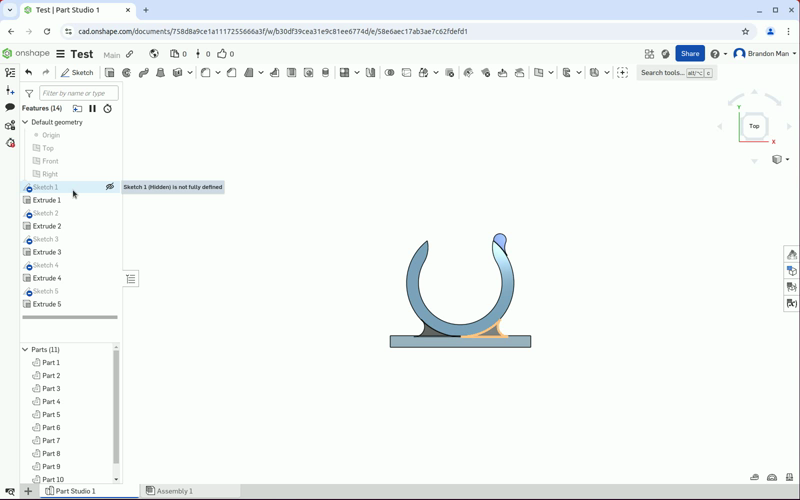
click(73, 189)
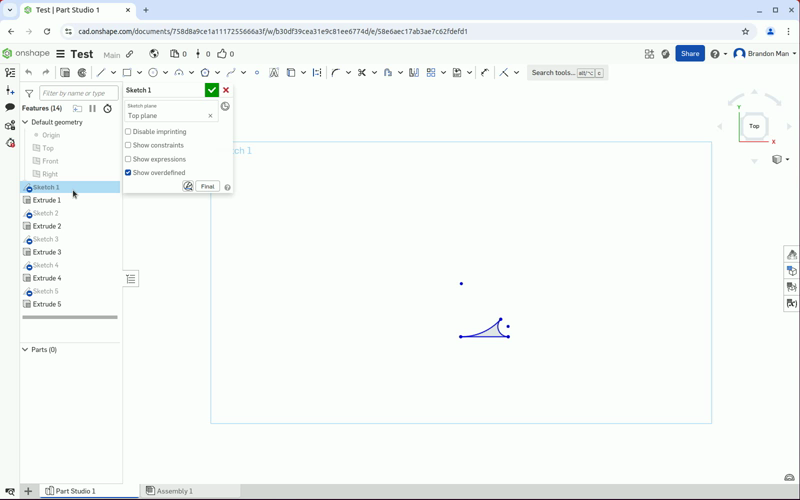
mouse_move(229, 92)
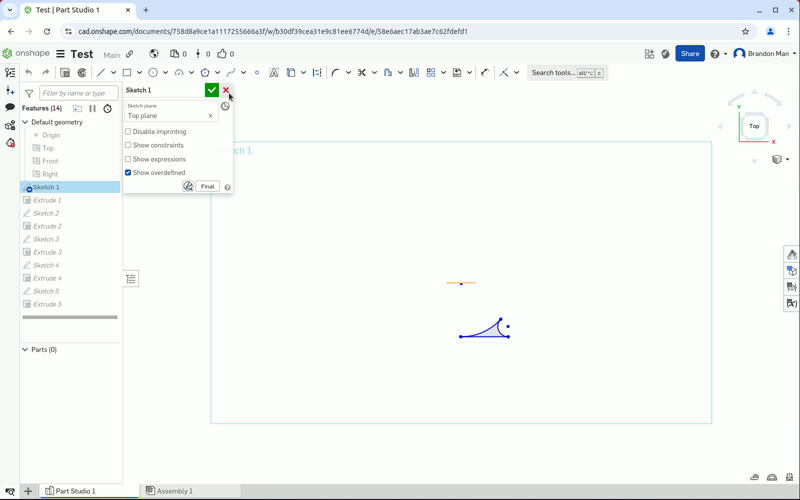
click(229, 92)
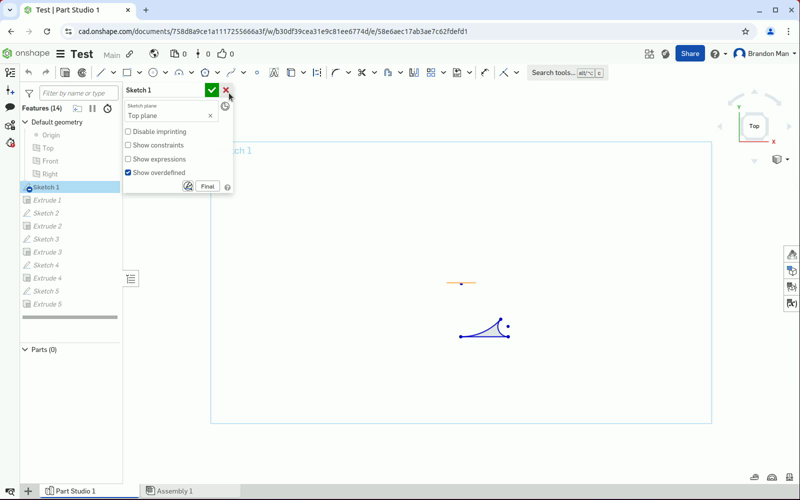
key(shift+s)
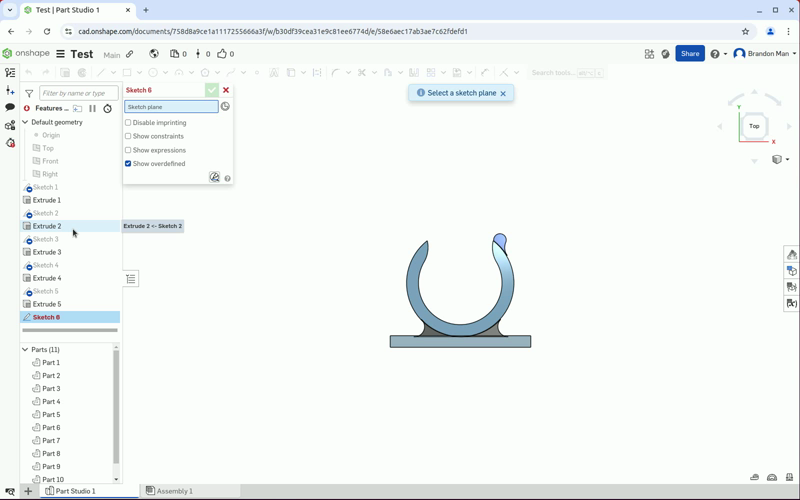
scroll(3)
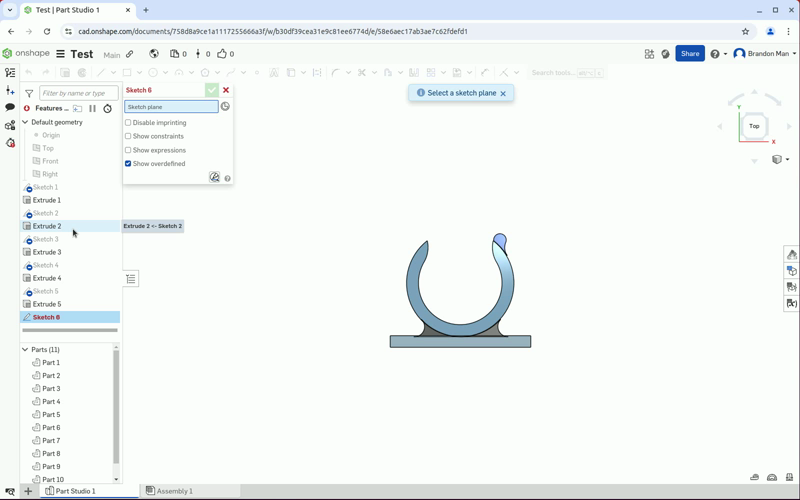
mouse_move(73, 150)
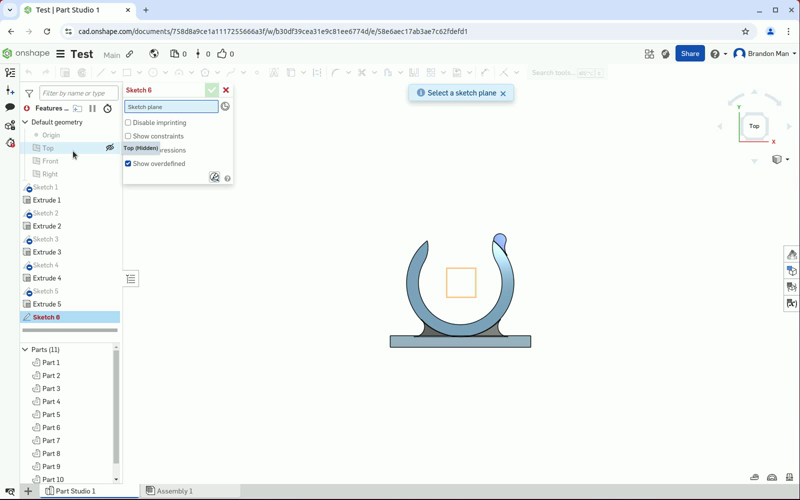
click(73, 150)
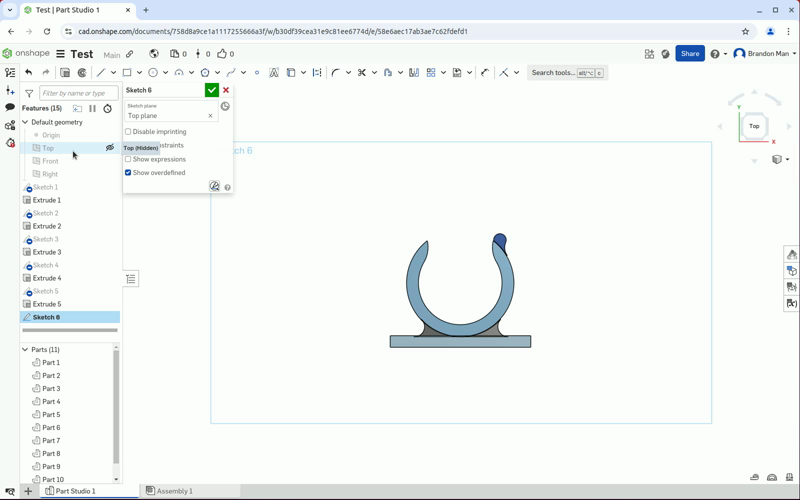
mouse_move(69, 352)
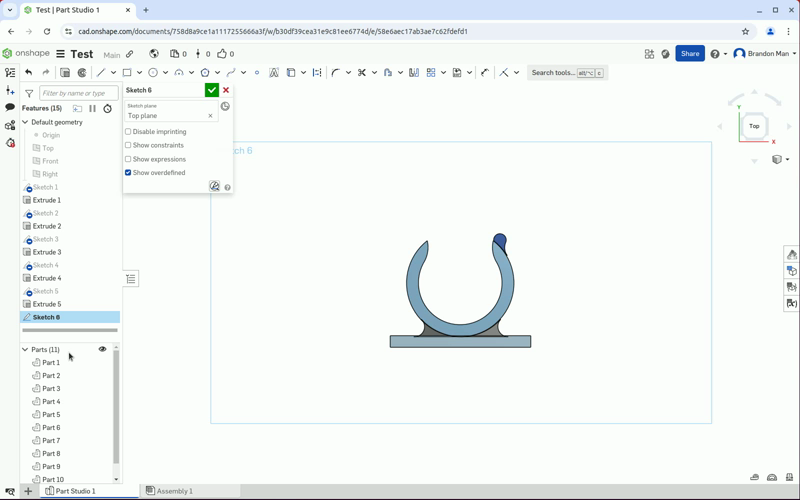
key(y)
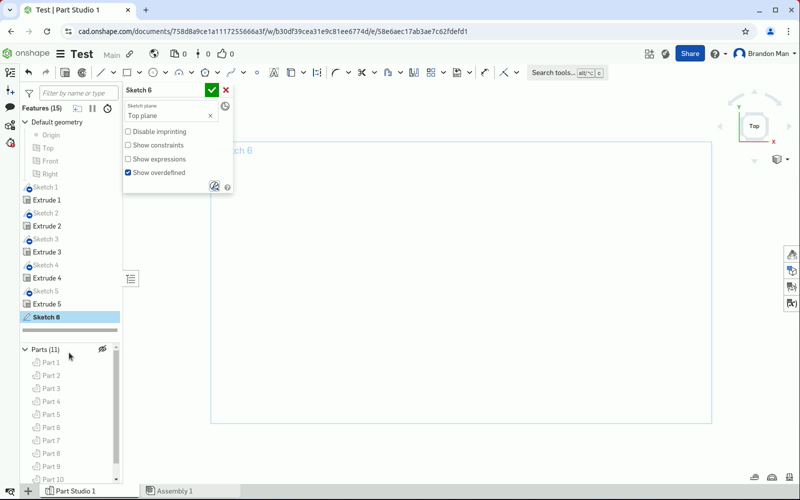
key(a)
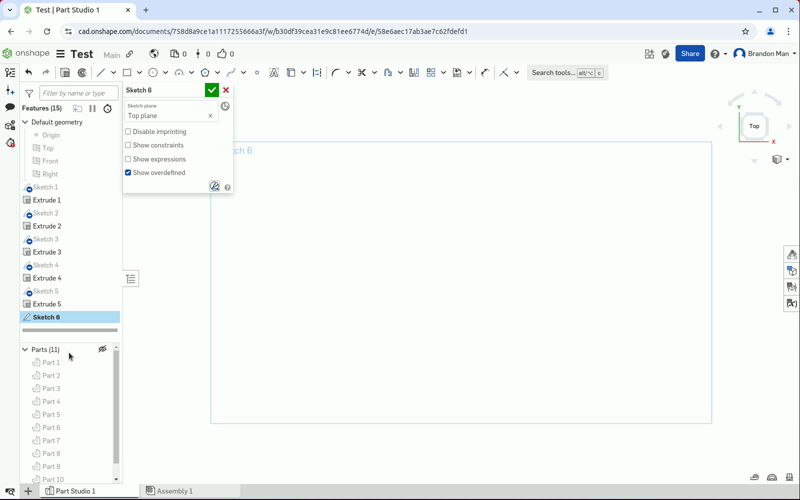
key_down(shift)
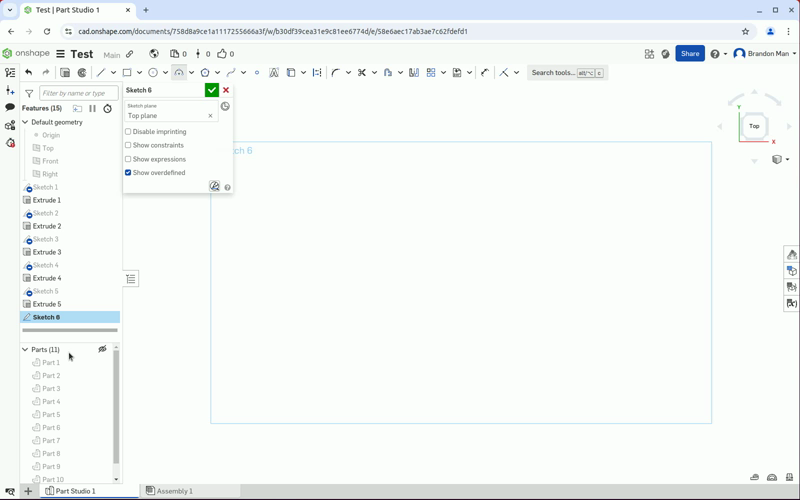
mouse_move(414, 254)
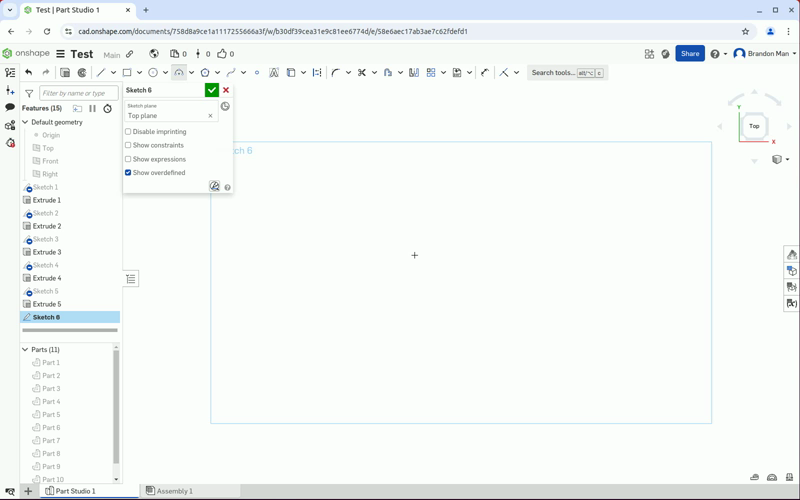
click(414, 254)
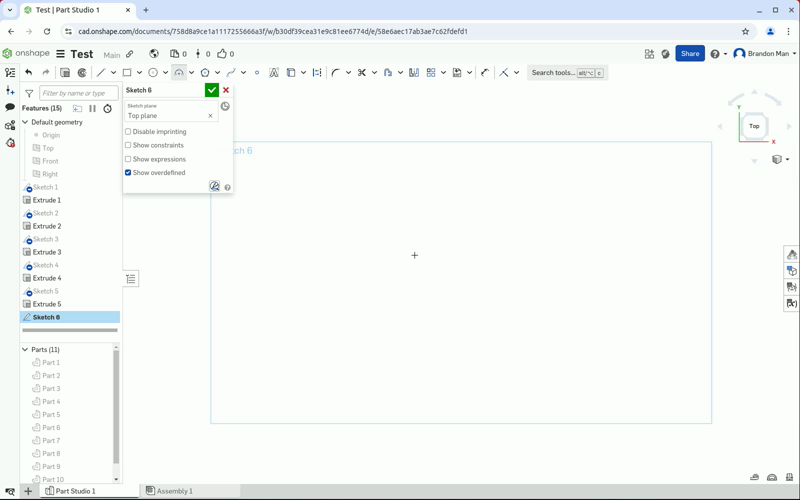
key_up(shift)
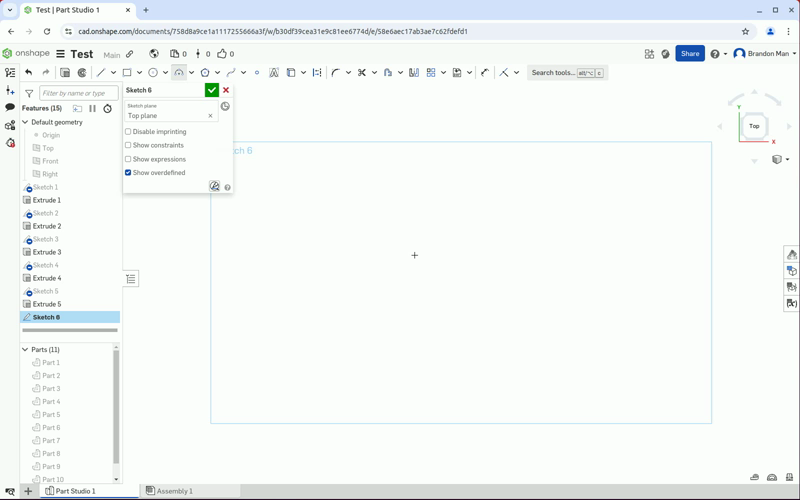
key_down(shift)
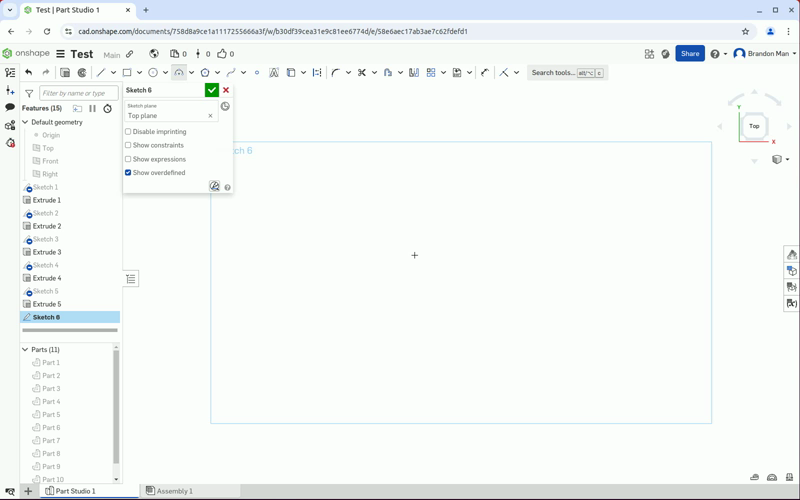
mouse_move(427, 240)
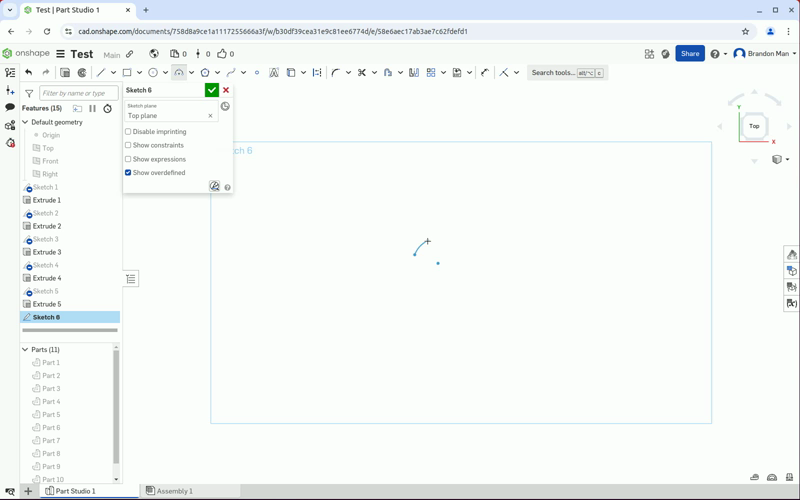
click(427, 240)
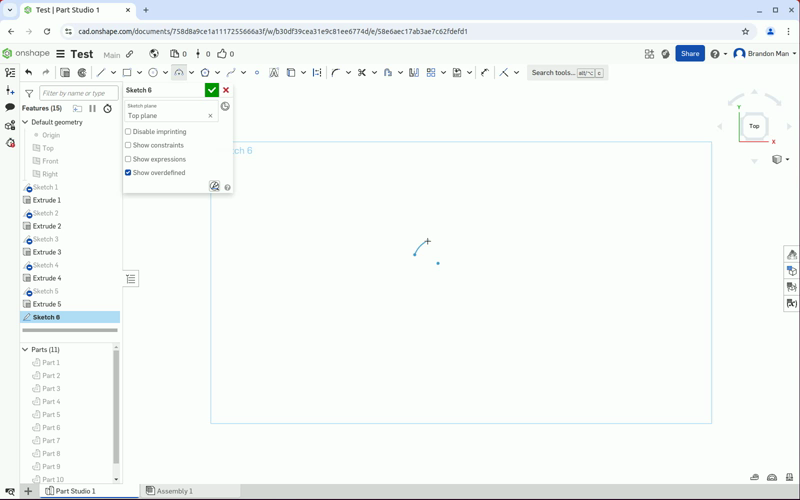
mouse_move(420, 247)
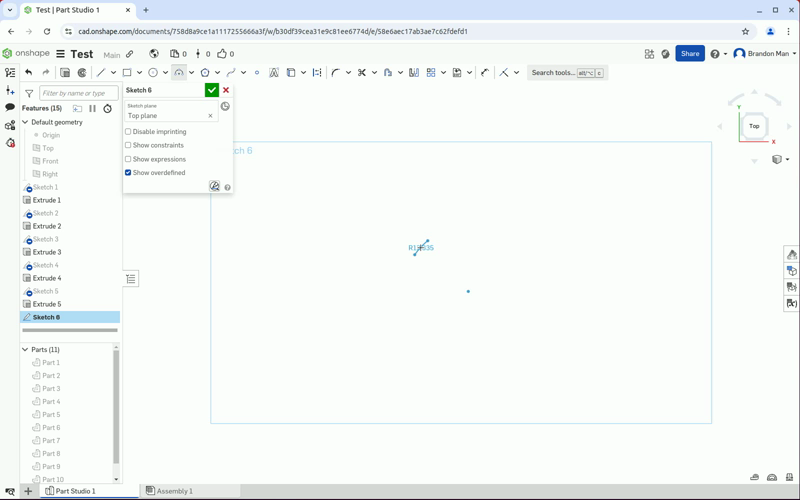
click(420, 247)
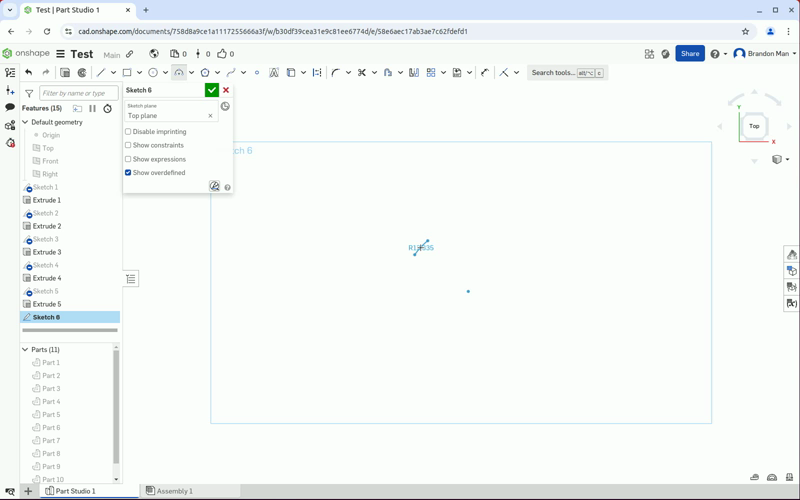
key_up(shift)
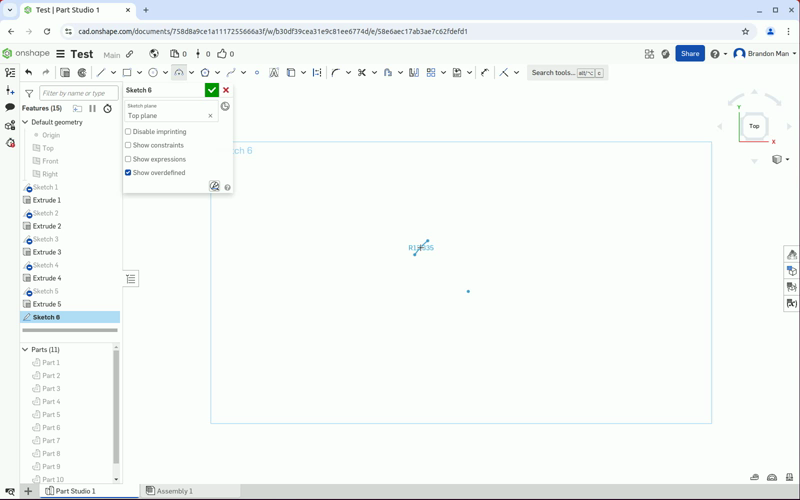
mouse_move(427, 240)
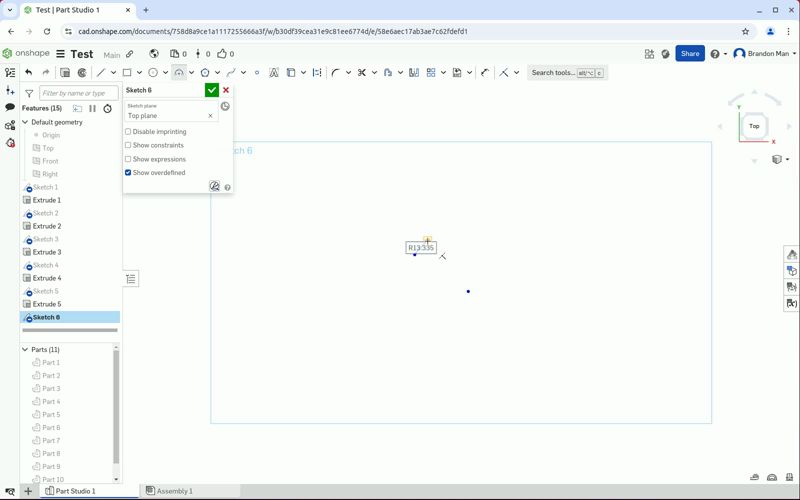
click(427, 240)
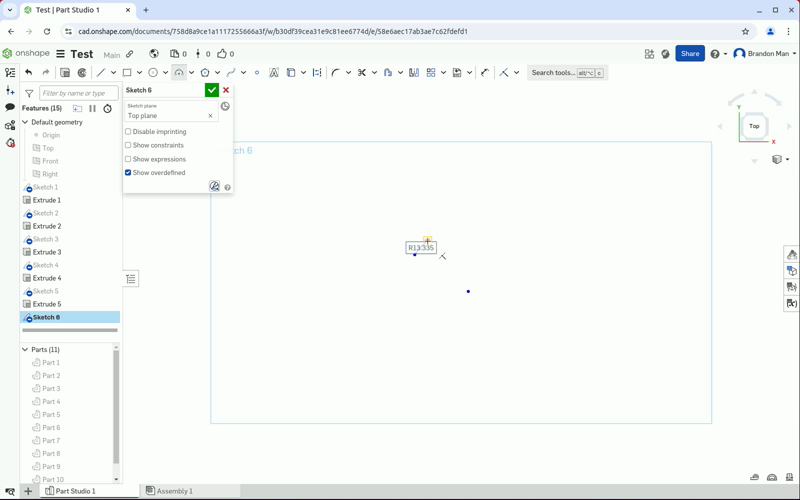
key_down(shift)
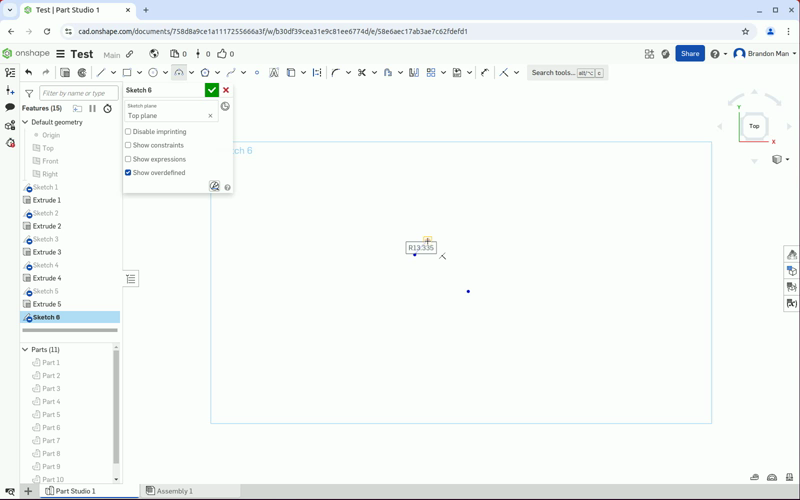
mouse_move(416, 241)
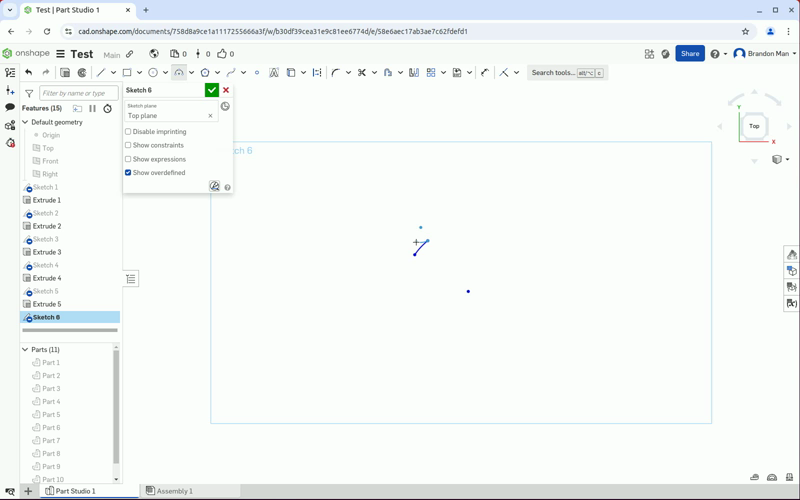
click(416, 241)
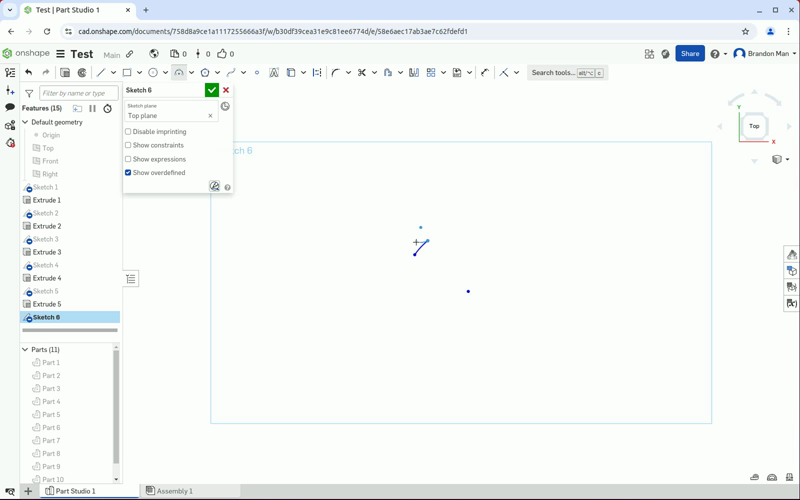
mouse_move(421, 234)
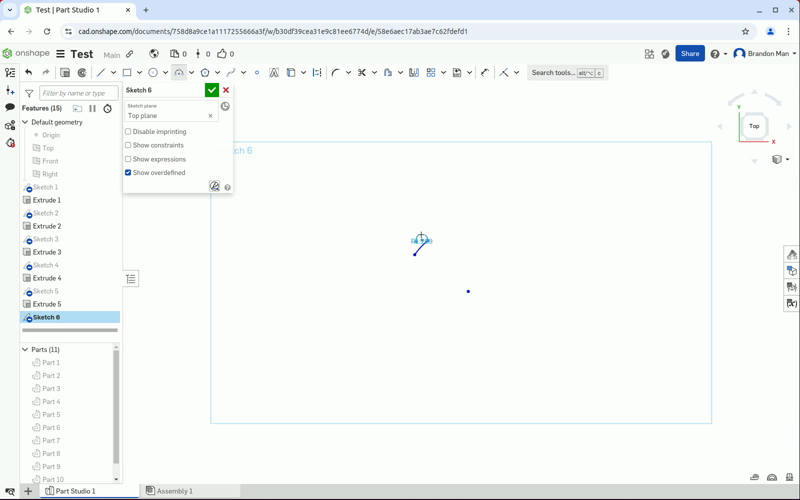
click(421, 234)
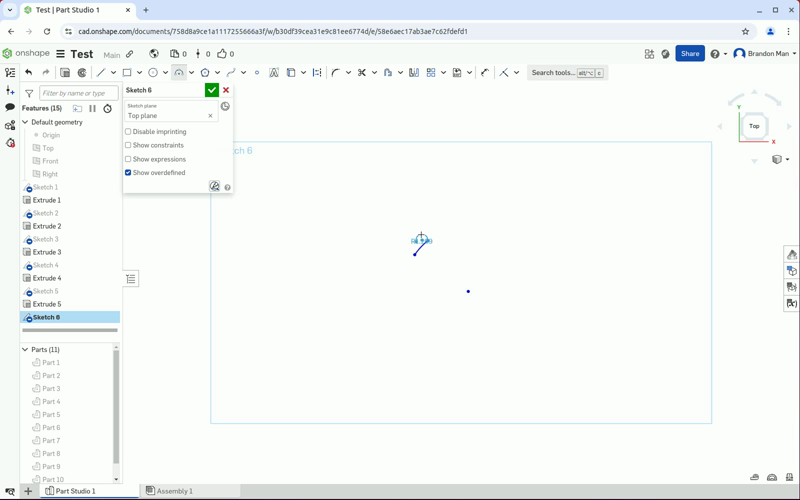
key_up(shift)
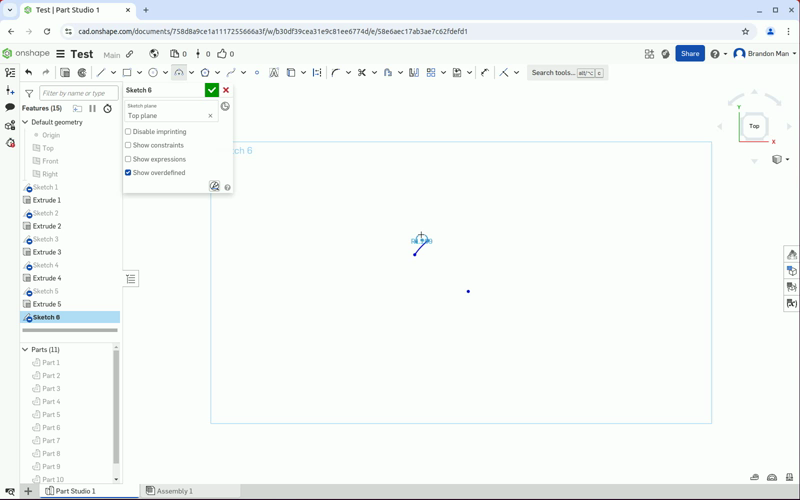
mouse_move(416, 241)
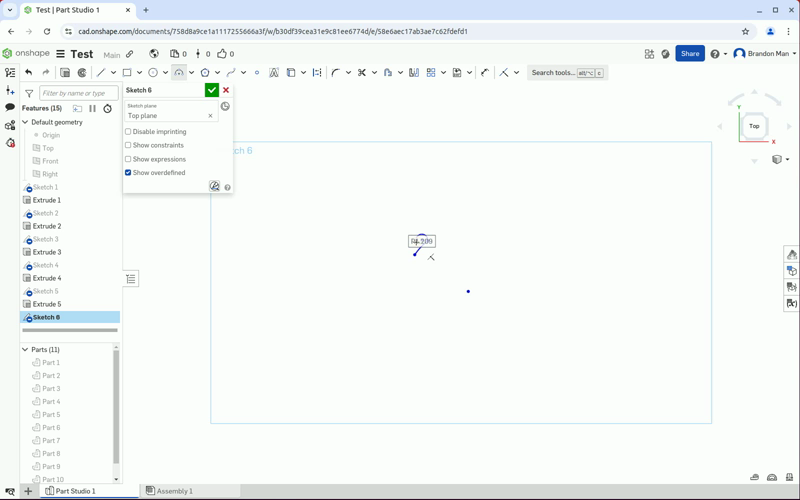
click(416, 241)
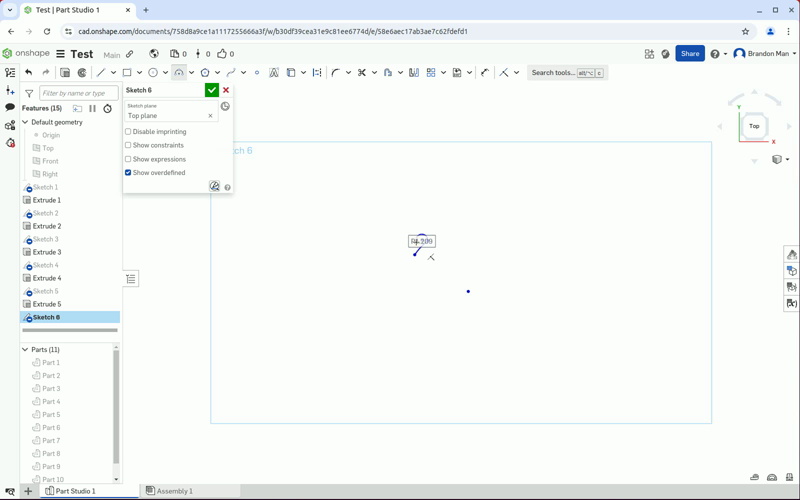
mouse_move(414, 254)
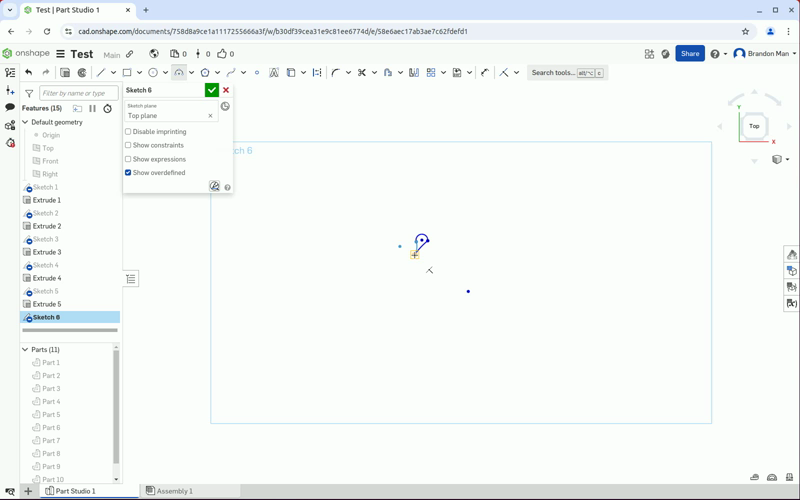
click(414, 254)
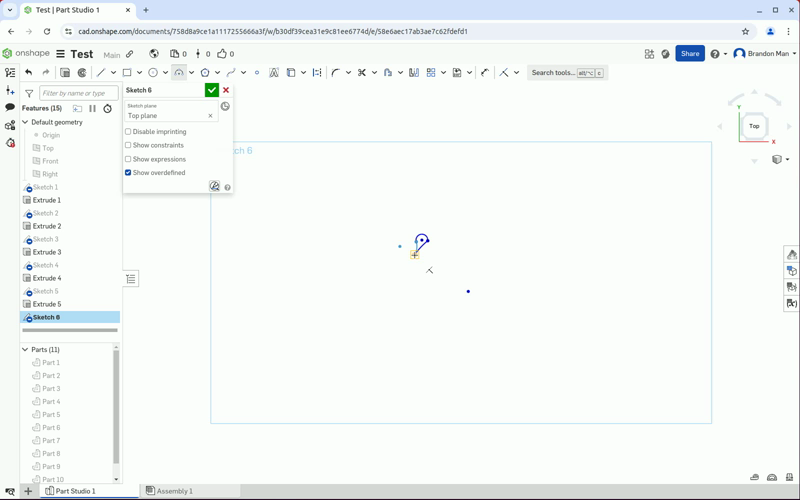
key_down(shift)
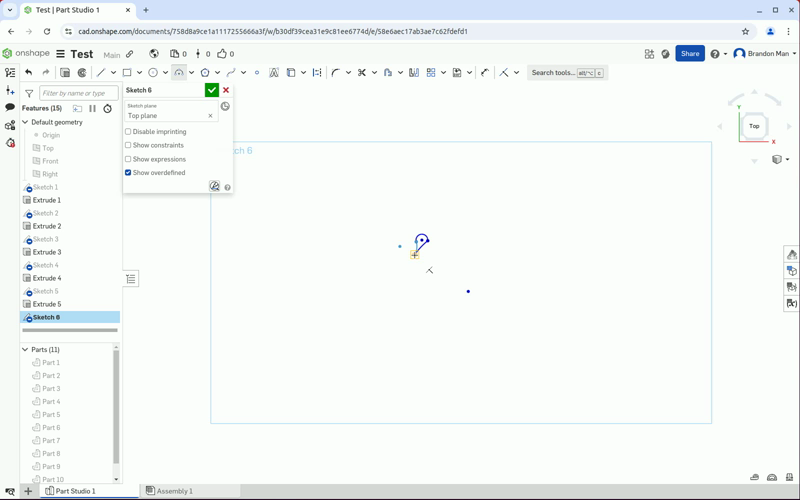
mouse_move(417, 248)
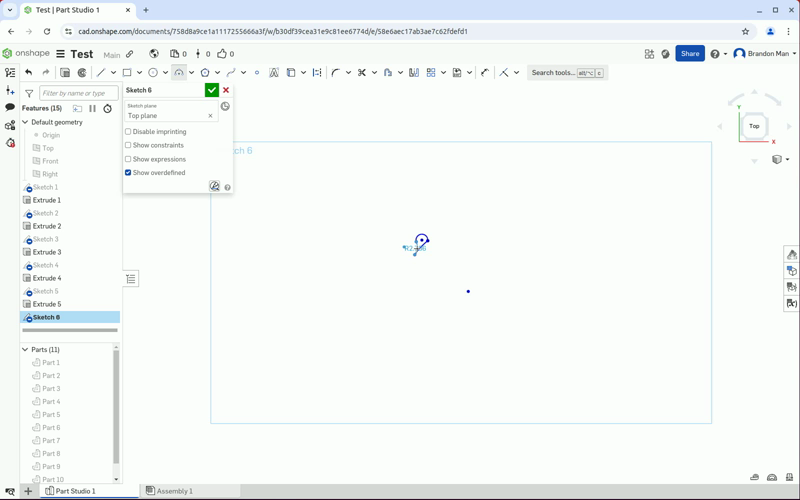
scroll(6)
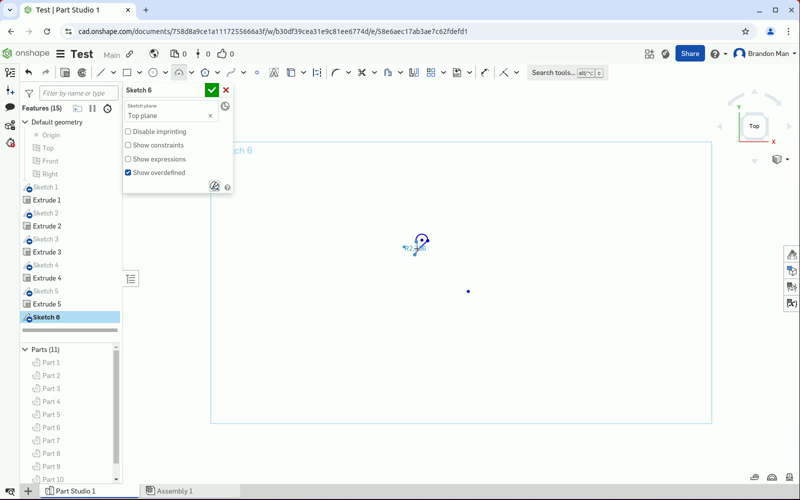
scroll(6)
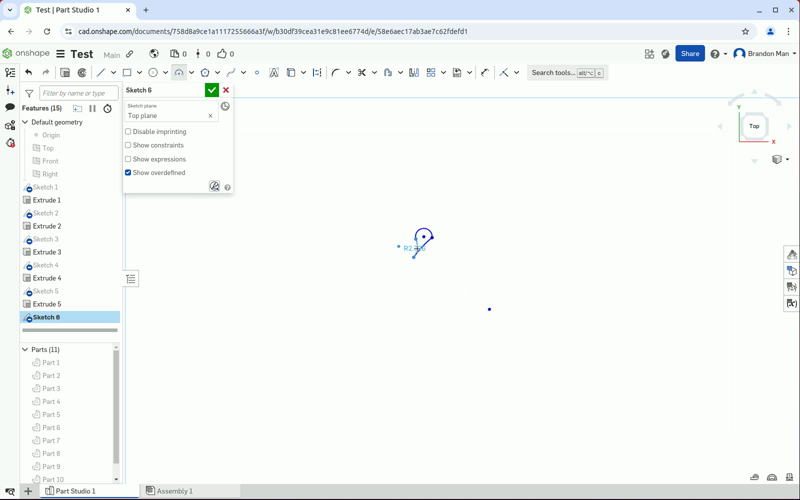
scroll(6)
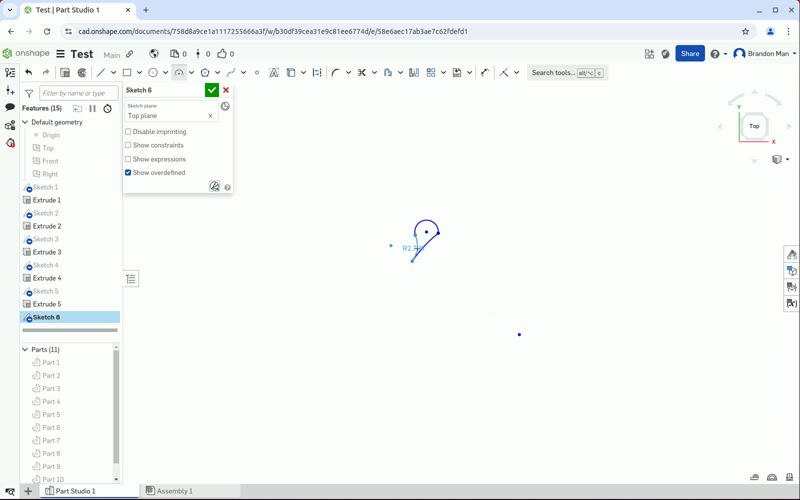
scroll(6)
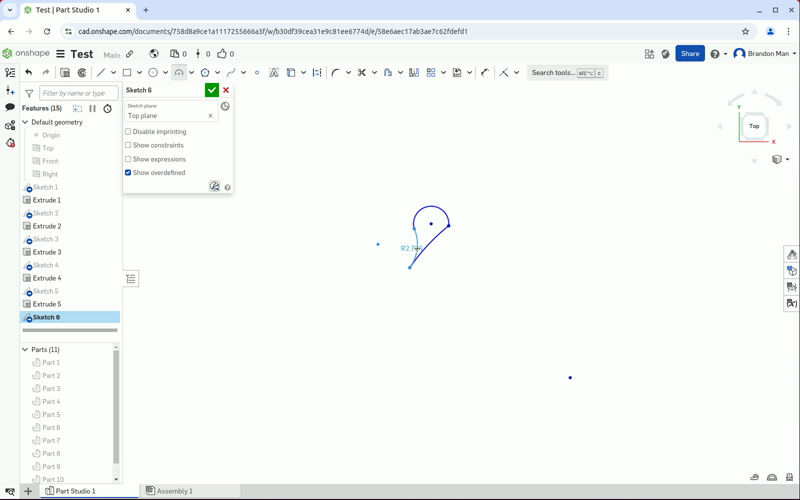
scroll(6)
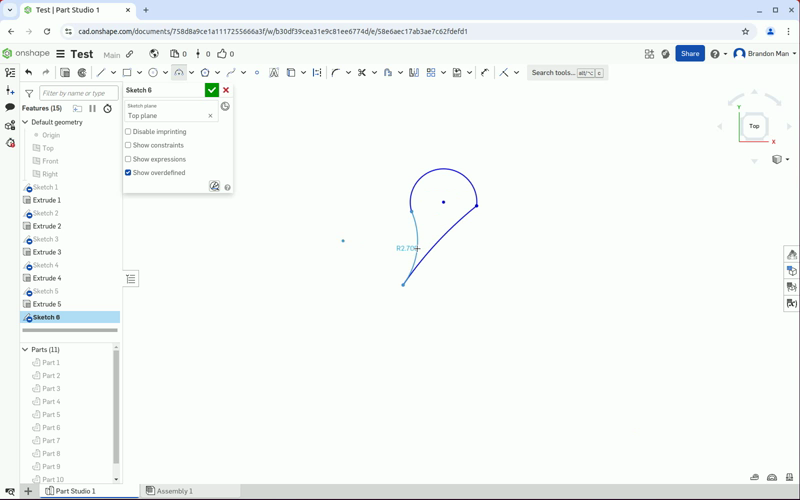
scroll(6)
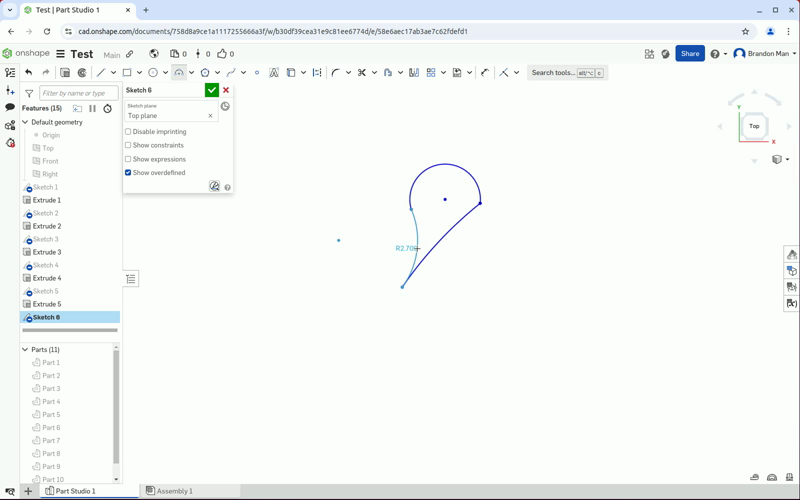
scroll(6)
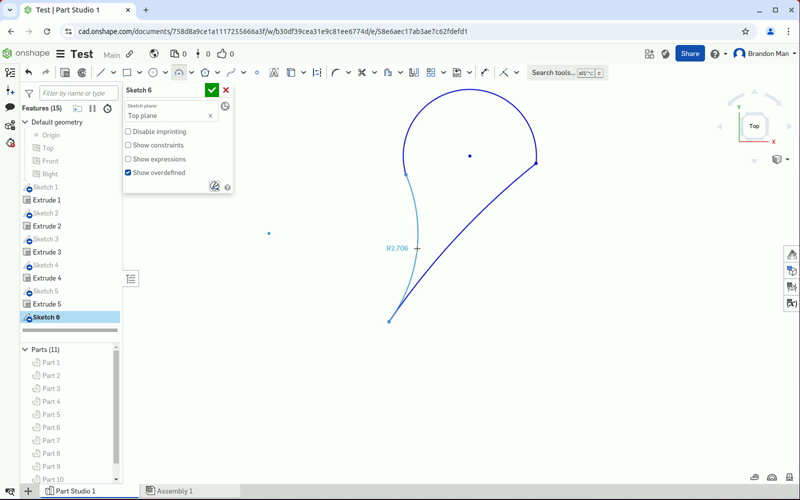
click(417, 248)
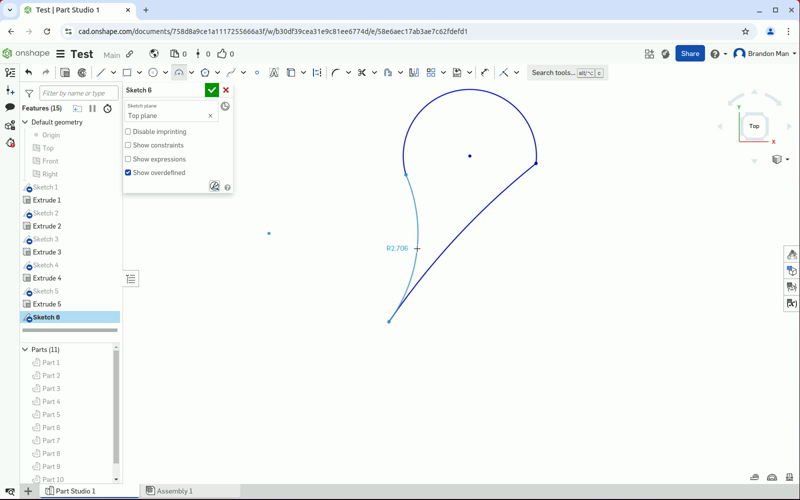
scroll(-6)
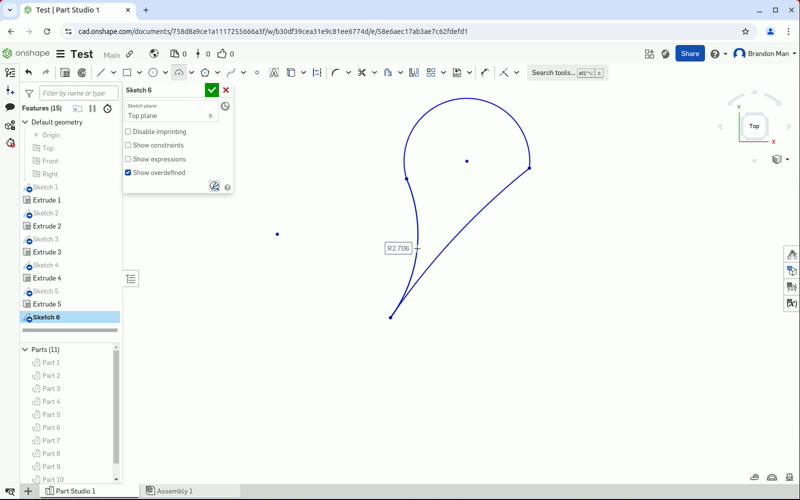
scroll(-6)
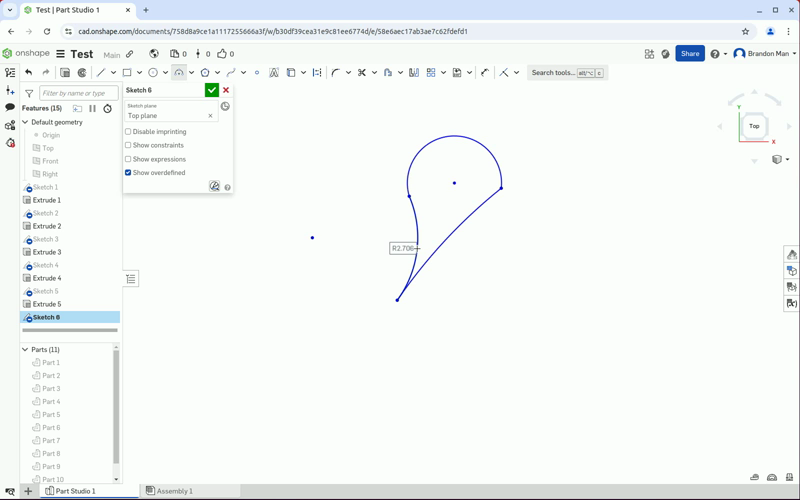
scroll(-6)
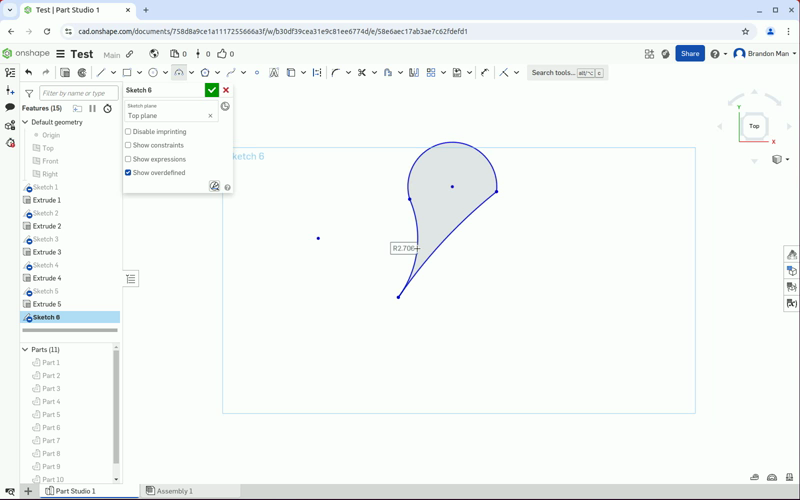
scroll(-6)
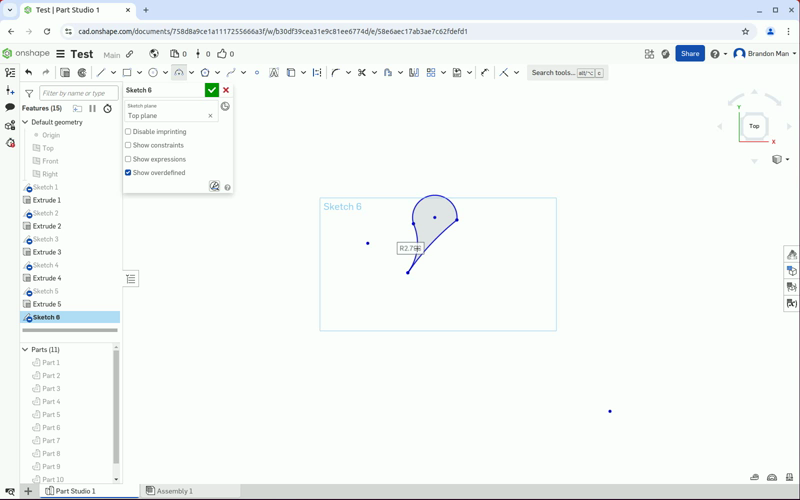
scroll(-6)
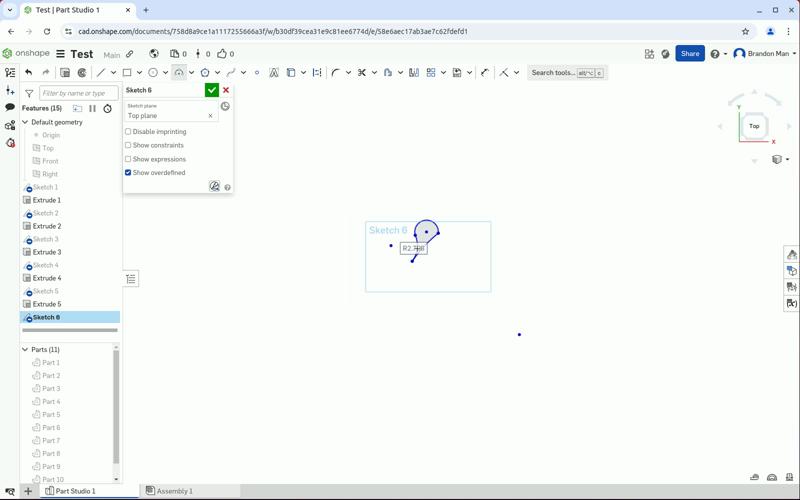
scroll(-6)
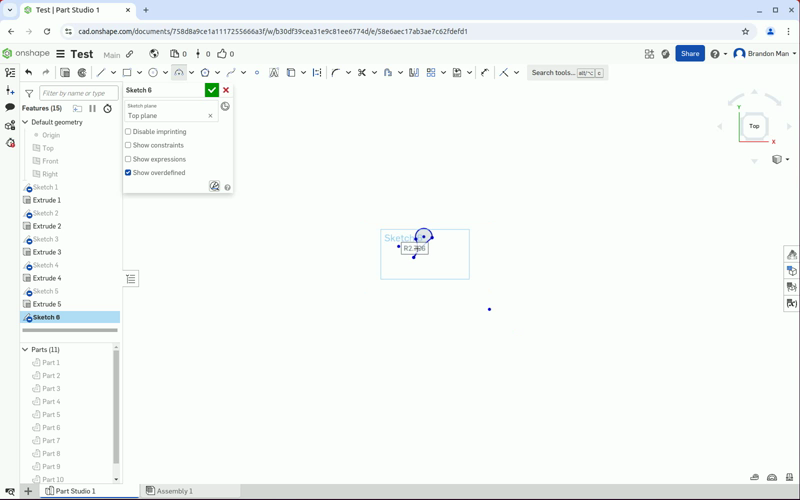
scroll(-6)
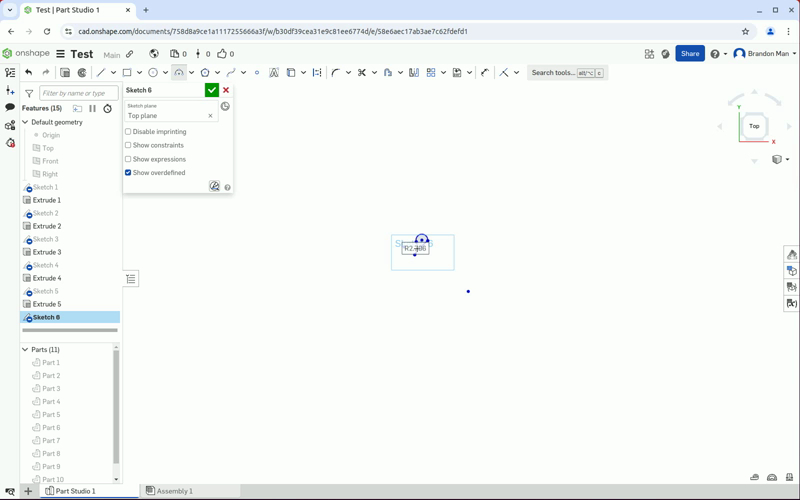
key_up(shift)
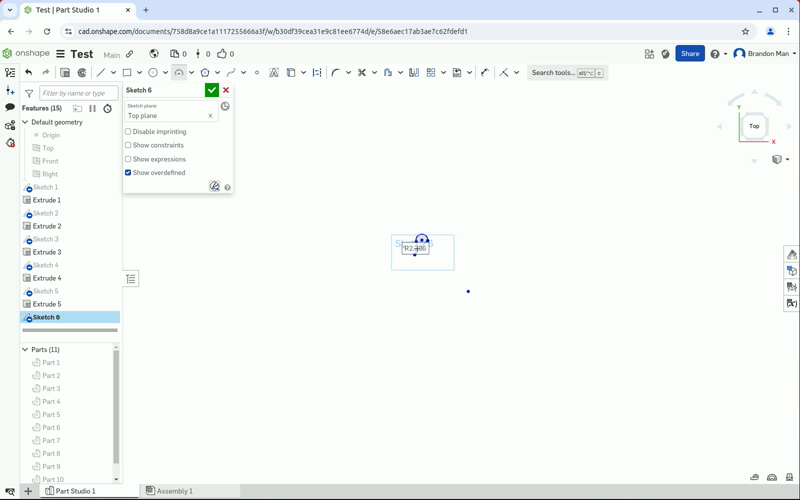
key(esc)
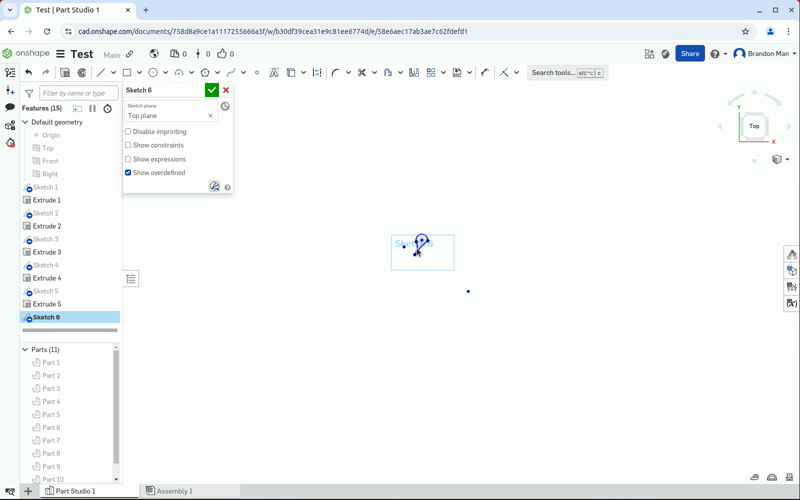
mouse_move(421, 235)
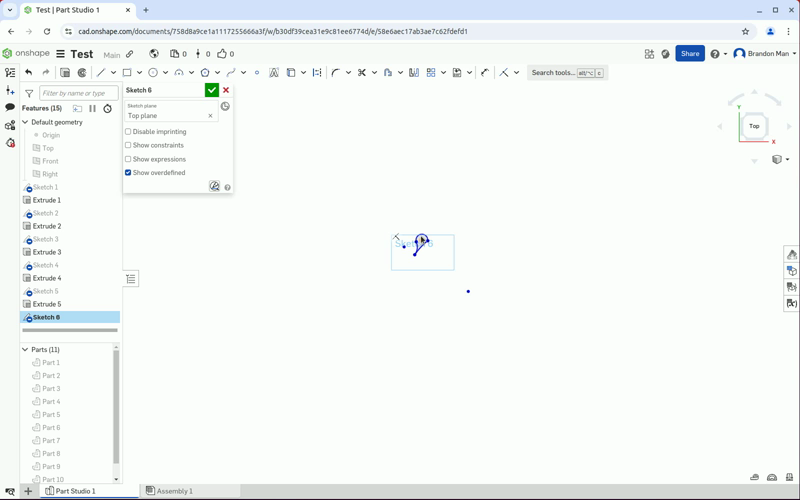
scroll(6)
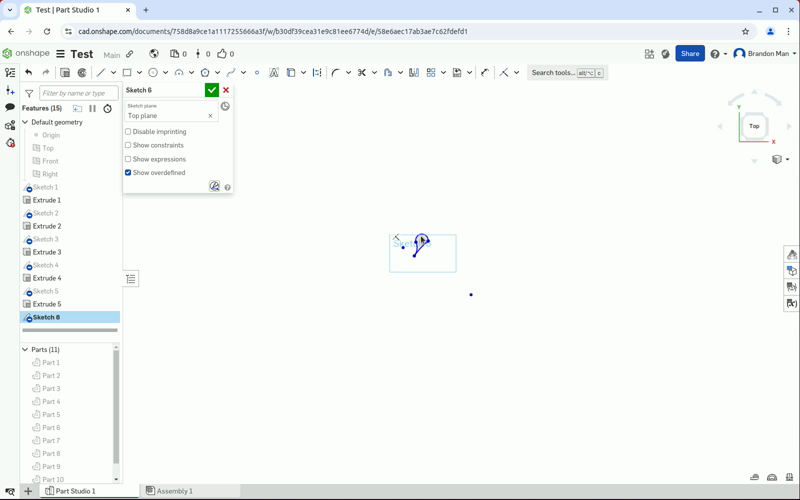
scroll(6)
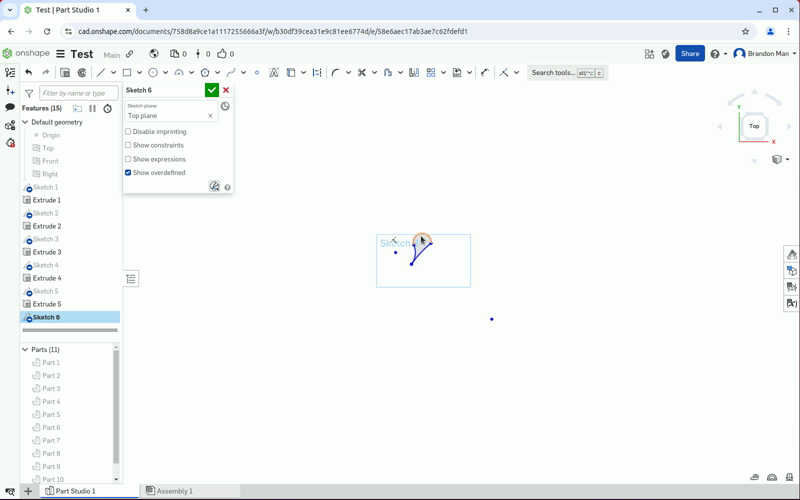
scroll(6)
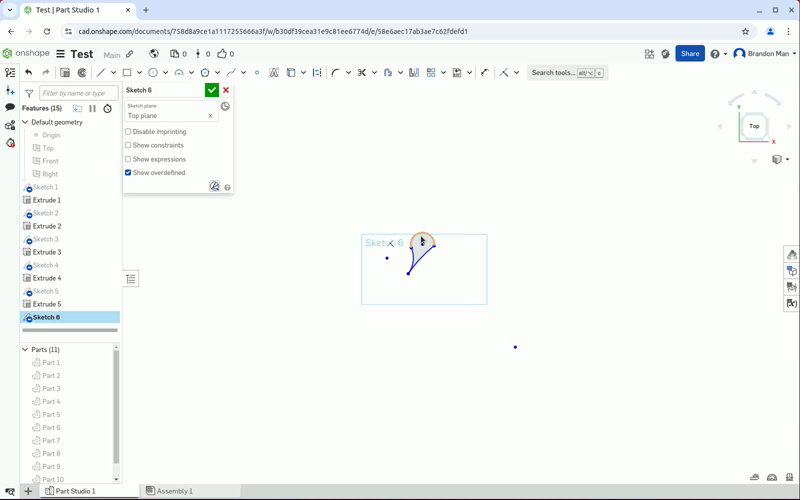
scroll(6)
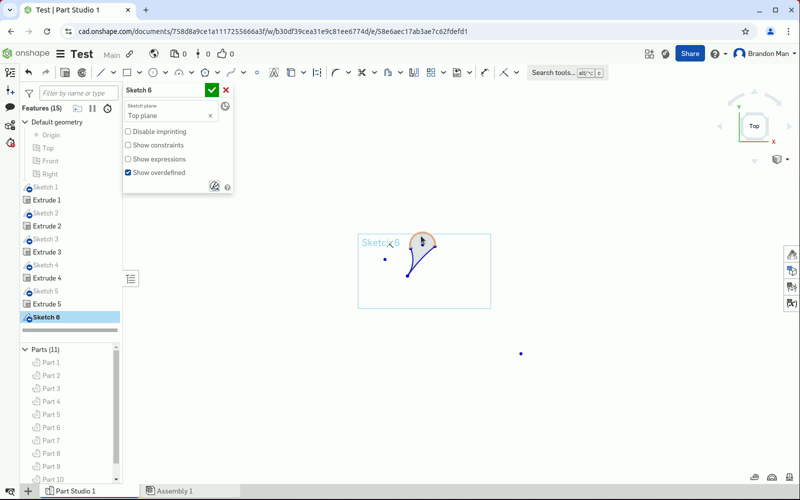
scroll(6)
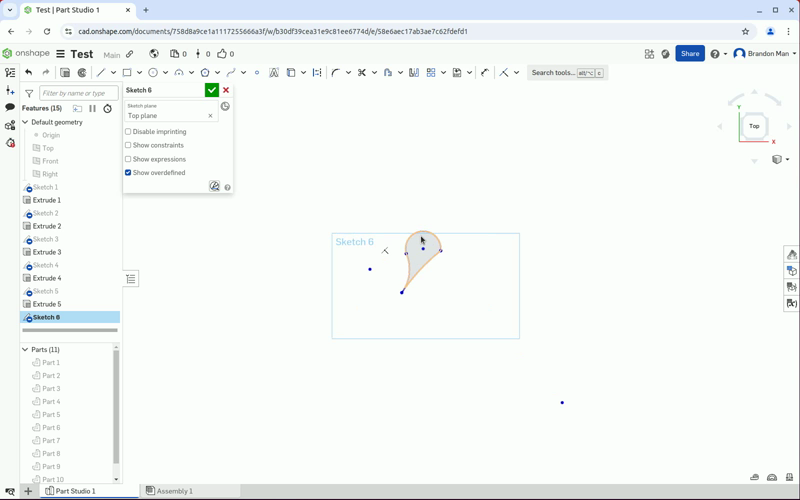
scroll(6)
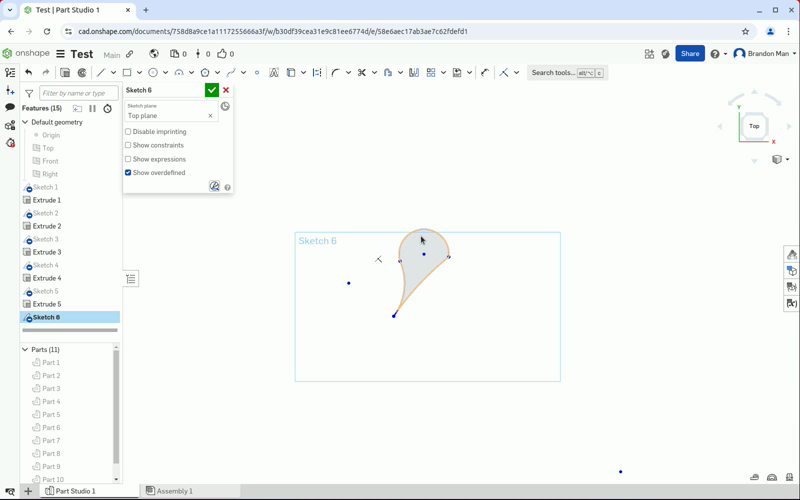
scroll(6)
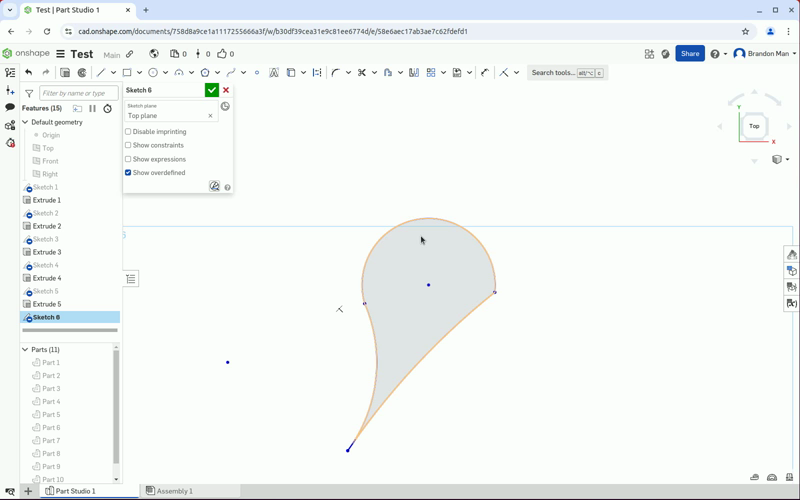
click(421, 235)
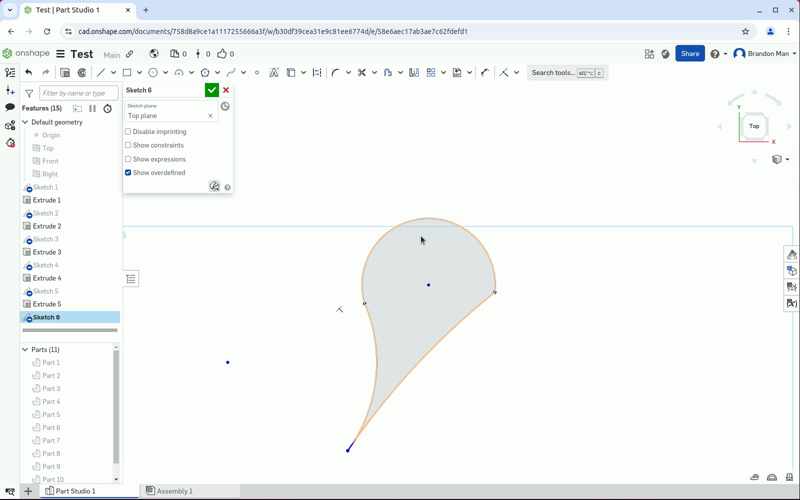
scroll(-6)
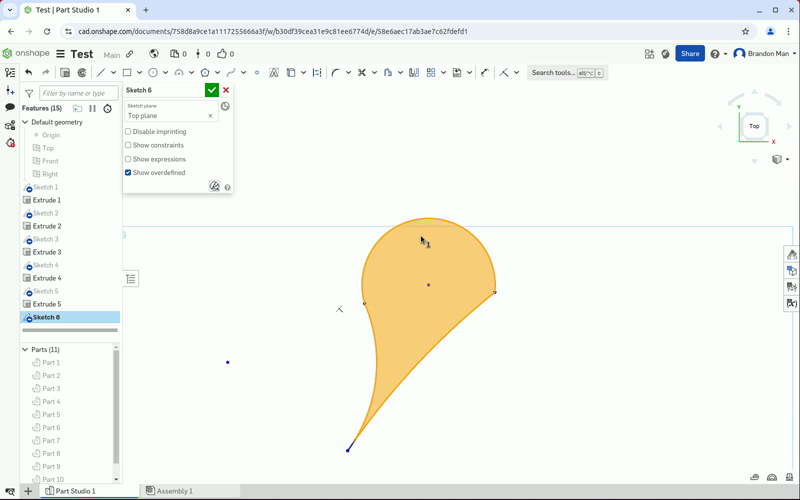
scroll(-6)
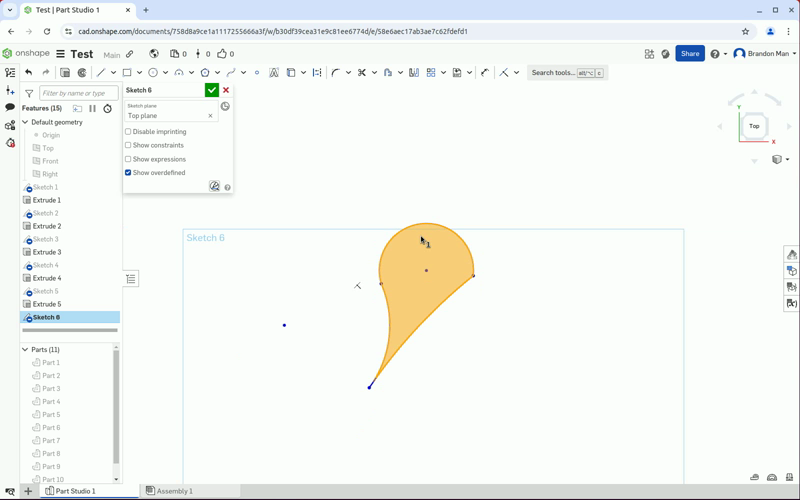
scroll(-6)
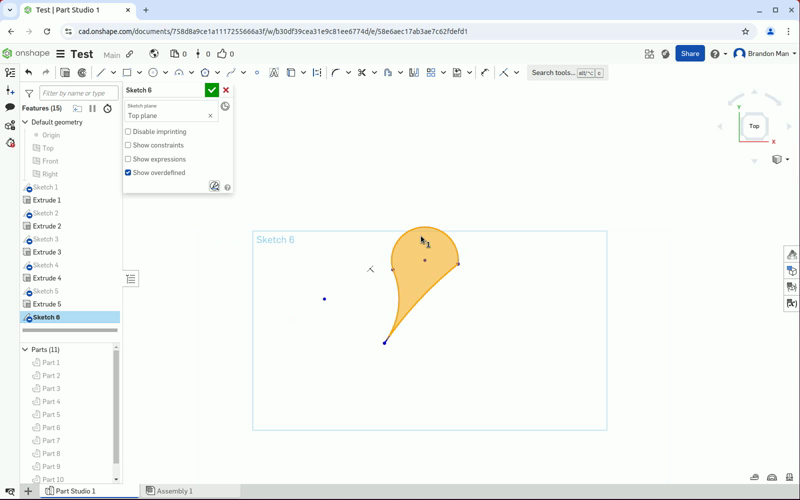
scroll(-6)
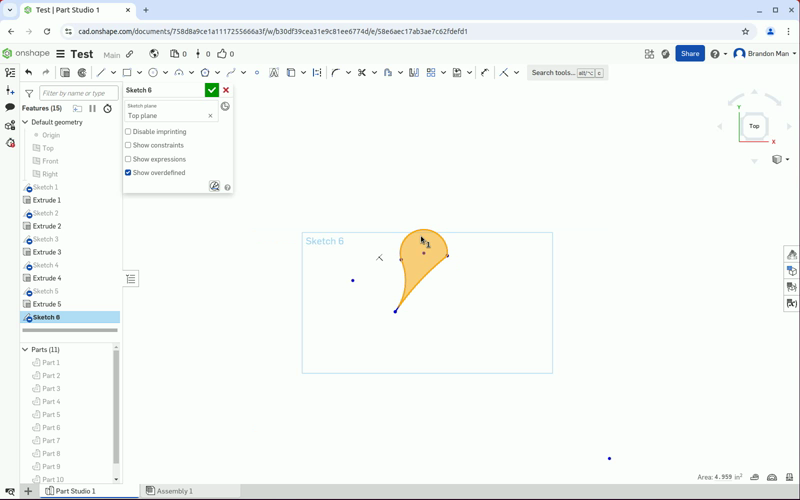
scroll(-6)
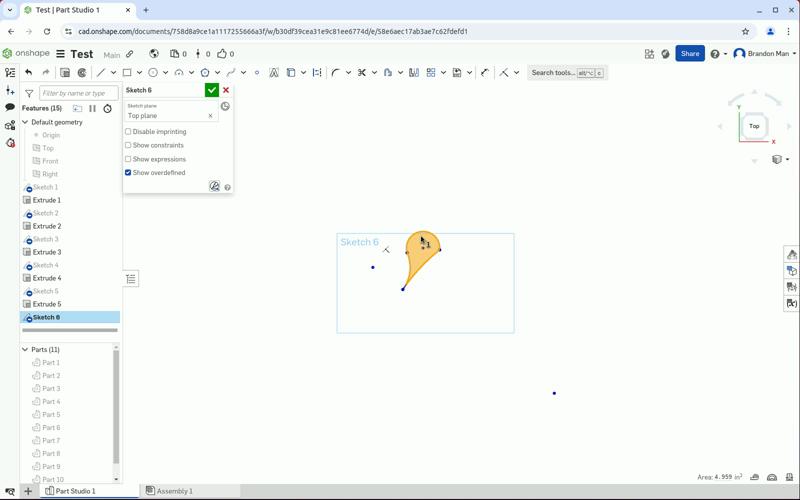
scroll(-6)
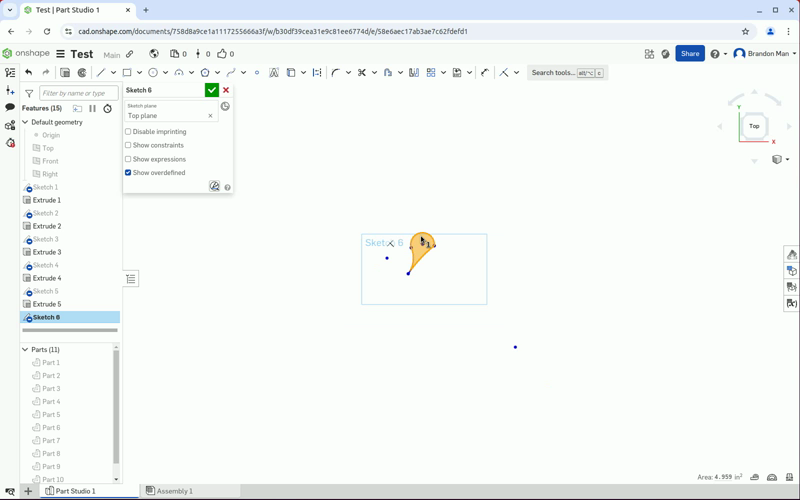
scroll(-6)
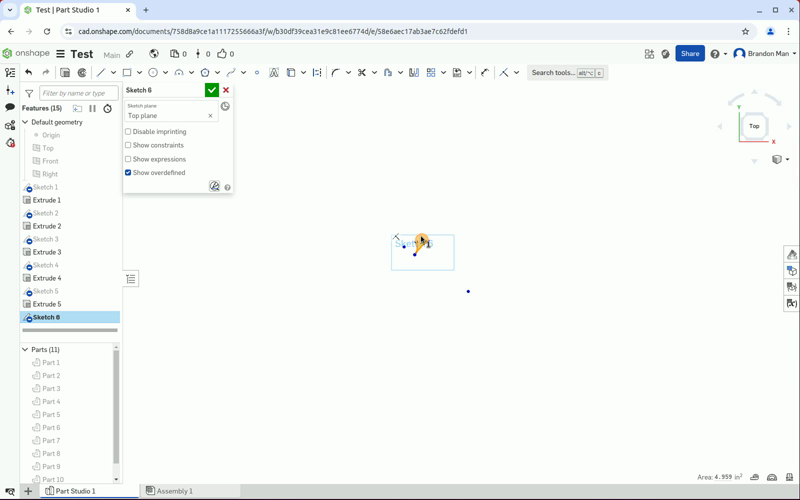
mouse_move(69, 352)
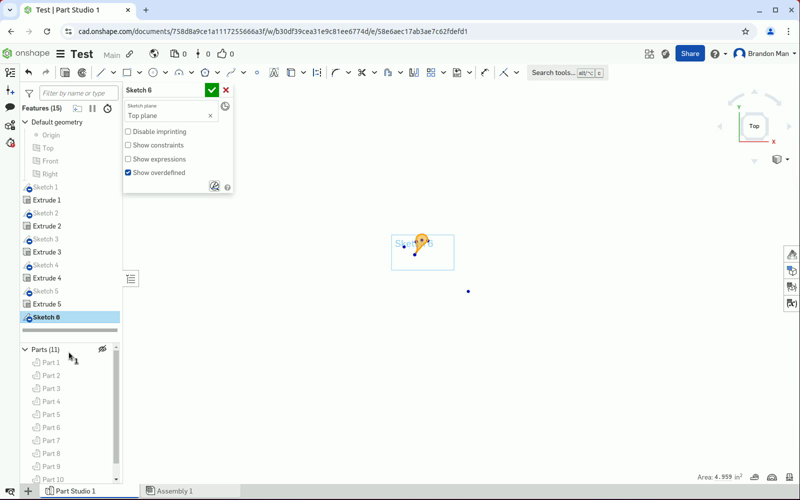
key(shift+y)
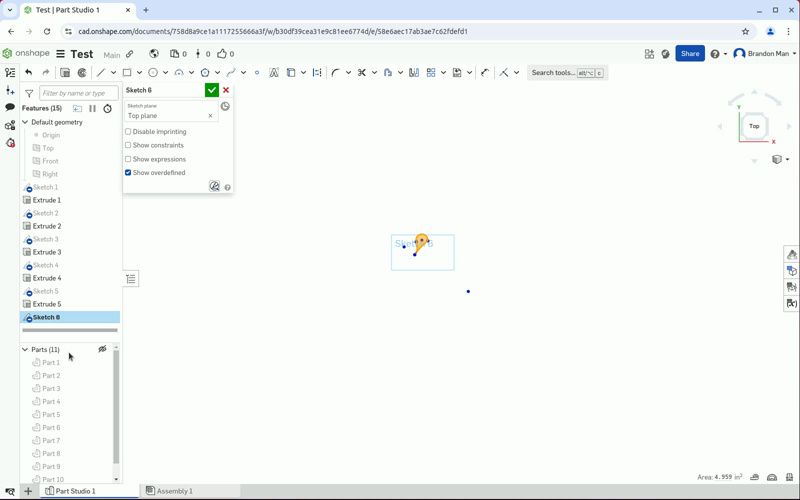
key(shift+e)
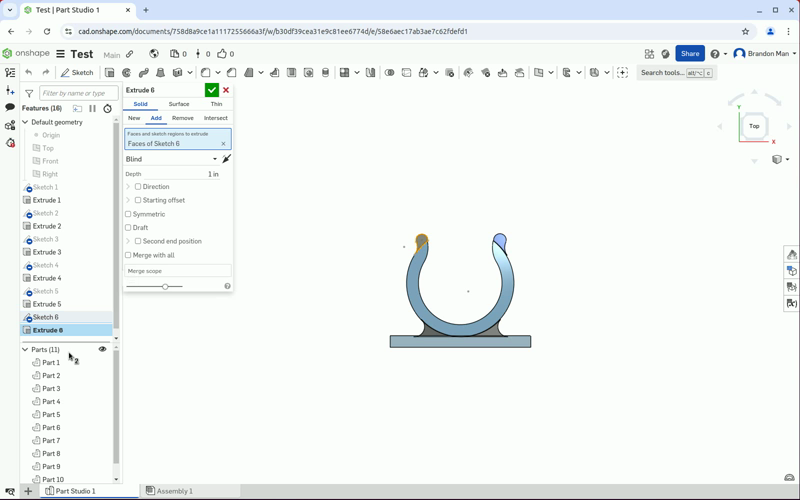
mouse_move(143, 106)
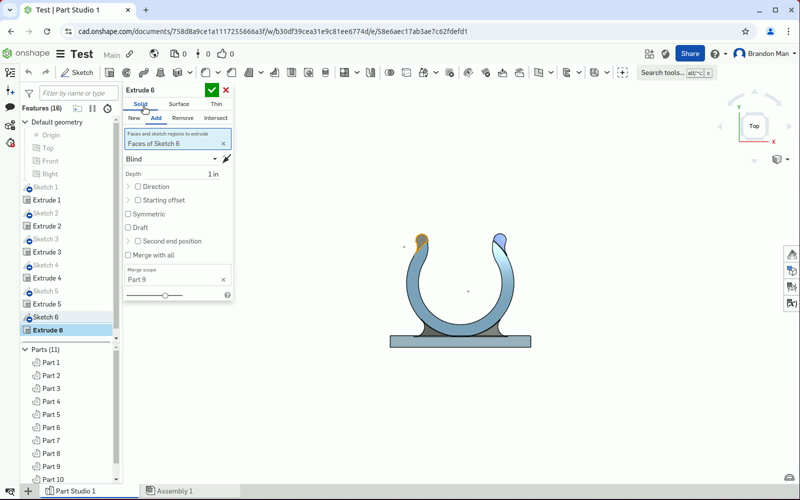
click(143, 106)
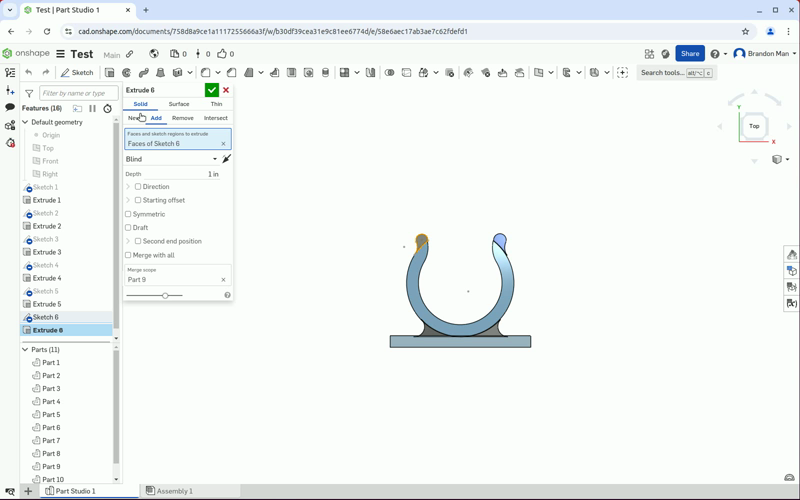
mouse_move(137, 120)
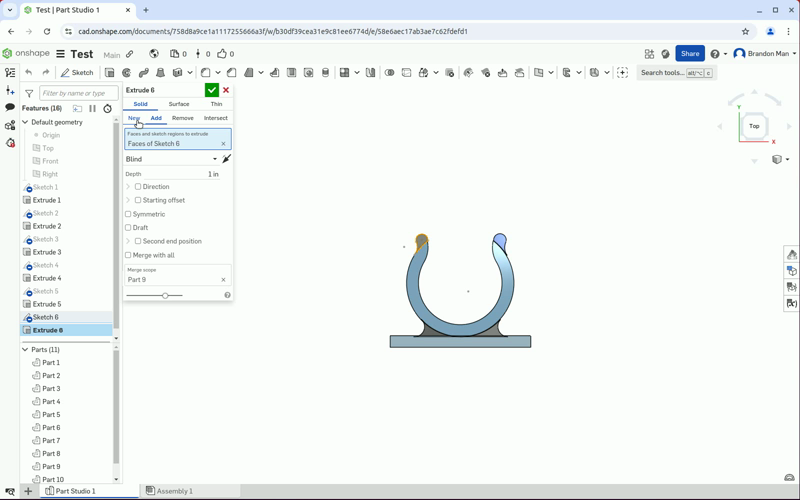
click(137, 120)
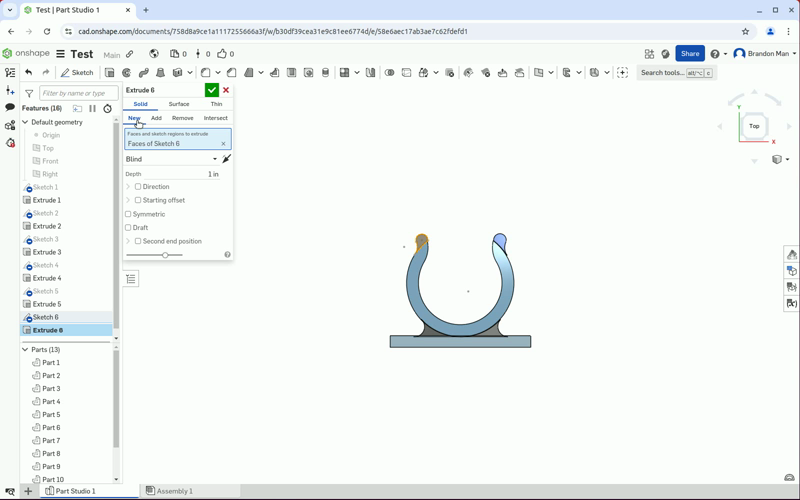
key(tab, 4)
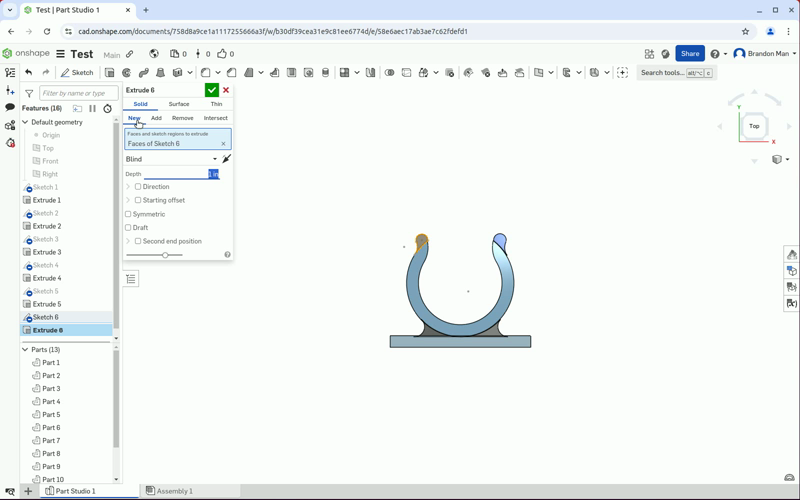
text(23.108)
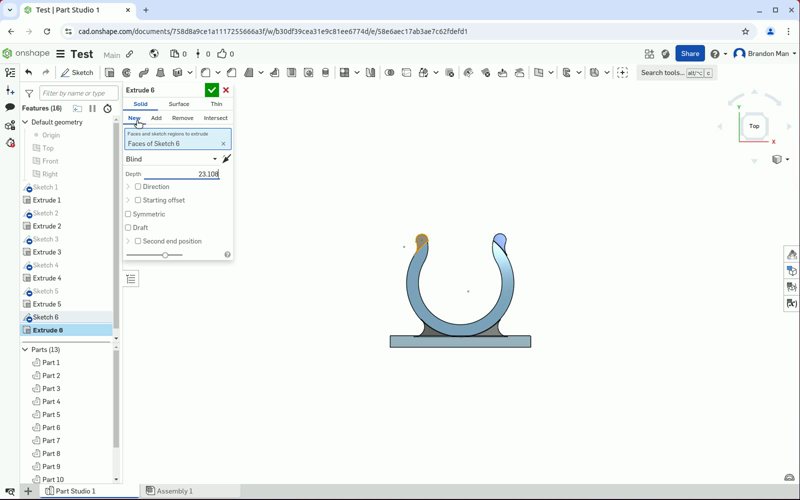
key(enter)
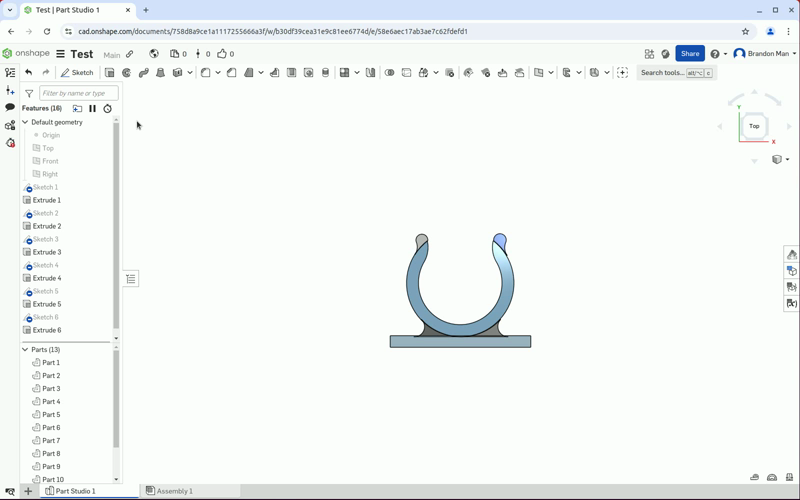
key(shift+h)
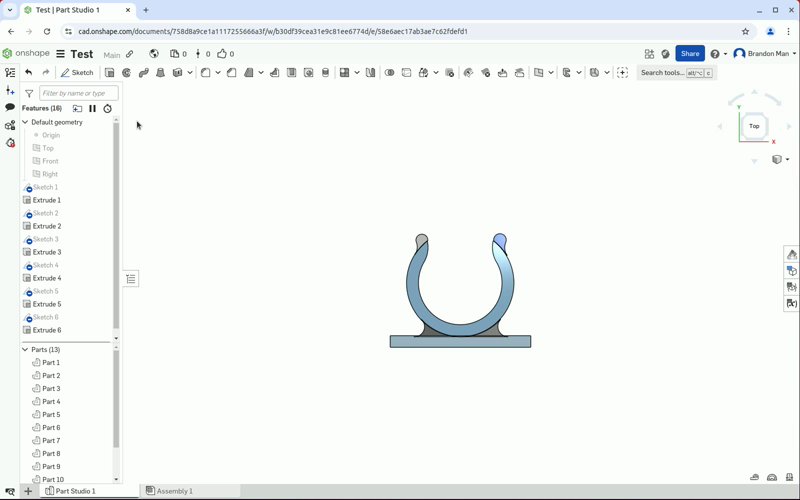
key(shift+h)
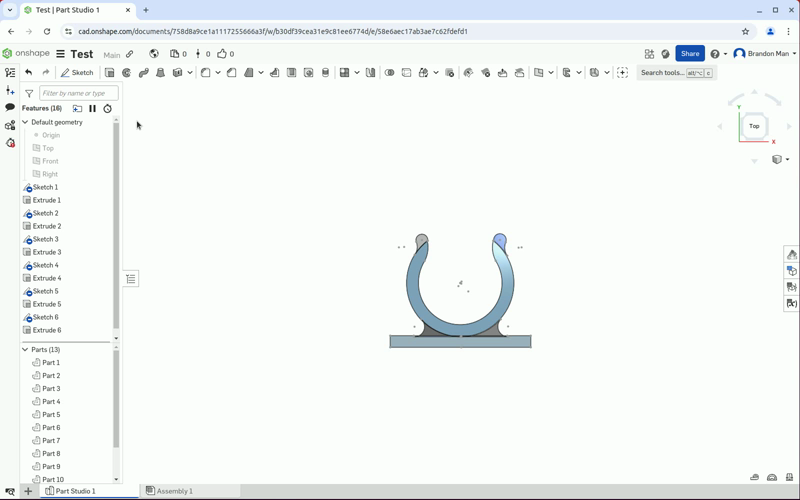
key(shift+7)
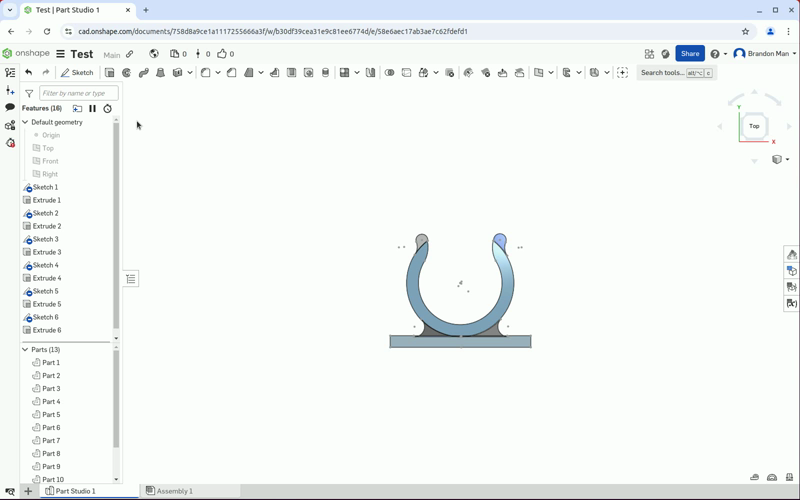
key(up, 3)
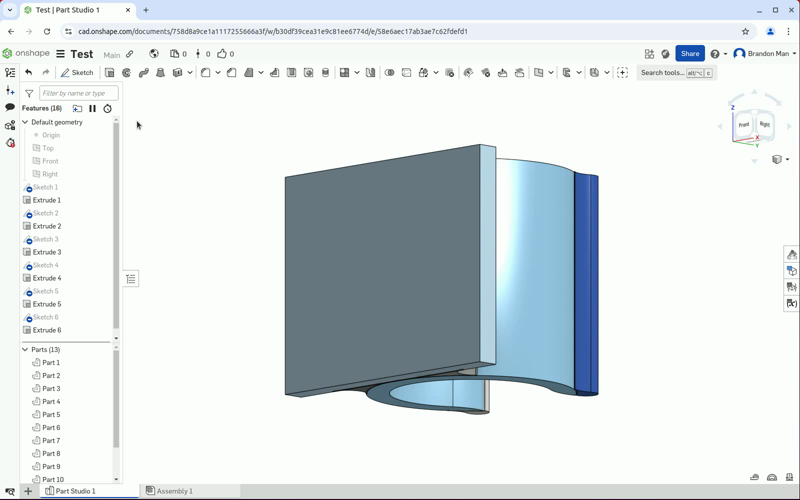
key(left, 3)
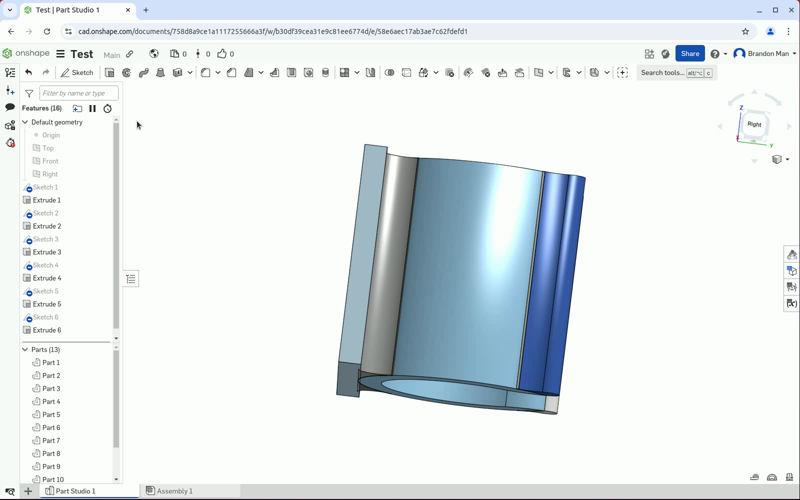
key(right, 3)
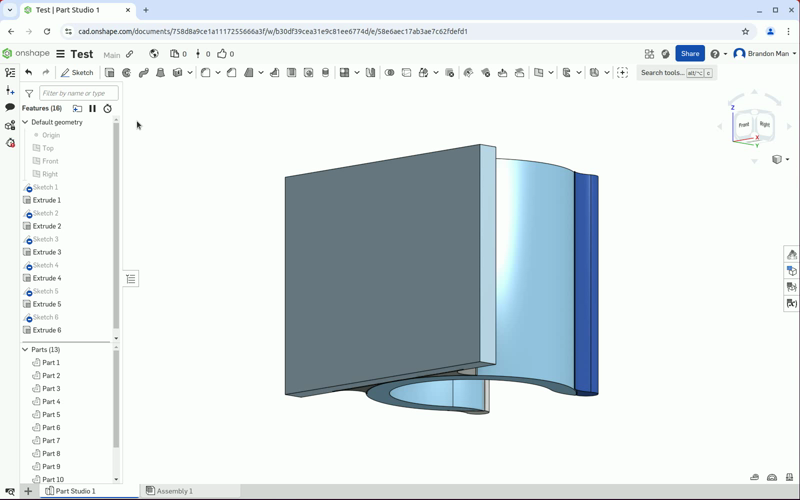
key(down, 3)
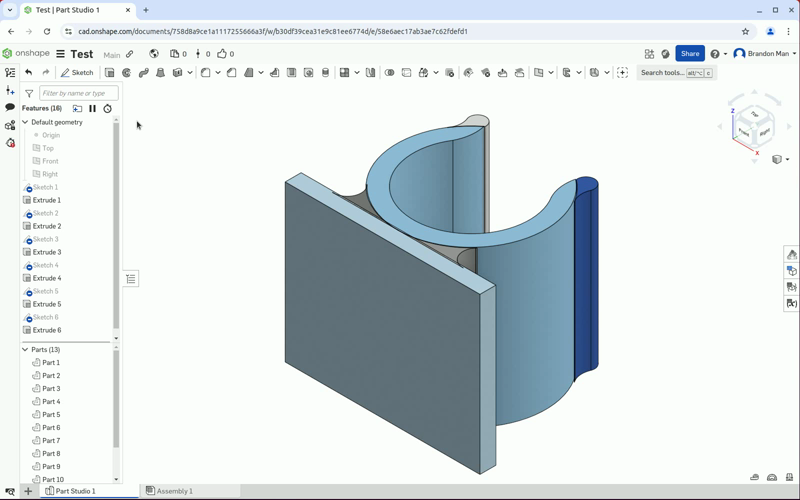
mouse_move(69, 189)
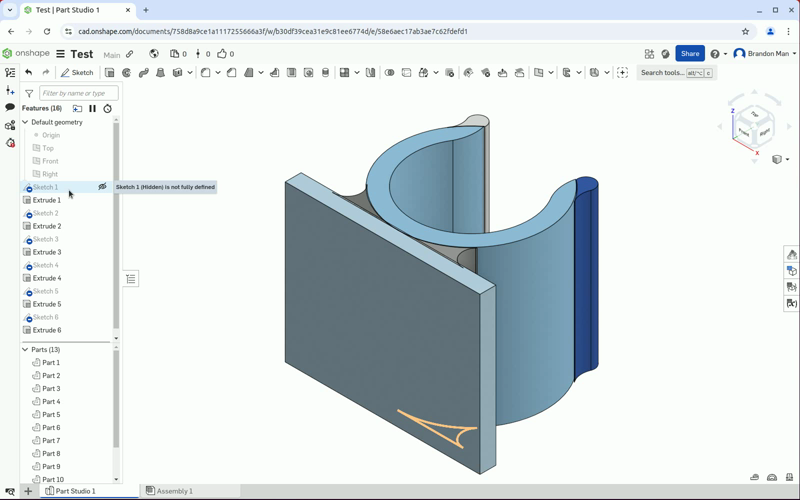
click(69, 189)